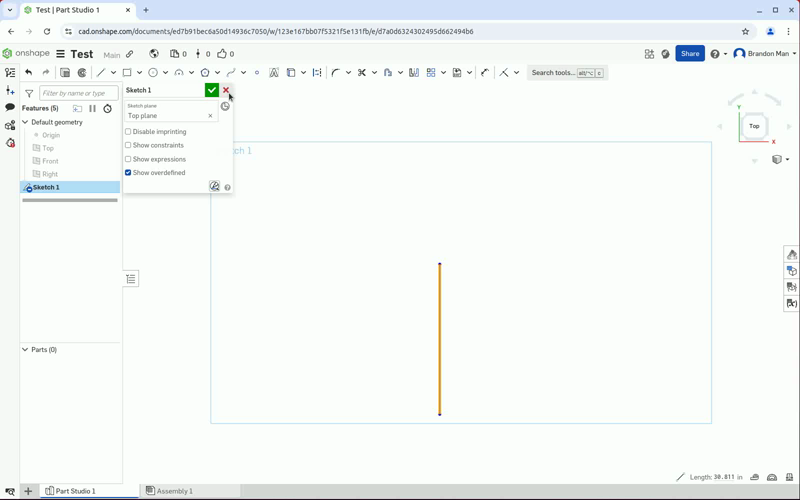
key(shift+h)
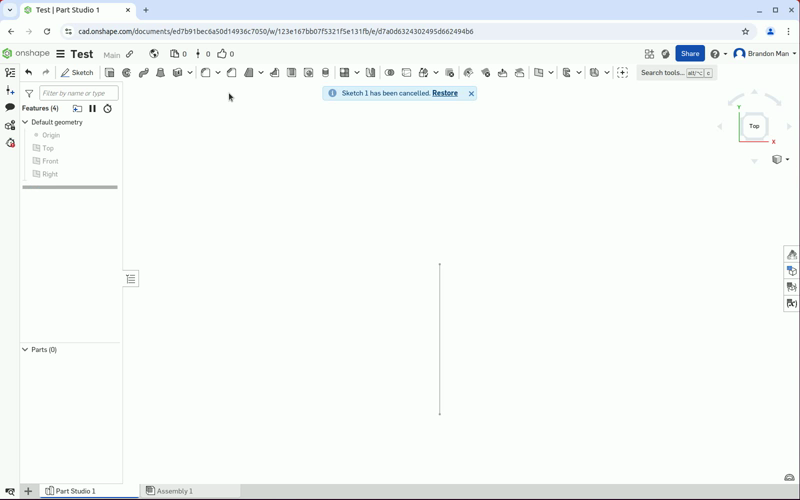
mouse_move(73, 352)
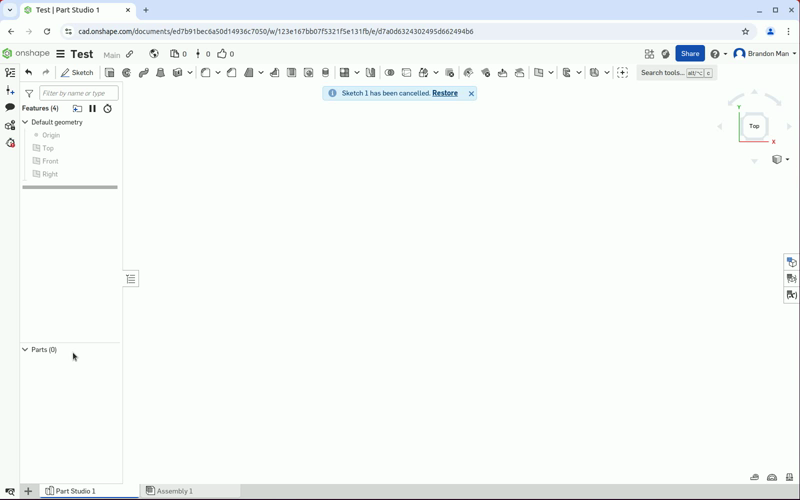
key(y)
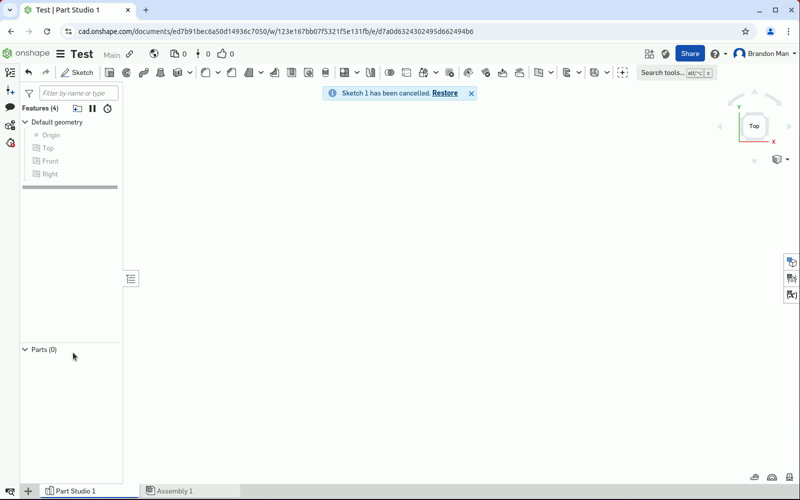
key(shift+p)
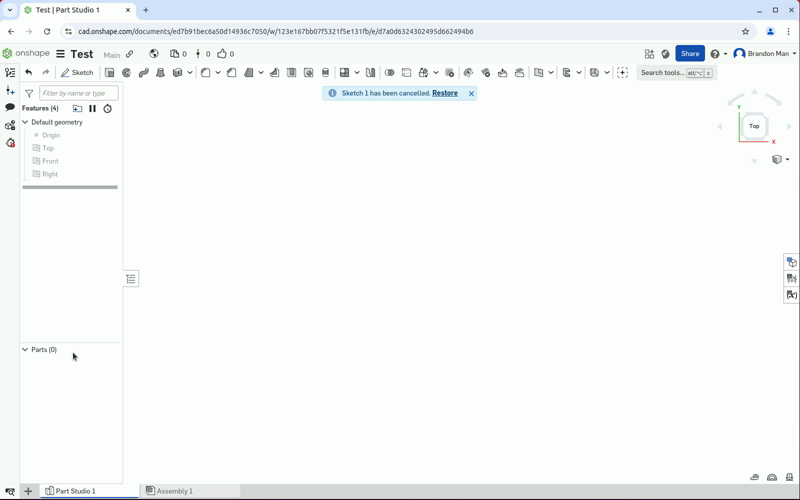
key(space)
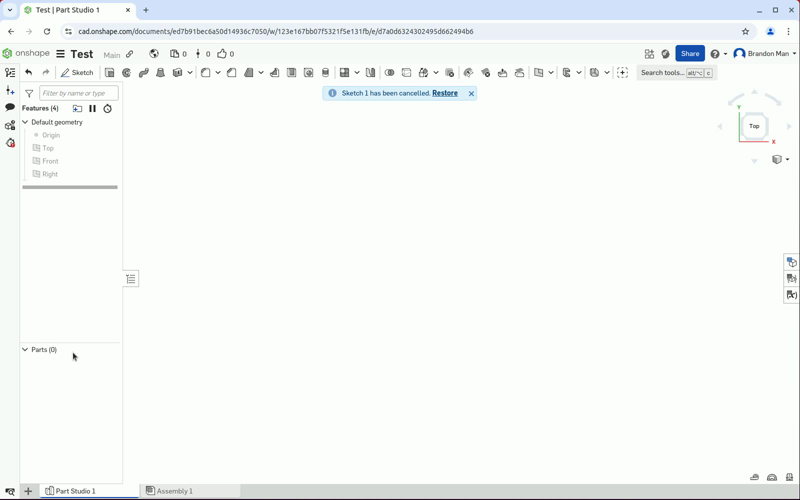
key_down(shift)
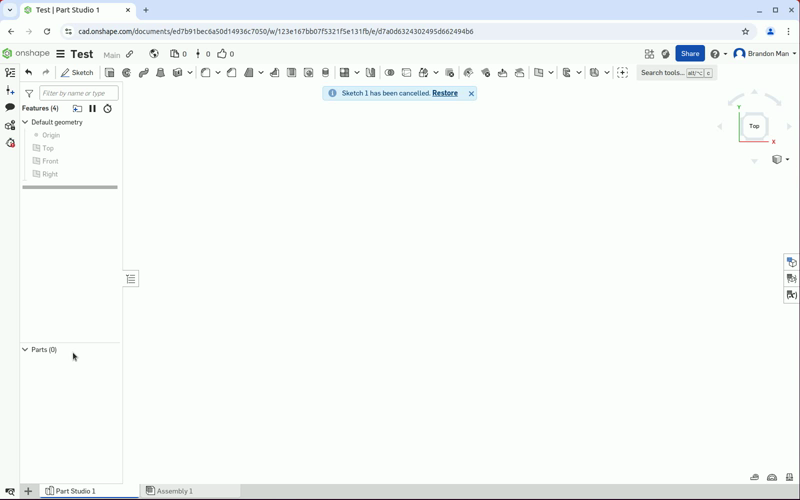
key(up)
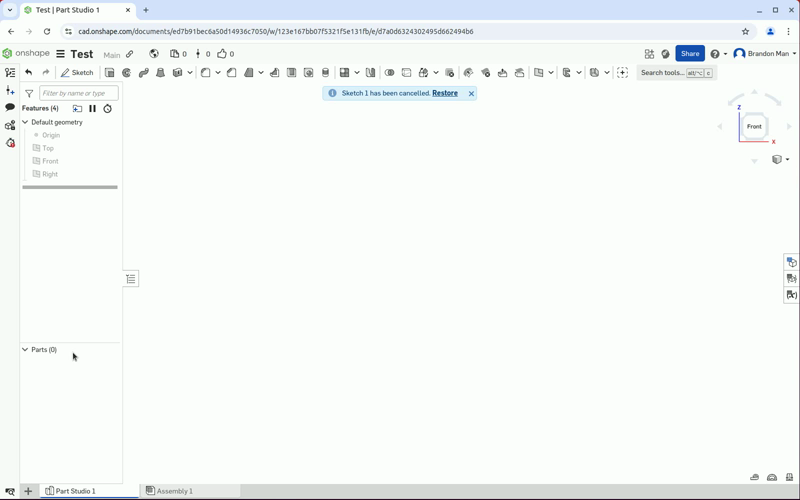
key_up(shift)
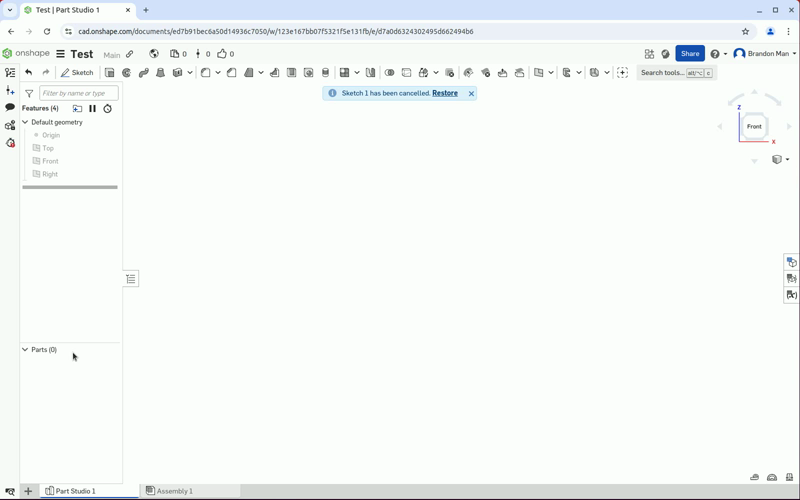
mouse_move(73, 352)
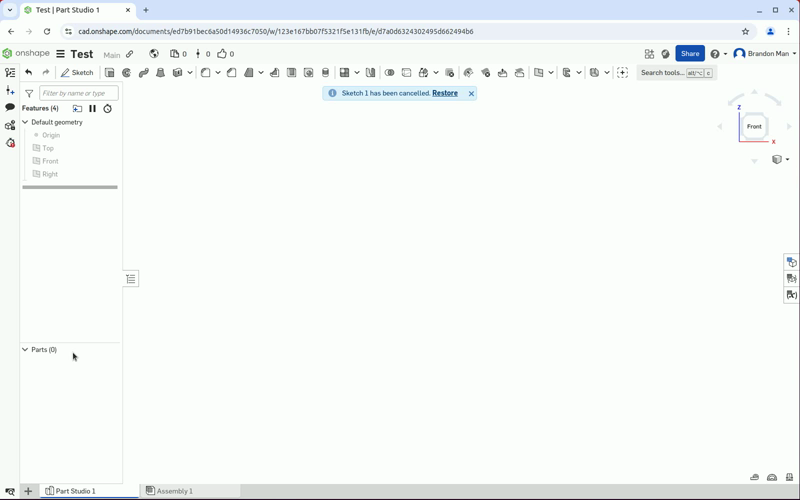
key(shift+y)
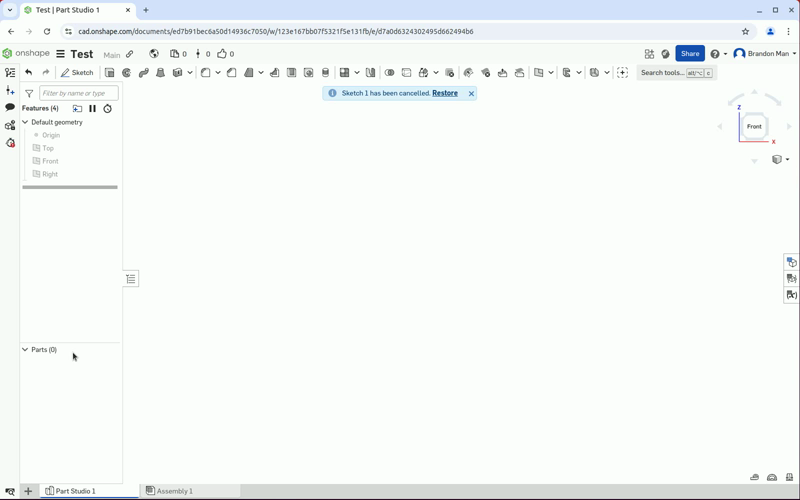
key(shift+s)
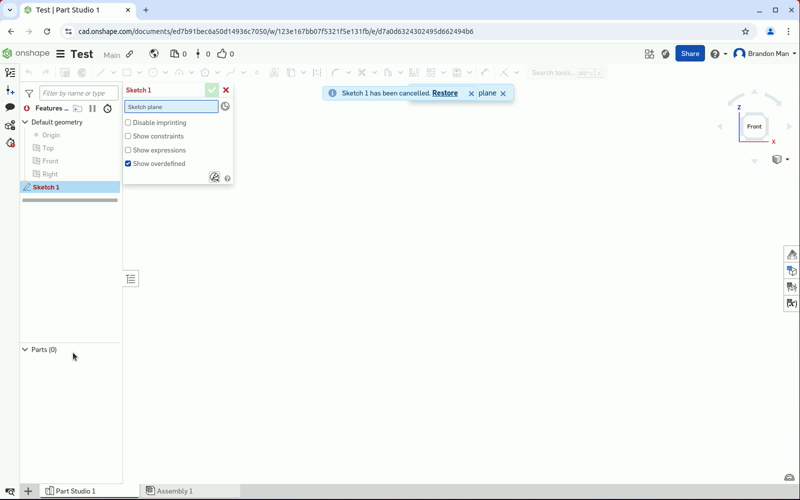
mouse_move(73, 163)
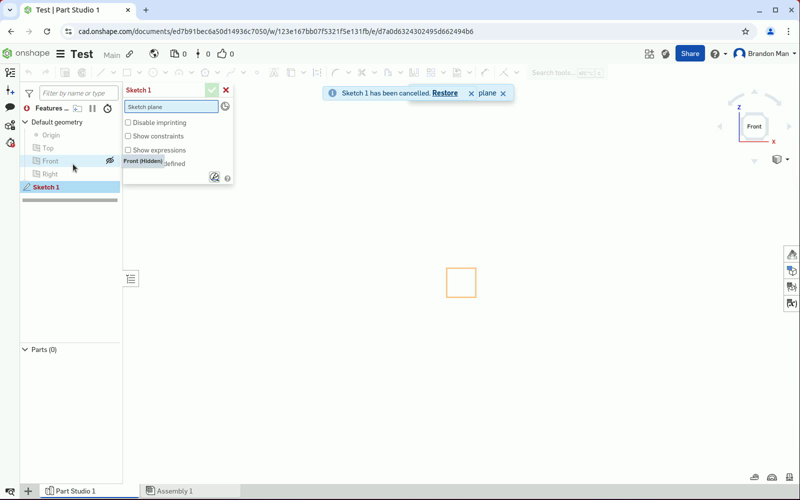
click(73, 163)
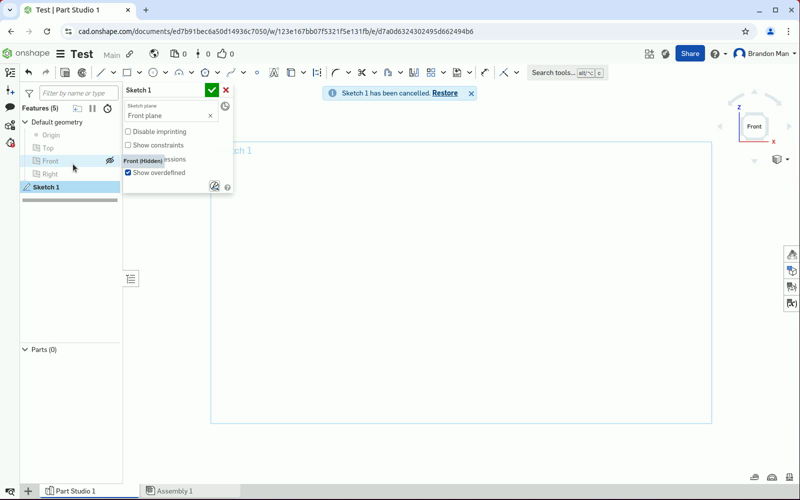
mouse_move(73, 352)
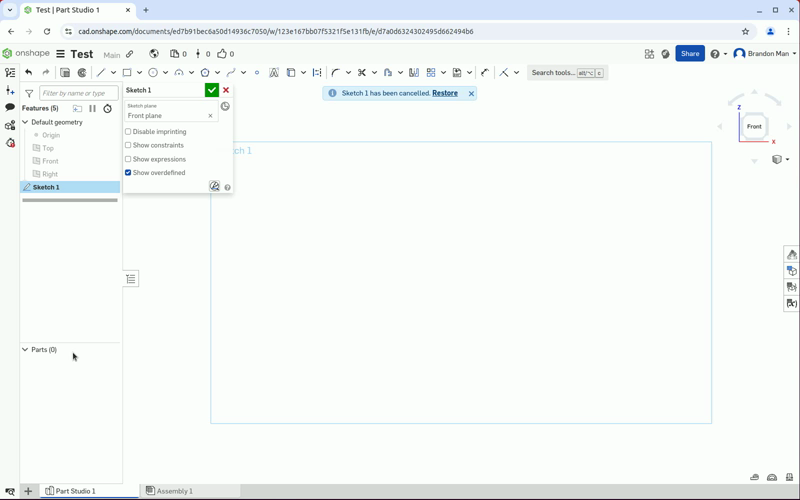
key(y)
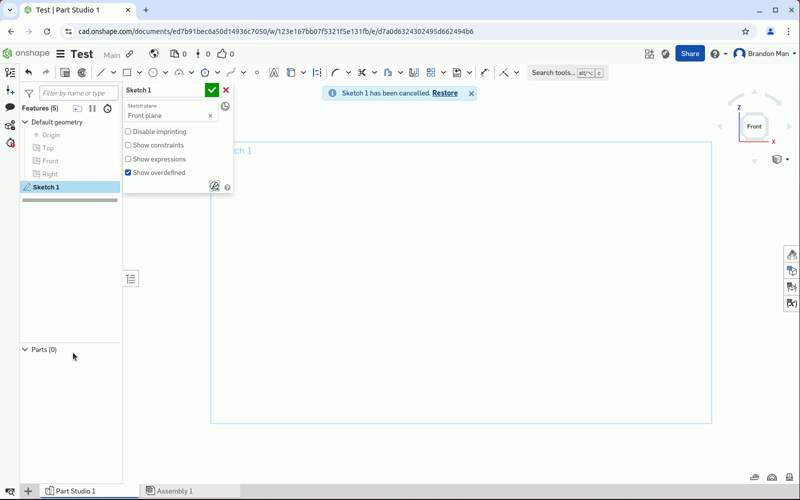
key(l)
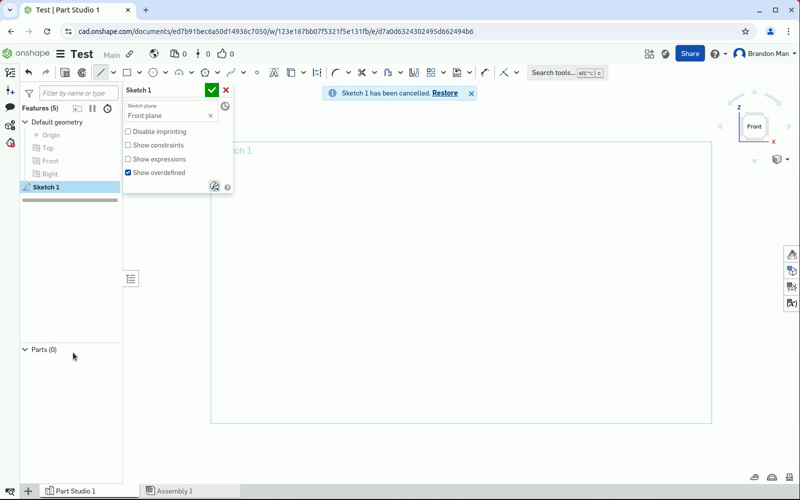
key_down(shift)
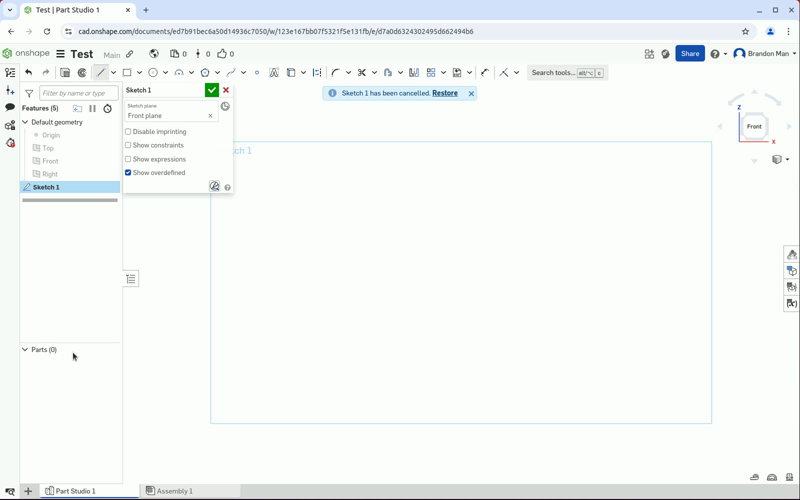
mouse_move(460, 274)
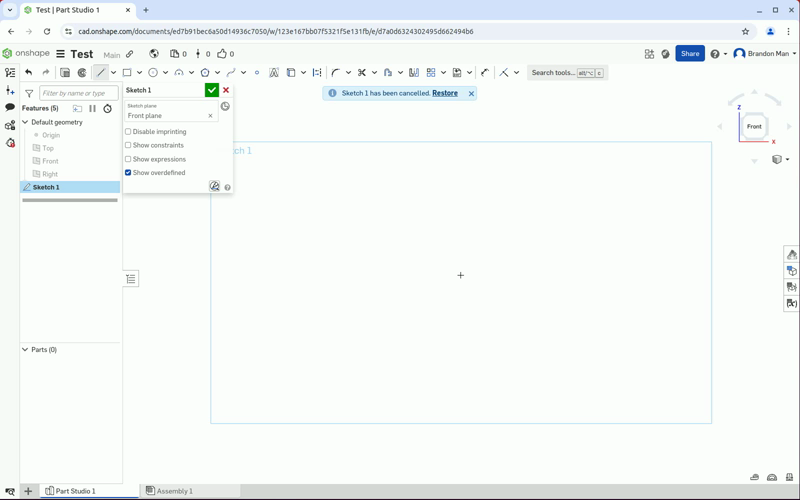
click(460, 274)
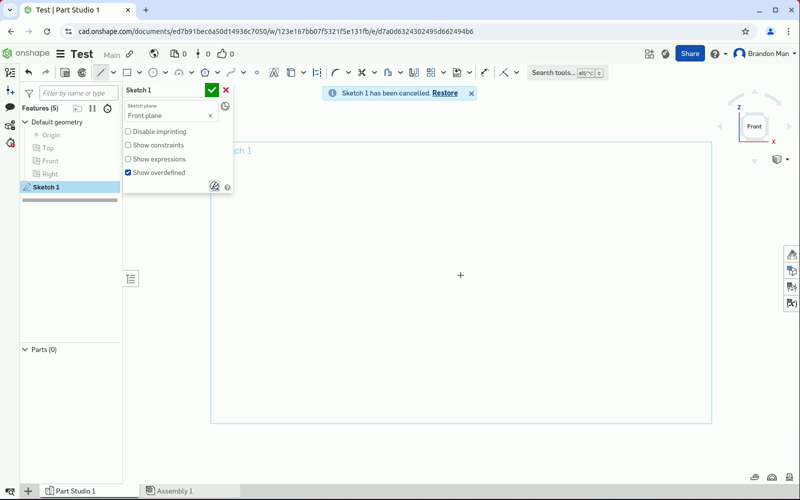
key_up(shift)
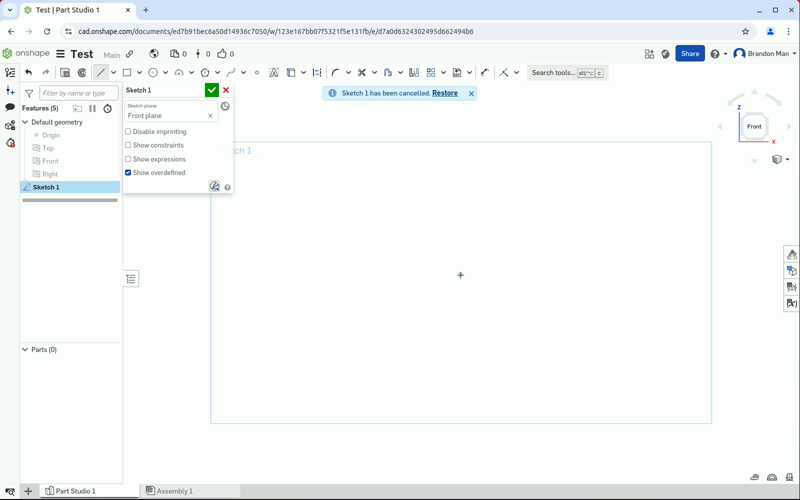
key_down(shift)
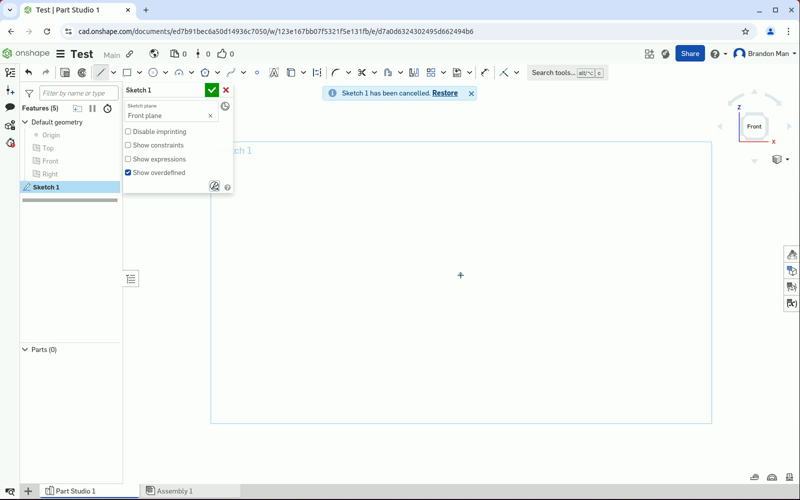
mouse_move(490, 274)
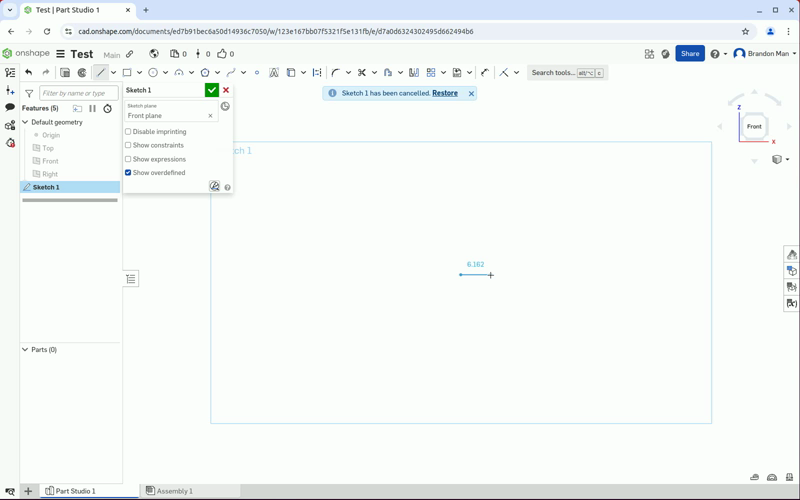
mouse_move(464, 276)
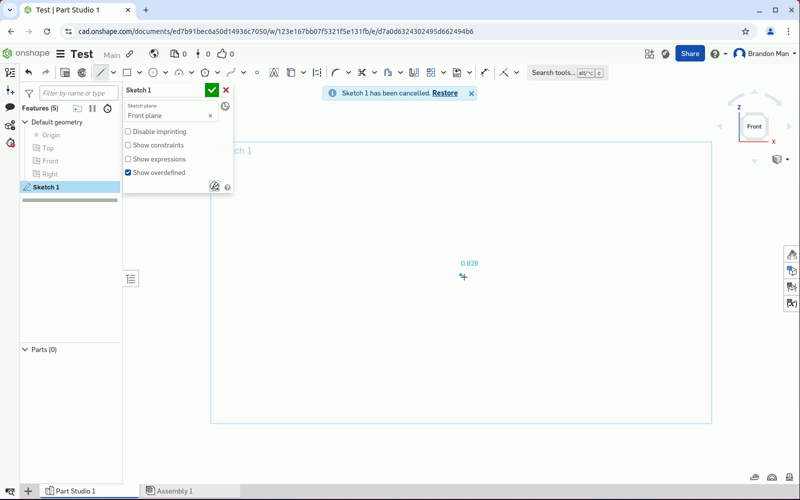
scroll(6)
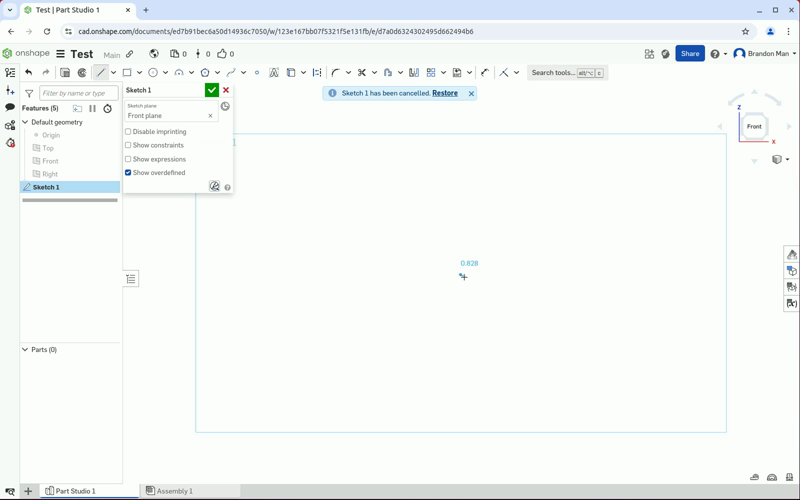
scroll(6)
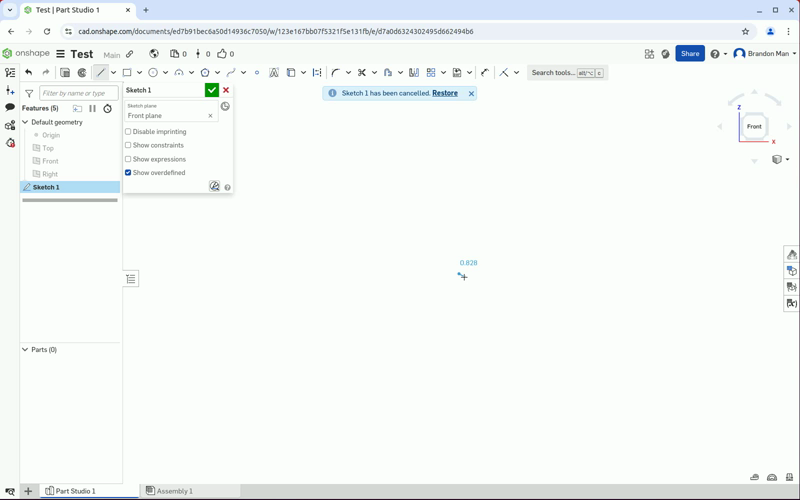
scroll(6)
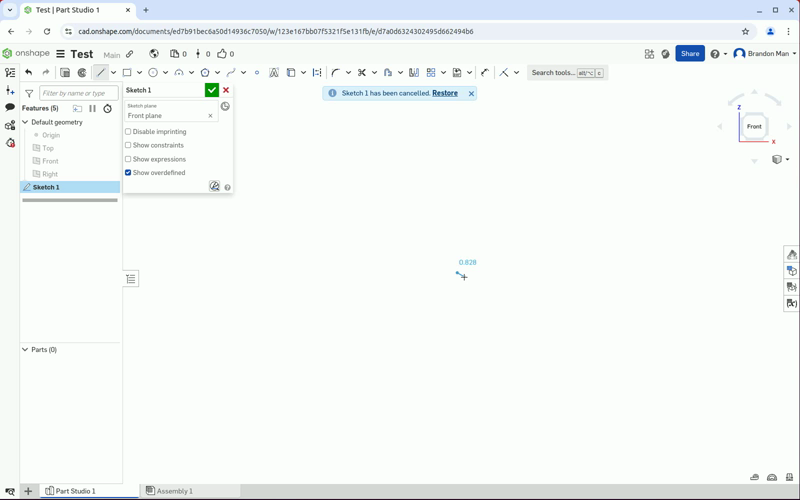
scroll(6)
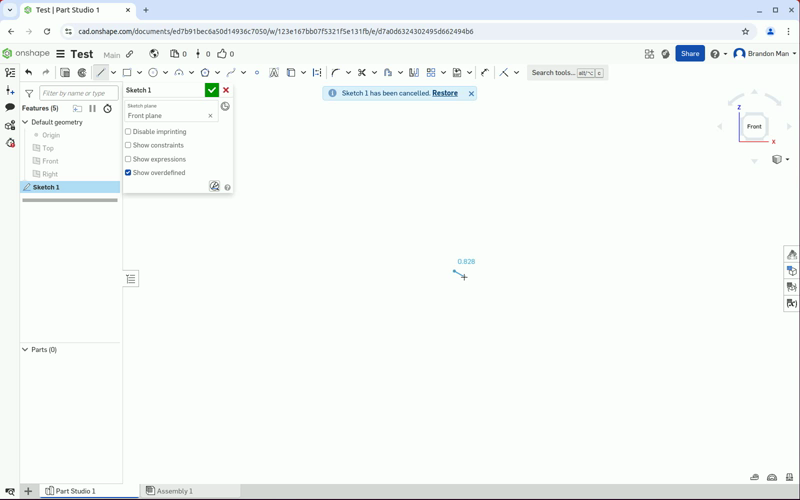
scroll(6)
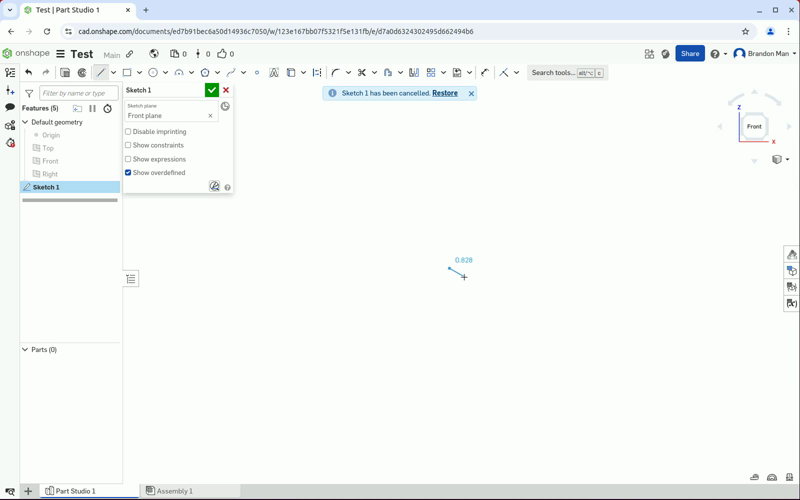
scroll(6)
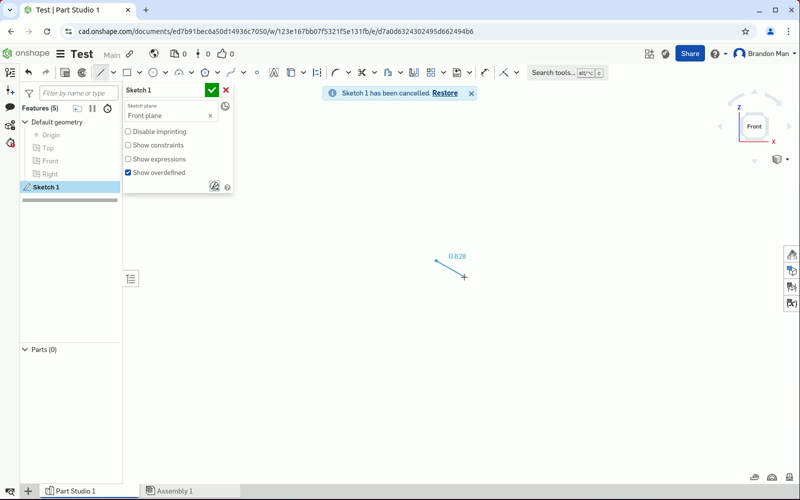
scroll(6)
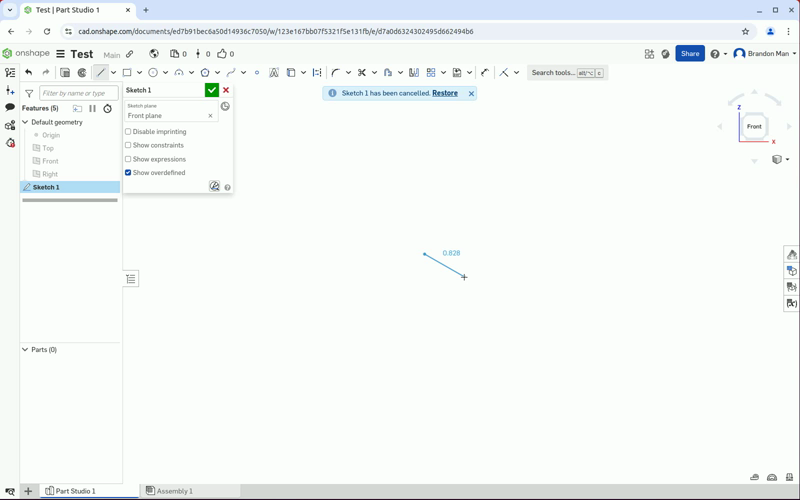
click(464, 276)
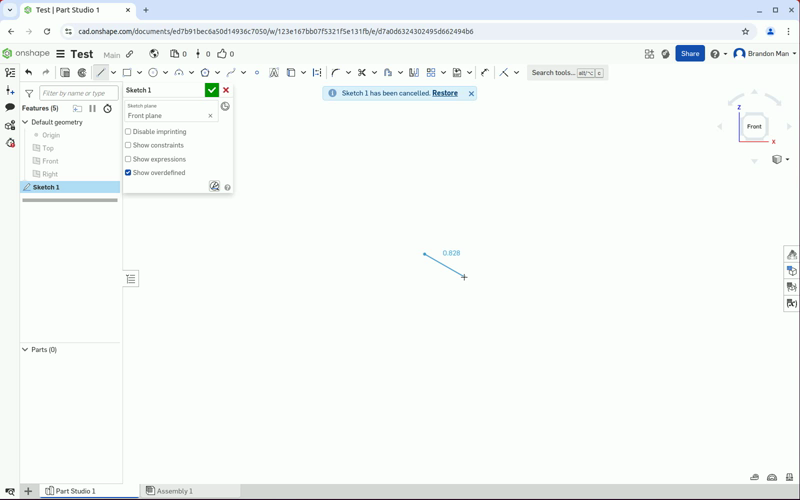
scroll(-6)
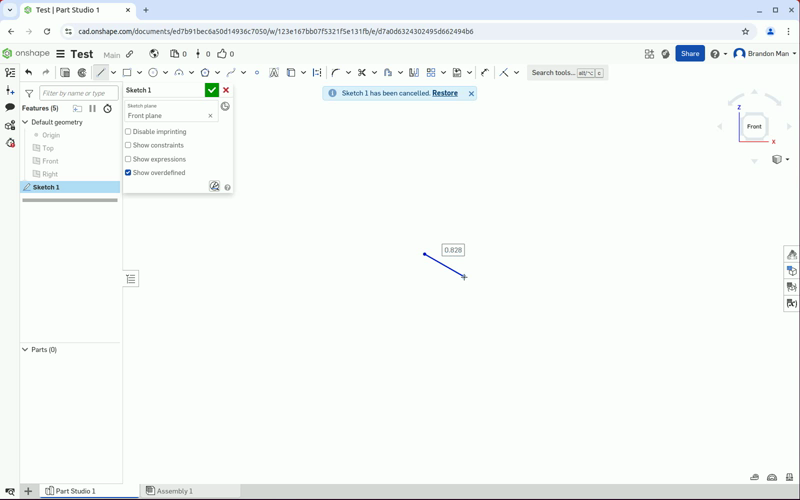
scroll(-6)
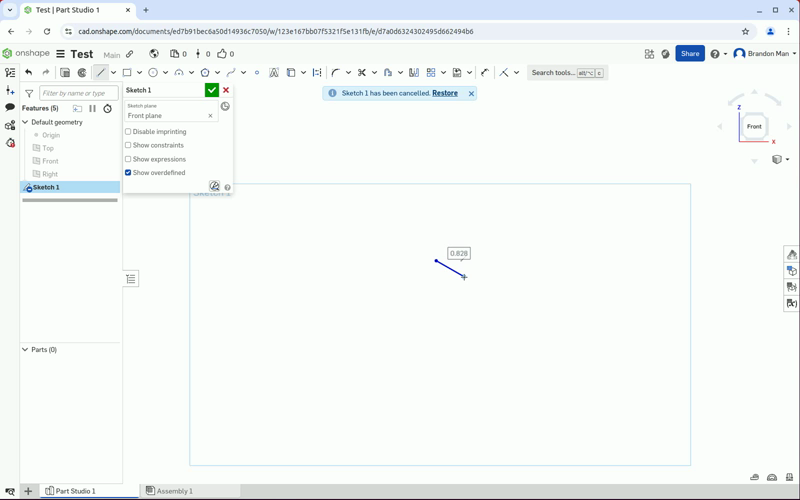
scroll(-6)
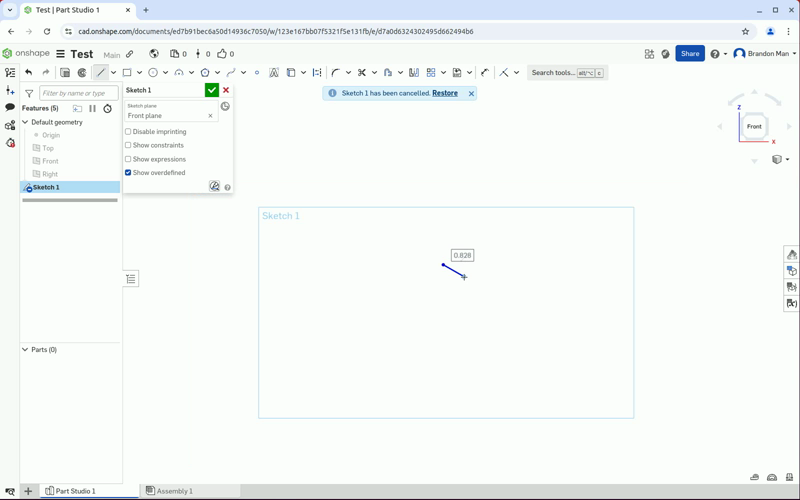
scroll(-6)
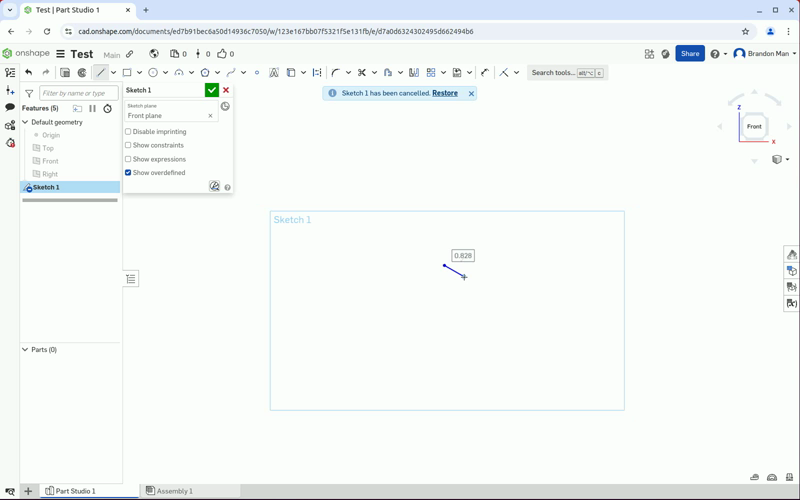
scroll(-6)
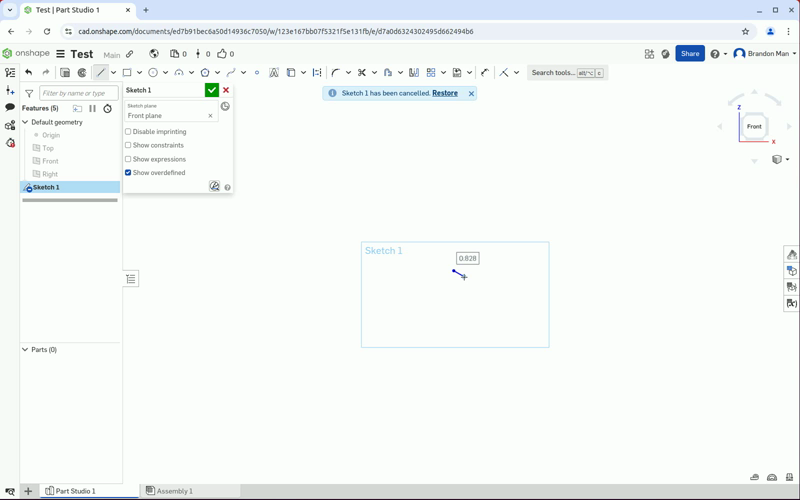
scroll(-6)
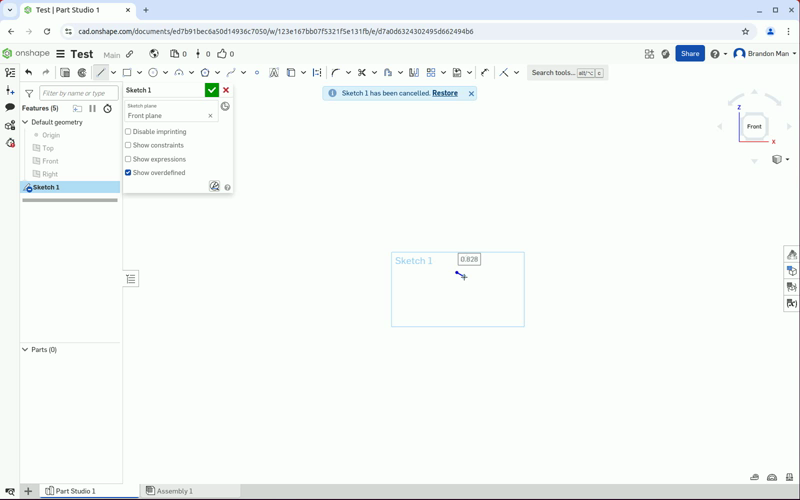
scroll(-6)
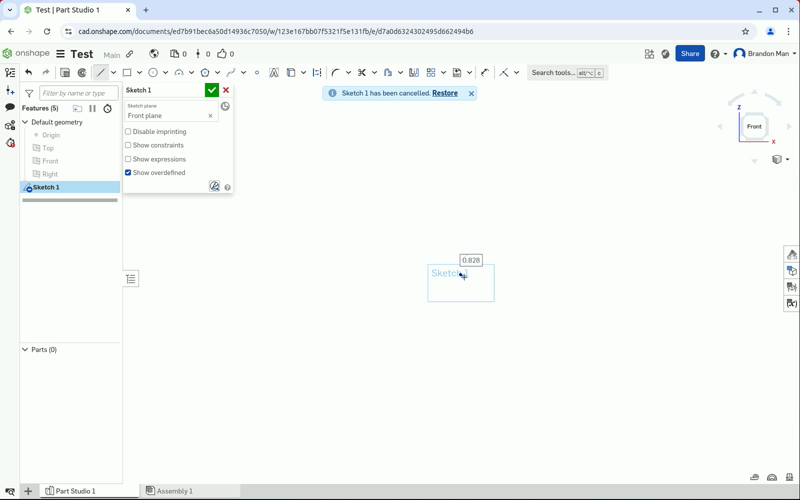
key_up(shift)
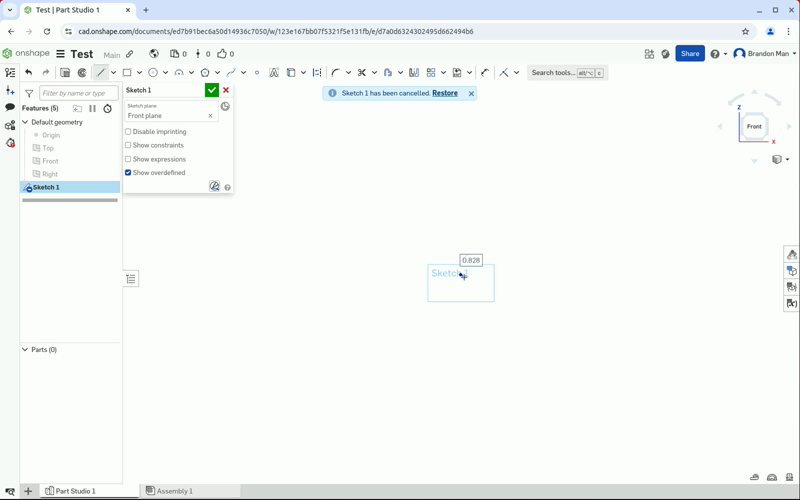
key(esc)
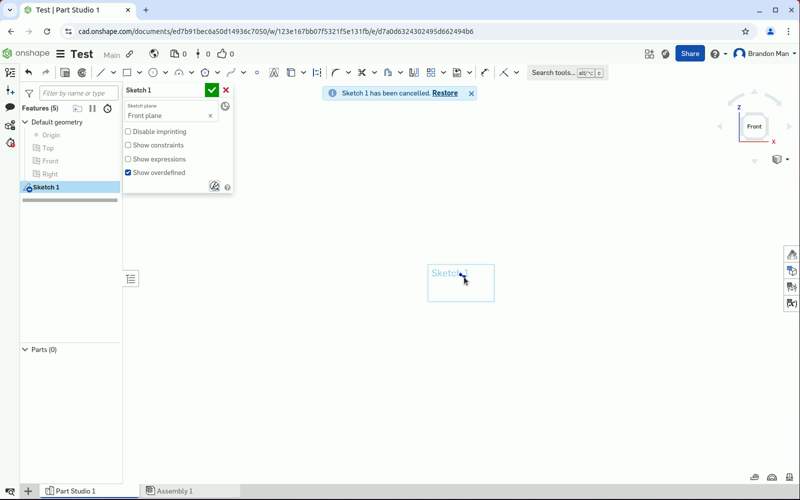
key(a)
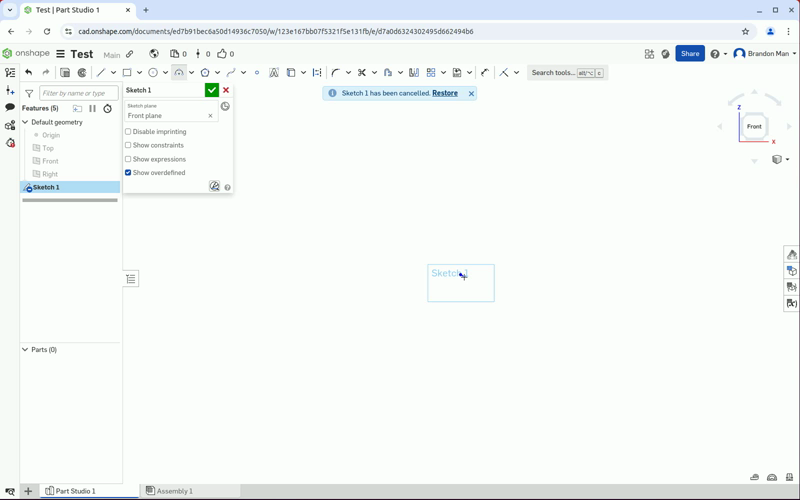
mouse_move(464, 276)
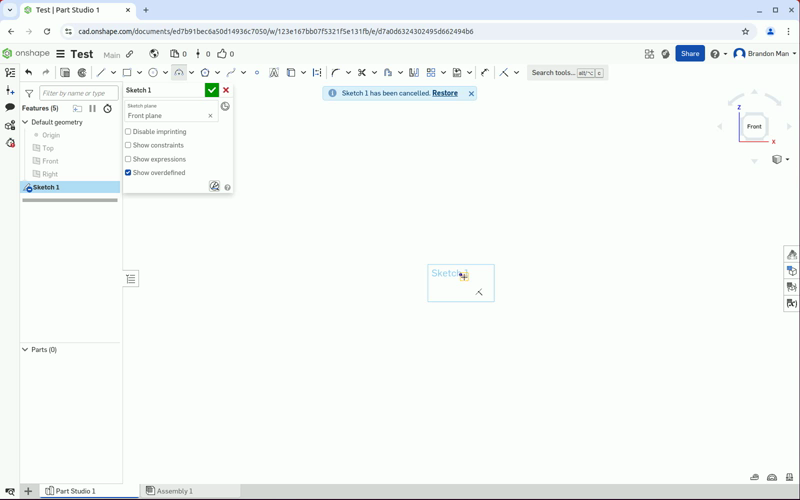
scroll(6)
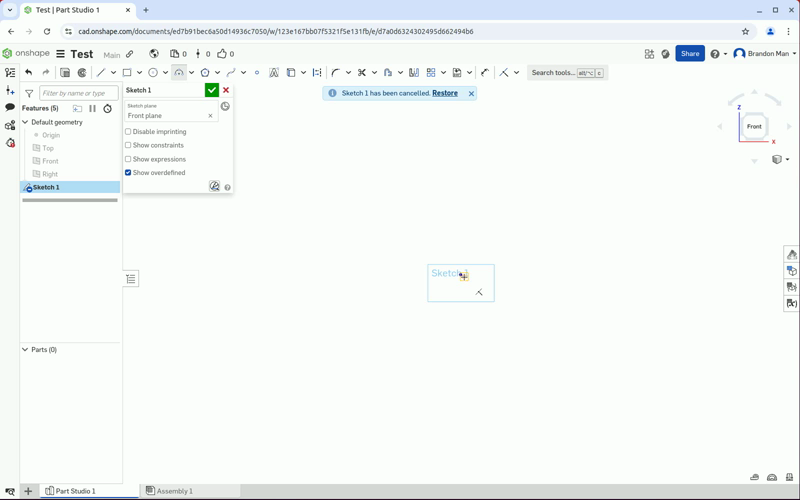
scroll(6)
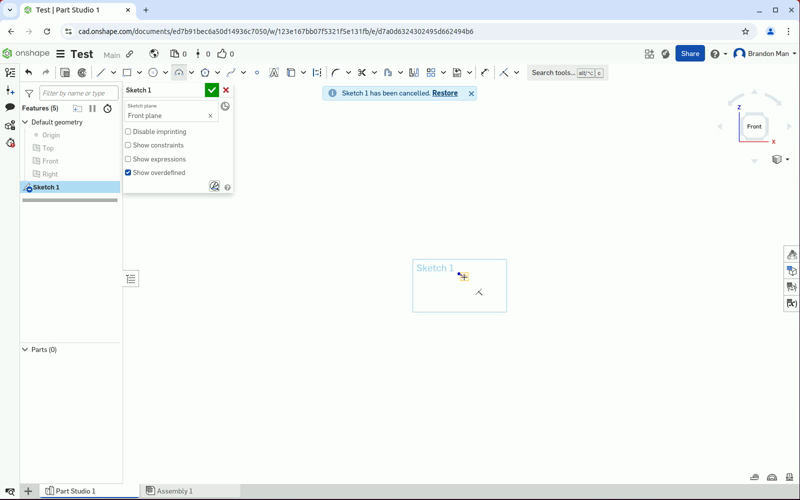
scroll(6)
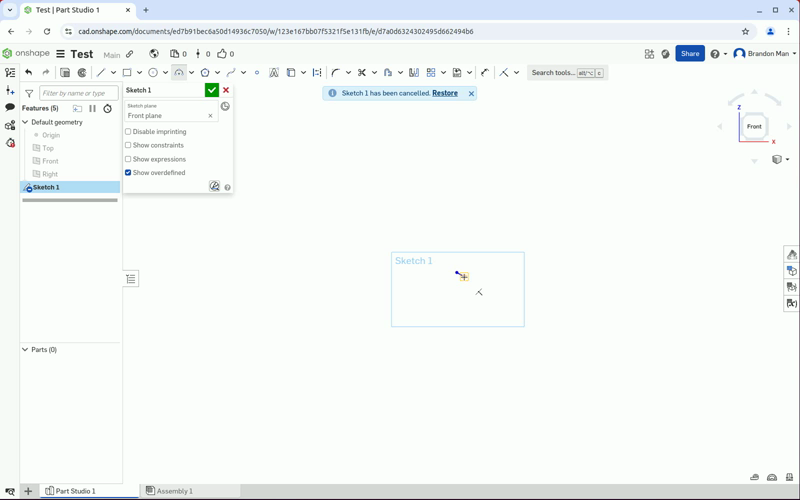
scroll(6)
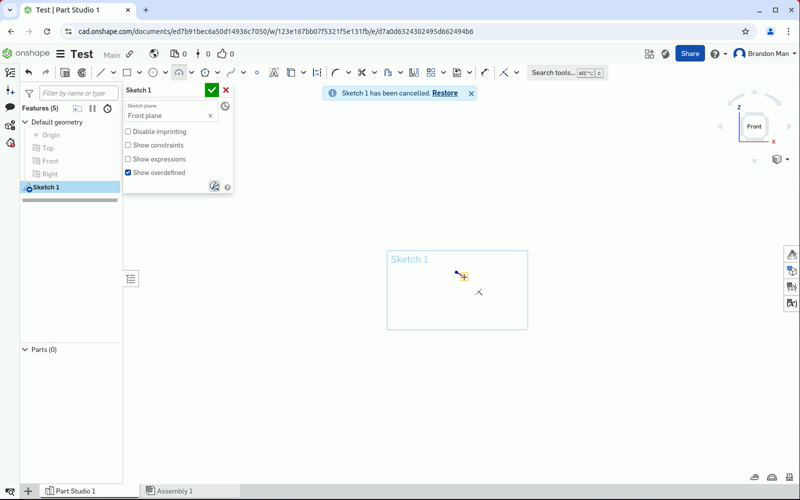
scroll(6)
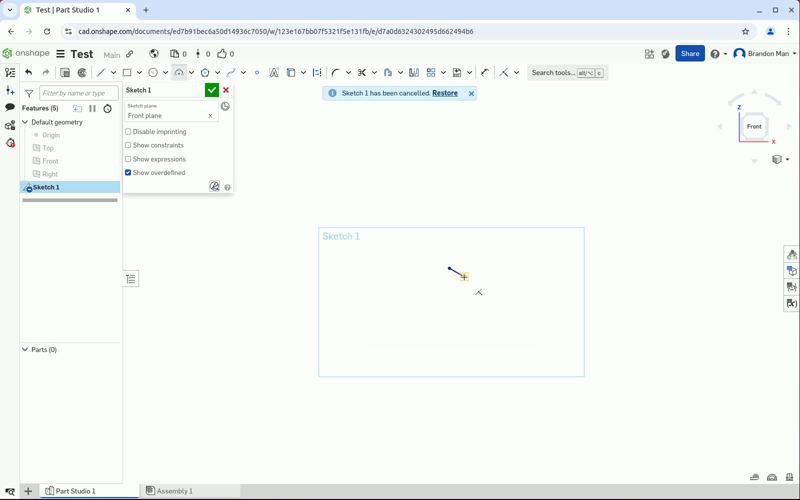
scroll(6)
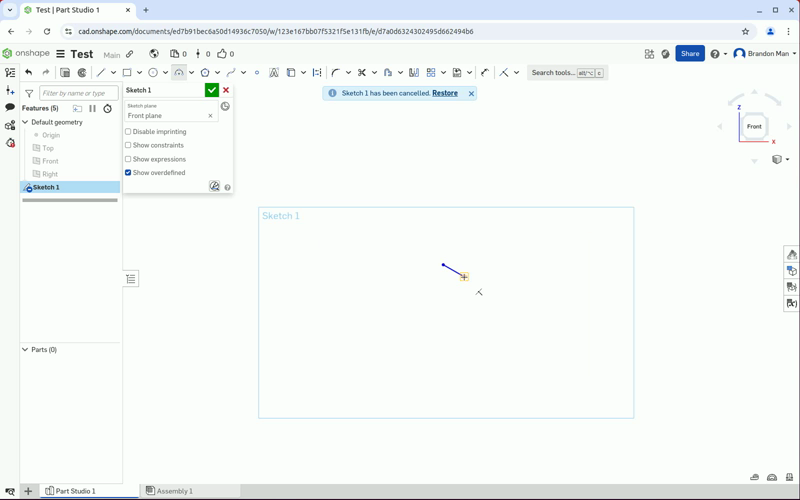
scroll(6)
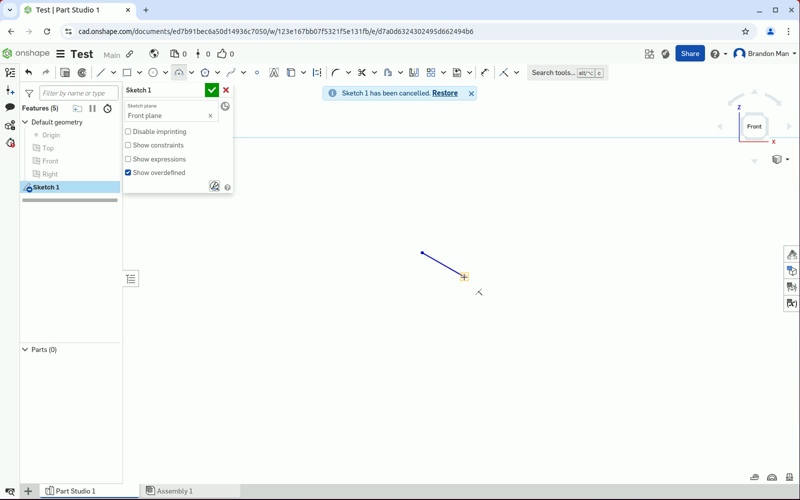
click(464, 276)
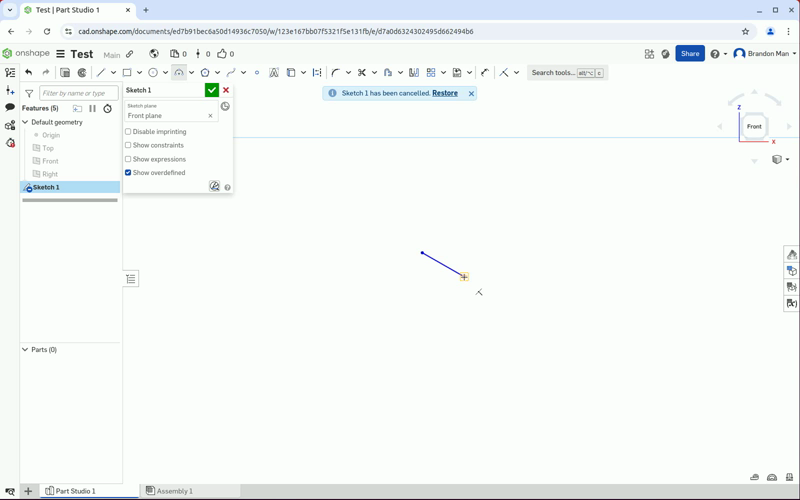
scroll(-6)
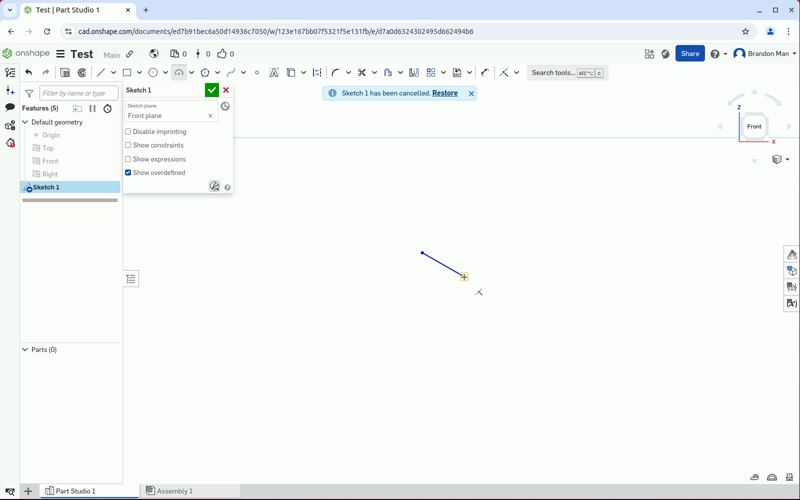
scroll(-6)
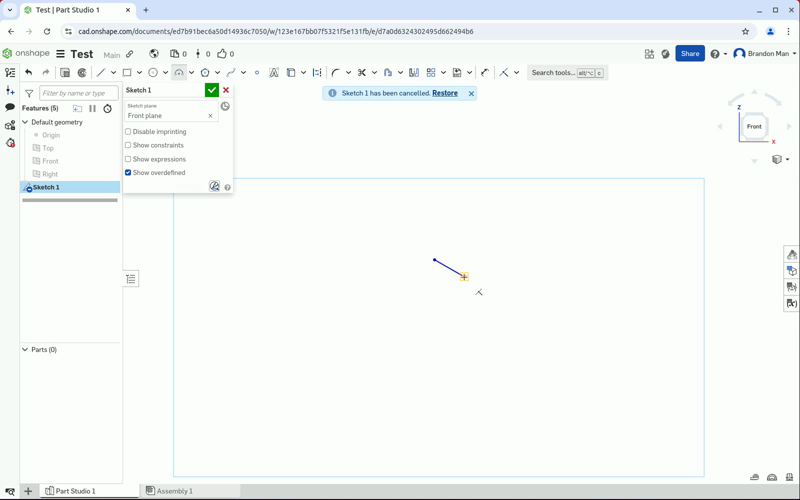
scroll(-6)
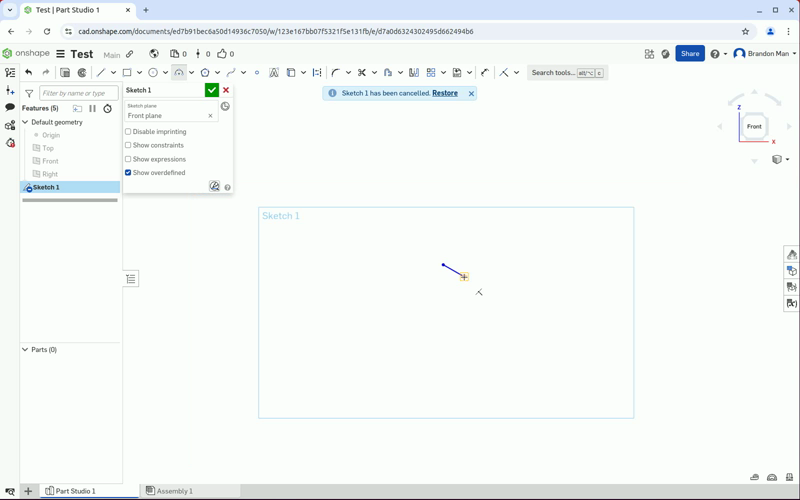
scroll(-6)
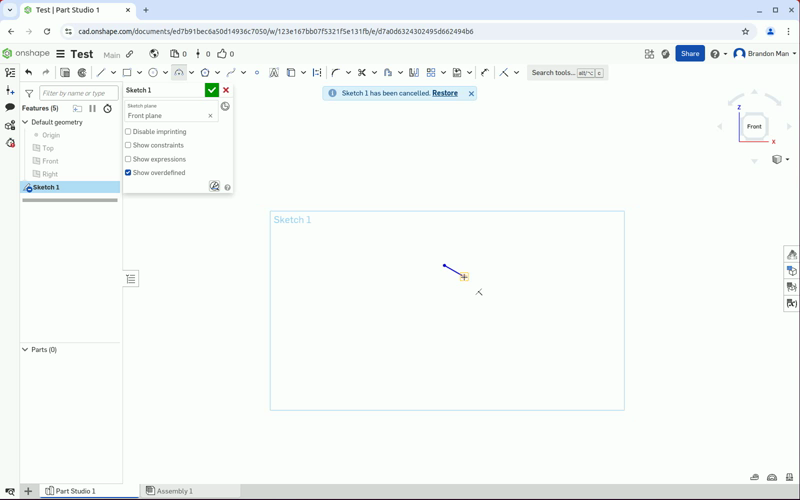
scroll(-6)
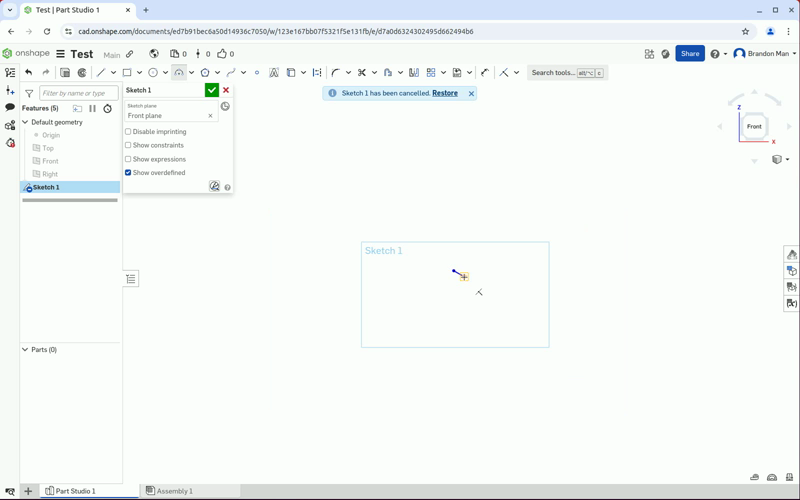
scroll(-6)
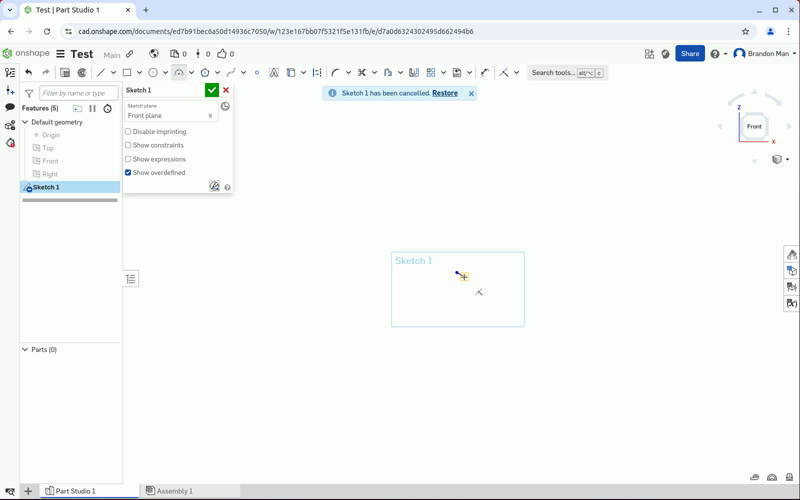
scroll(-6)
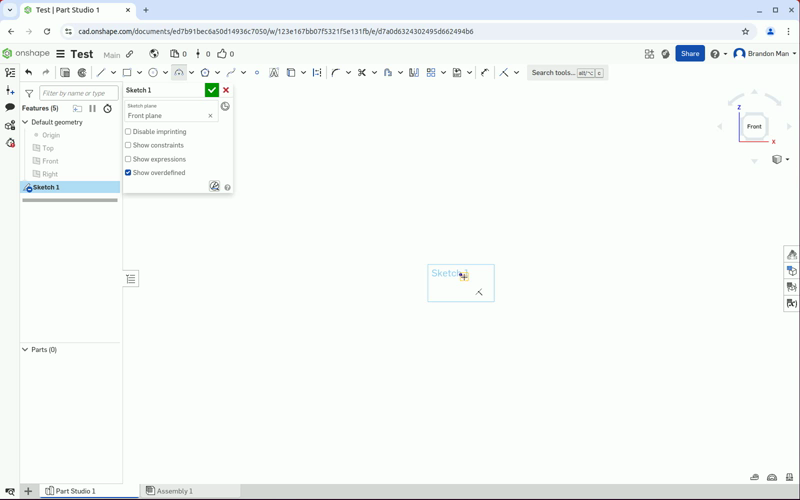
mouse_move(460, 274)
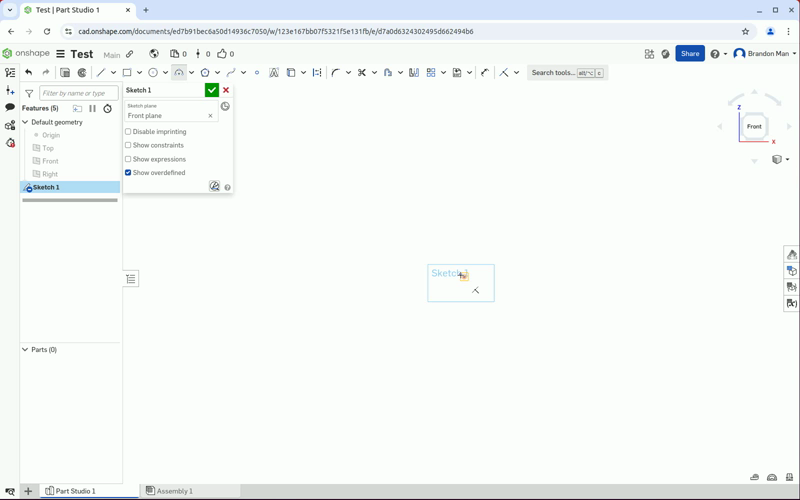
scroll(6)
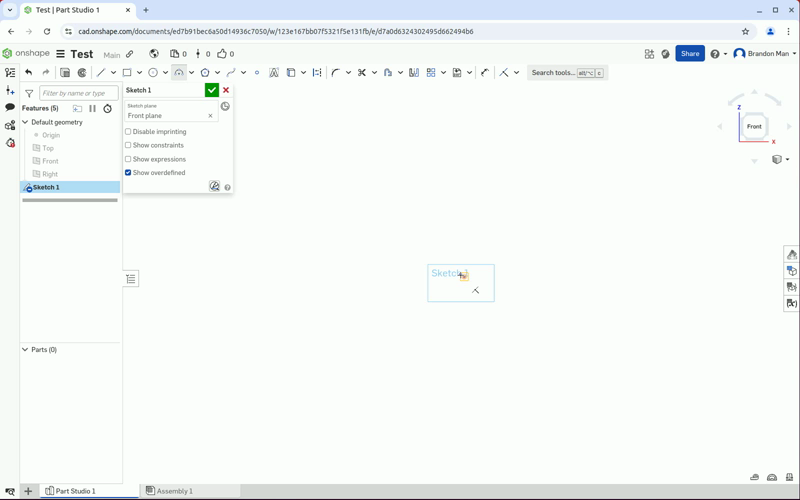
scroll(6)
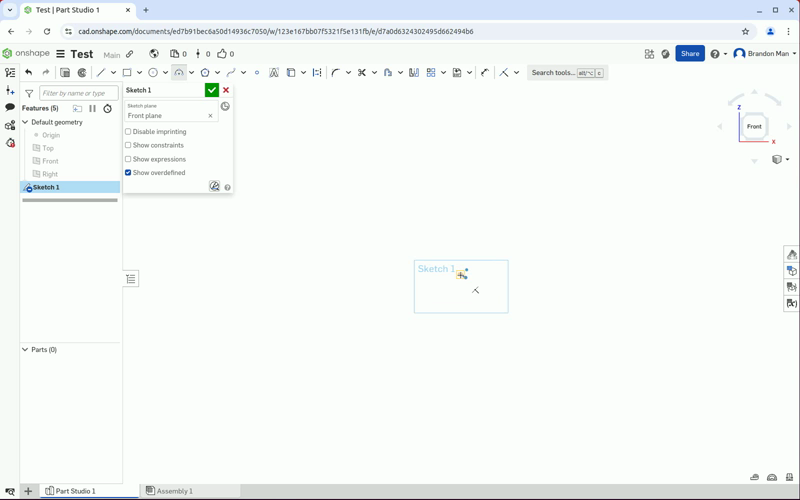
scroll(6)
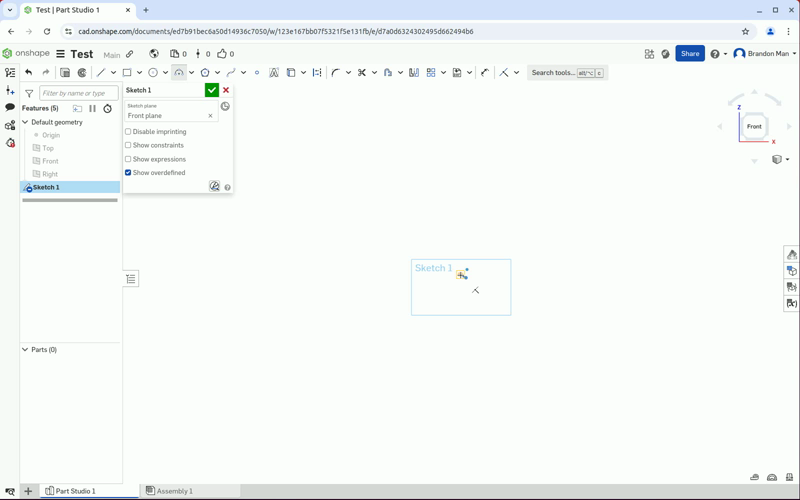
scroll(6)
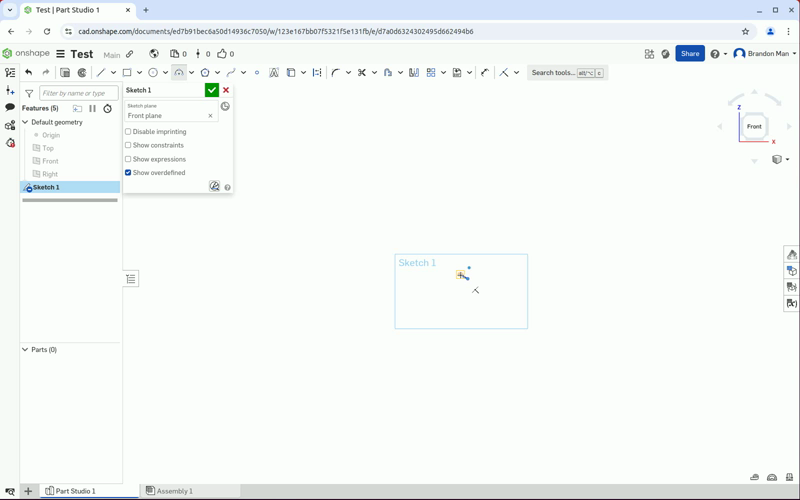
scroll(6)
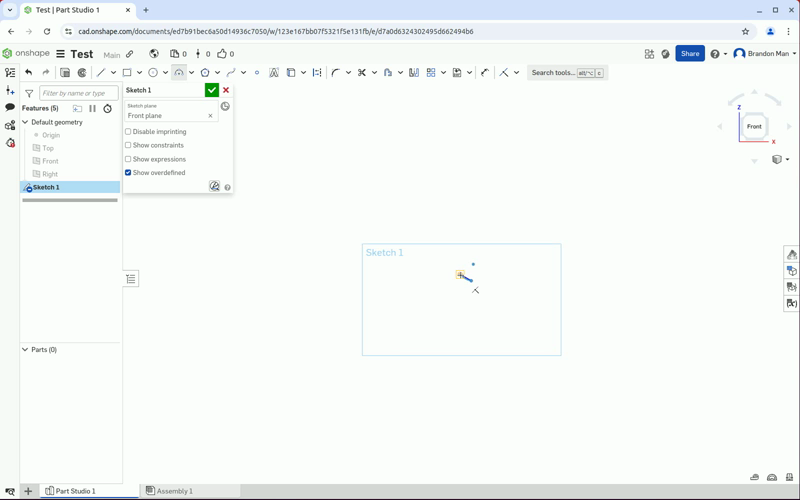
scroll(6)
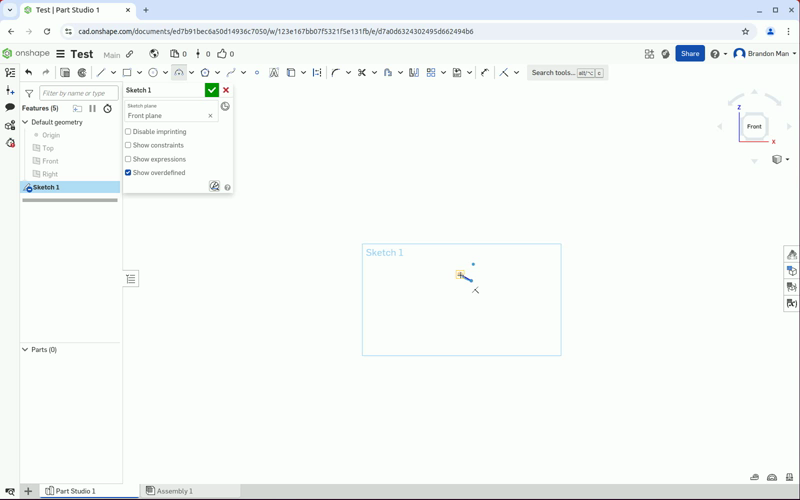
scroll(6)
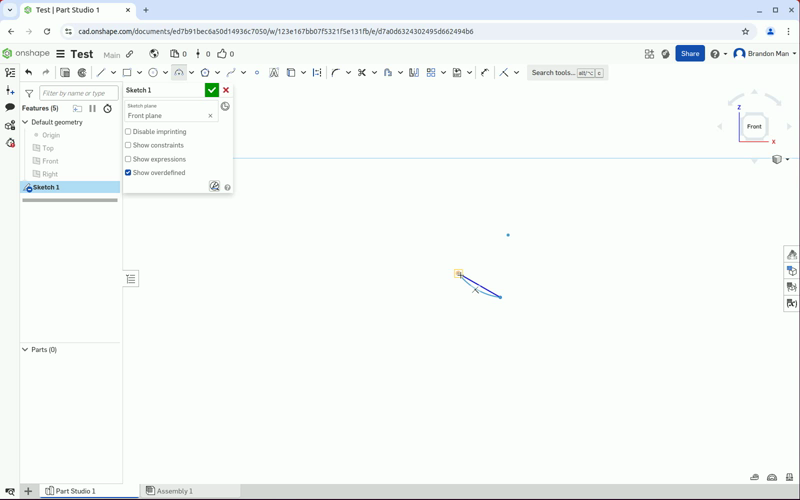
click(460, 274)
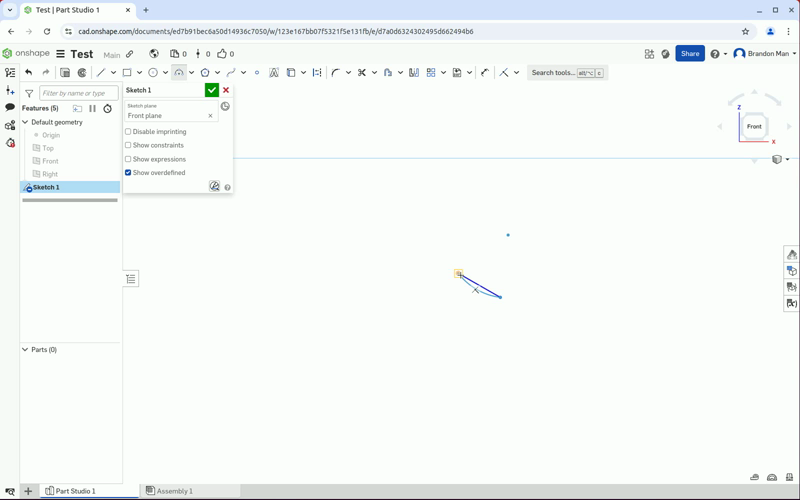
scroll(-6)
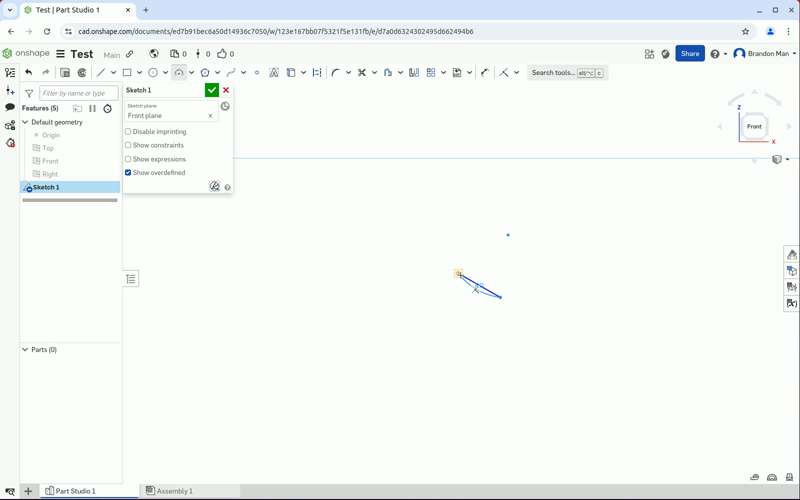
scroll(-6)
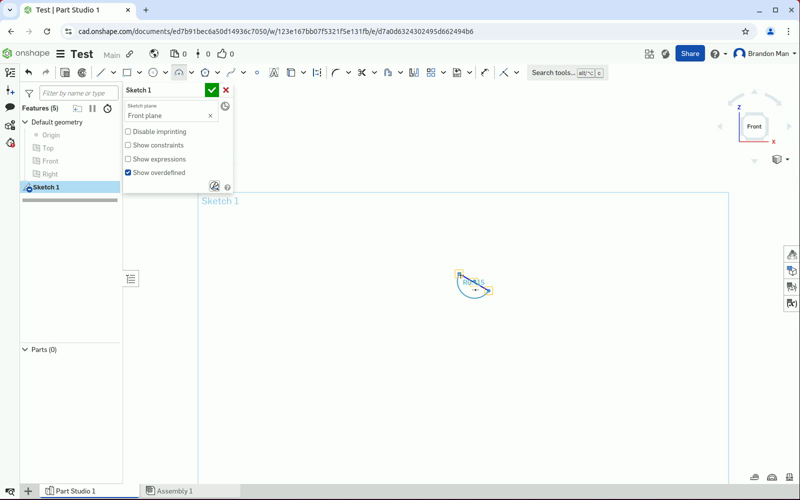
scroll(-6)
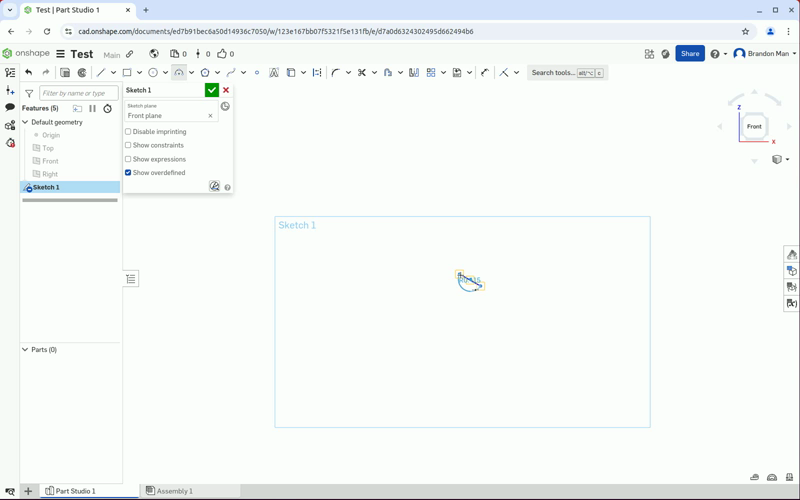
scroll(-6)
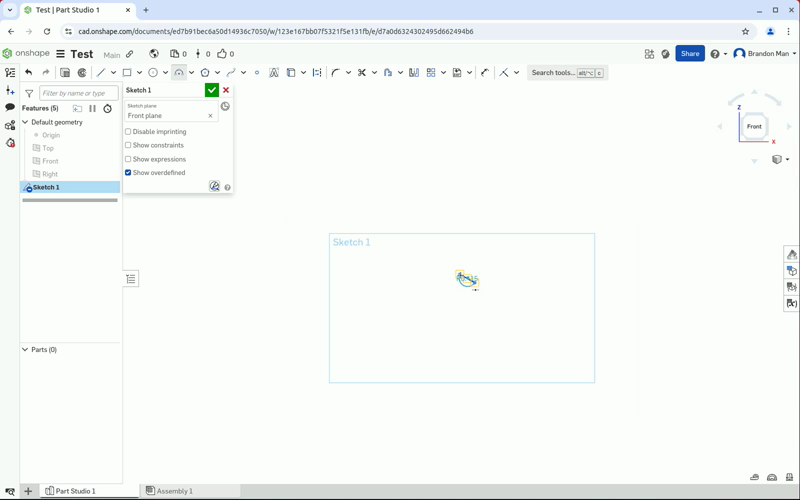
scroll(-6)
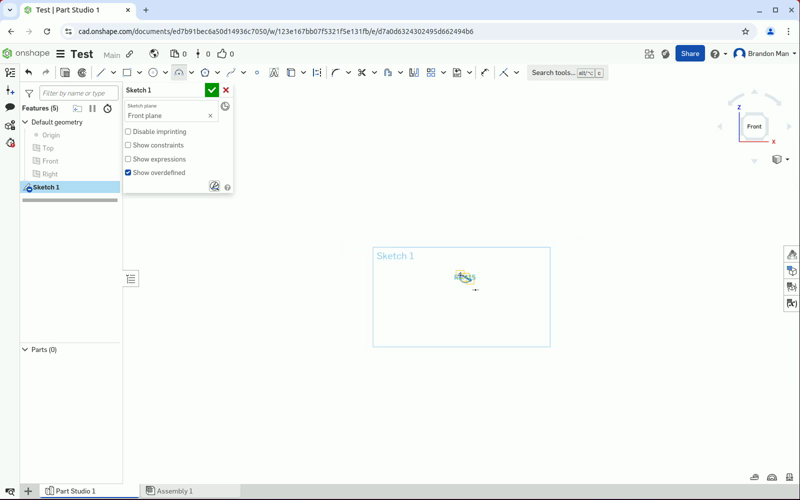
scroll(-6)
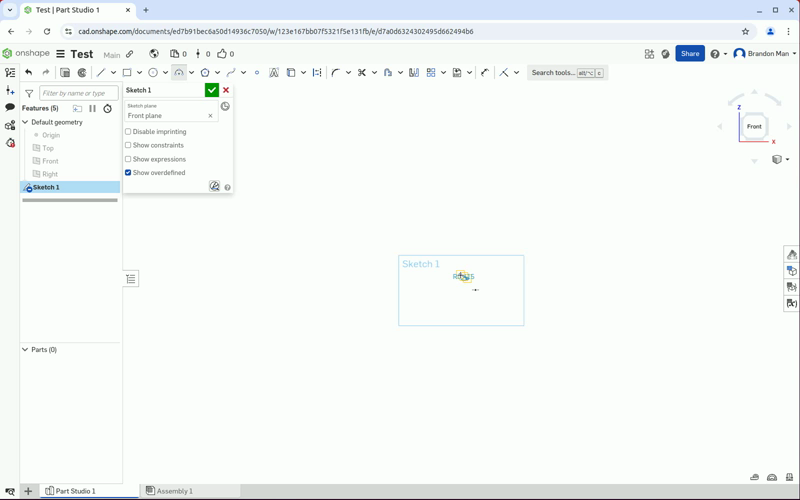
scroll(-6)
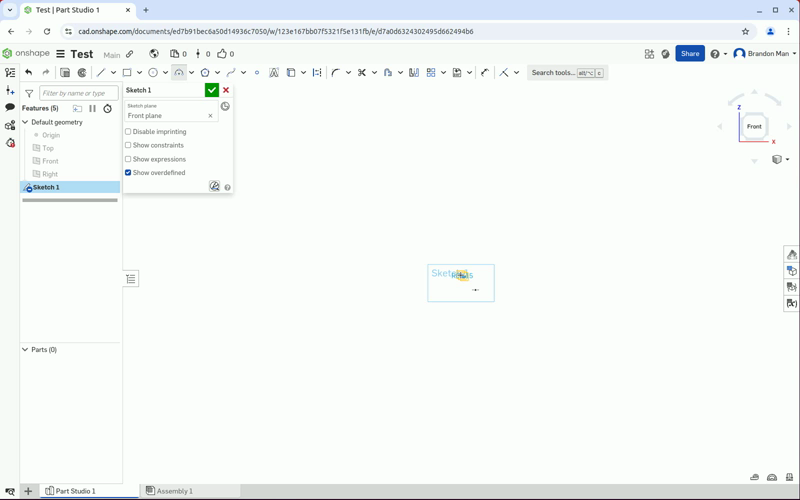
key_down(shift)
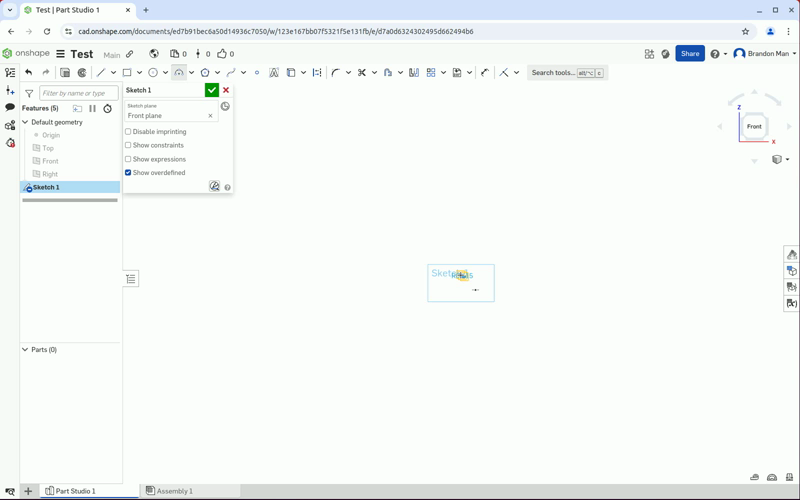
mouse_move(463, 274)
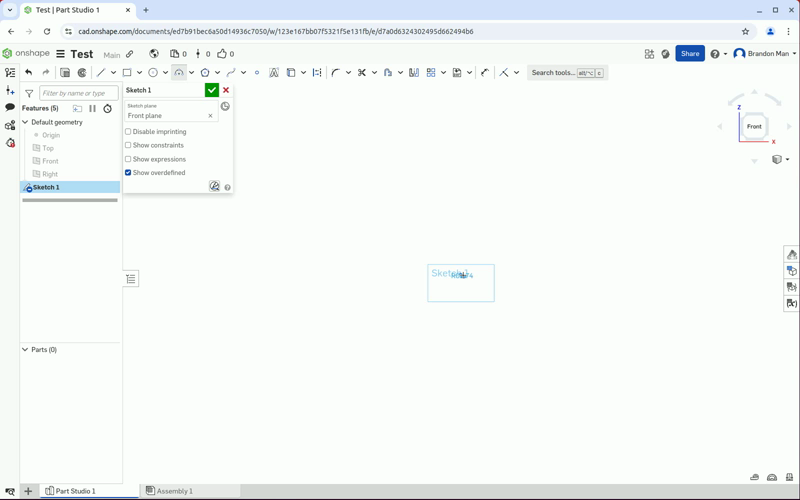
scroll(6)
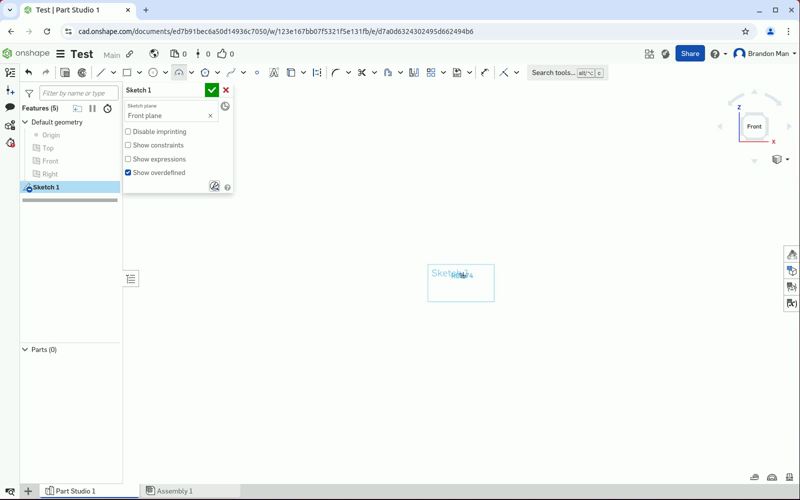
scroll(6)
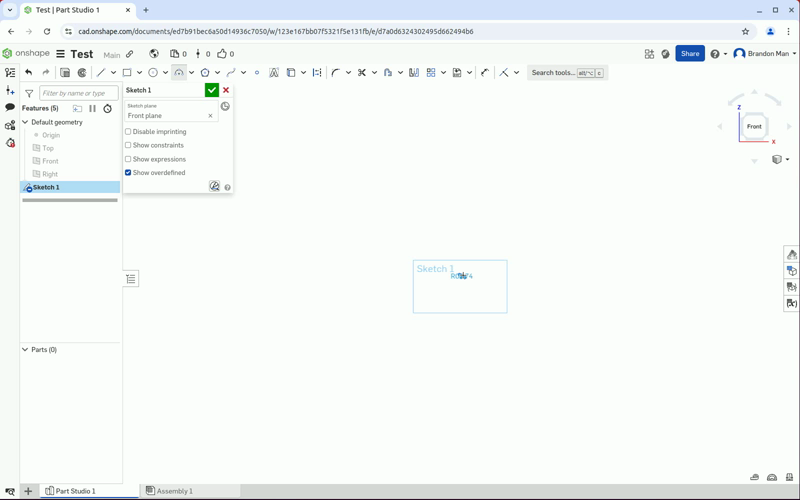
scroll(6)
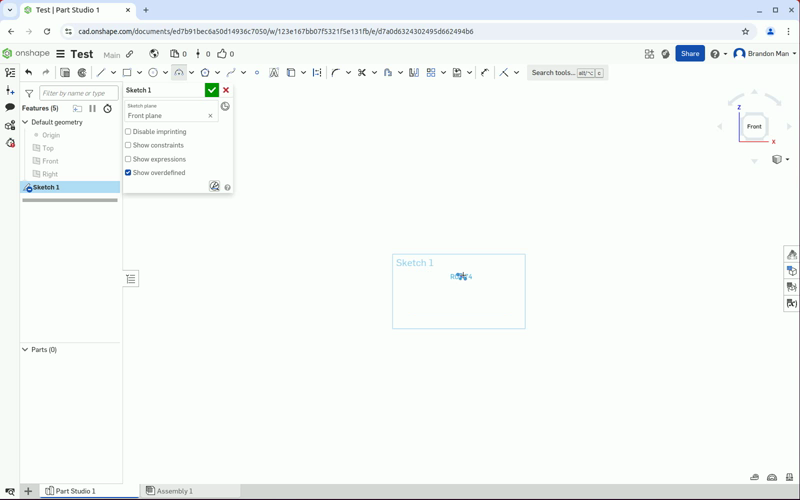
scroll(6)
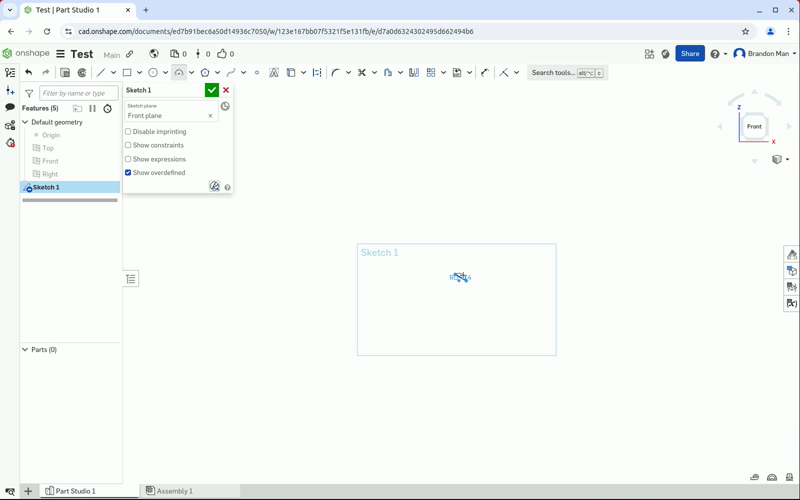
scroll(6)
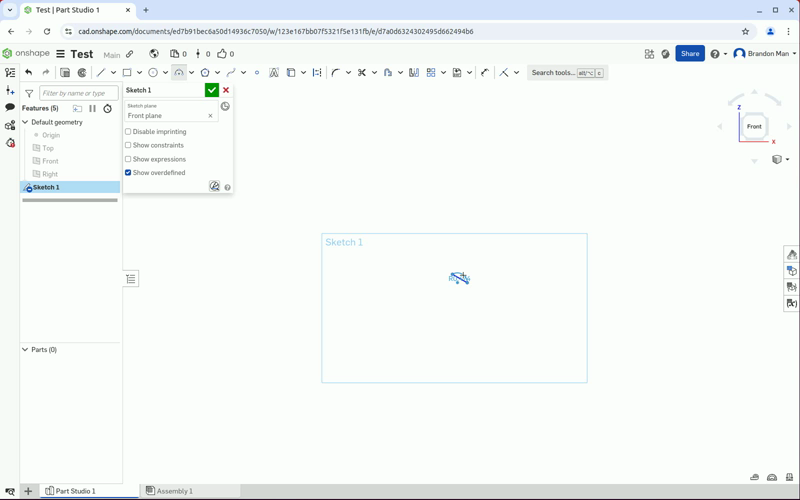
scroll(6)
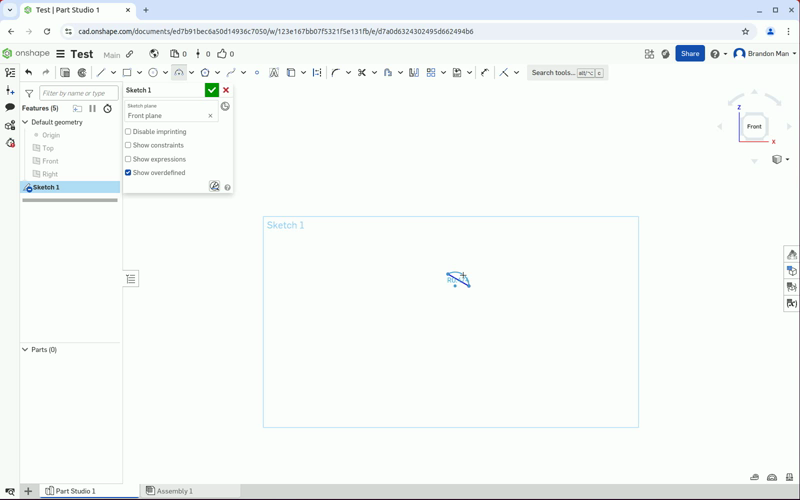
scroll(6)
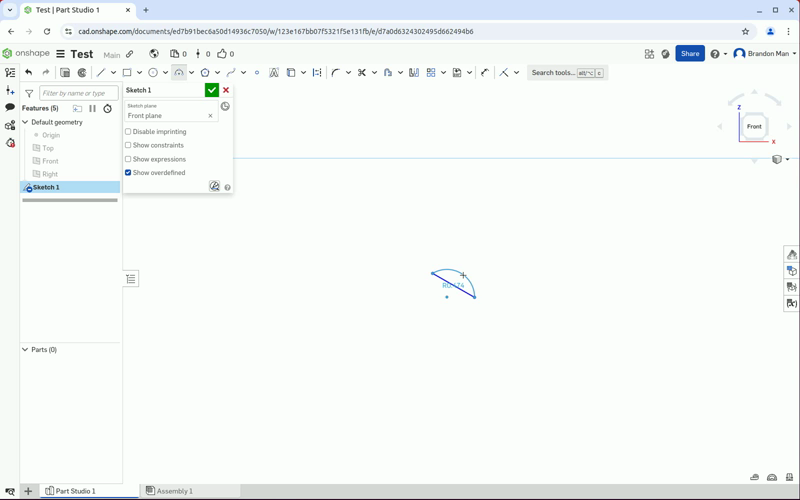
click(463, 274)
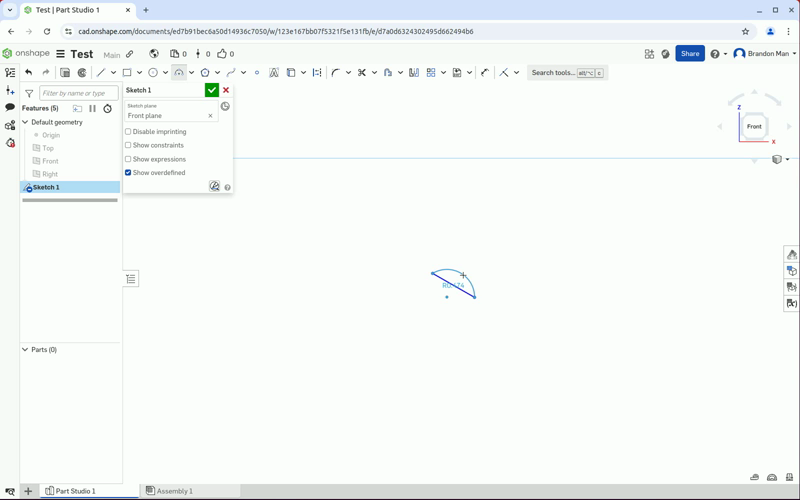
scroll(-6)
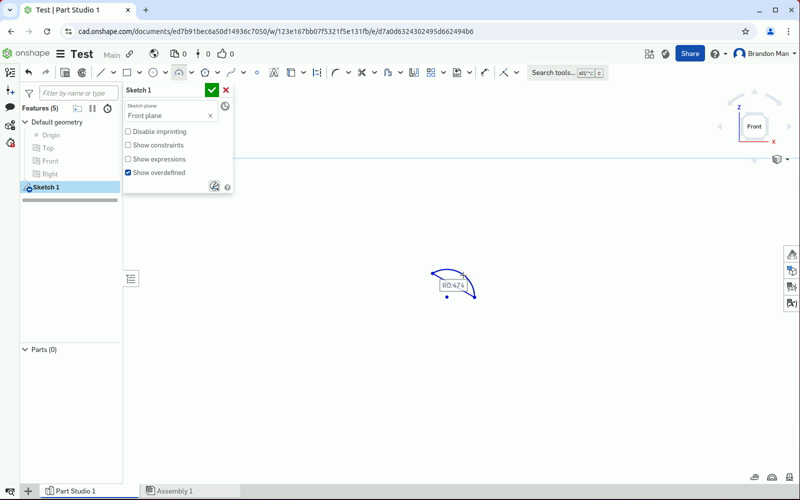
scroll(-6)
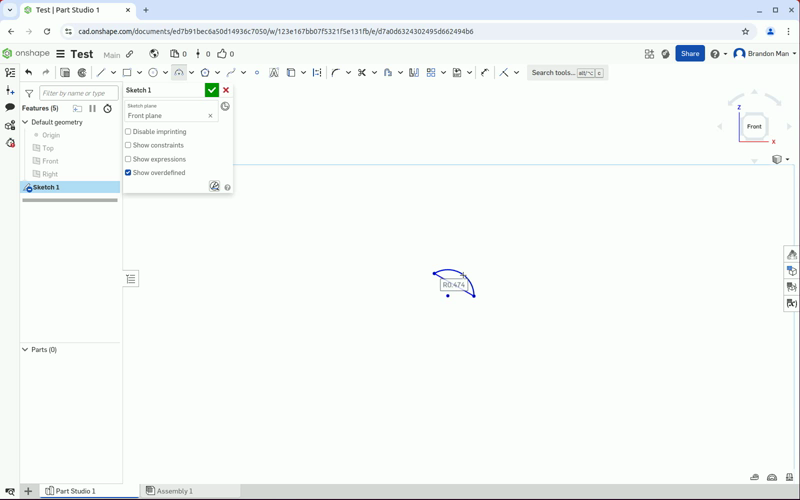
scroll(-6)
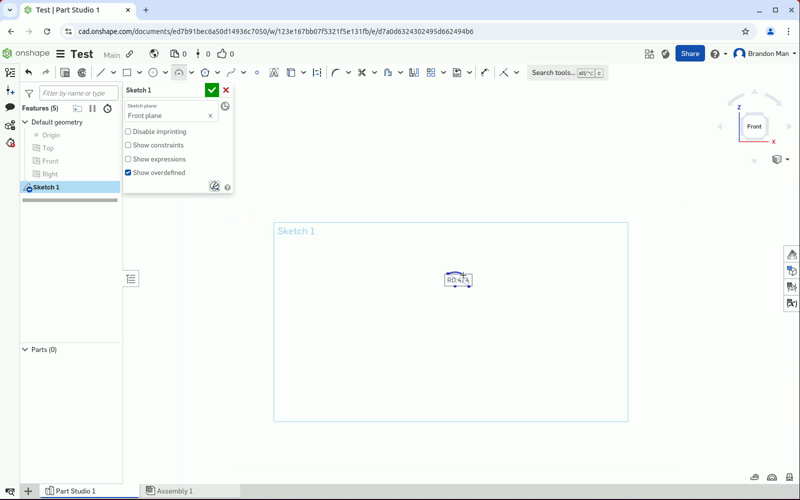
scroll(-6)
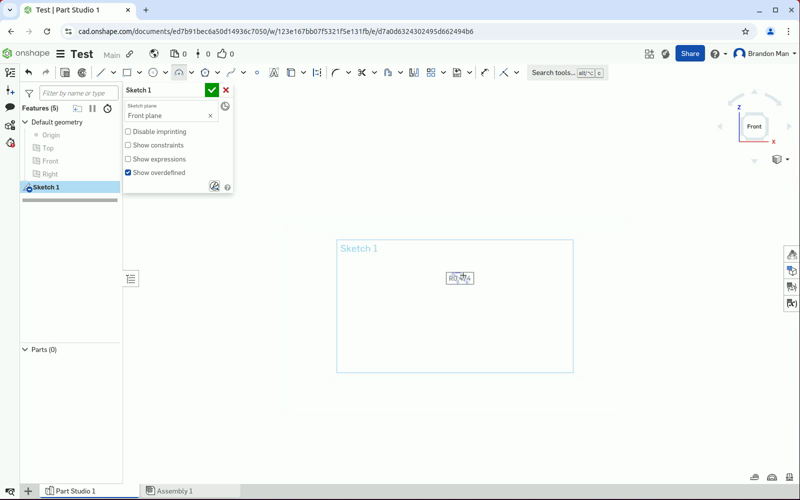
scroll(-6)
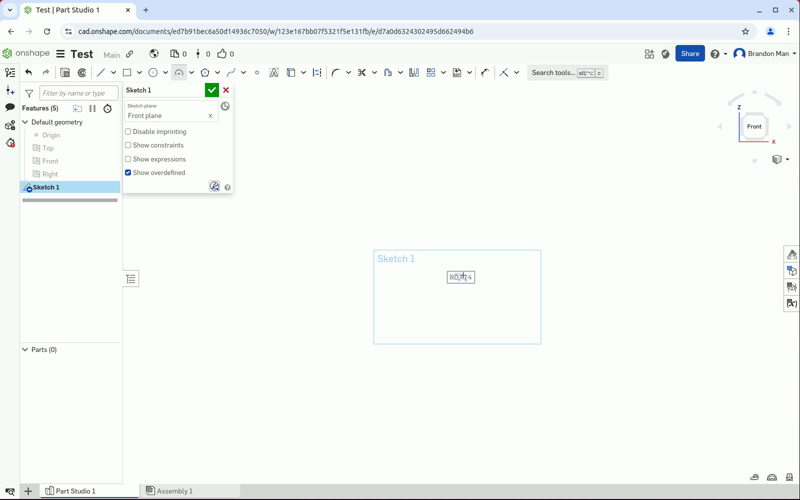
scroll(-6)
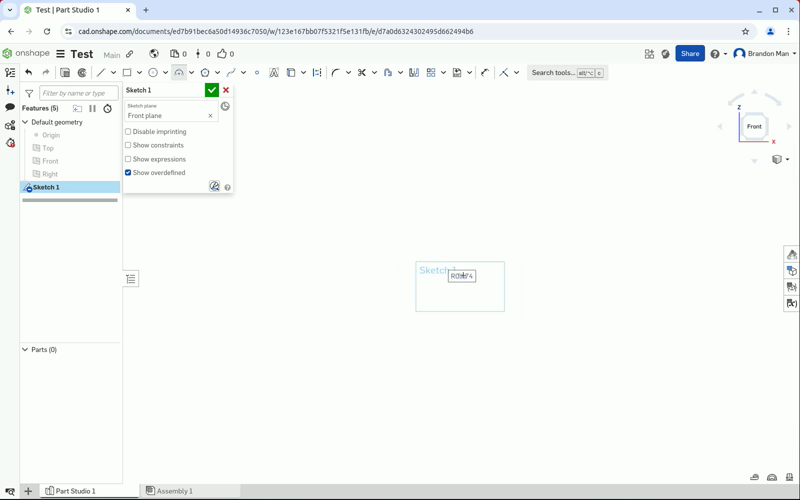
scroll(-6)
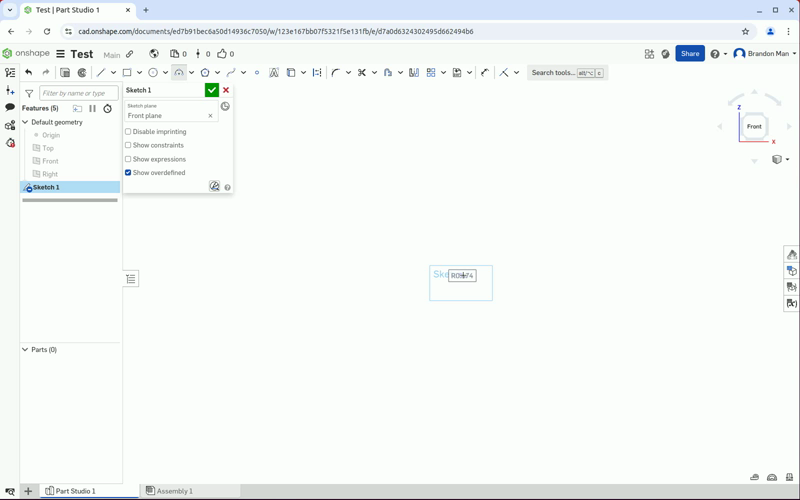
key_up(shift)
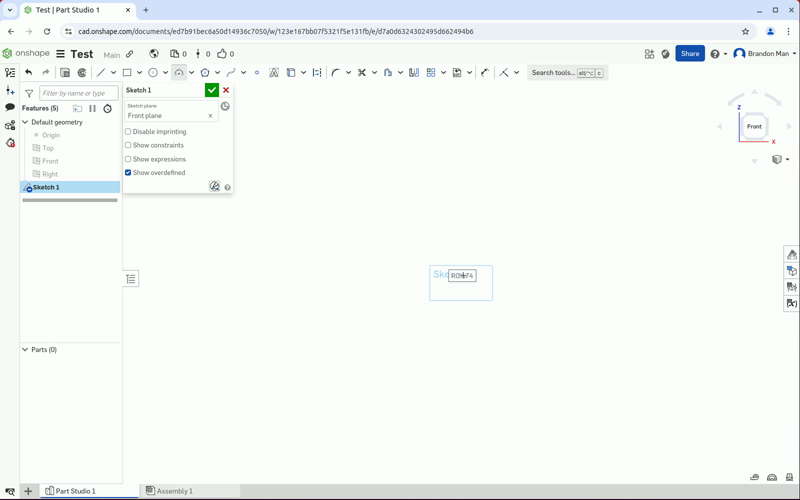
key(esc)
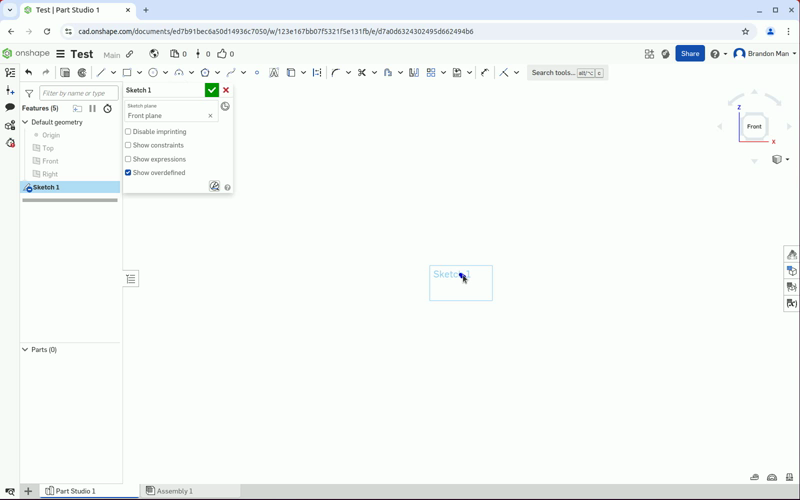
mouse_move(463, 275)
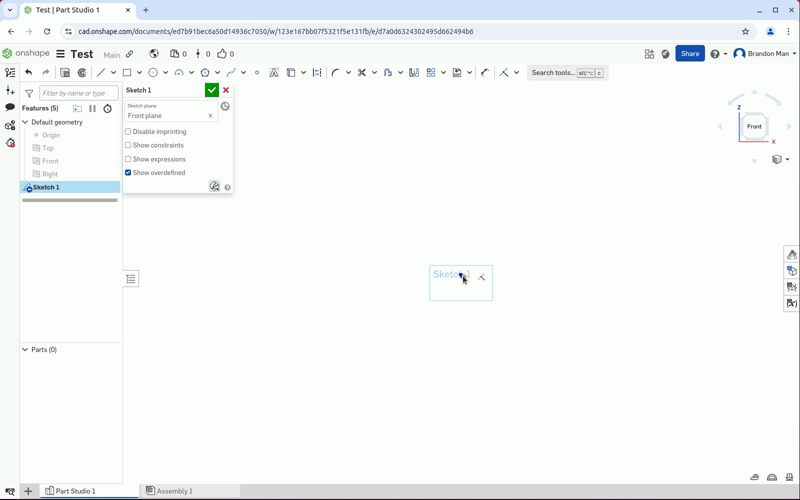
scroll(6)
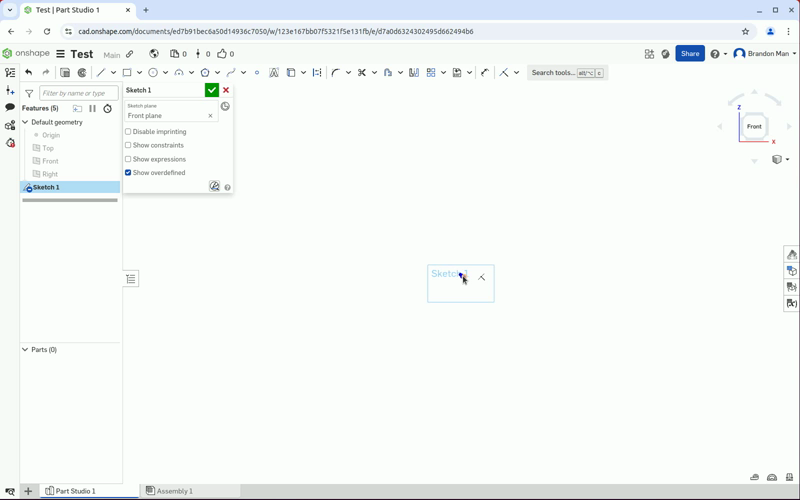
scroll(6)
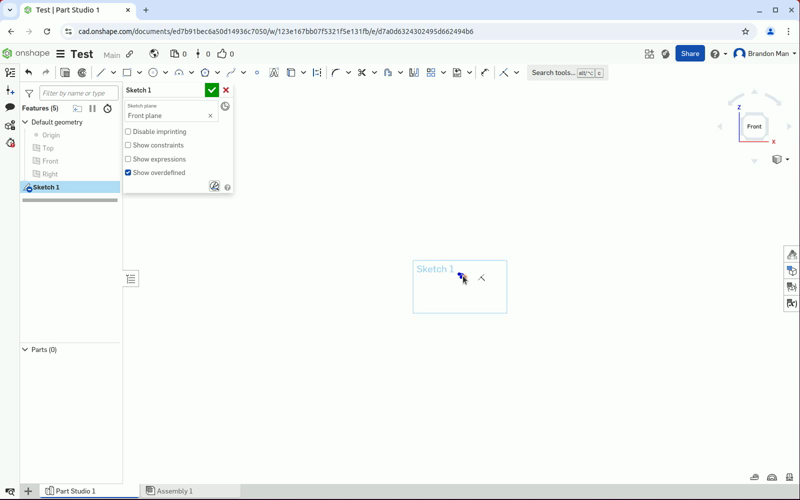
scroll(6)
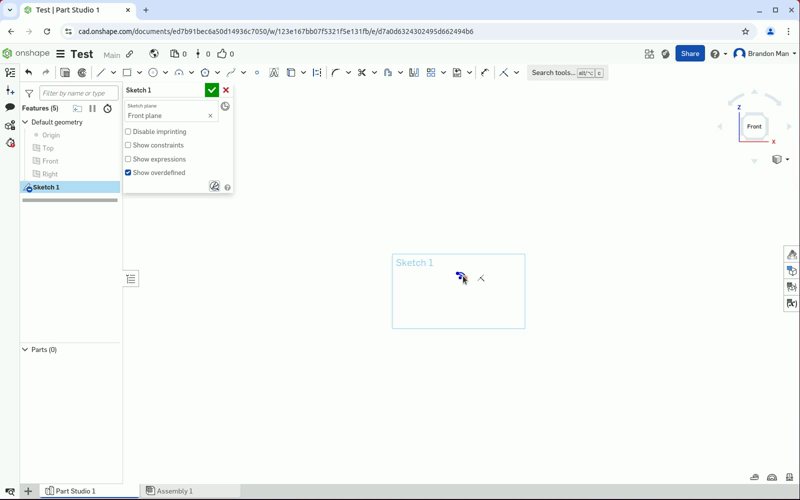
scroll(6)
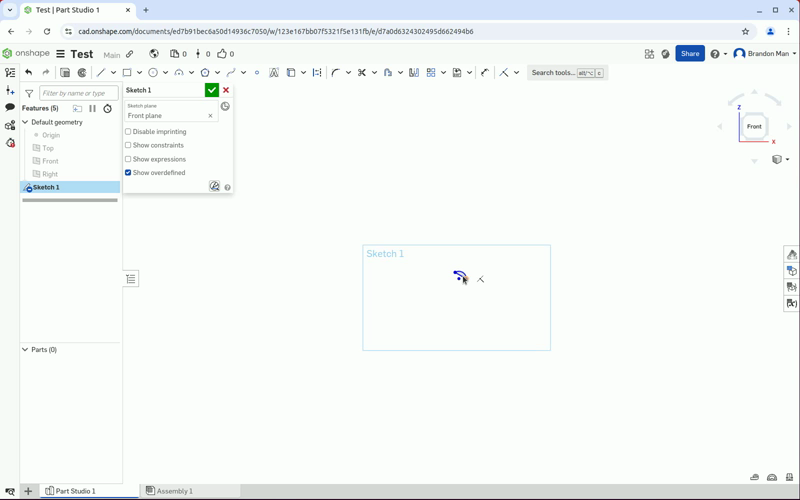
scroll(6)
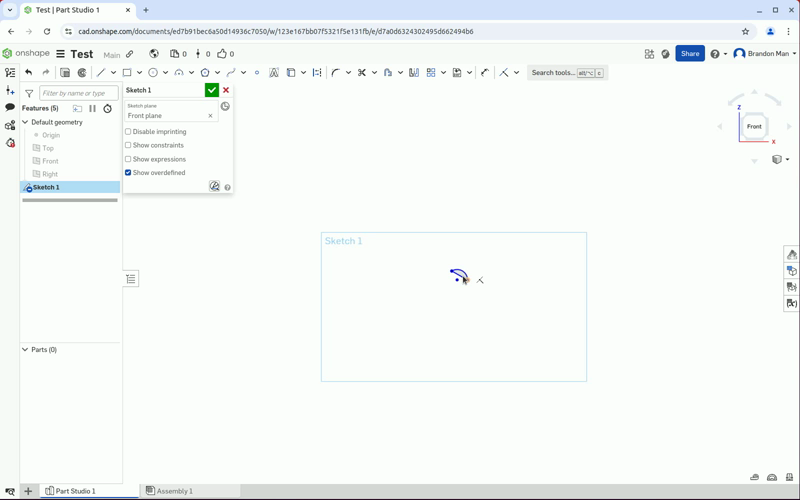
scroll(6)
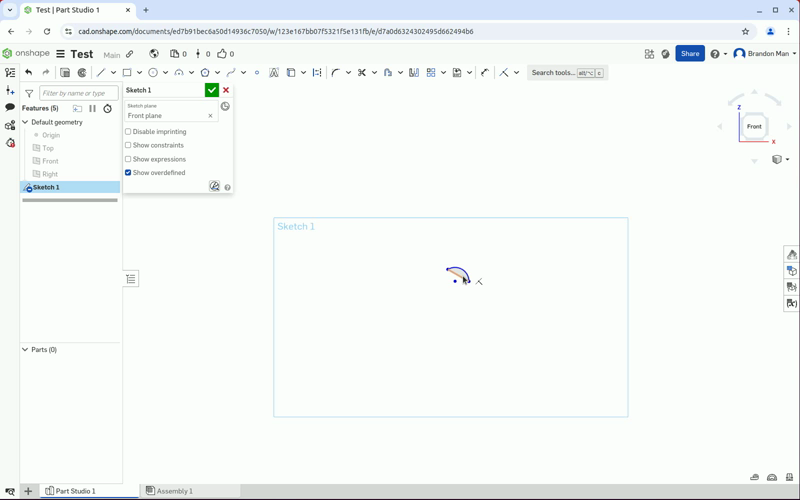
scroll(6)
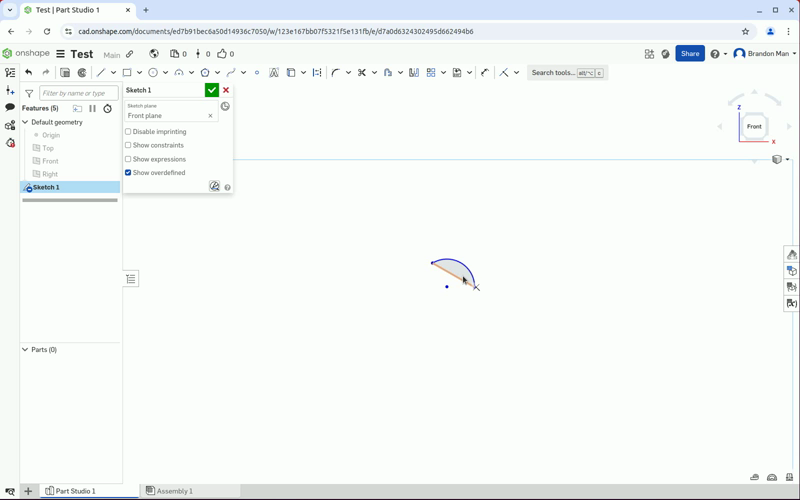
click(463, 275)
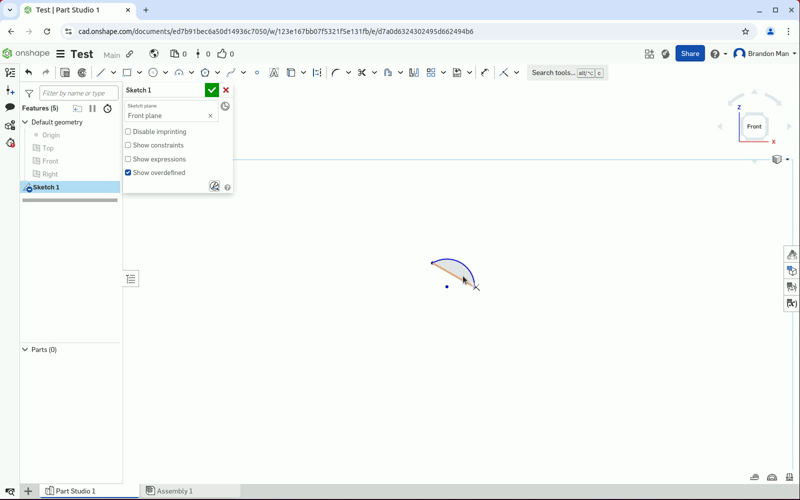
scroll(-6)
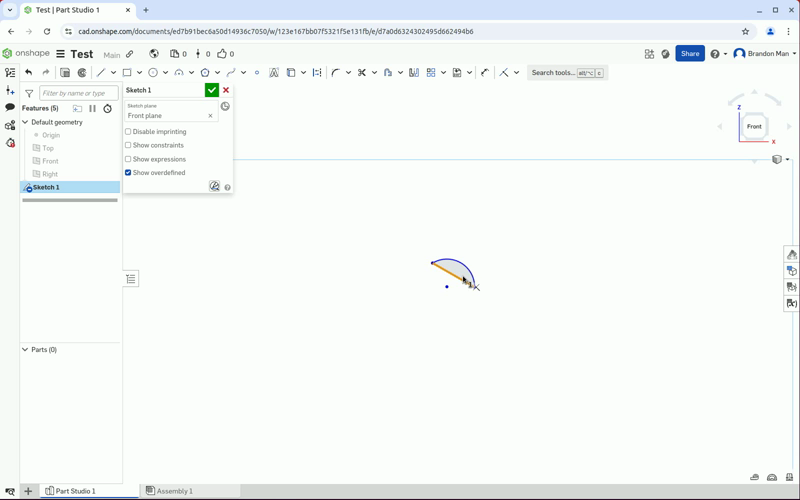
scroll(-6)
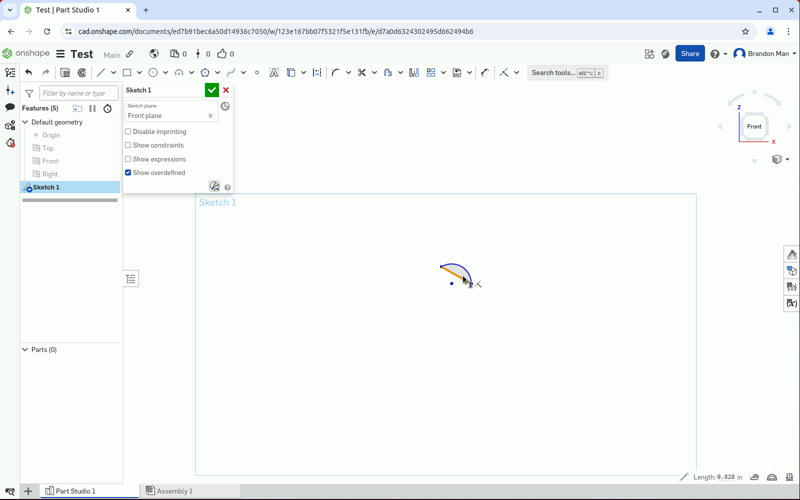
scroll(-6)
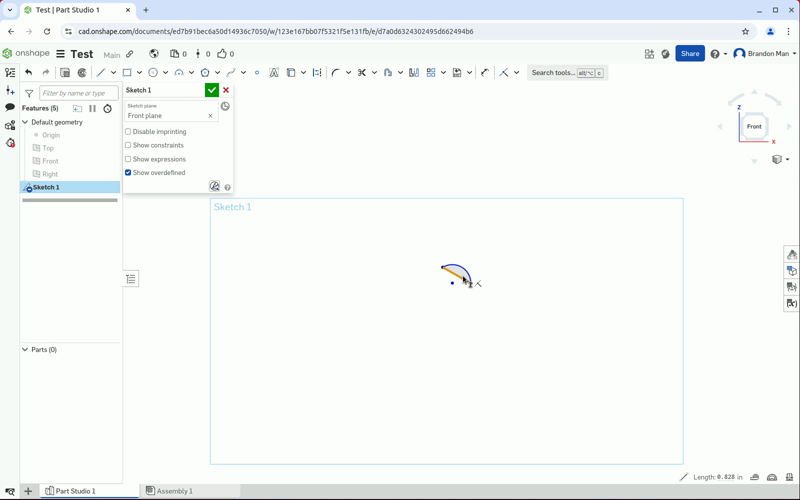
scroll(-6)
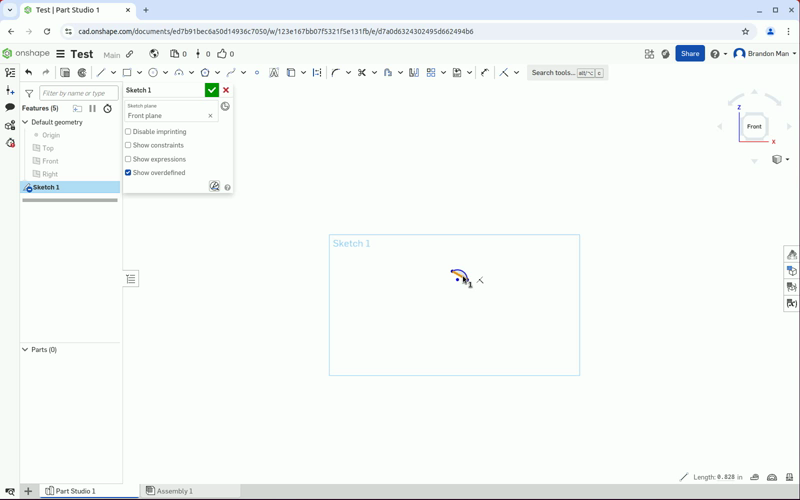
scroll(-6)
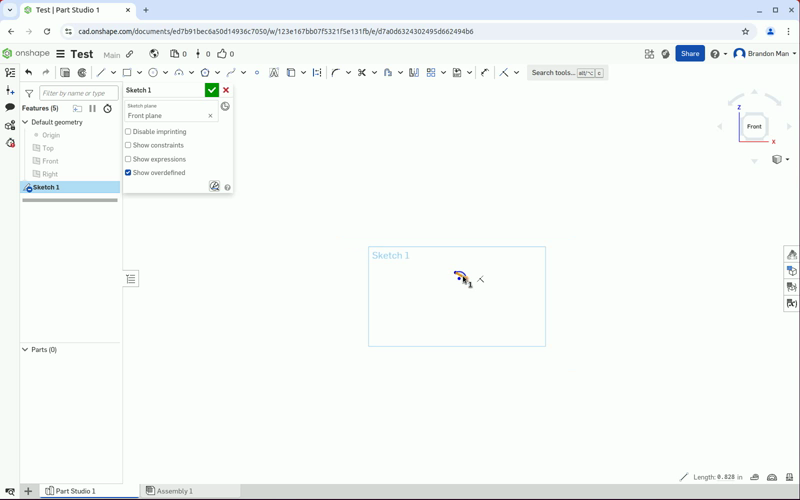
scroll(-6)
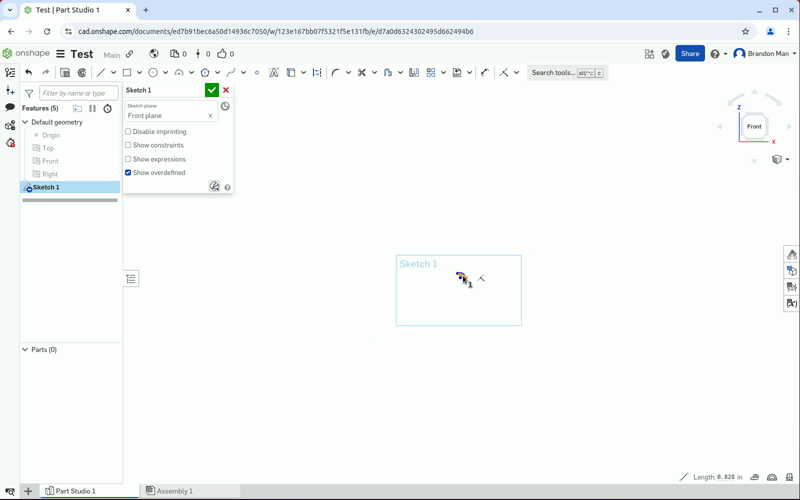
scroll(-6)
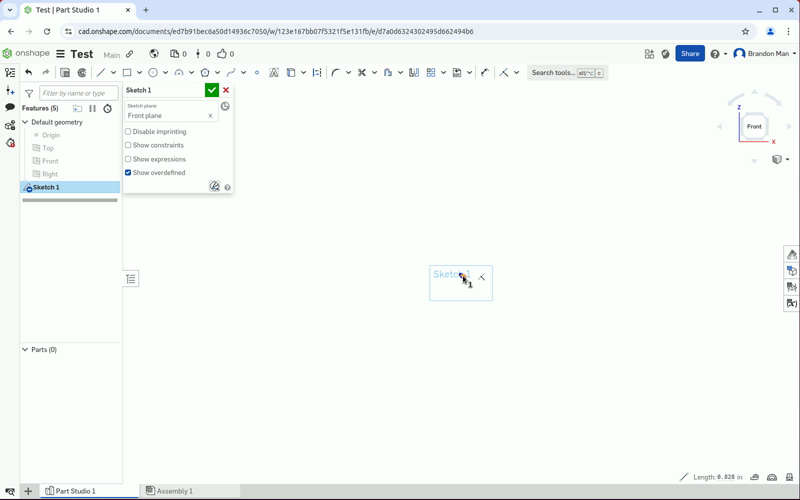
mouse_move(73, 352)
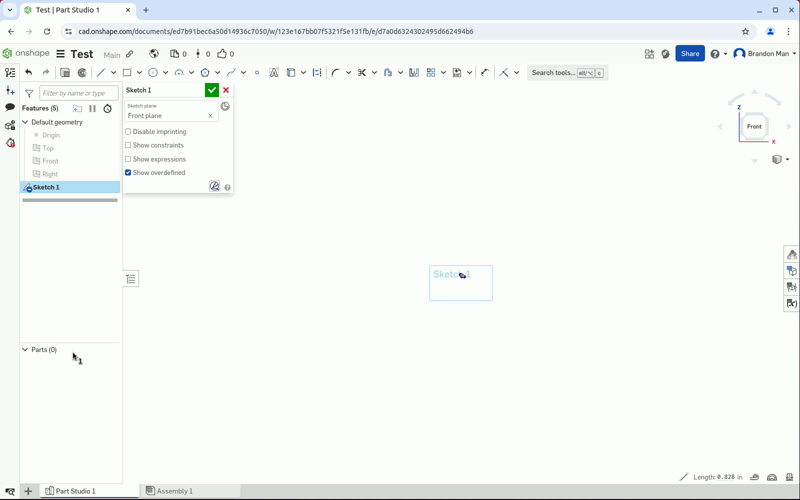
key(shift+y)
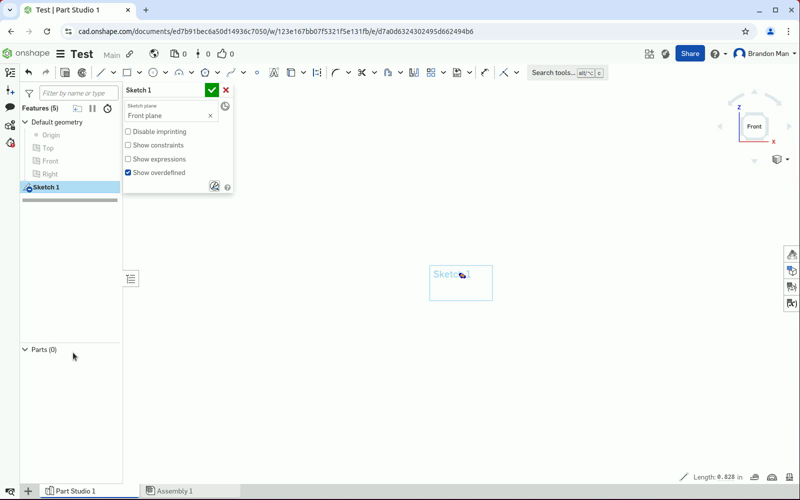
key(shift+e)
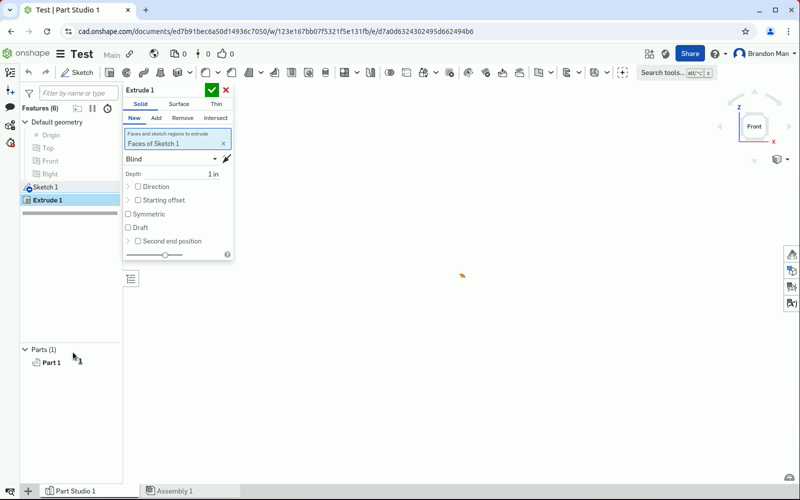
mouse_move(143, 106)
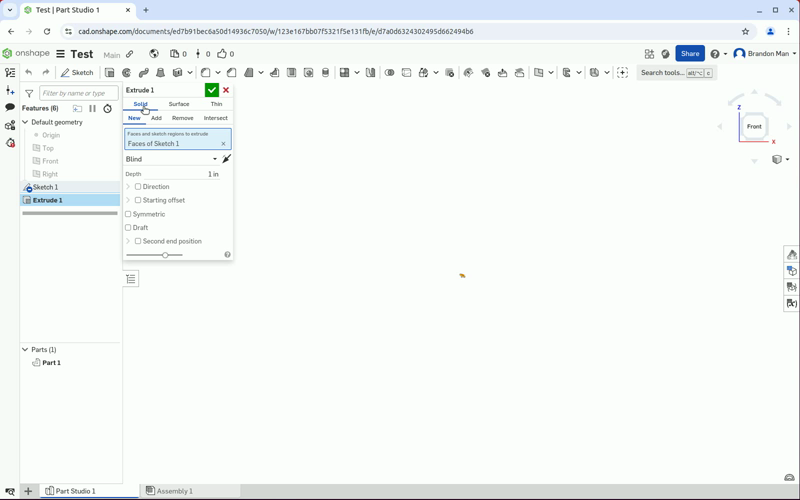
click(143, 106)
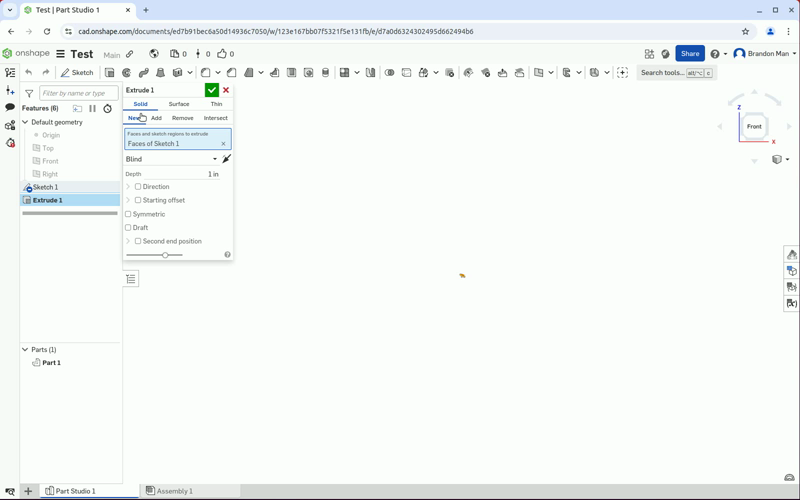
mouse_move(137, 120)
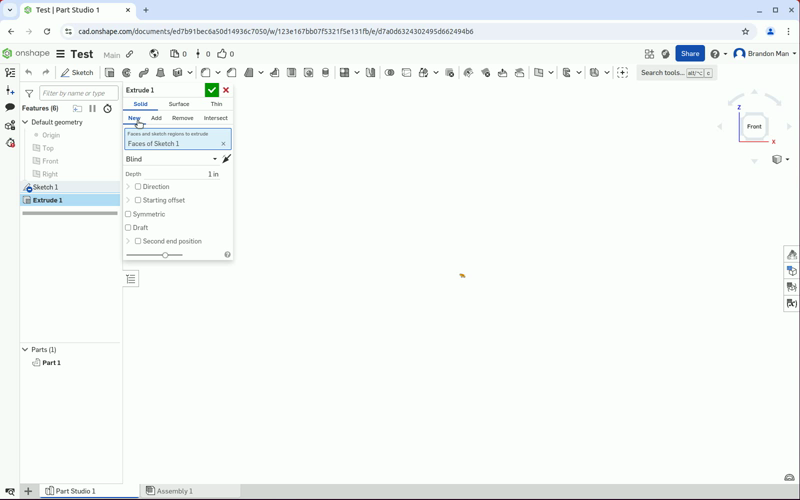
click(137, 120)
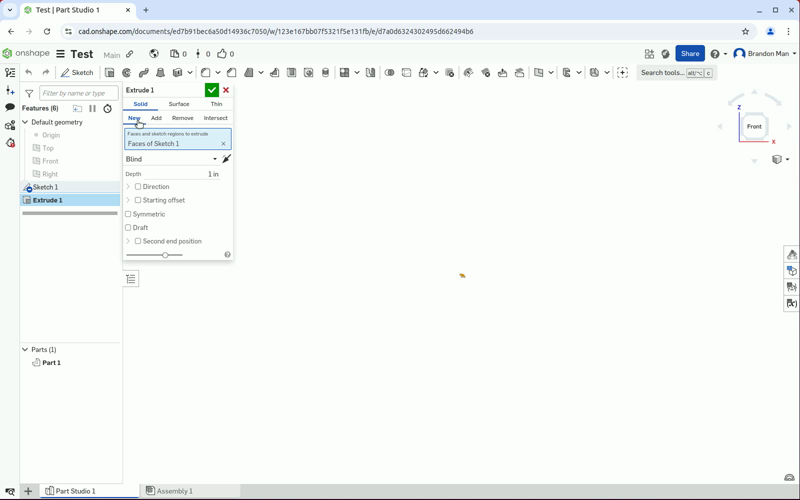
key(tab, 4)
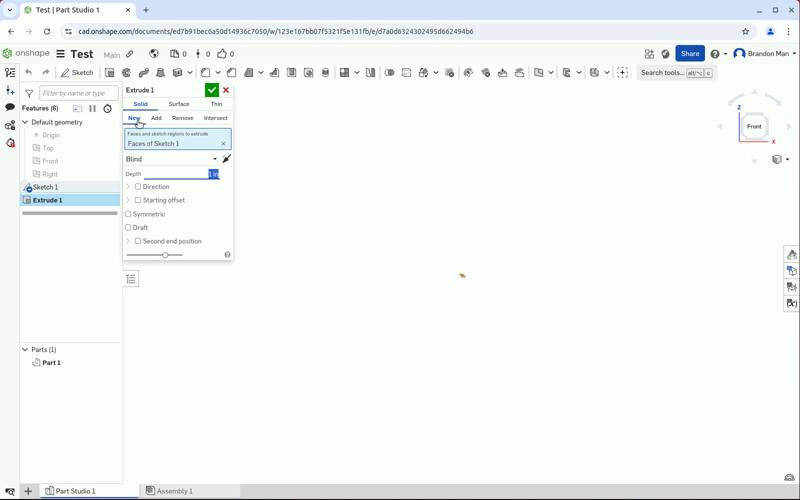
text(23.108)
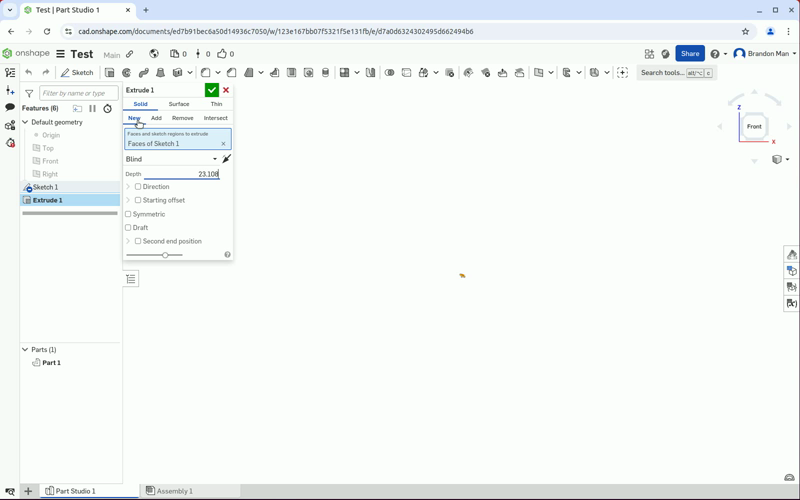
key(enter)
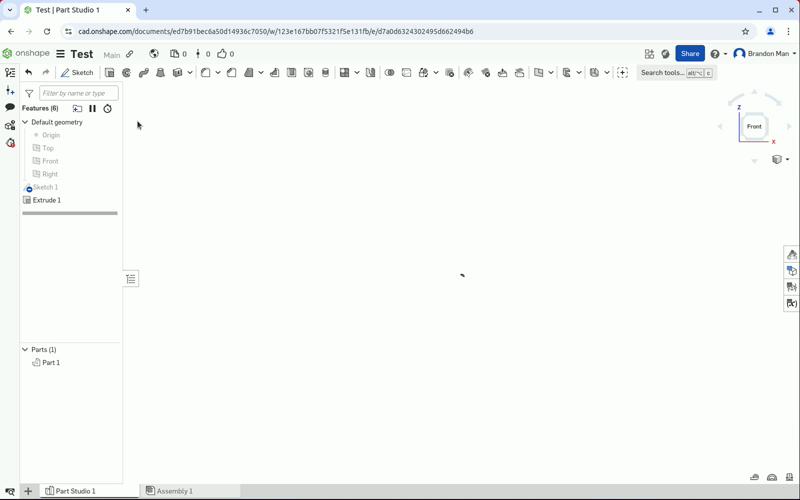
key(shift+h)
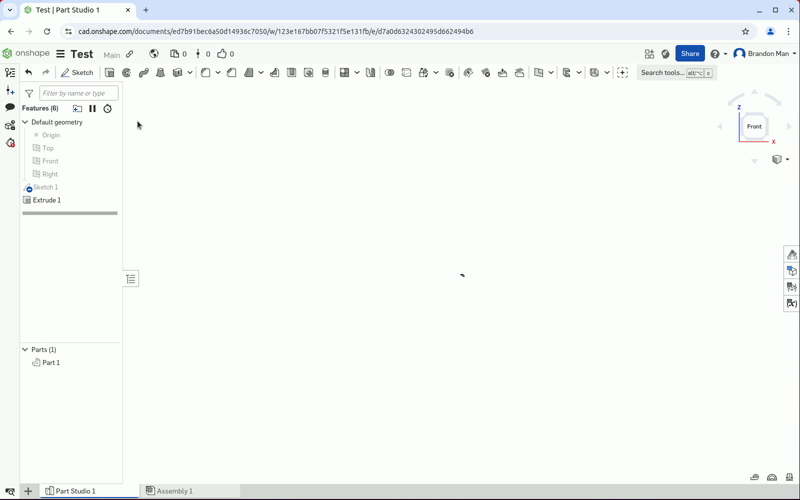
key(shift+h)
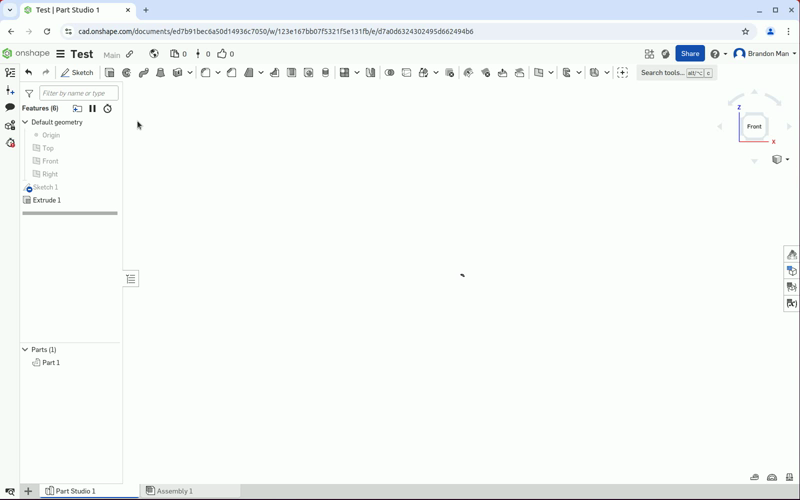
mouse_move(73, 189)
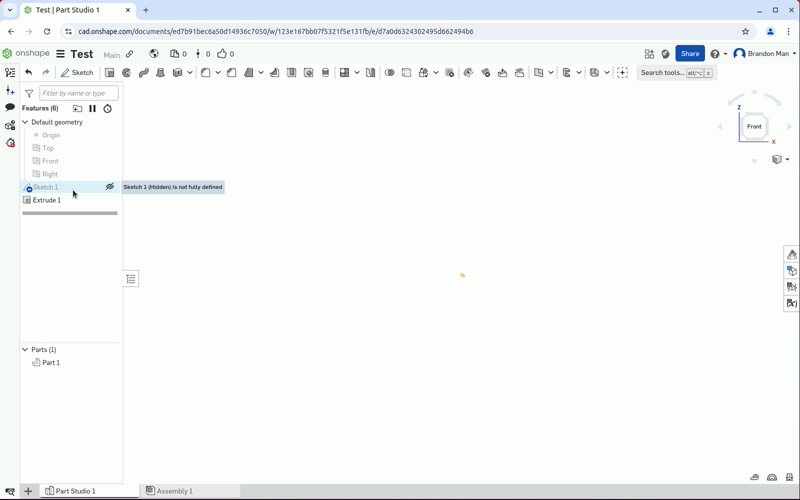
click(73, 189)
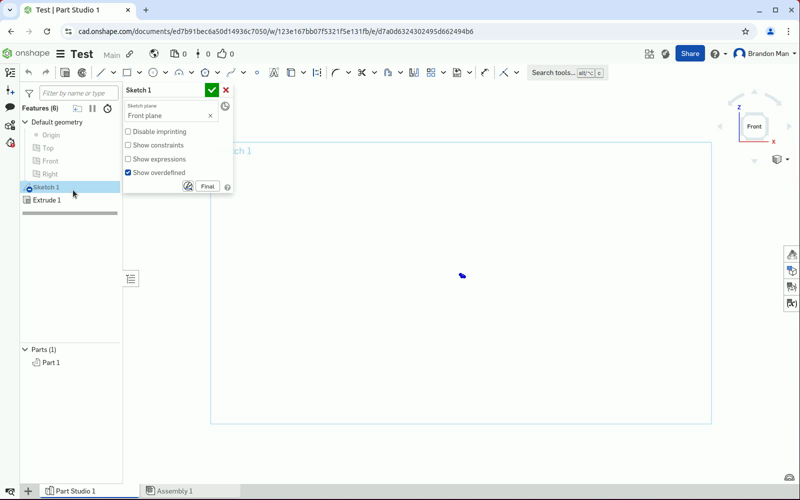
mouse_move(229, 92)
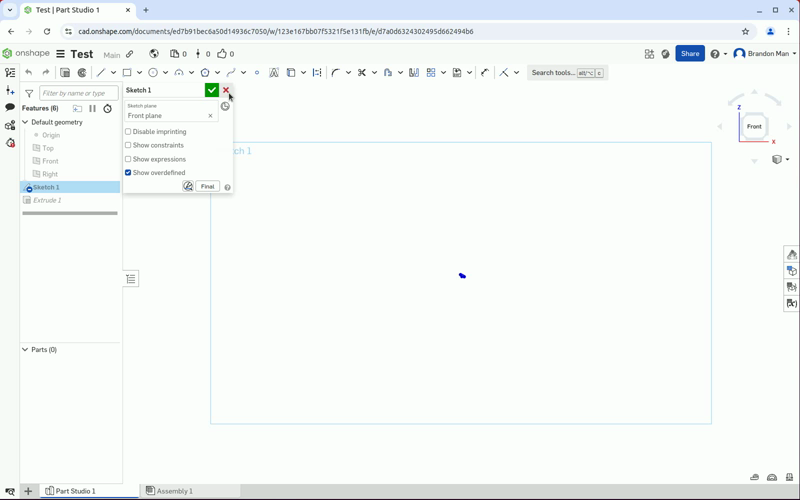
click(229, 92)
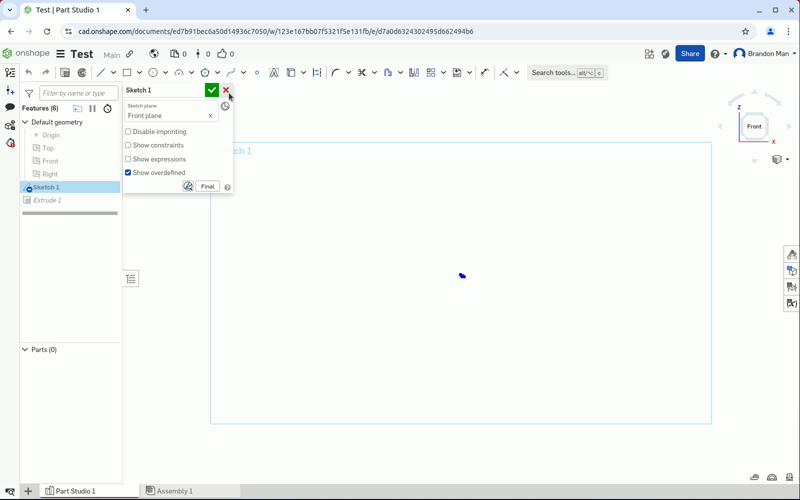
key(shift+s)
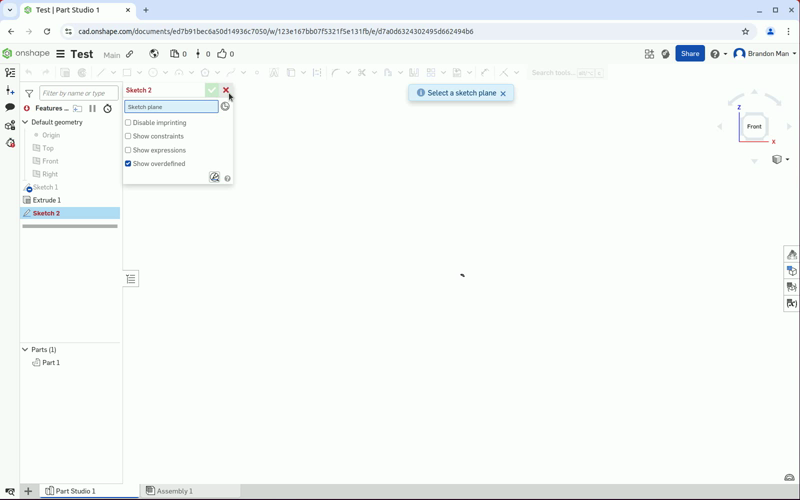
mouse_move(73, 163)
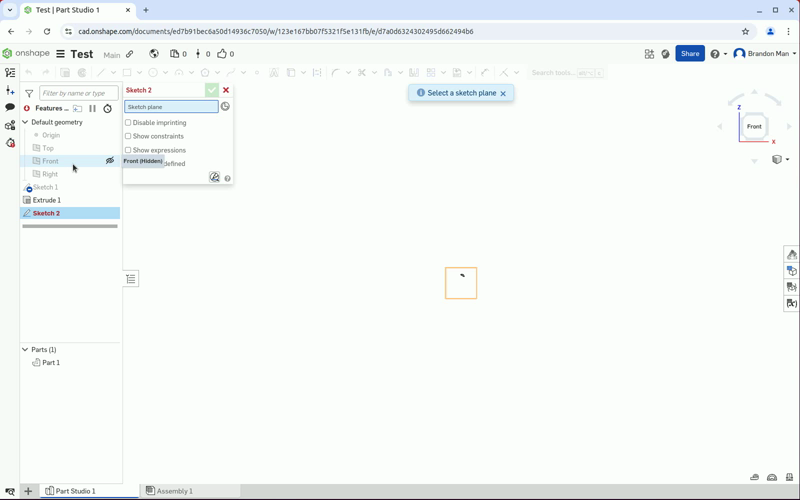
click(73, 163)
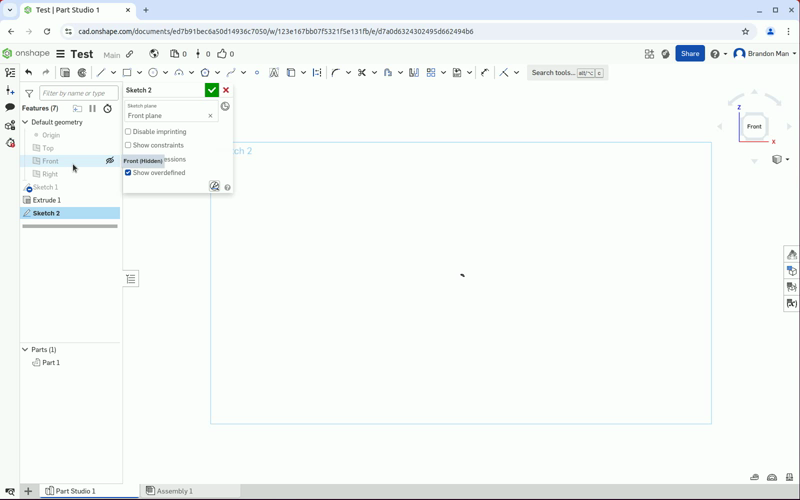
mouse_move(73, 352)
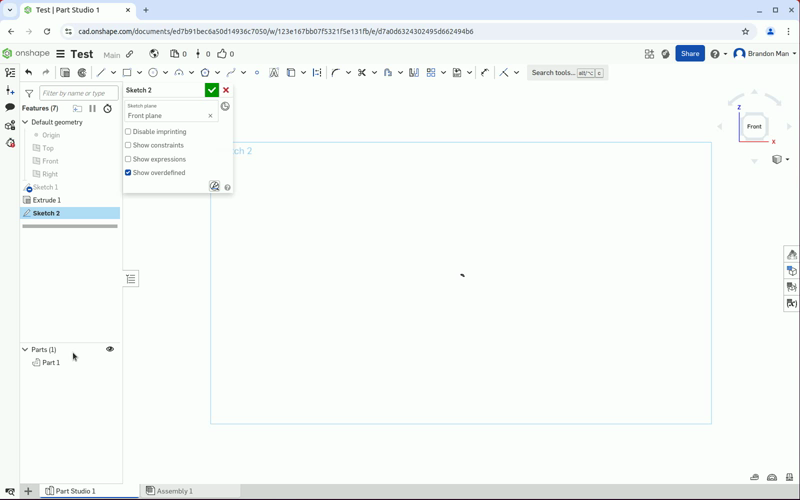
key(y)
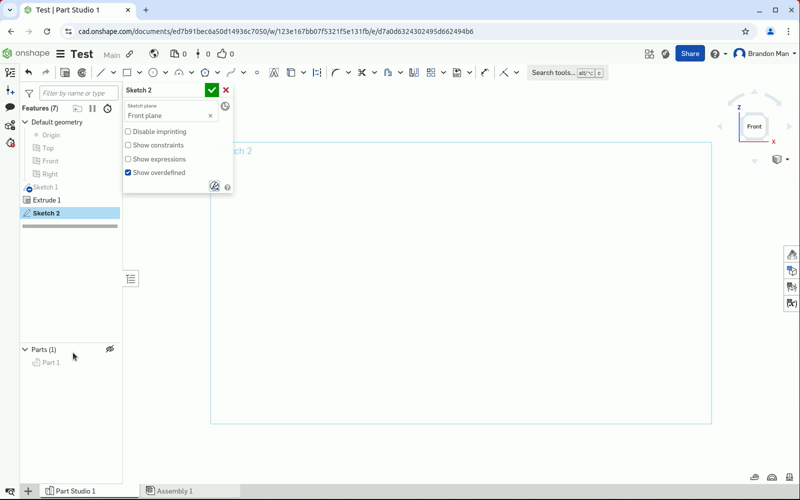
key(l)
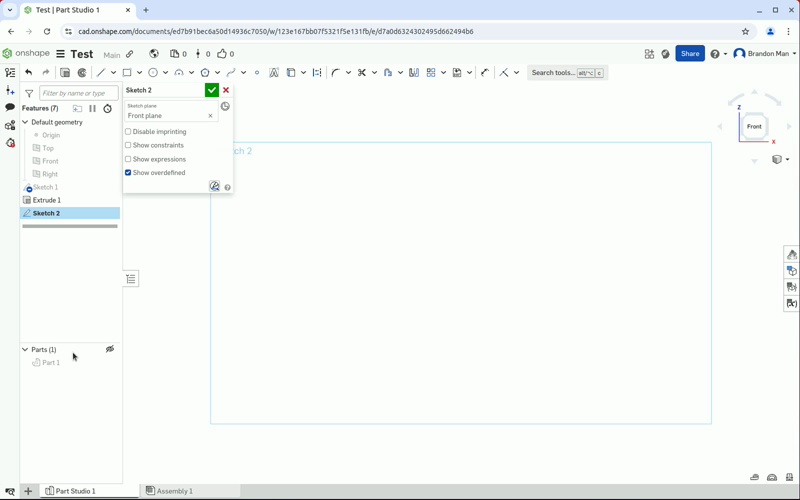
key_down(shift)
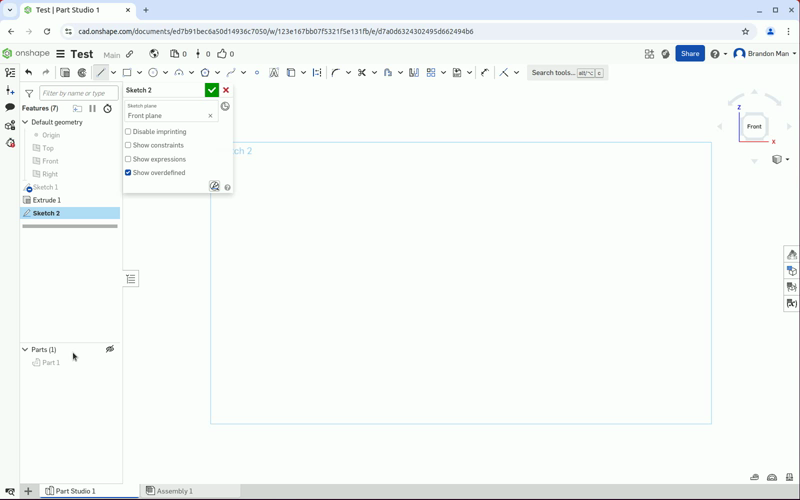
mouse_move(470, 287)
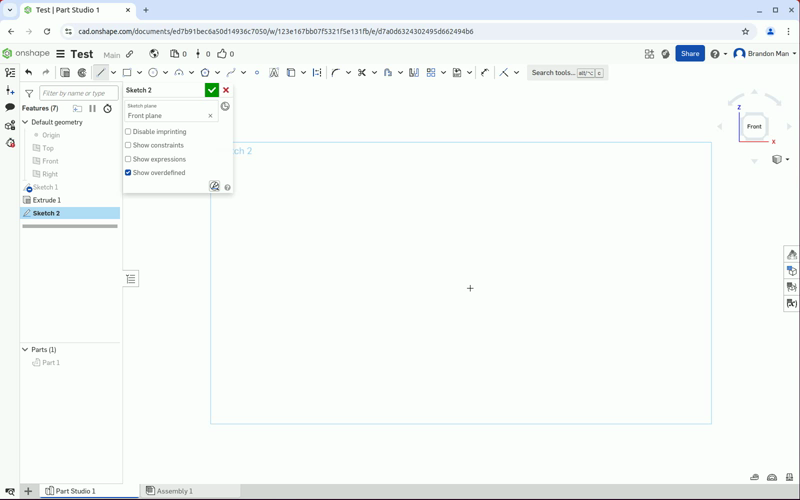
click(470, 287)
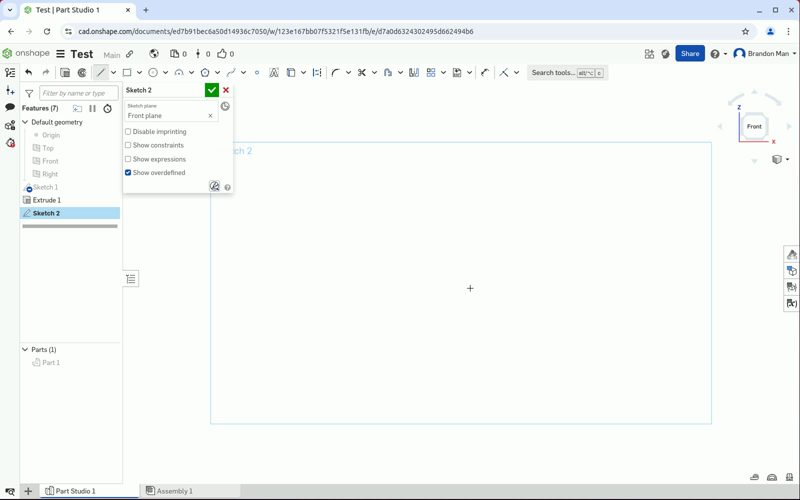
key_up(shift)
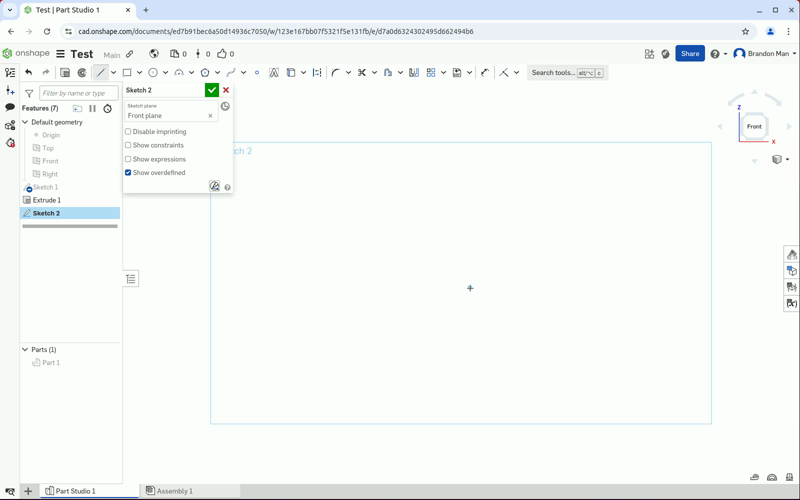
key_down(shift)
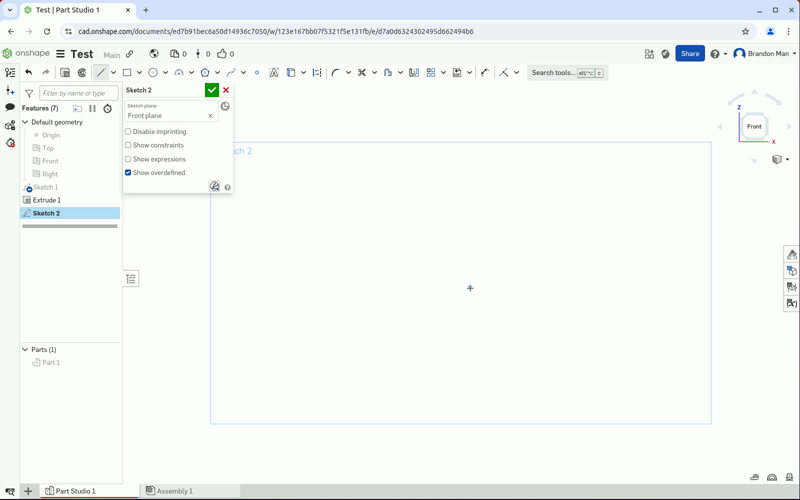
mouse_move(500, 287)
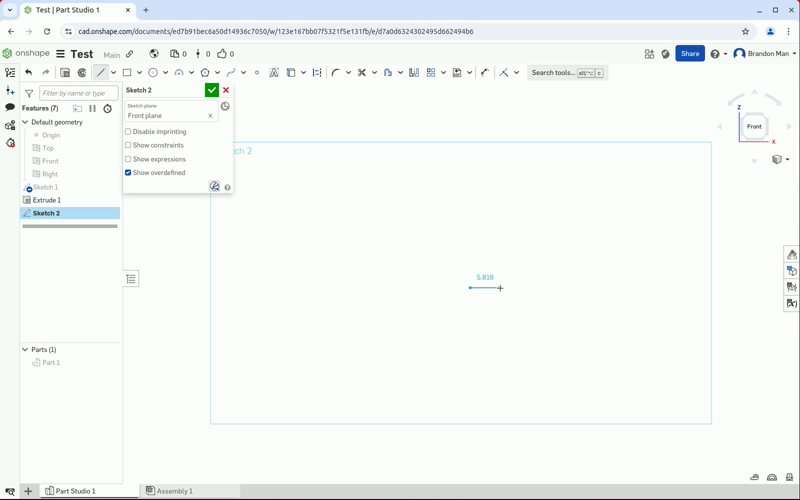
mouse_move(479, 286)
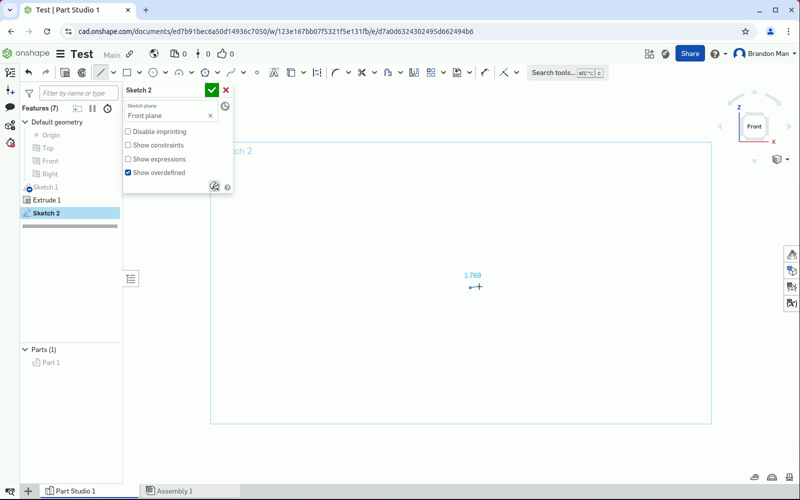
click(479, 286)
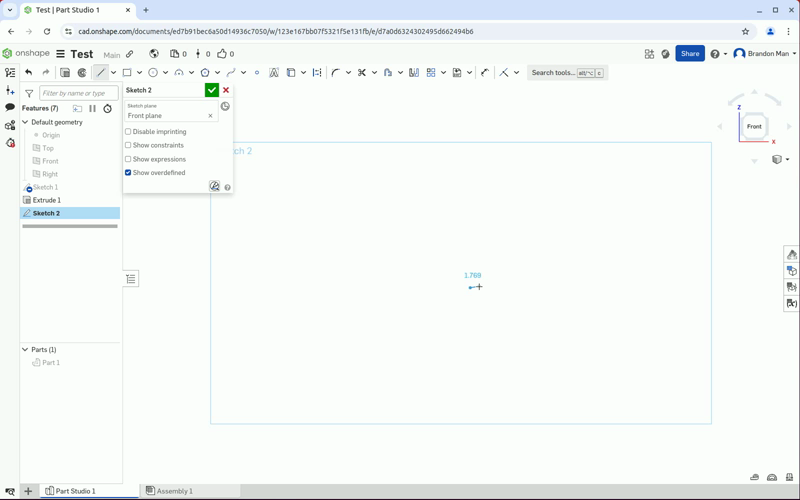
key_up(shift)
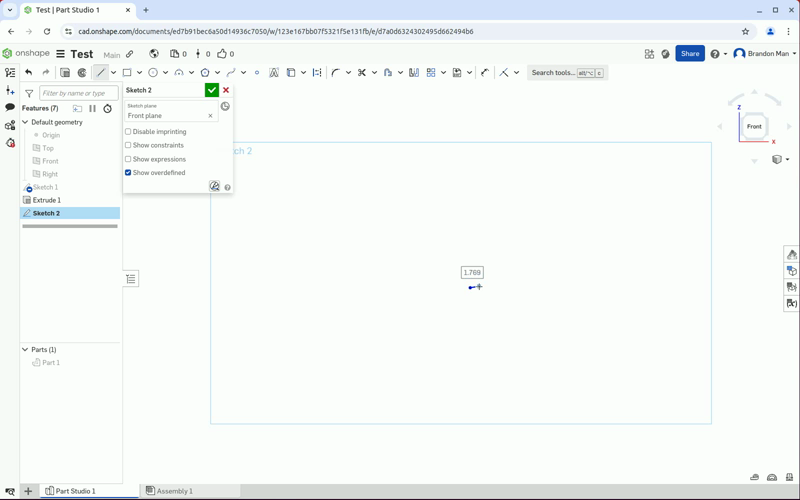
key_down(shift)
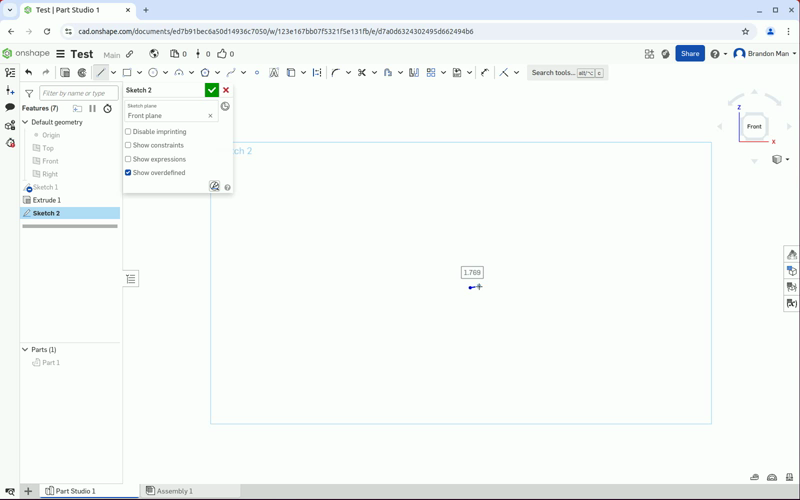
mouse_move(509, 286)
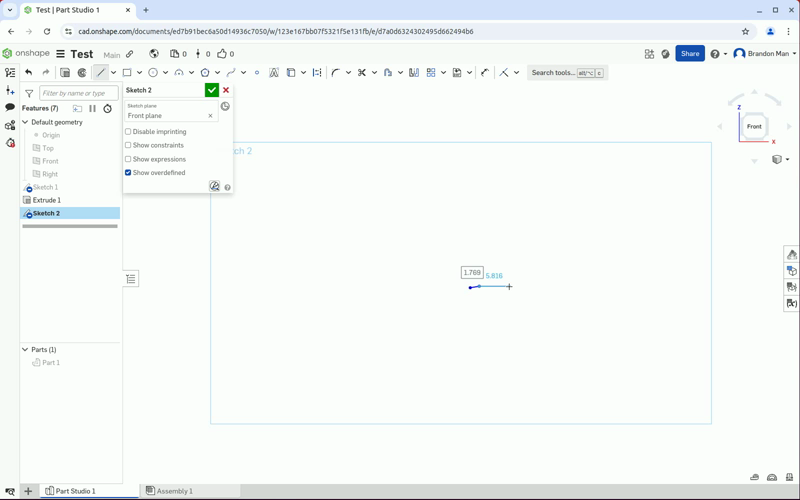
mouse_move(473, 282)
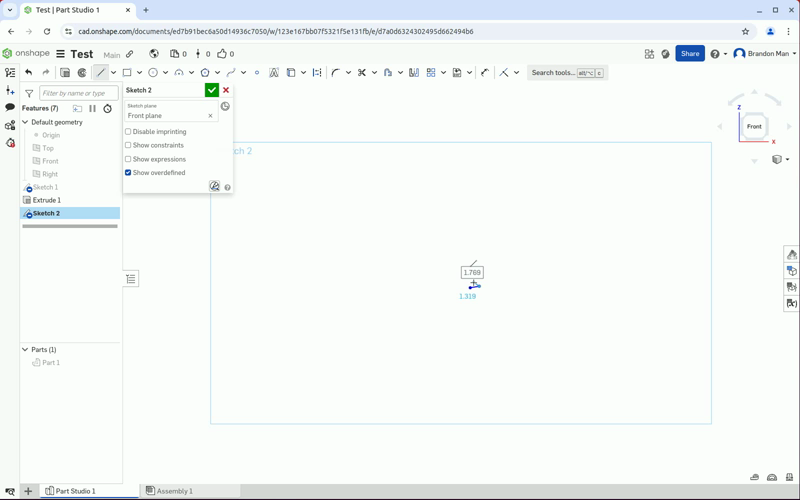
scroll(6)
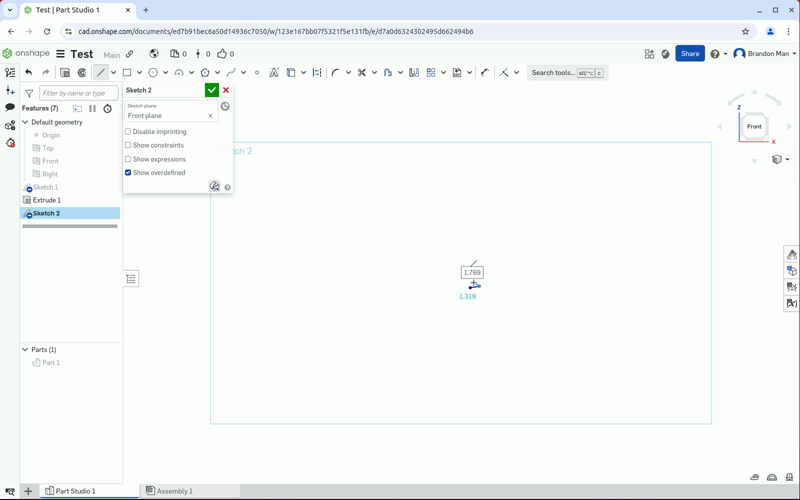
scroll(6)
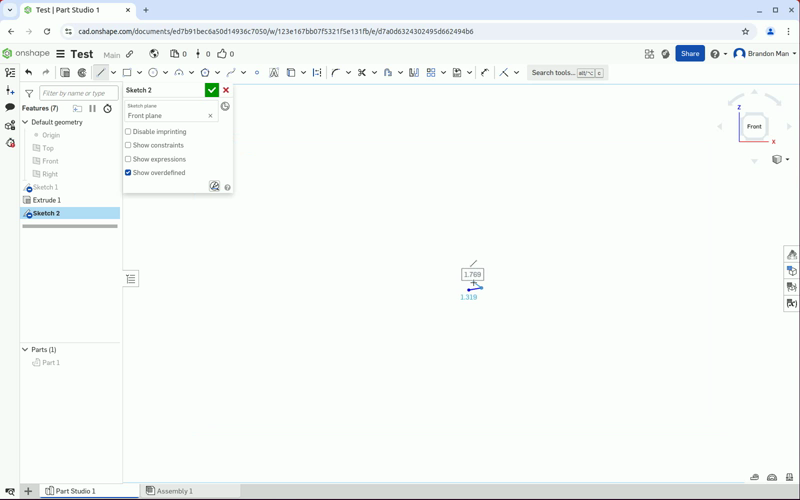
scroll(6)
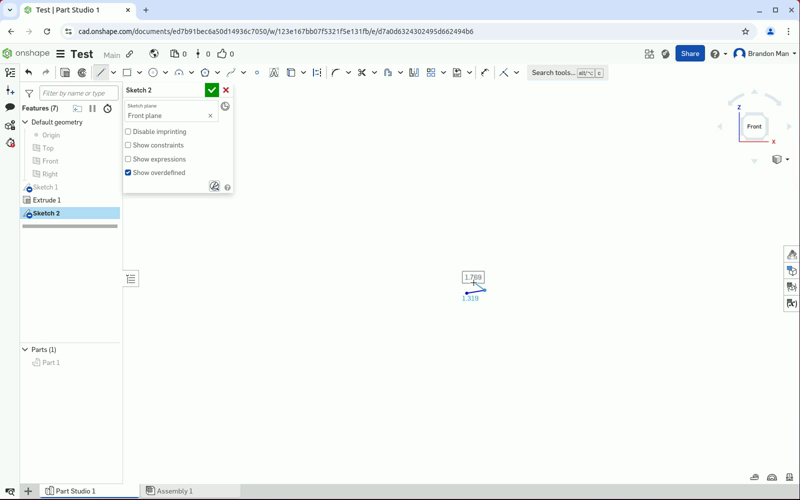
scroll(6)
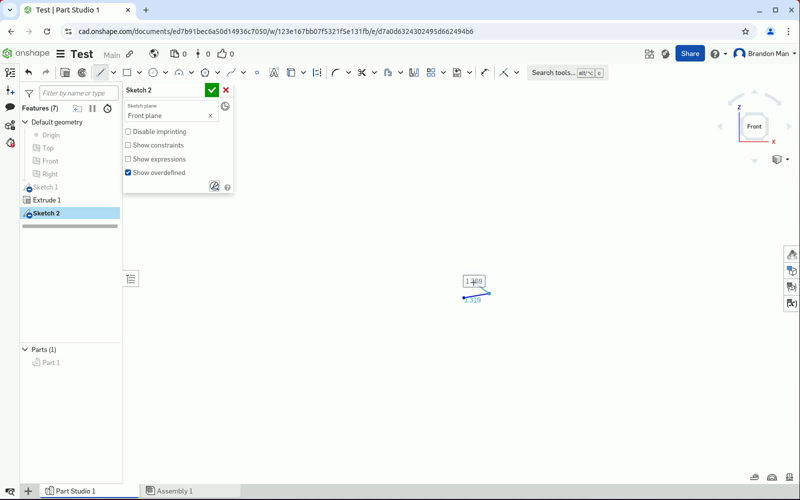
scroll(6)
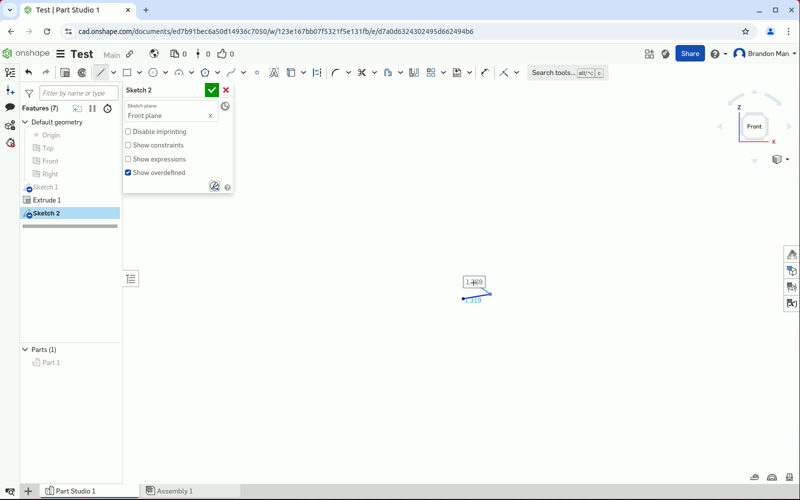
scroll(6)
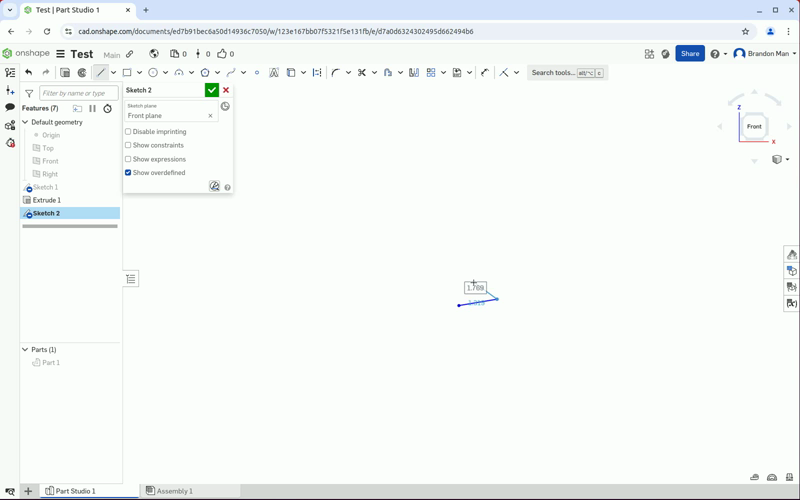
scroll(6)
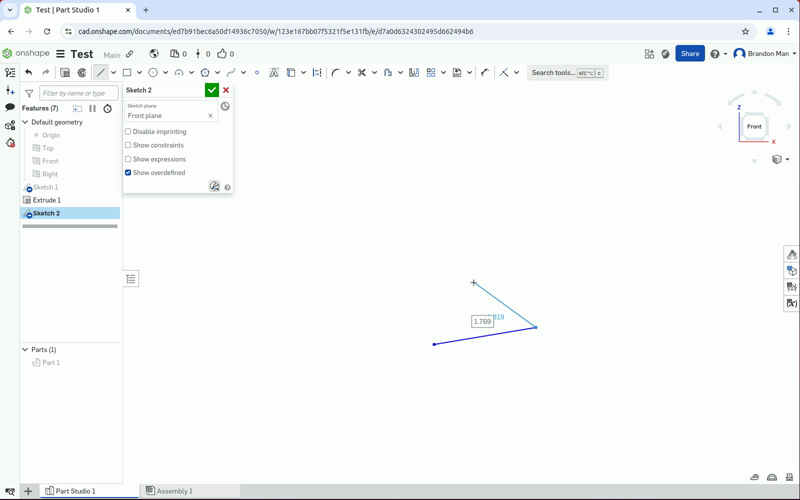
click(473, 282)
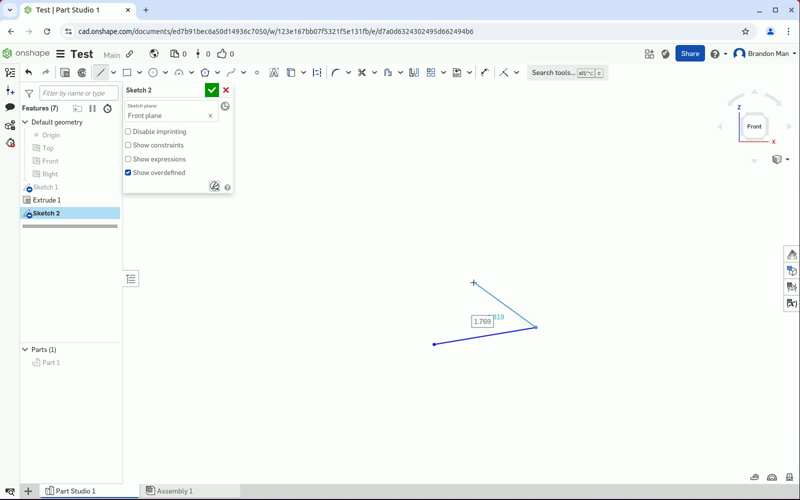
scroll(-6)
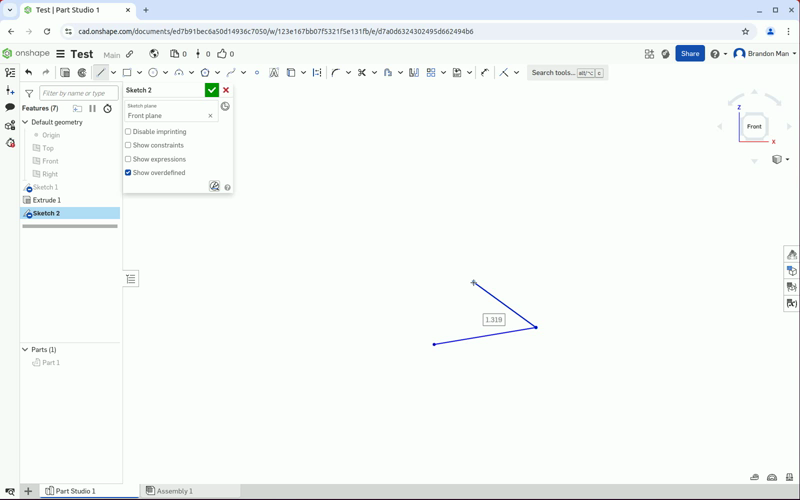
scroll(-6)
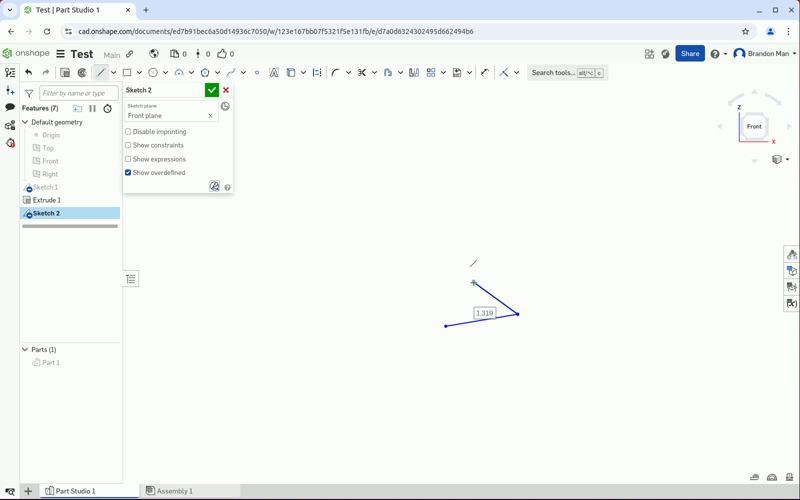
scroll(-6)
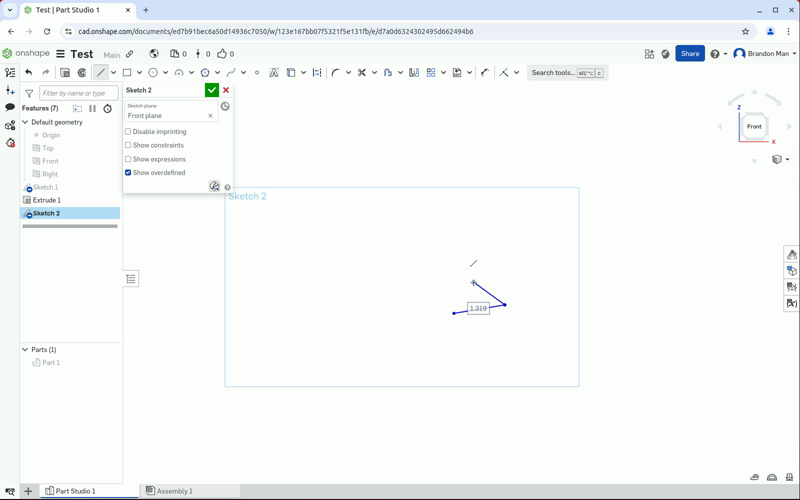
scroll(-6)
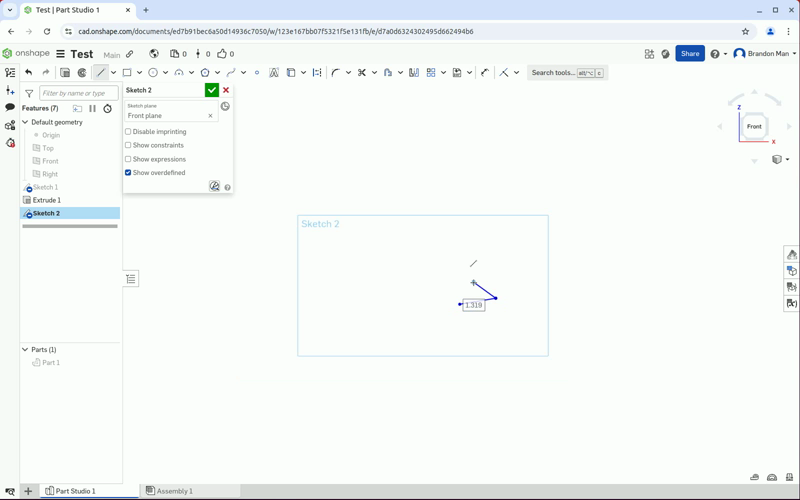
scroll(-6)
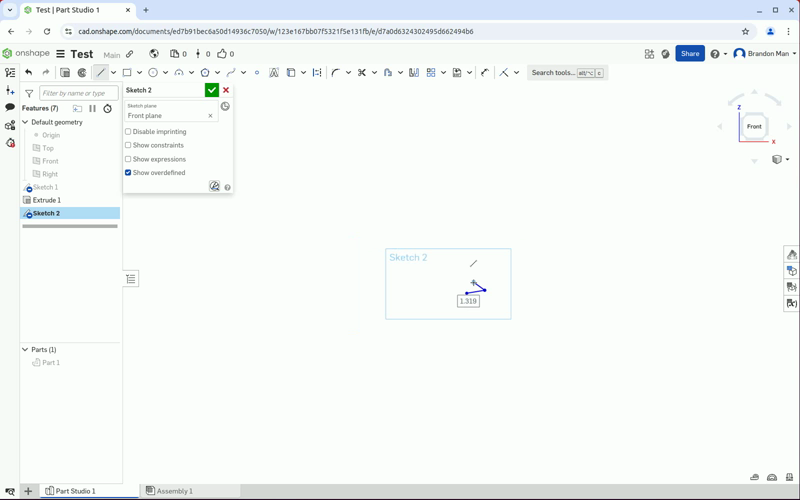
scroll(-6)
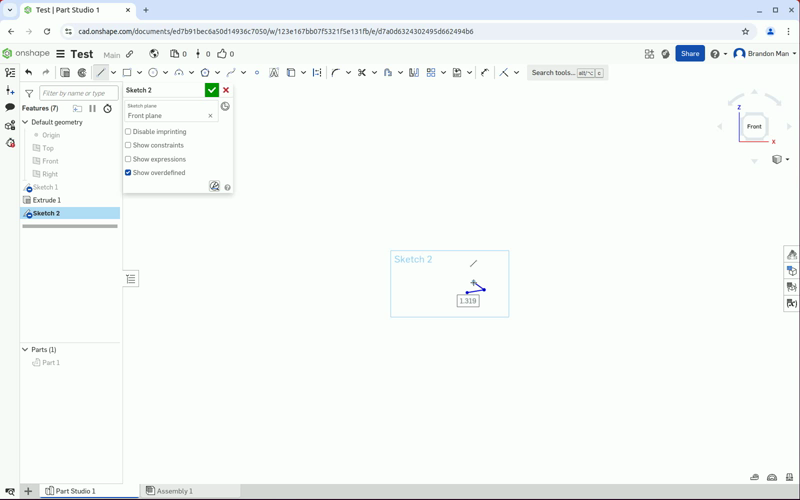
scroll(-6)
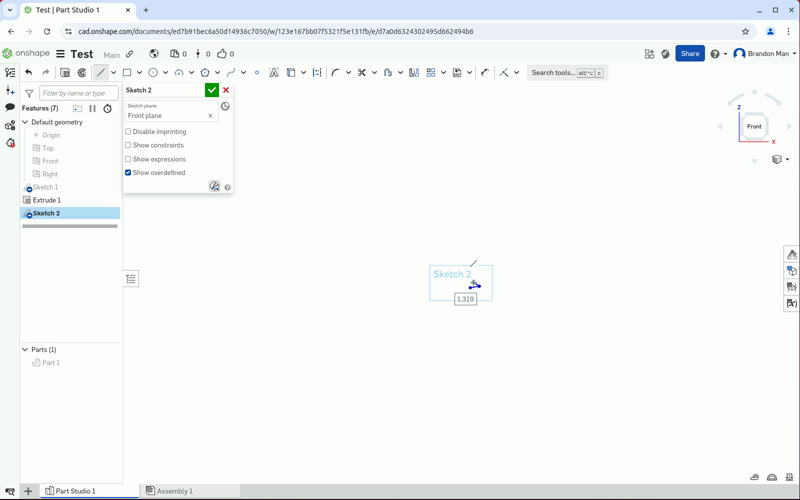
key_up(shift)
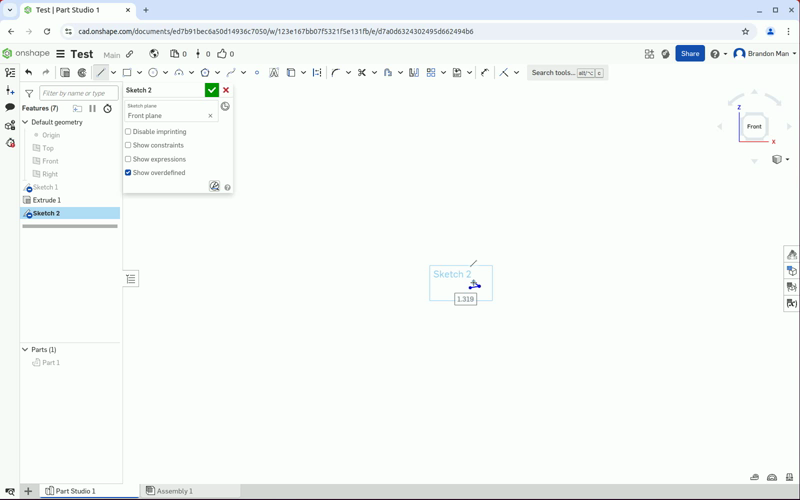
key(esc)
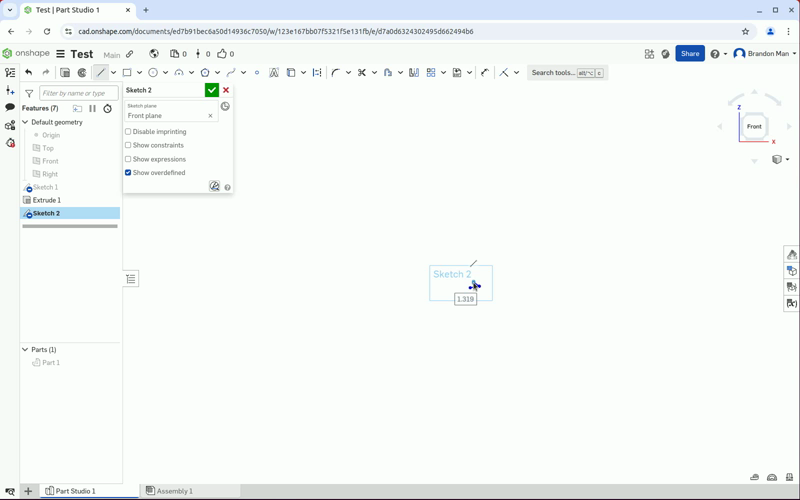
key(a)
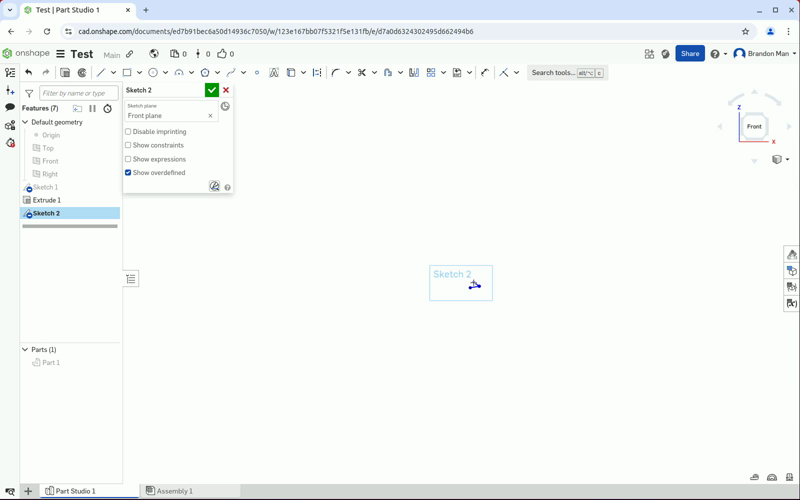
mouse_move(473, 282)
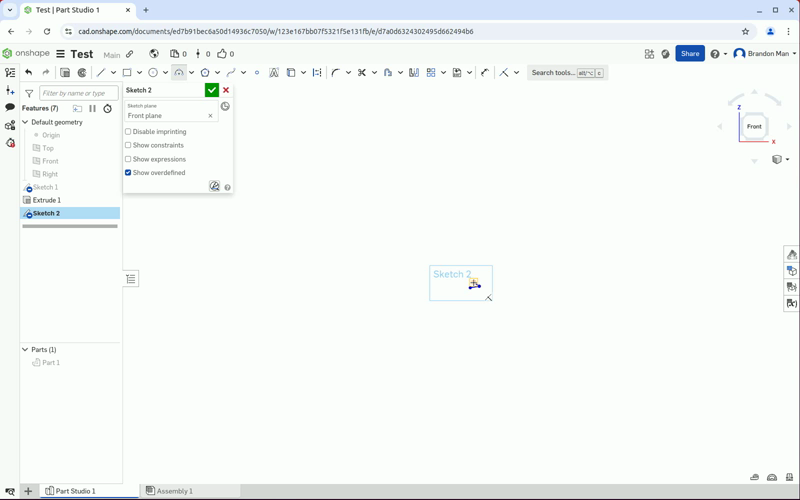
click(473, 282)
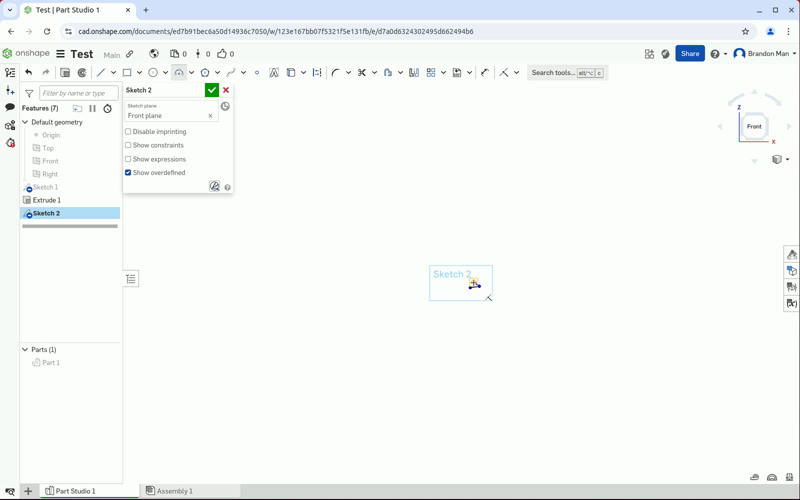
mouse_move(470, 287)
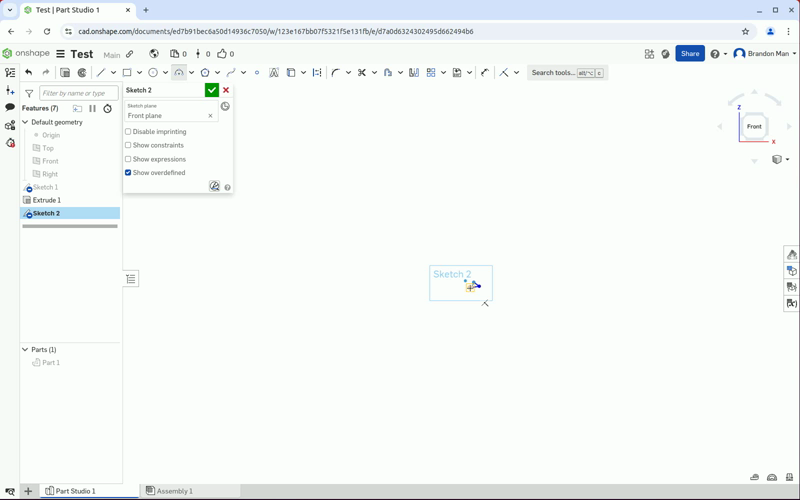
scroll(6)
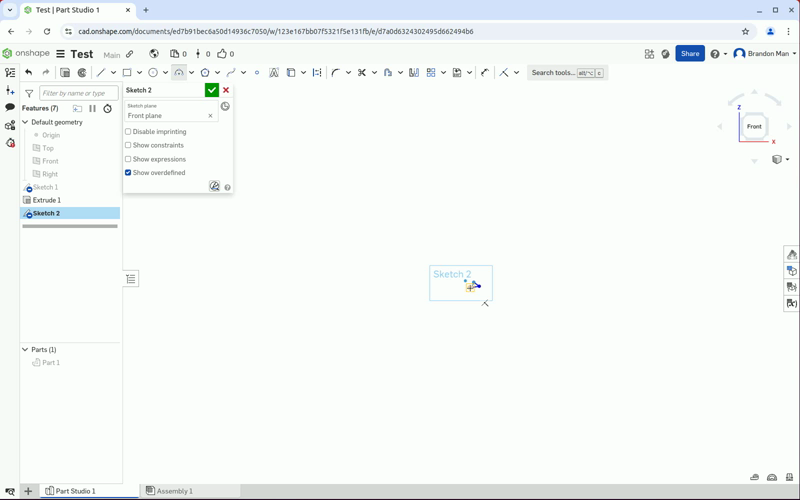
scroll(6)
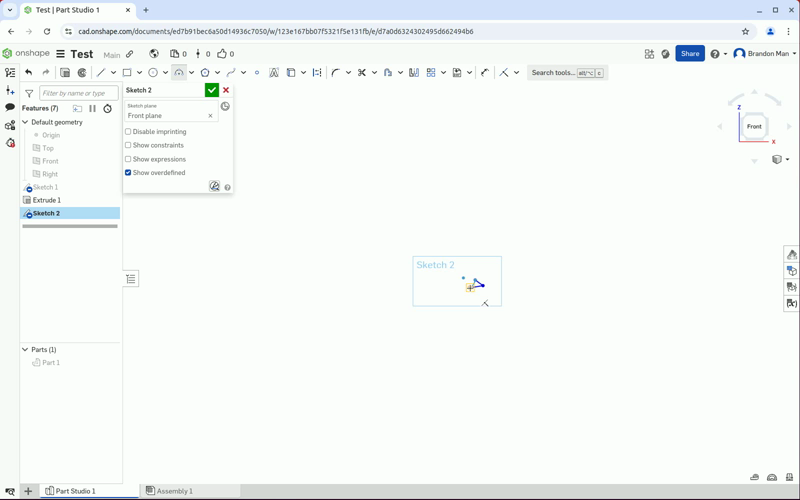
scroll(6)
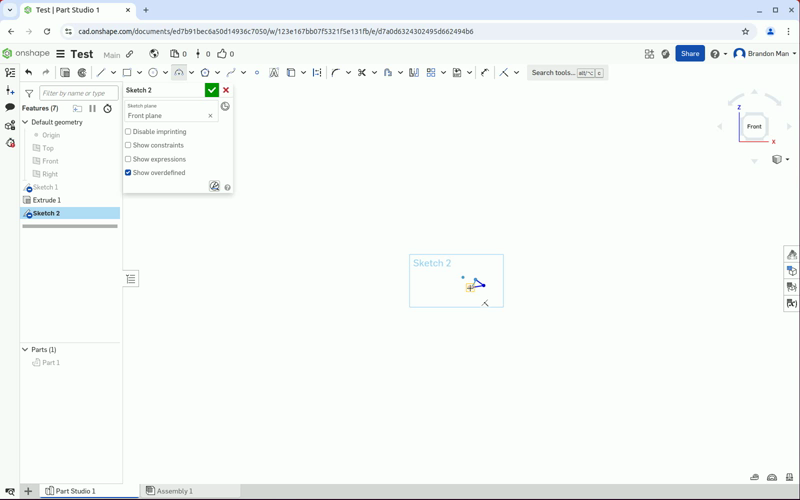
scroll(6)
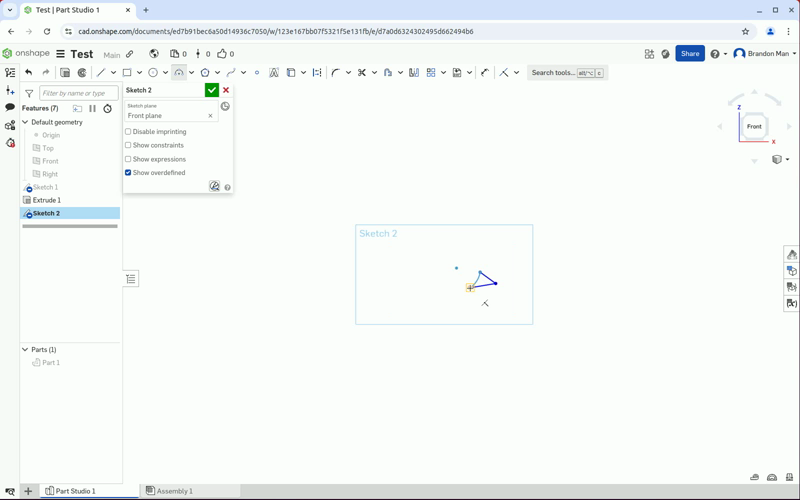
scroll(6)
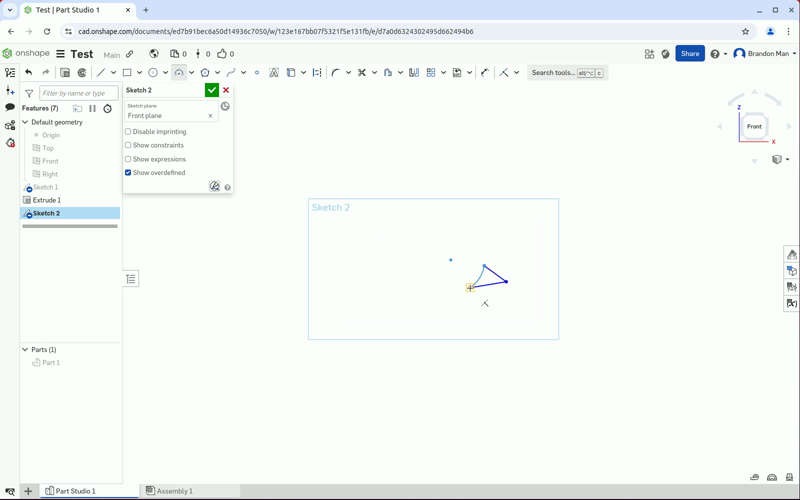
scroll(6)
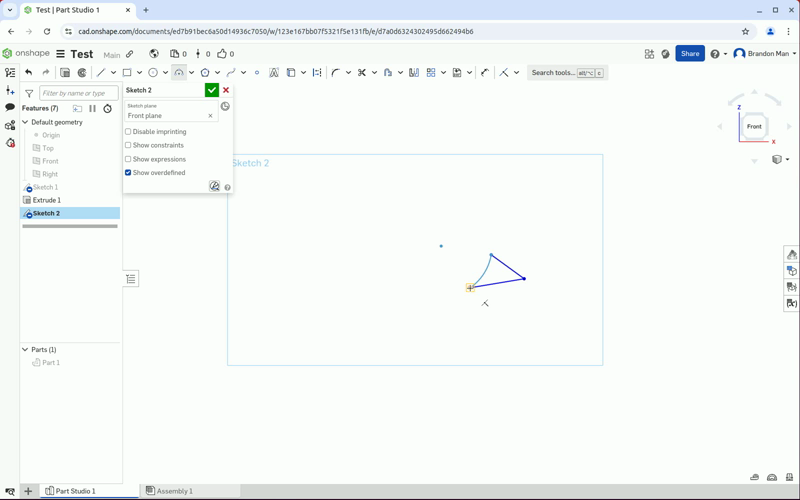
scroll(6)
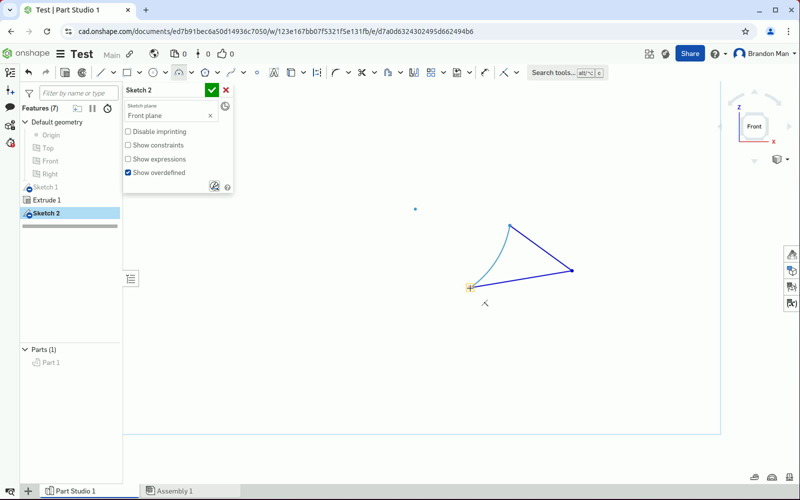
click(470, 287)
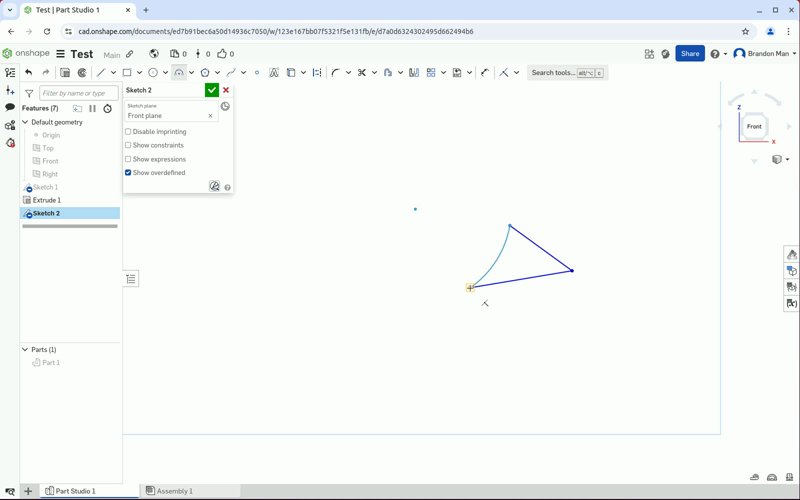
scroll(-6)
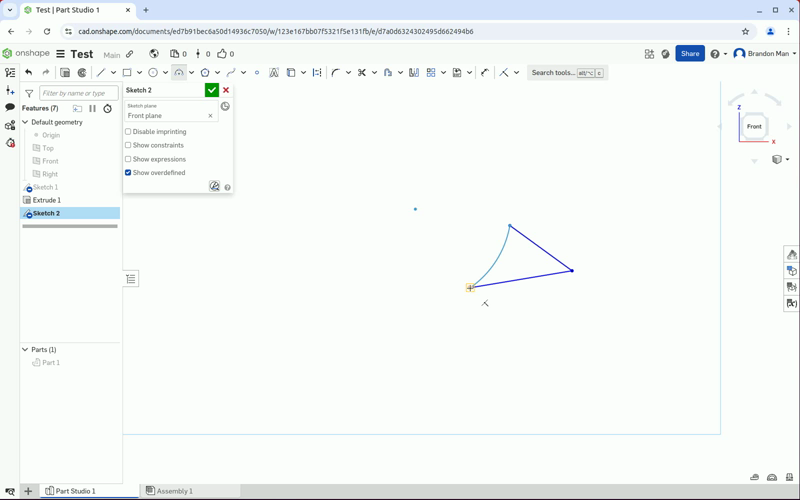
scroll(-6)
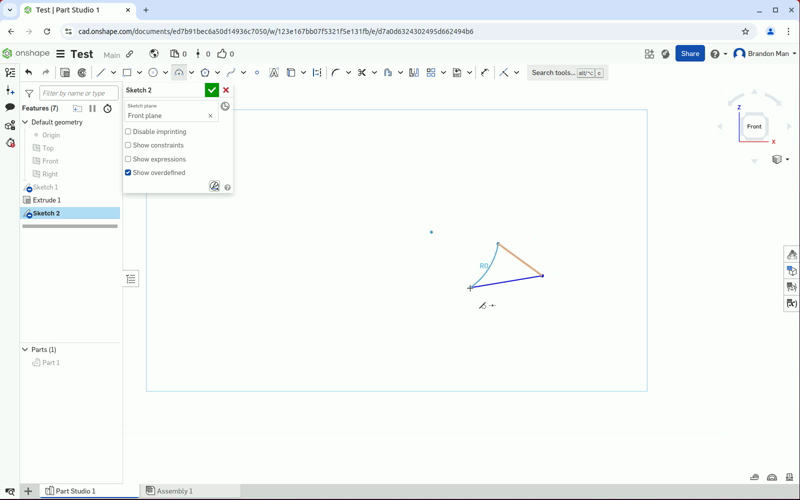
scroll(-6)
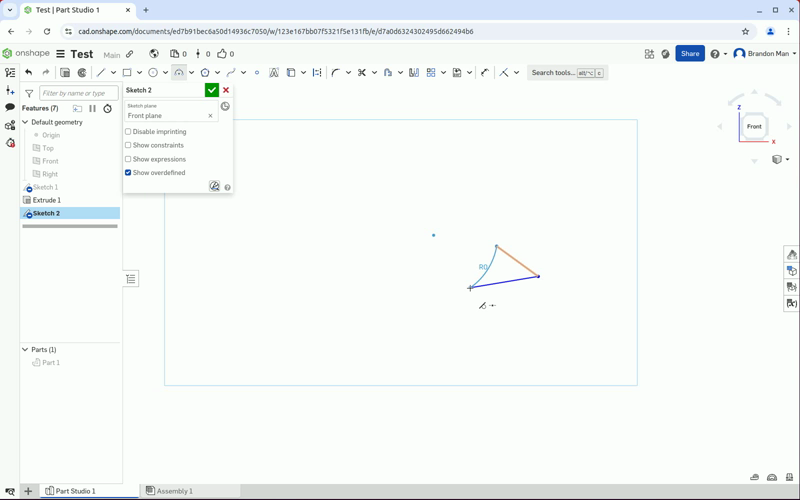
scroll(-6)
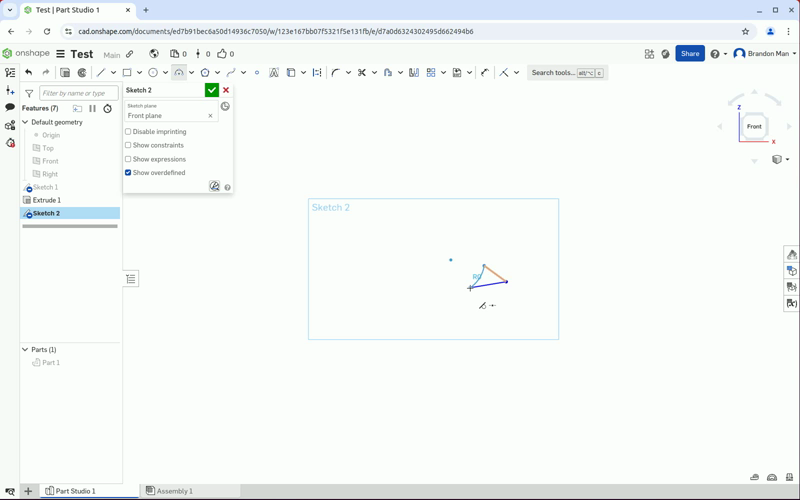
scroll(-6)
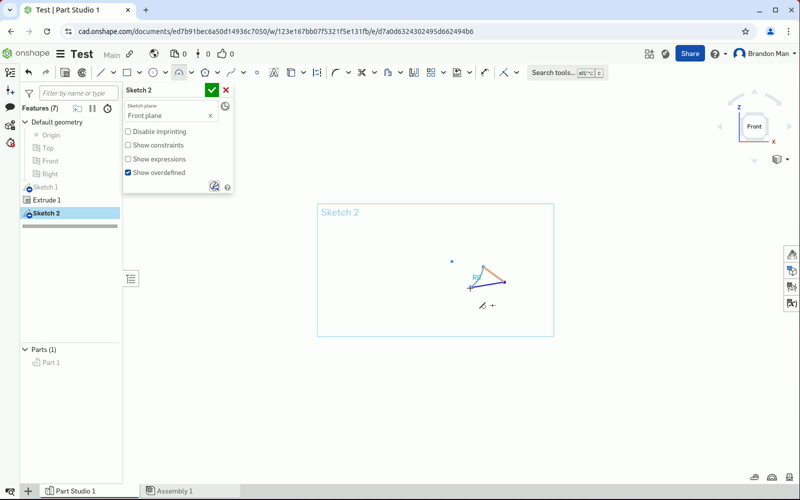
scroll(-6)
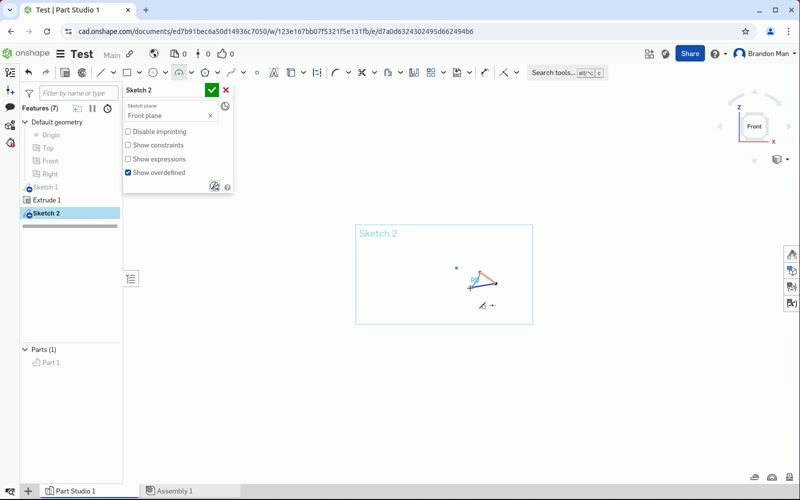
scroll(-6)
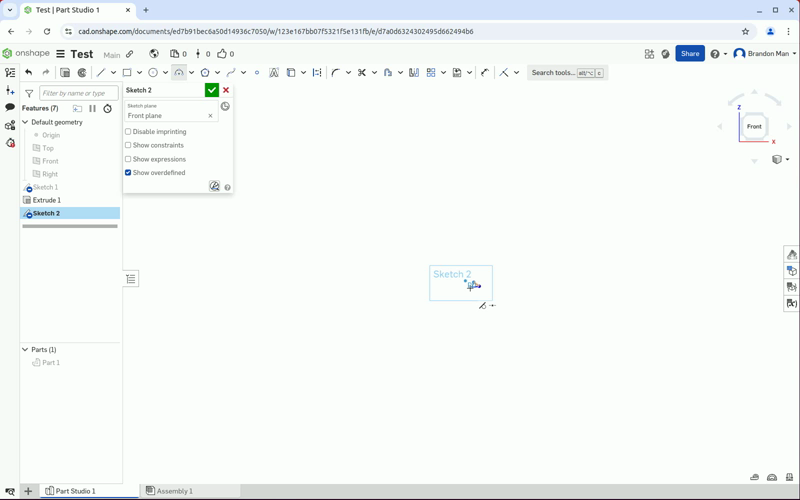
key_down(shift)
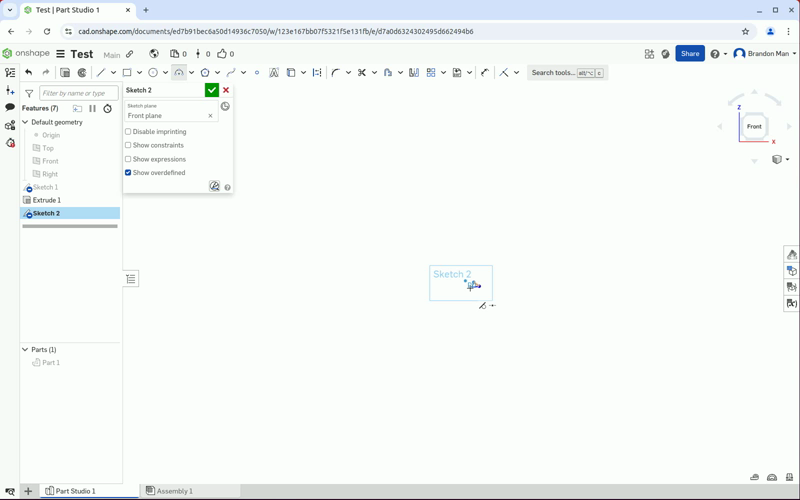
mouse_move(470, 284)
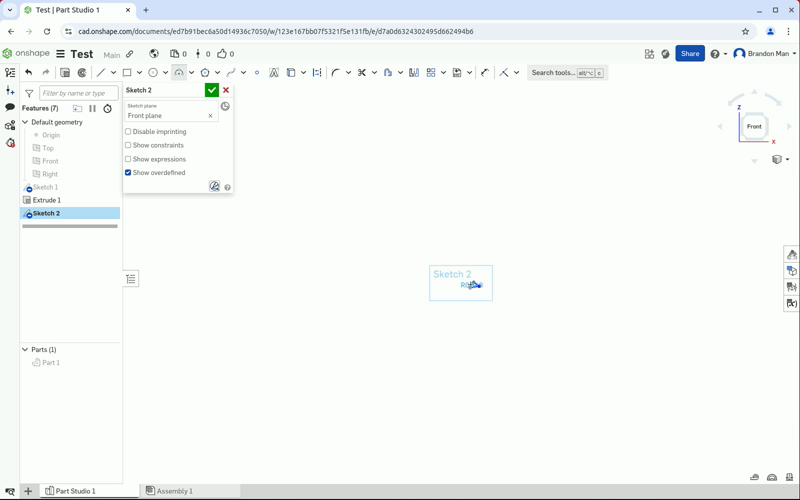
scroll(6)
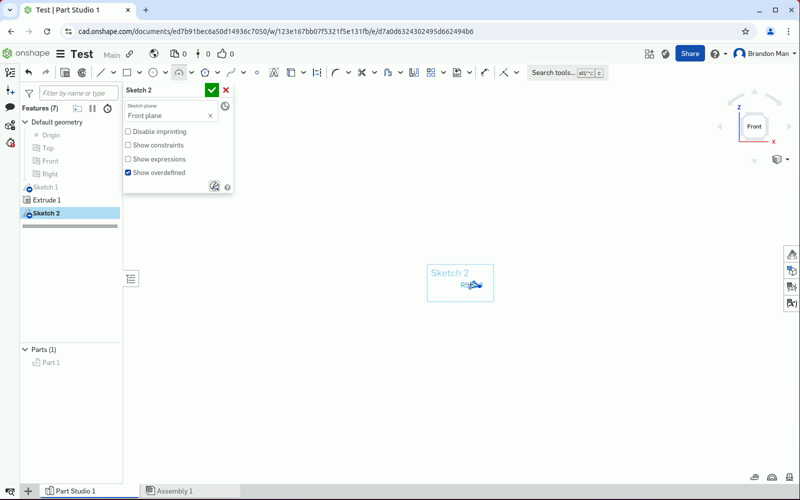
scroll(6)
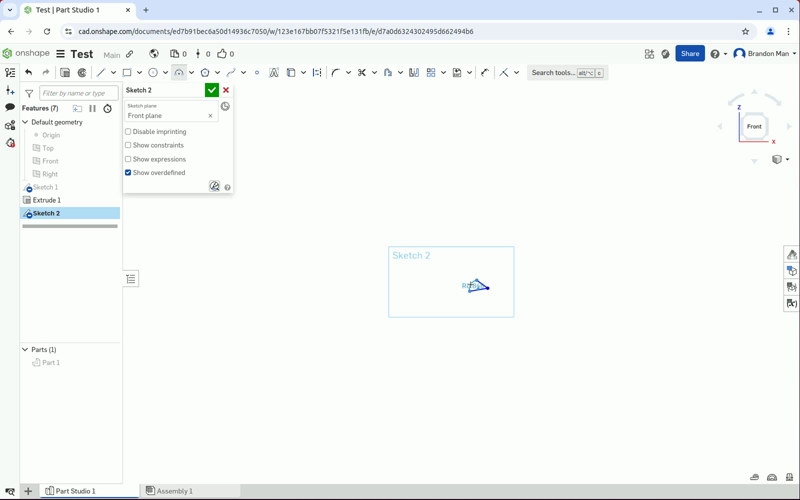
scroll(6)
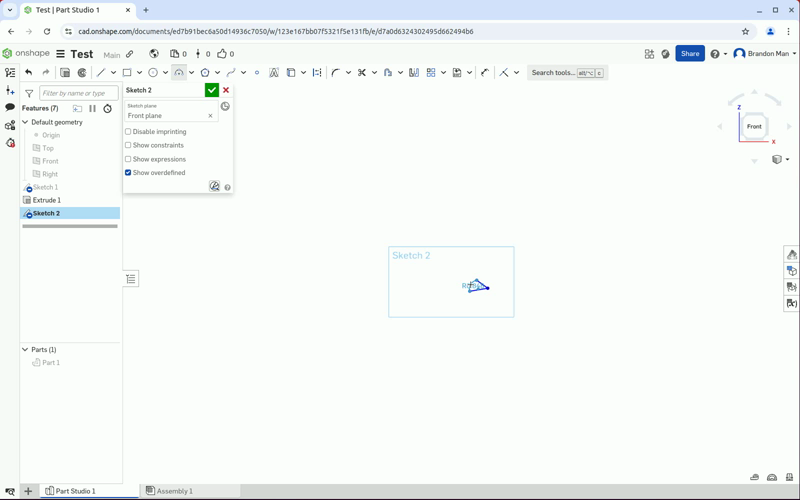
scroll(6)
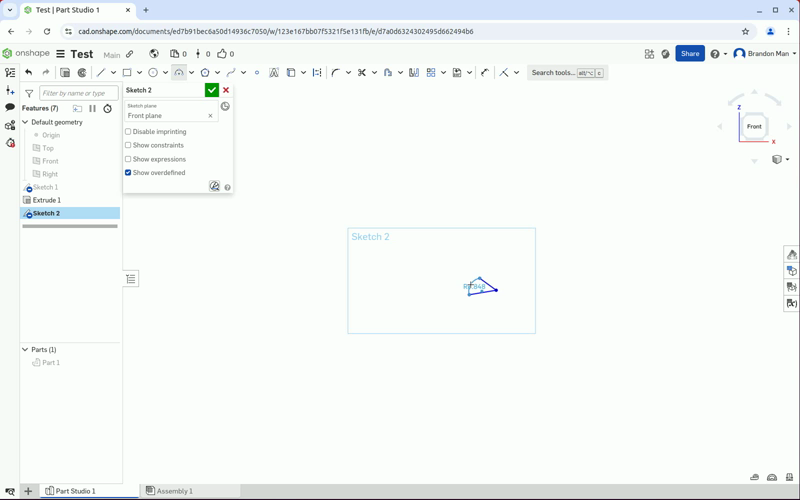
scroll(6)
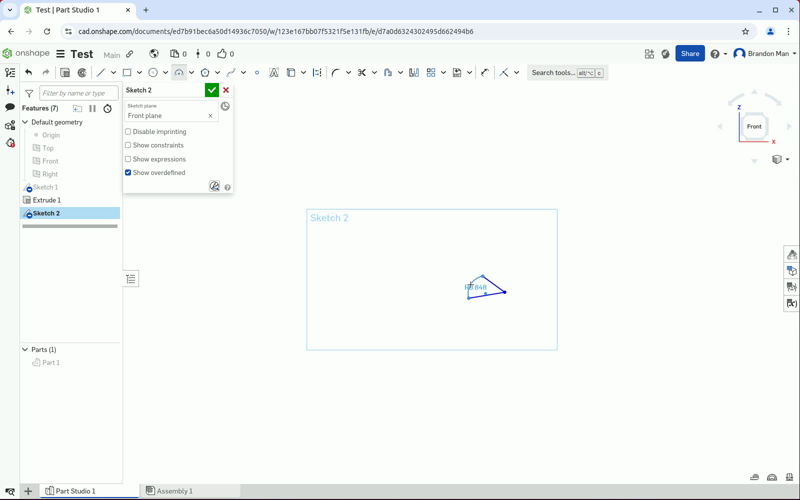
scroll(6)
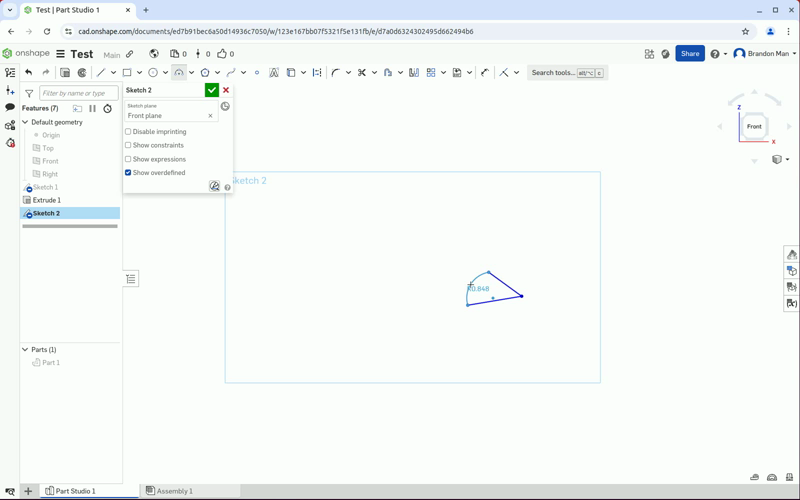
scroll(6)
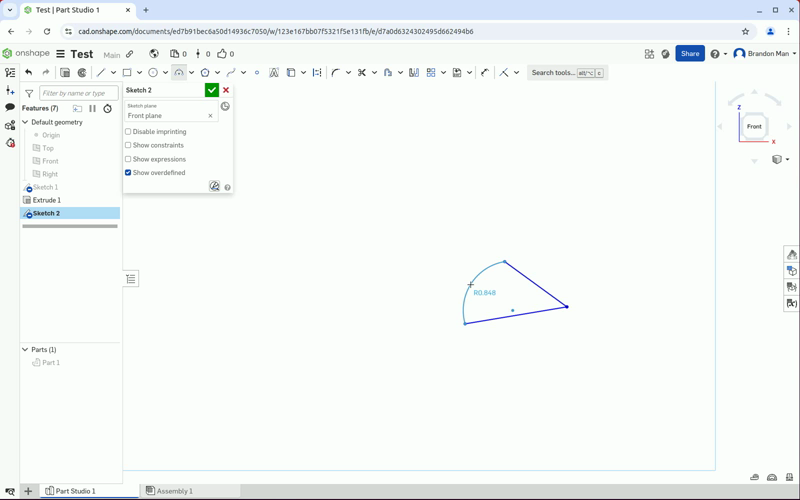
click(470, 284)
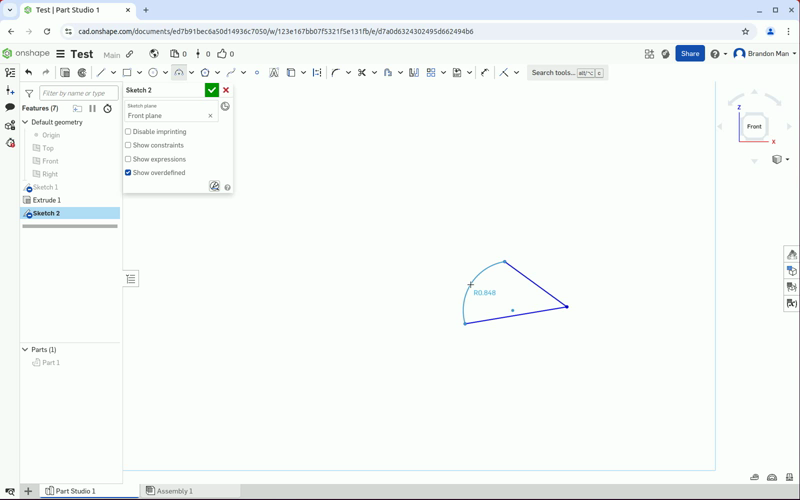
scroll(-6)
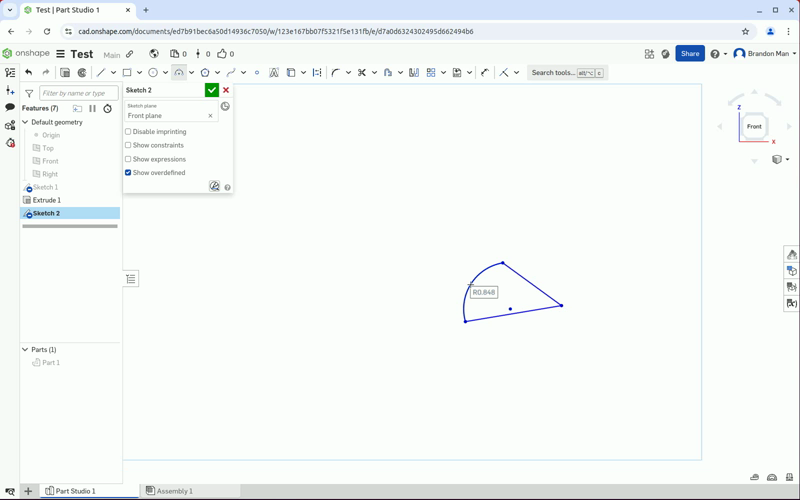
scroll(-6)
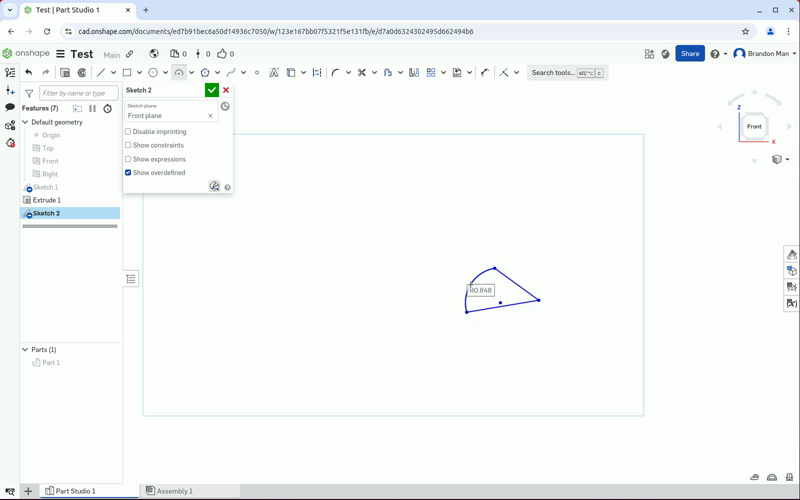
scroll(-6)
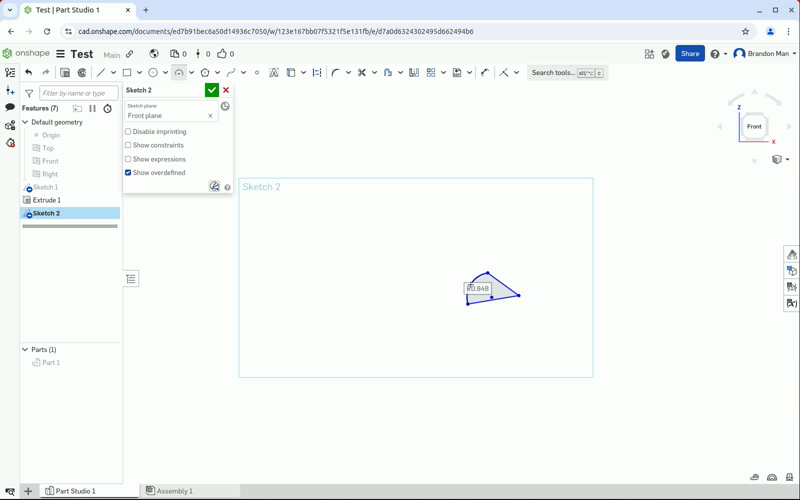
scroll(-6)
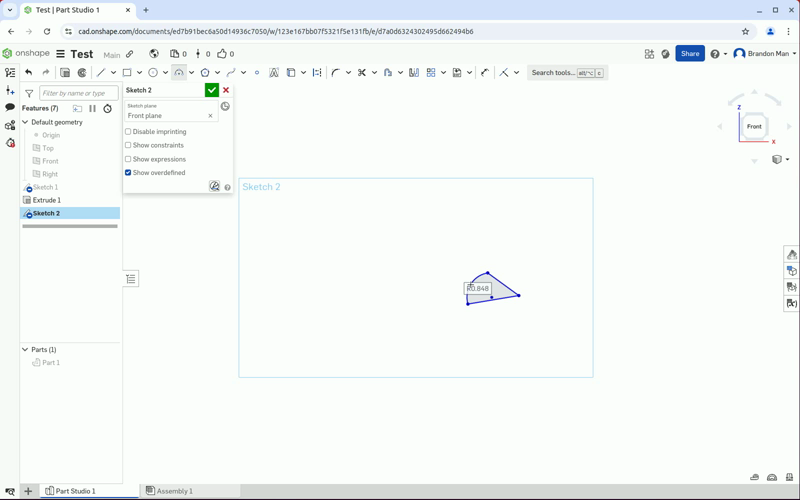
scroll(-6)
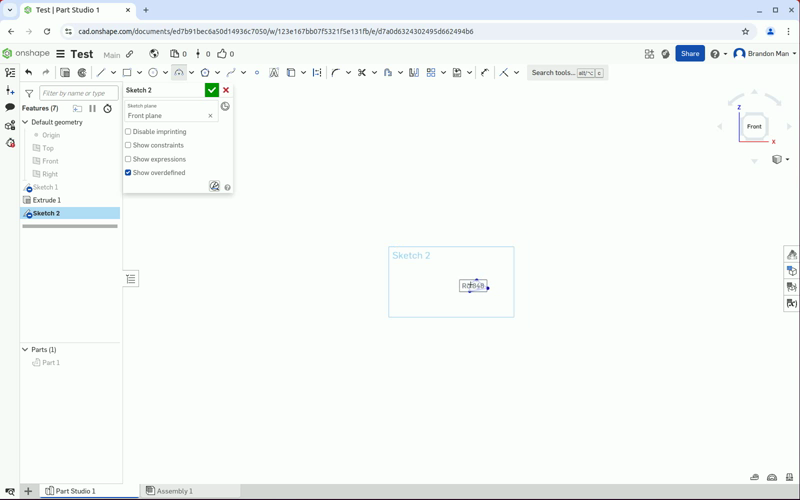
scroll(-6)
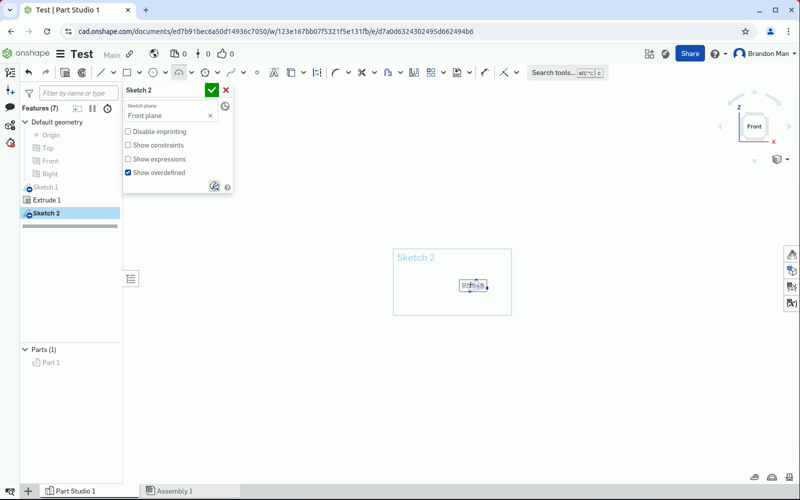
scroll(-6)
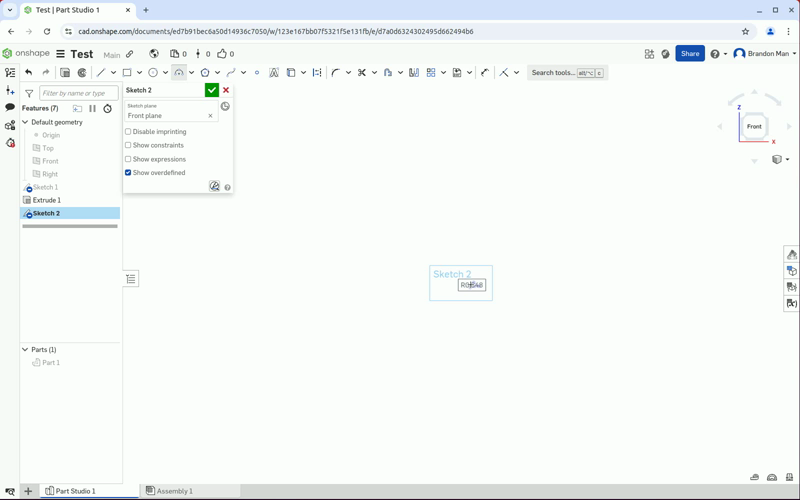
key_up(shift)
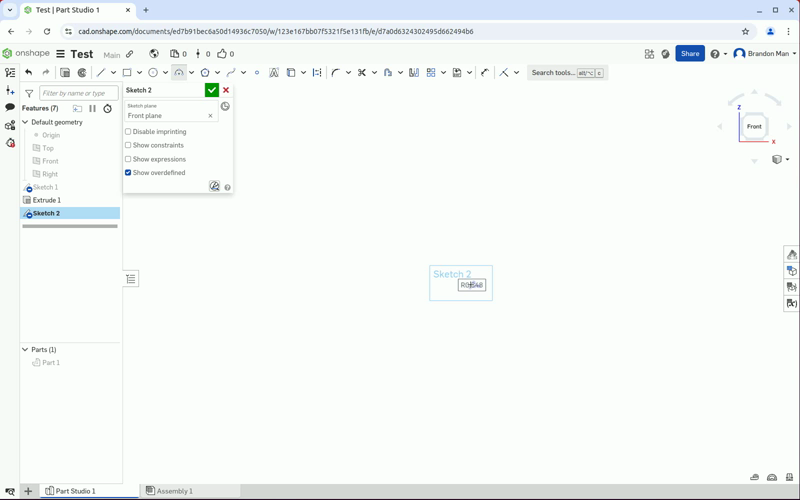
key(esc)
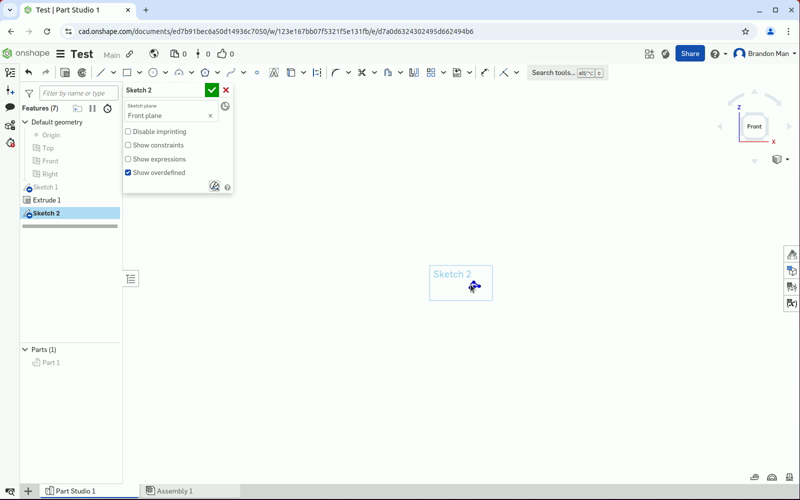
mouse_move(473, 285)
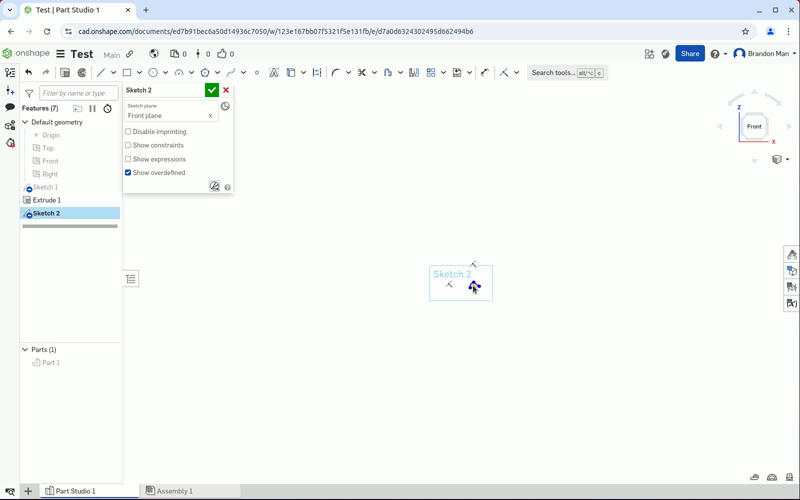
scroll(6)
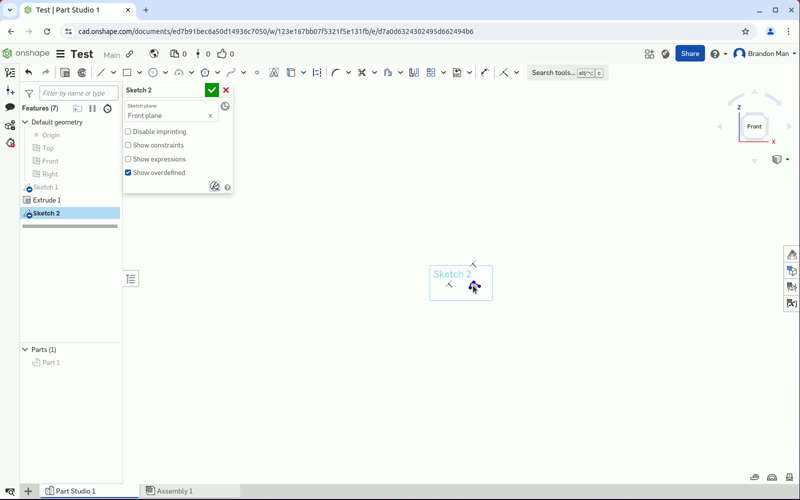
scroll(6)
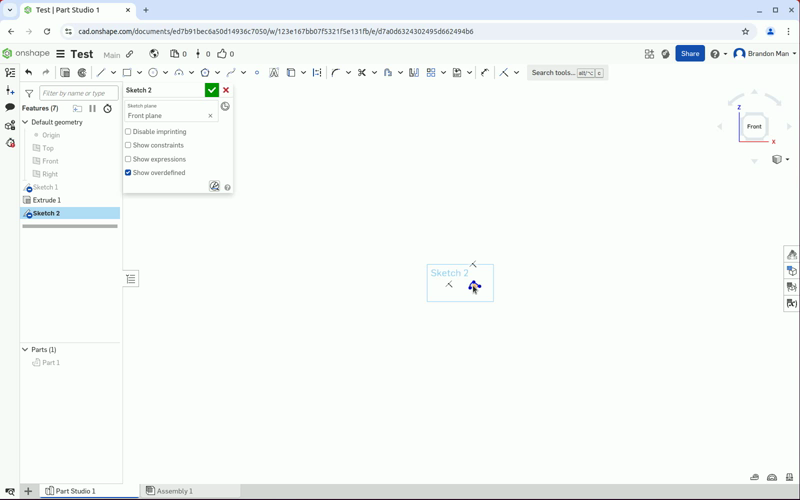
scroll(6)
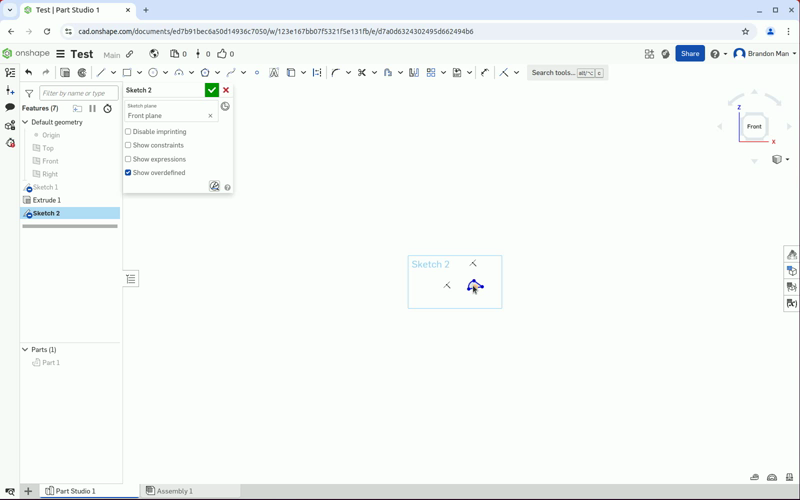
scroll(6)
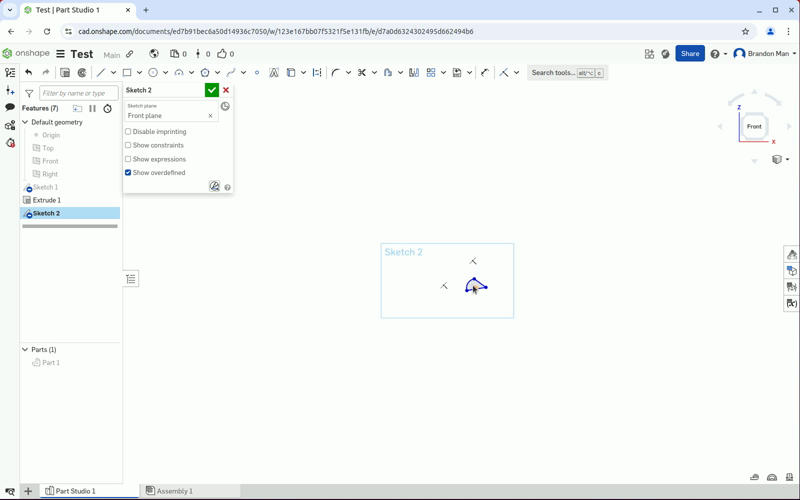
scroll(6)
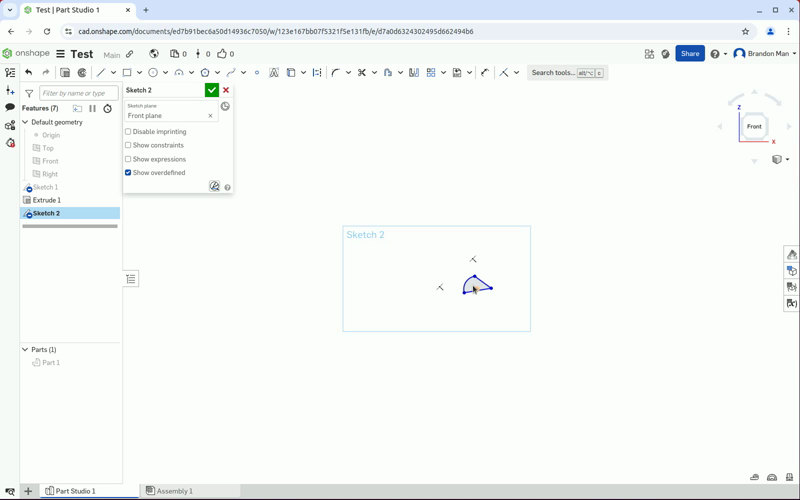
scroll(6)
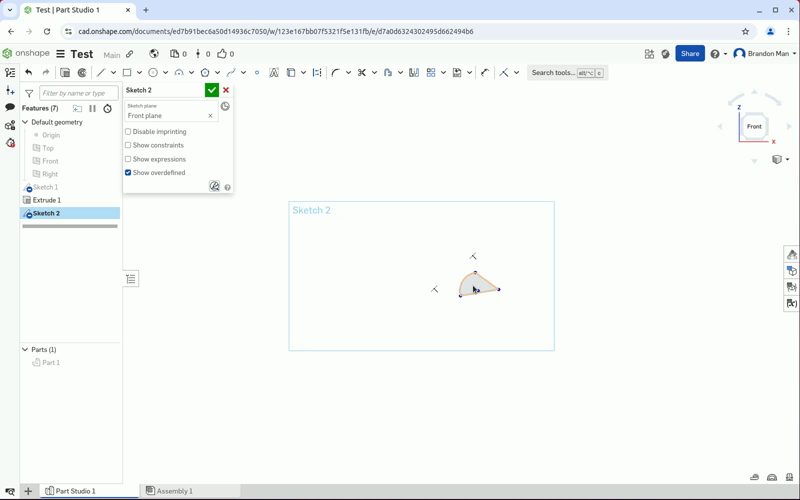
scroll(6)
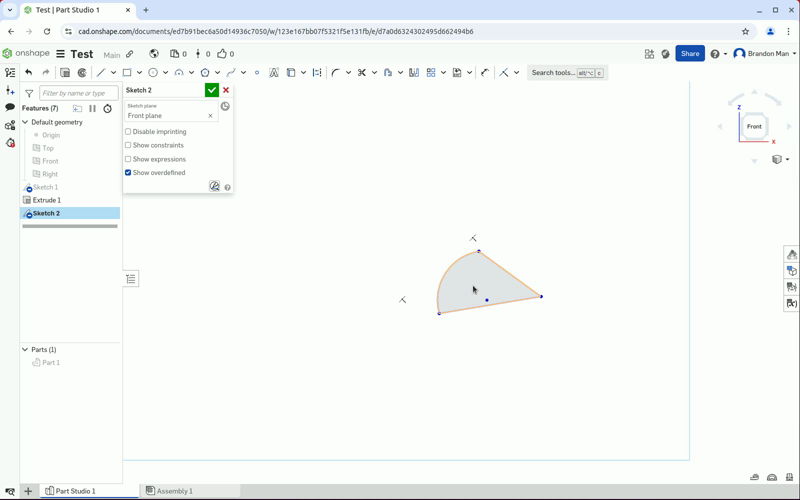
click(473, 285)
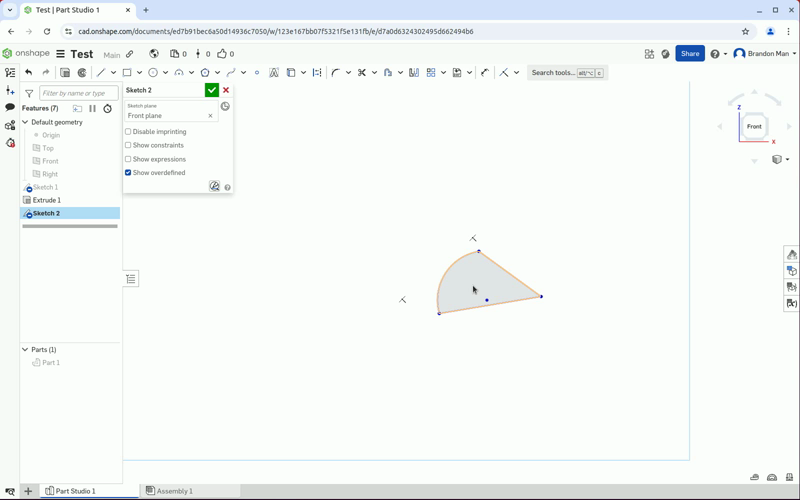
scroll(-6)
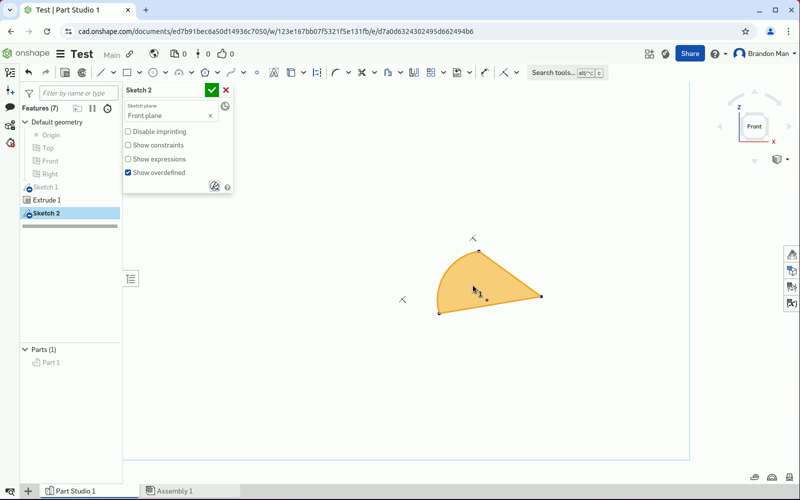
scroll(-6)
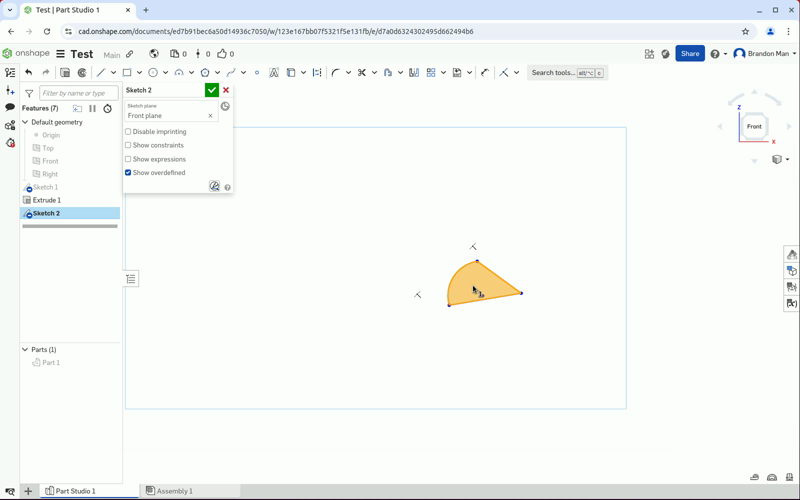
scroll(-6)
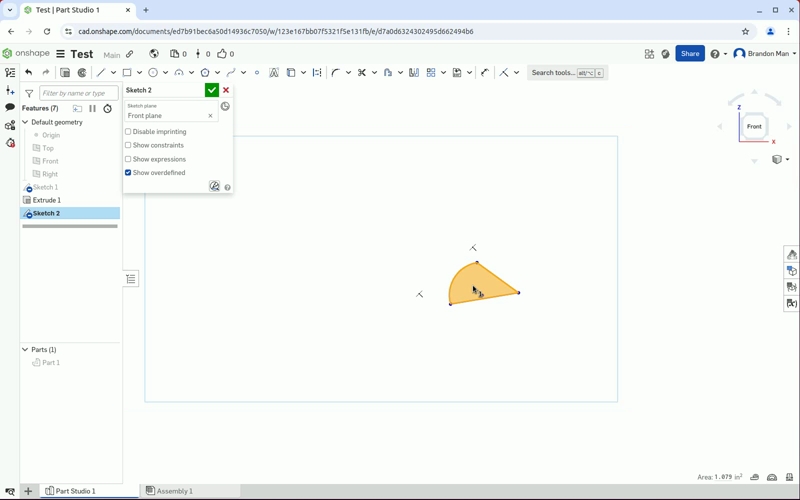
scroll(-6)
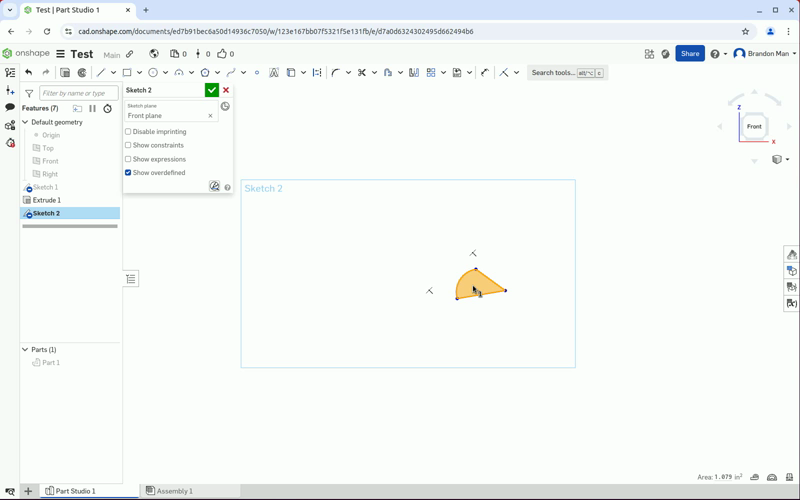
scroll(-6)
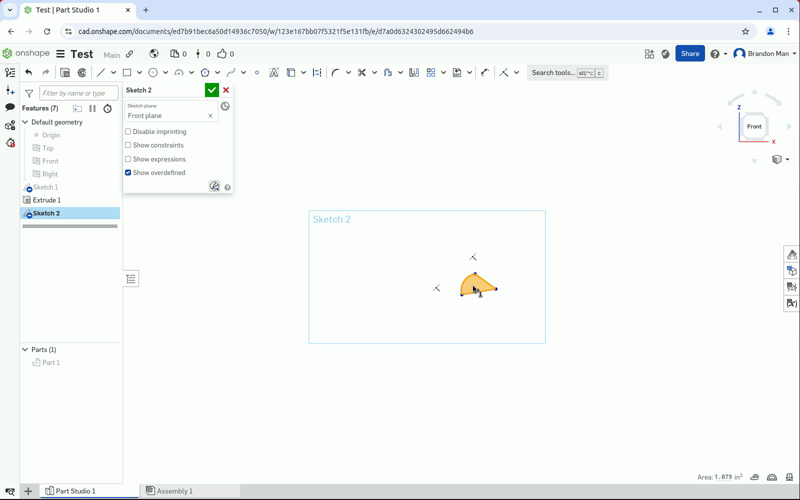
scroll(-6)
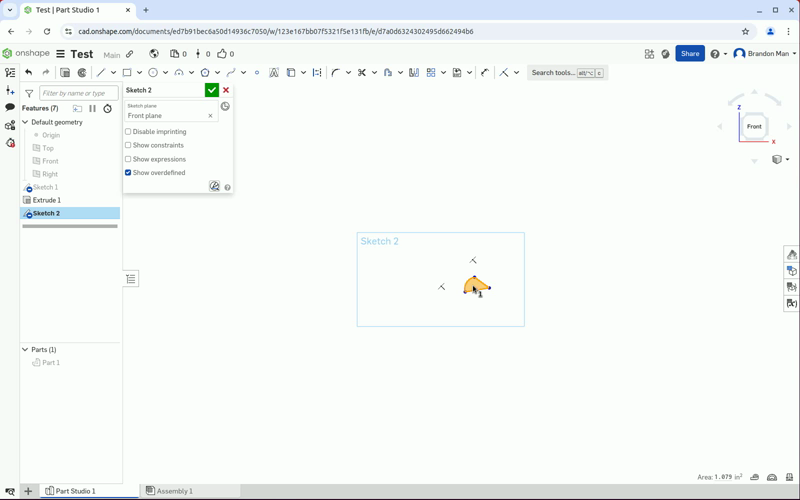
scroll(-6)
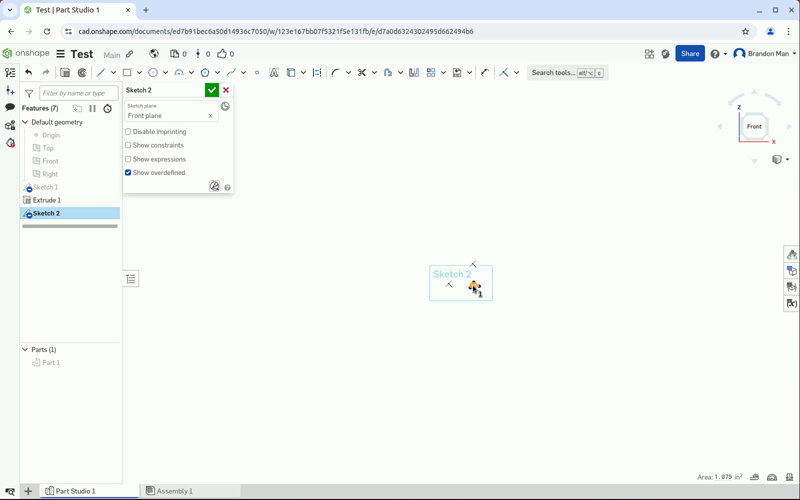
mouse_move(73, 352)
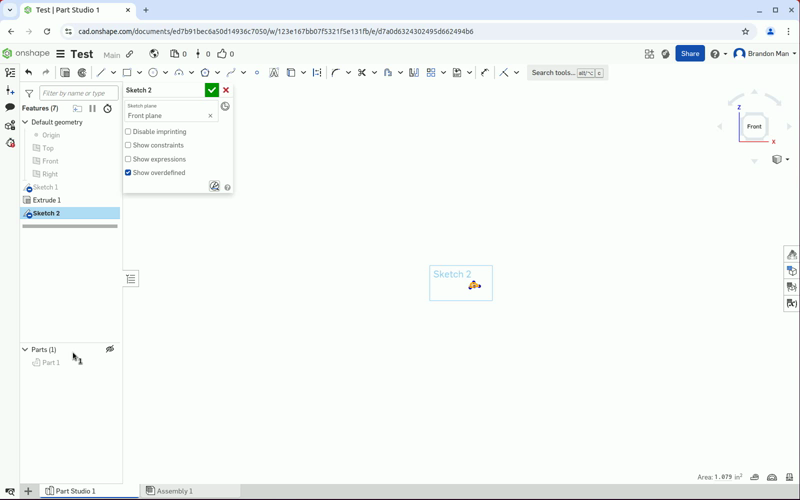
key(shift+y)
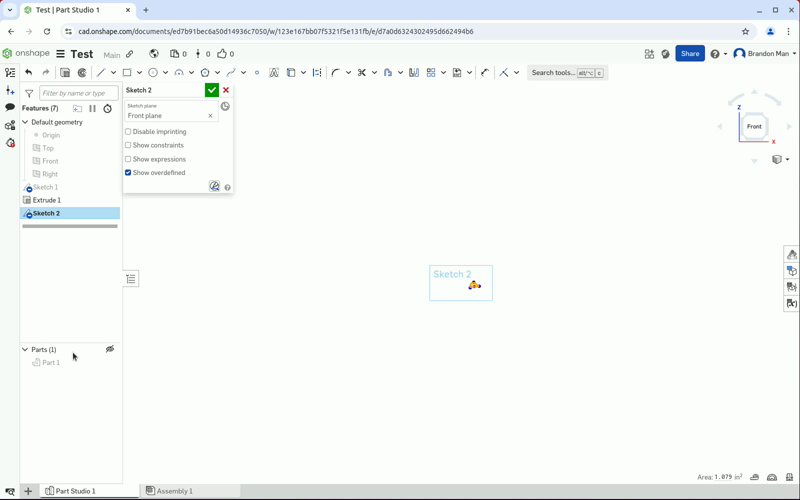
key(shift+e)
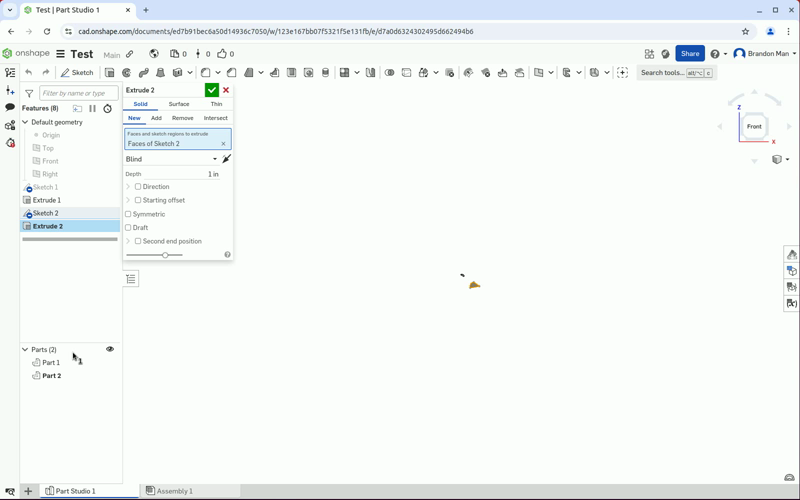
mouse_move(143, 106)
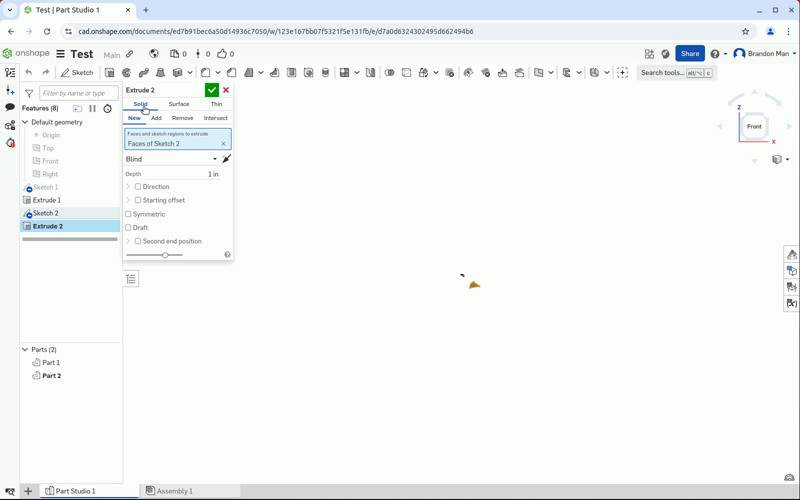
click(143, 106)
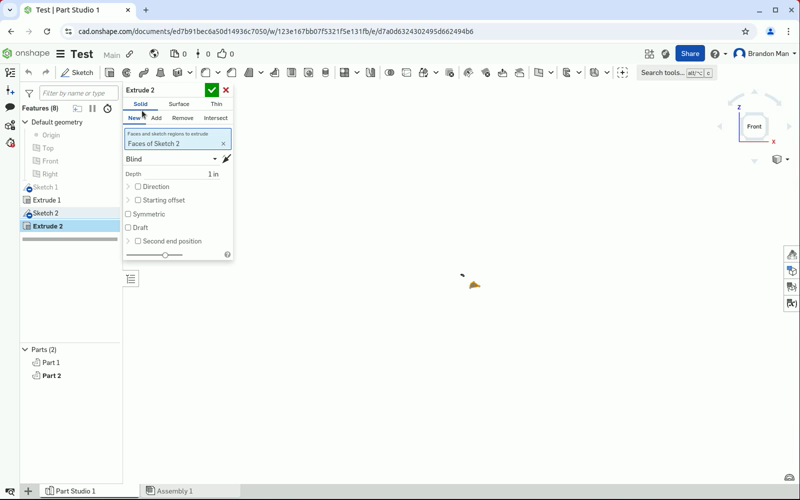
mouse_move(137, 120)
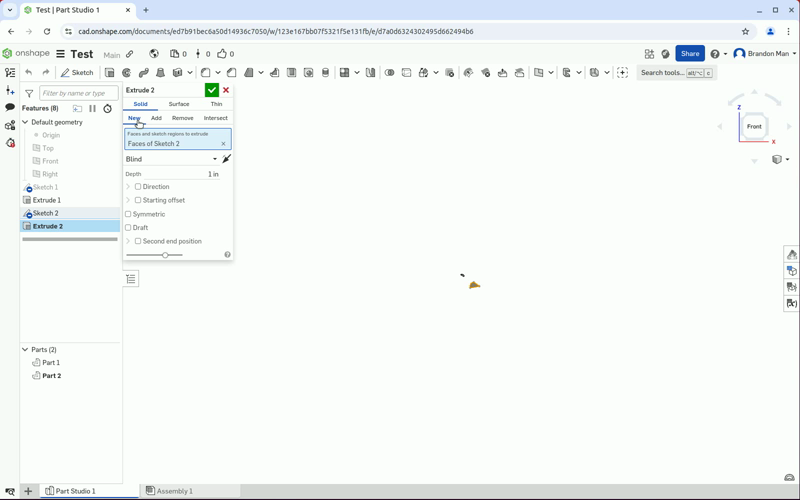
click(137, 120)
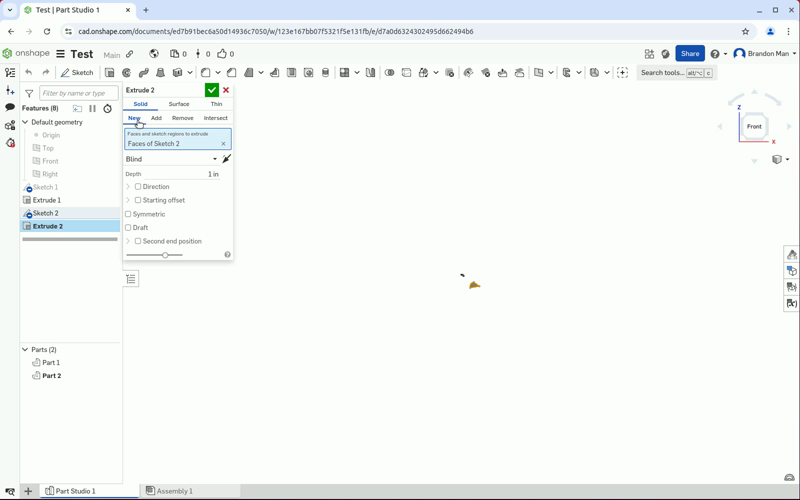
key(tab, 4)
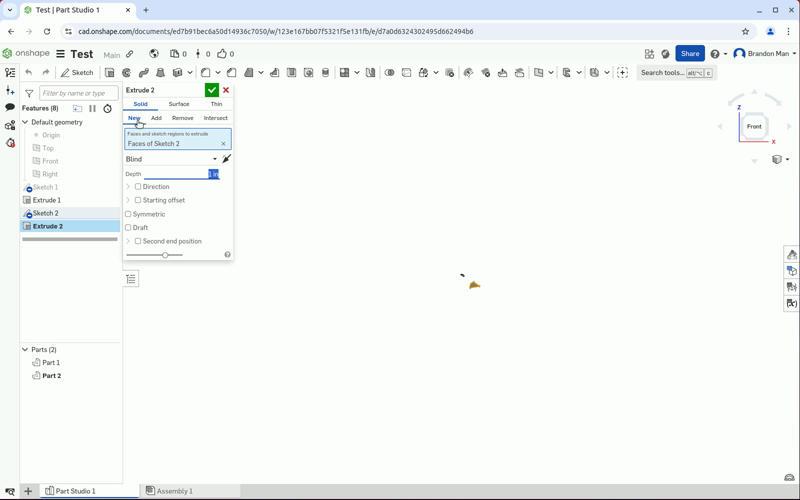
text(23.108)
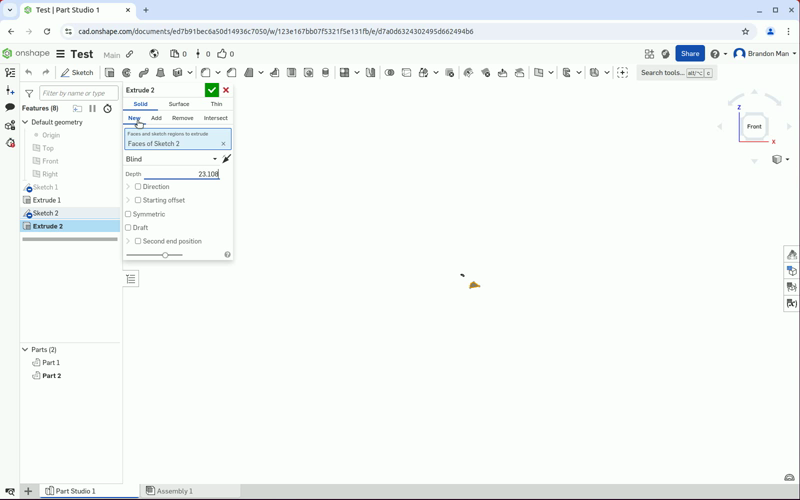
key(enter)
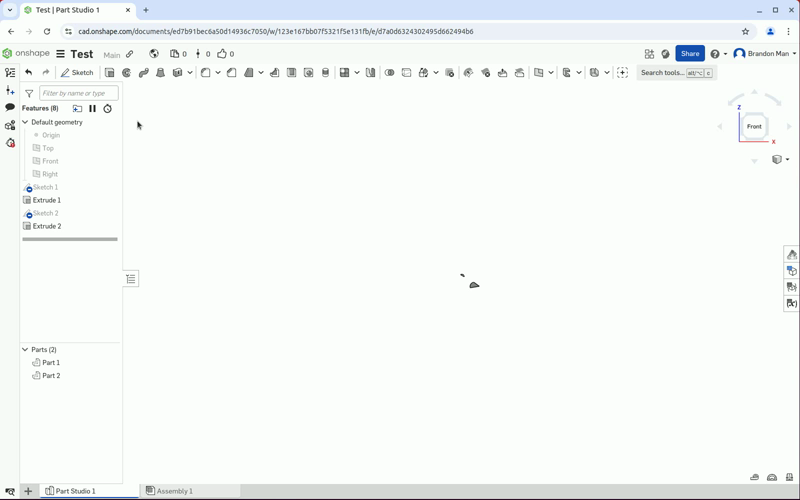
key(shift+h)
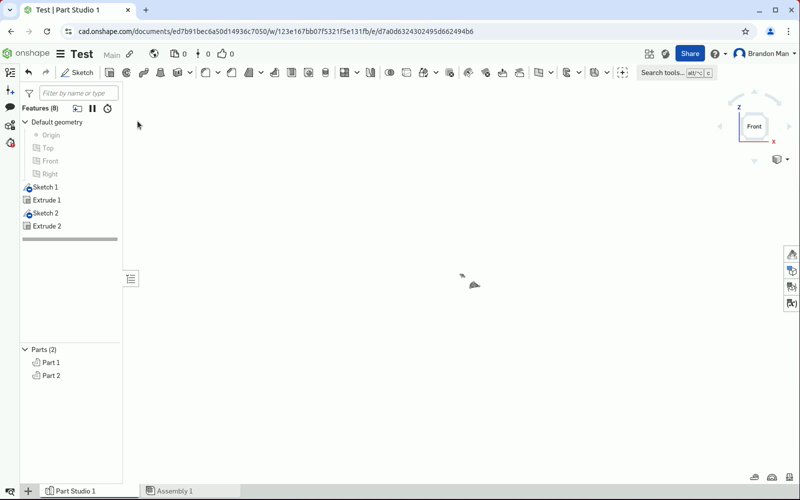
key(shift+h)
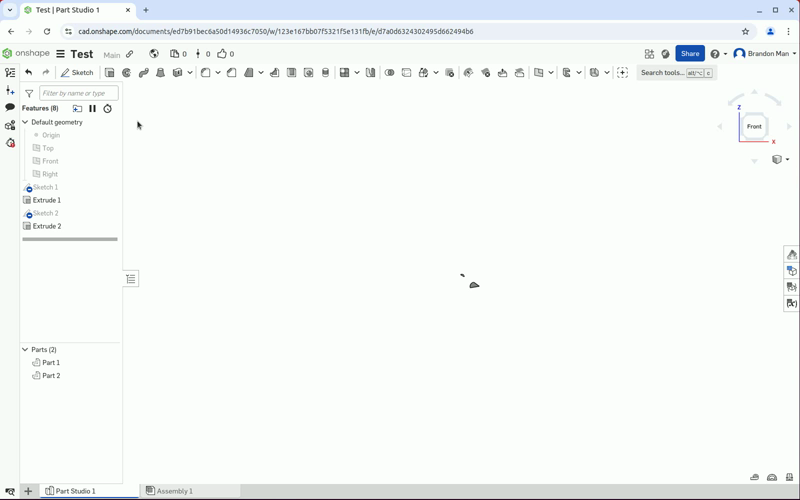
mouse_move(73, 189)
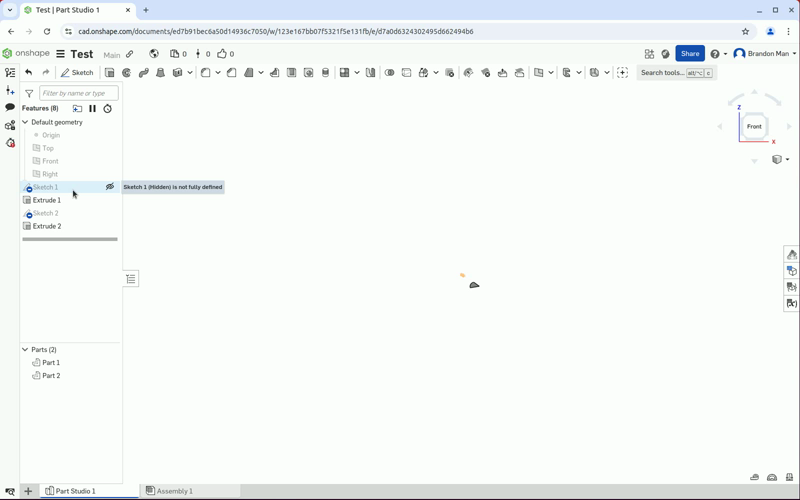
click(73, 189)
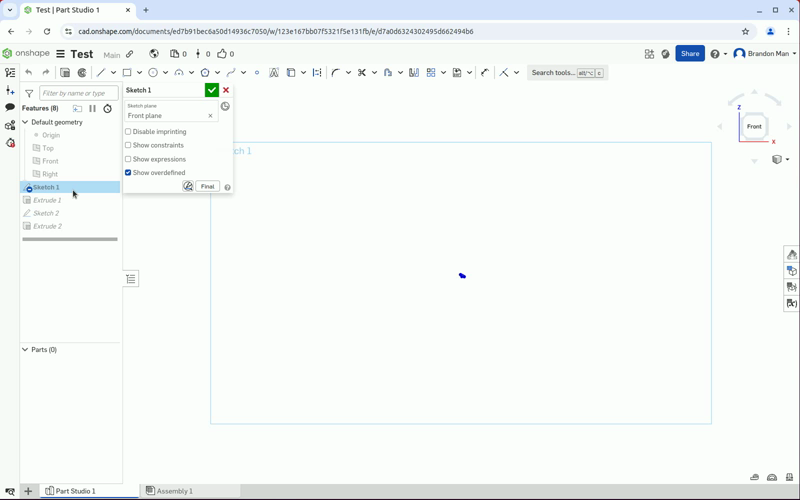
mouse_move(229, 92)
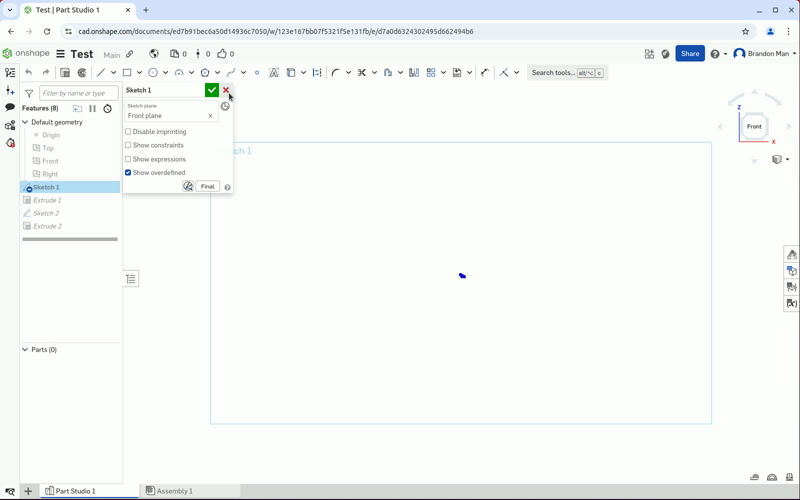
click(229, 92)
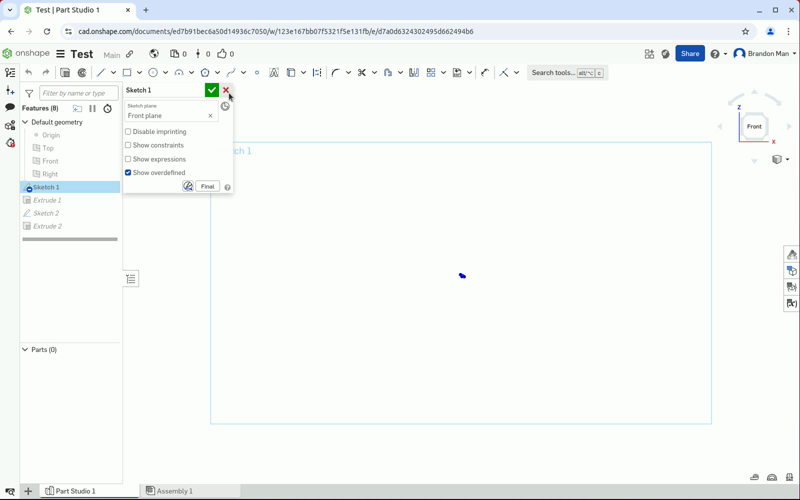
key(shift+s)
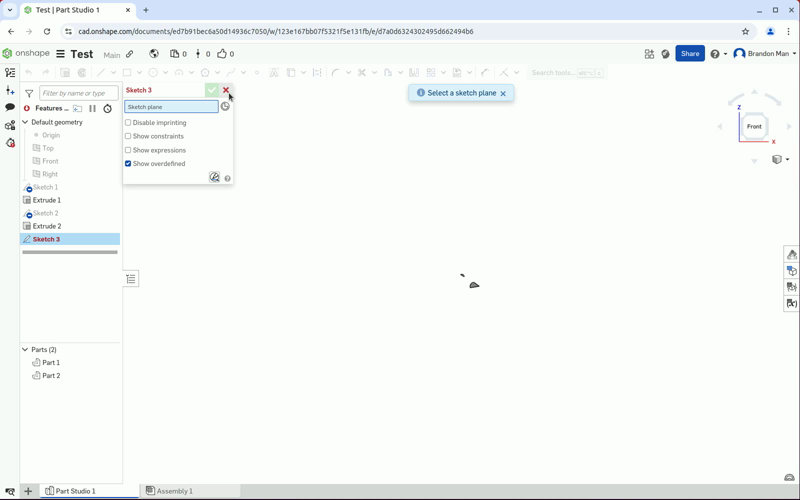
mouse_move(73, 163)
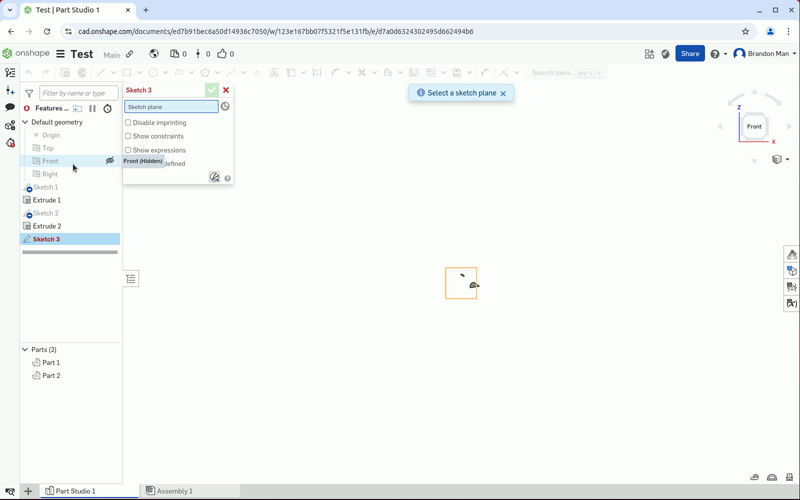
click(73, 163)
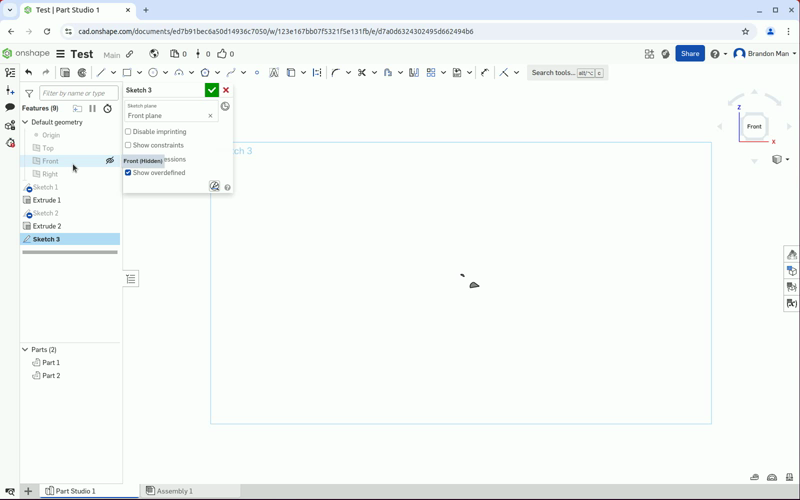
mouse_move(73, 352)
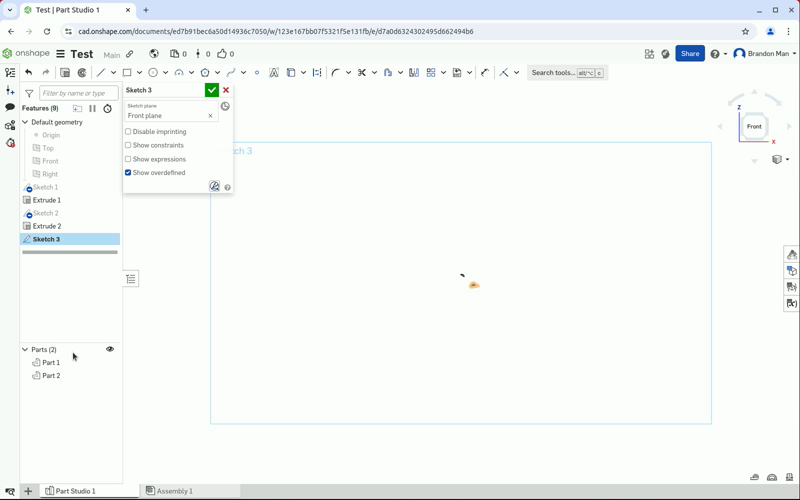
key(y)
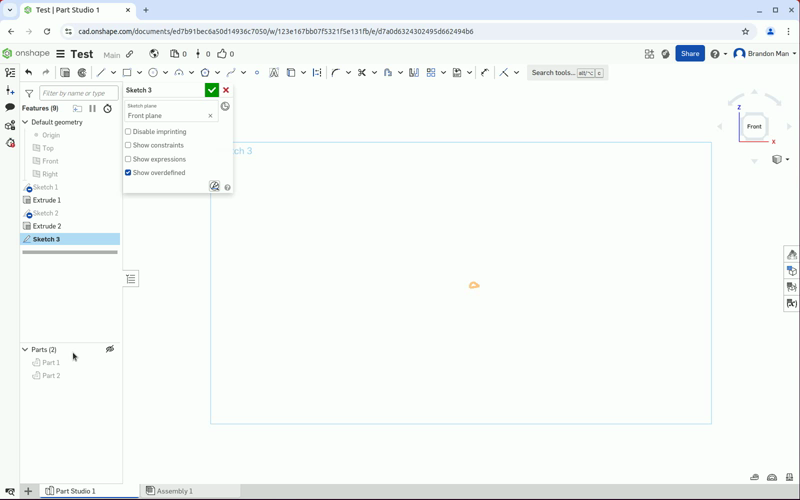
key(l)
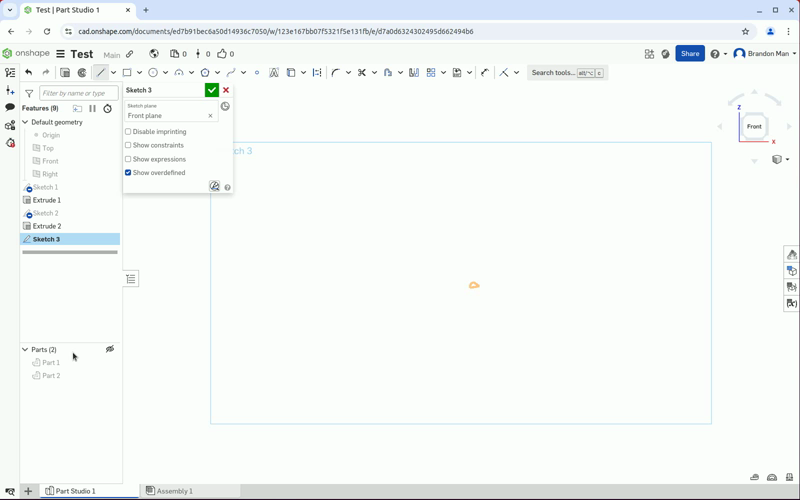
key_down(shift)
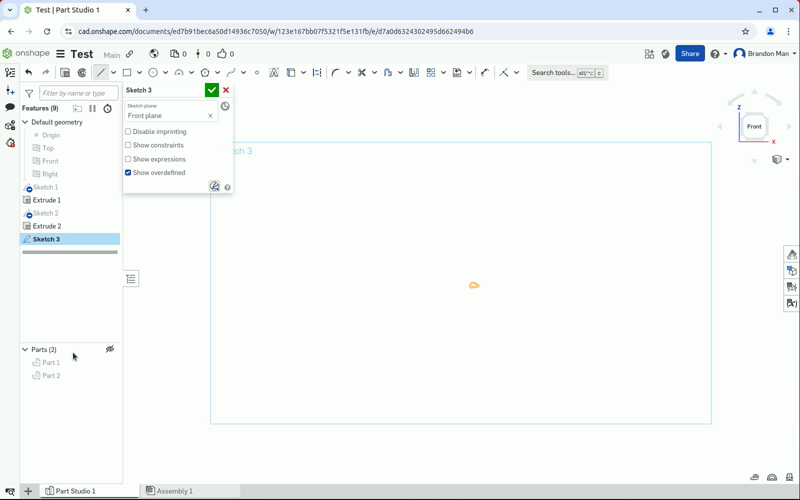
mouse_move(444, 291)
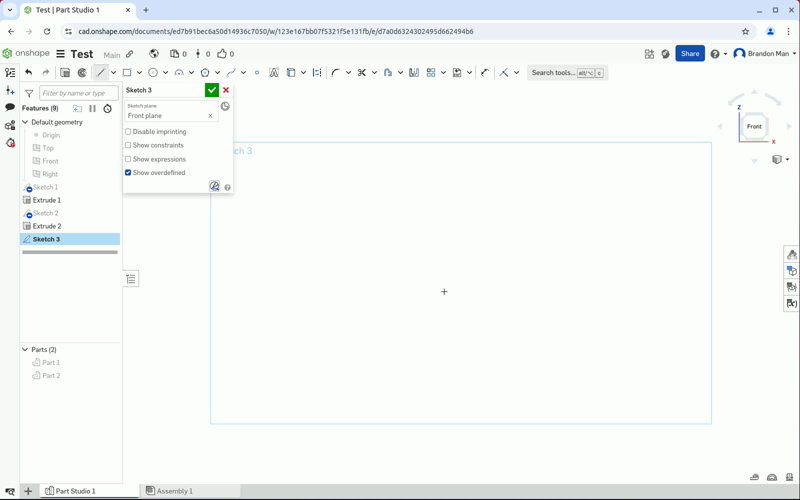
click(444, 291)
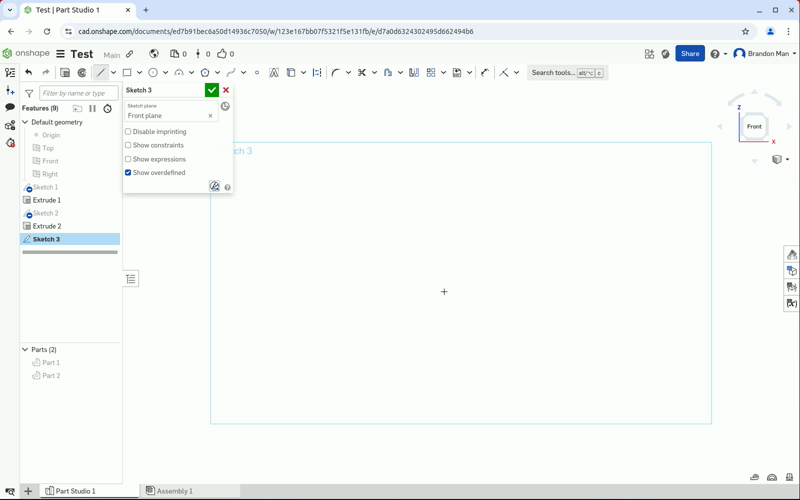
key_up(shift)
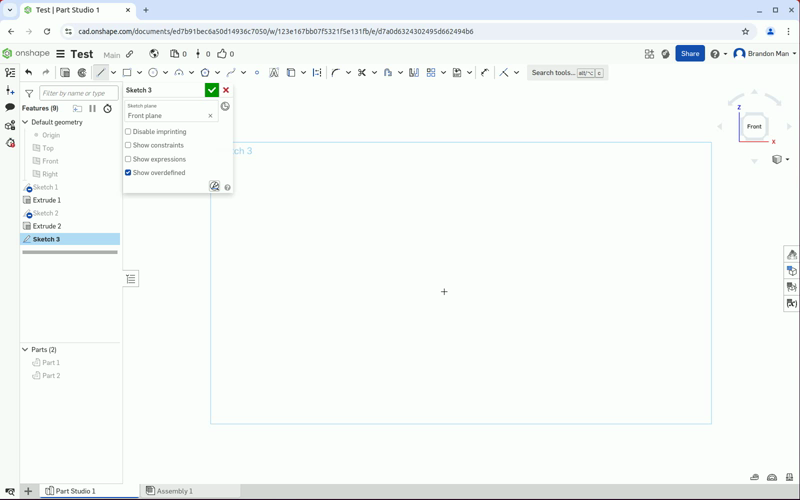
key_down(shift)
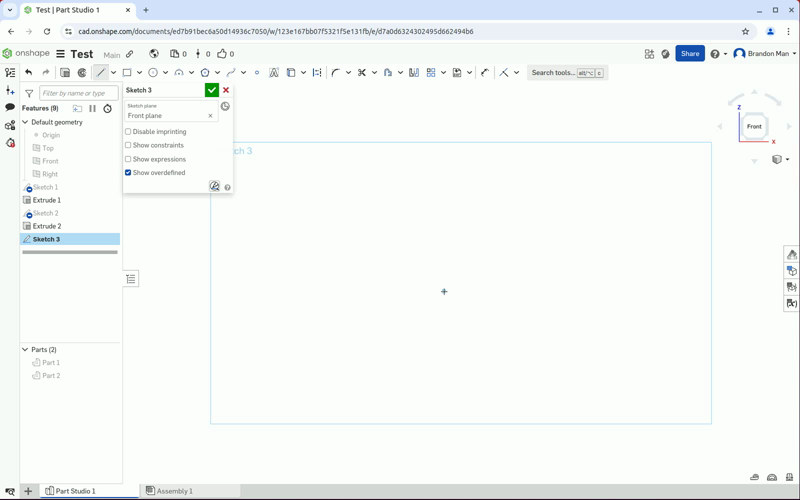
mouse_move(474, 291)
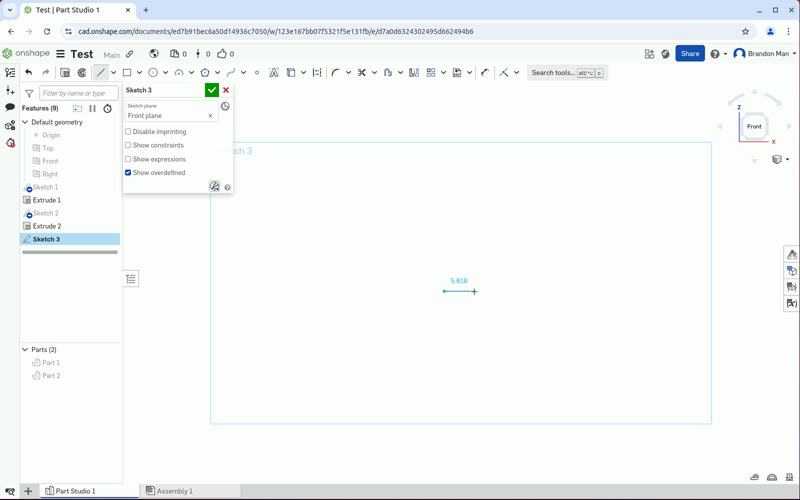
mouse_move(448, 290)
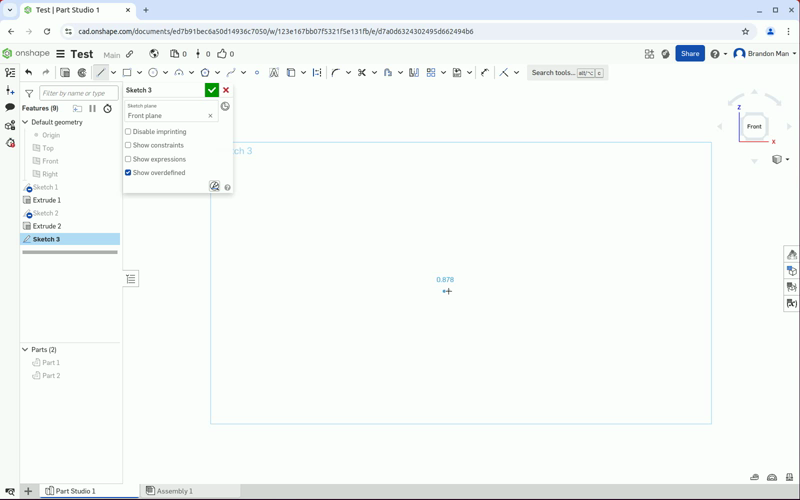
scroll(6)
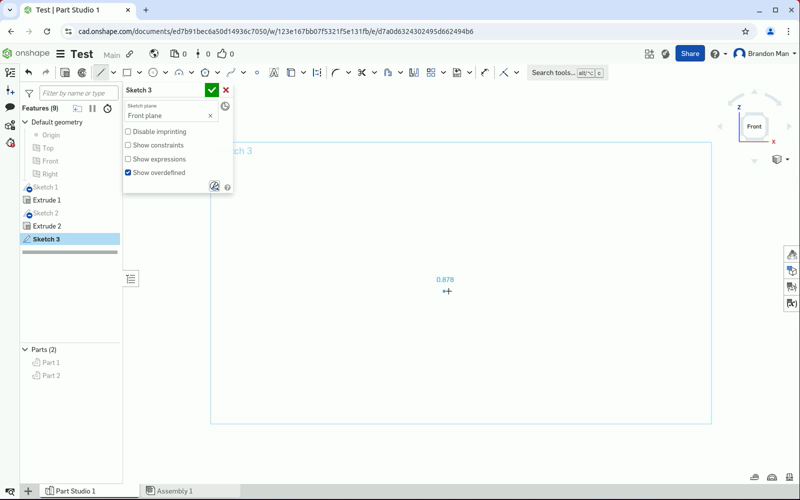
scroll(6)
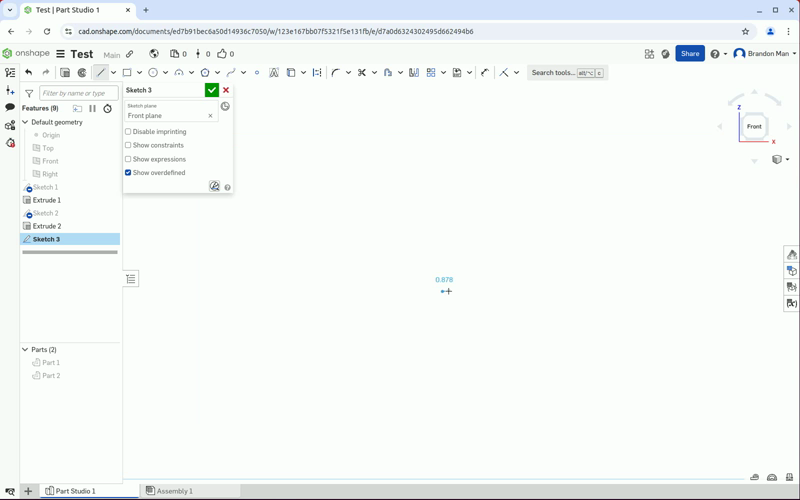
scroll(6)
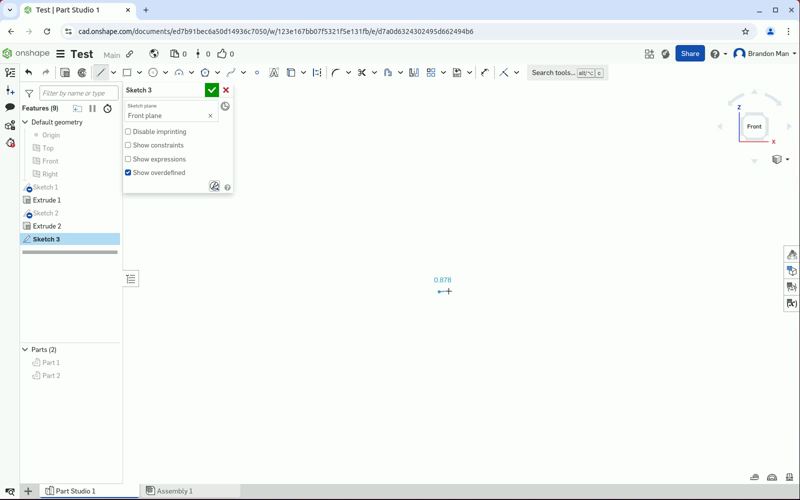
scroll(6)
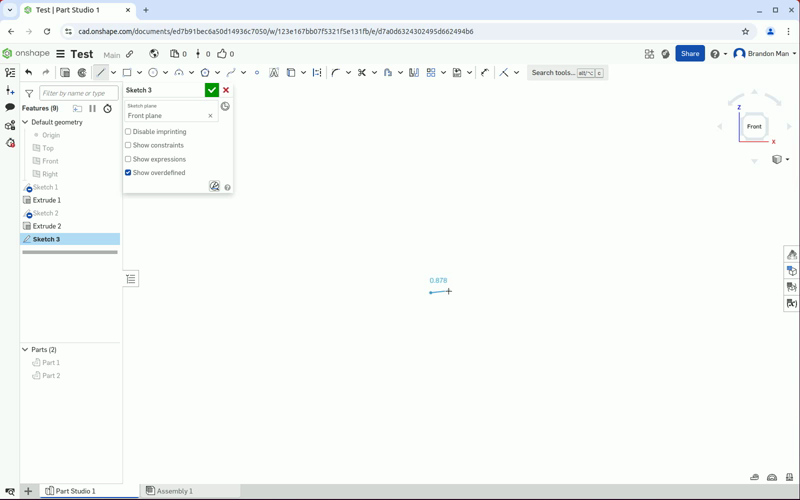
scroll(6)
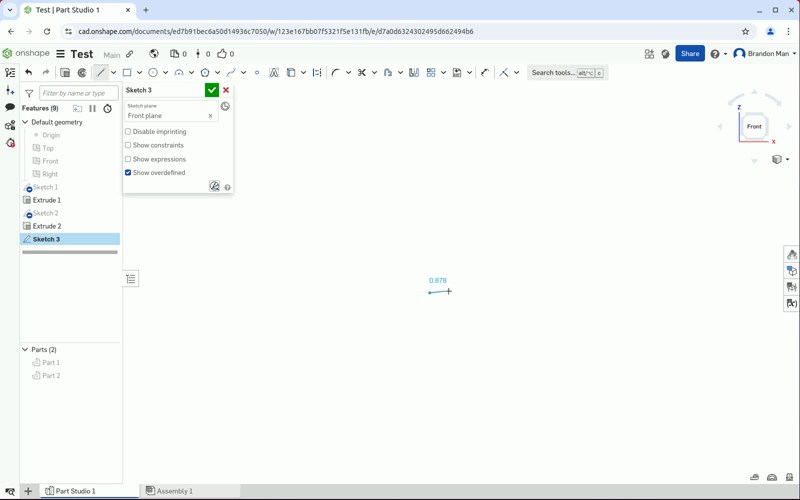
scroll(6)
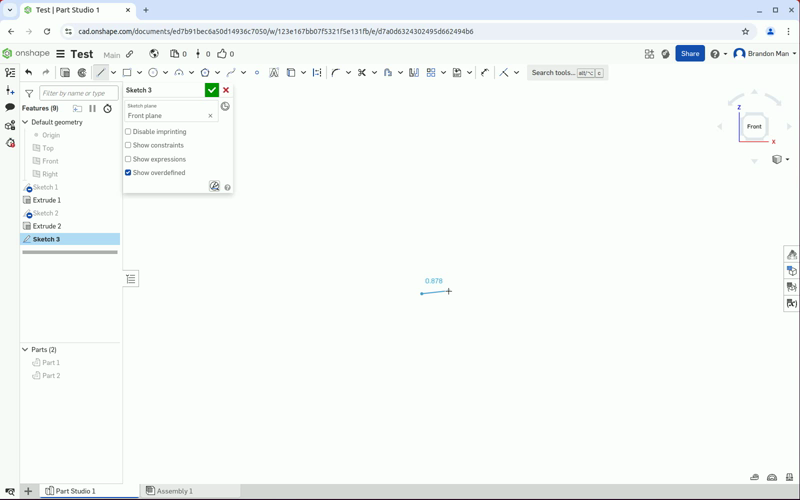
scroll(6)
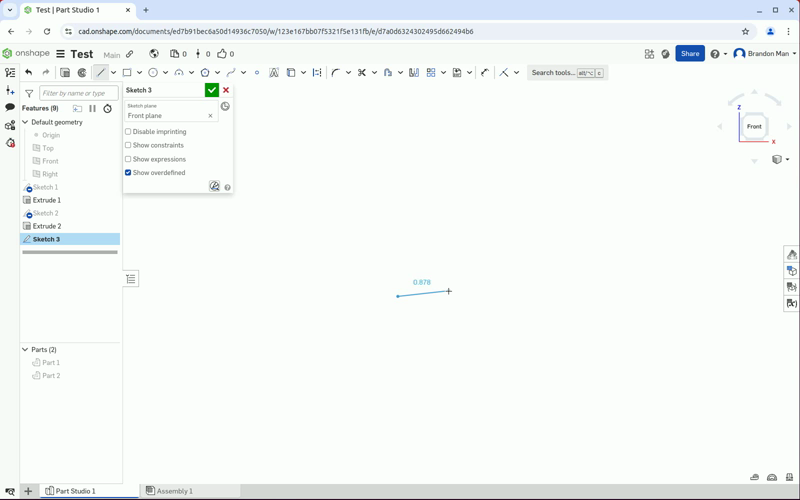
click(448, 290)
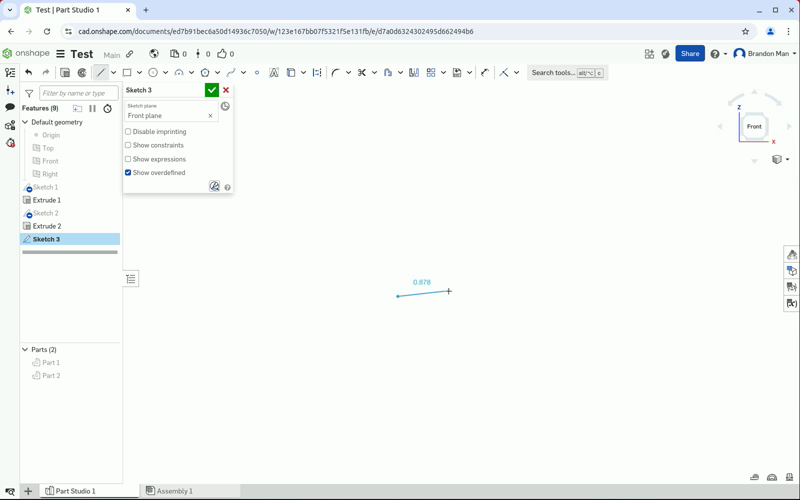
scroll(-6)
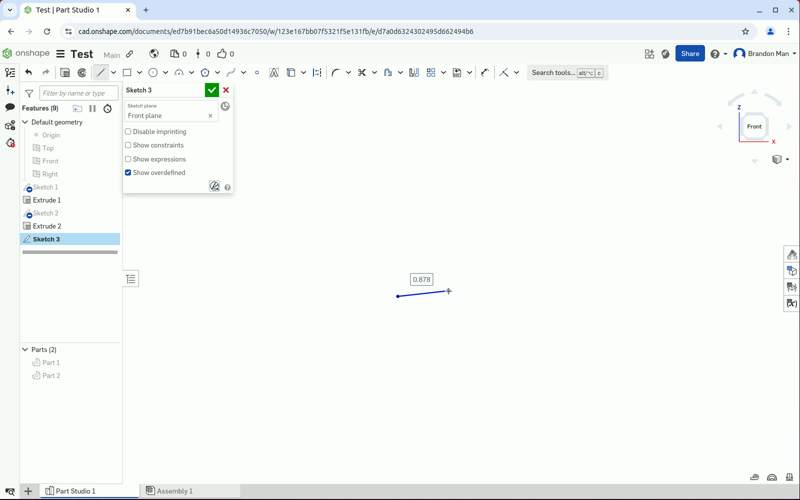
scroll(-6)
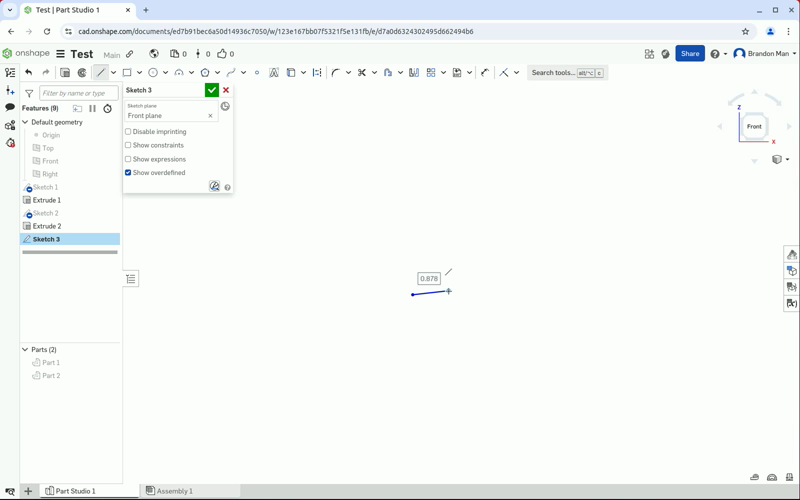
scroll(-6)
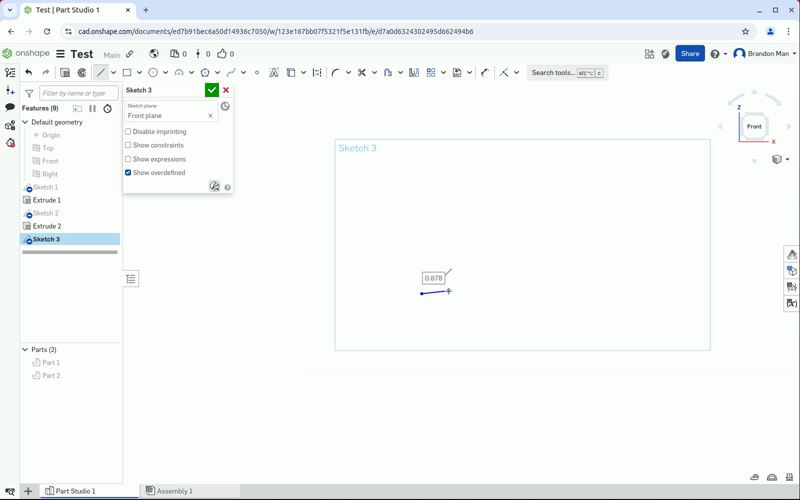
scroll(-6)
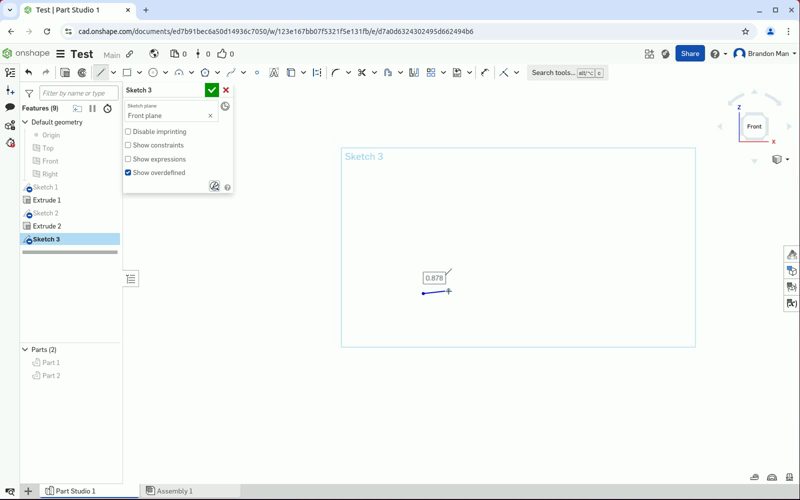
scroll(-6)
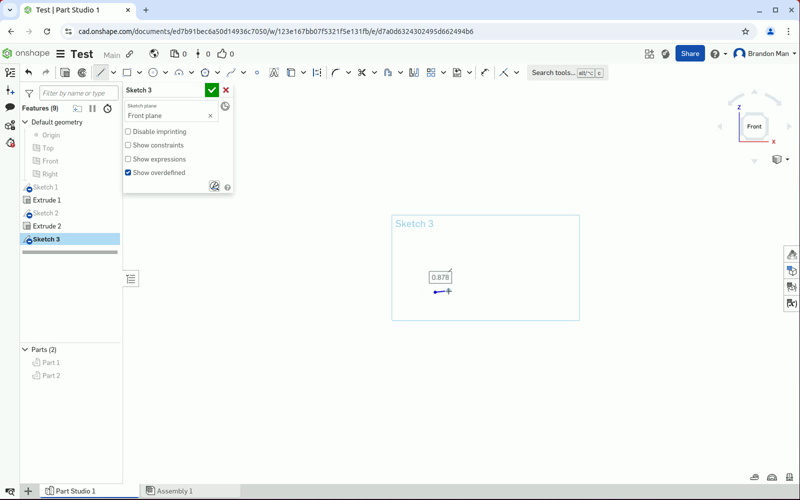
scroll(-6)
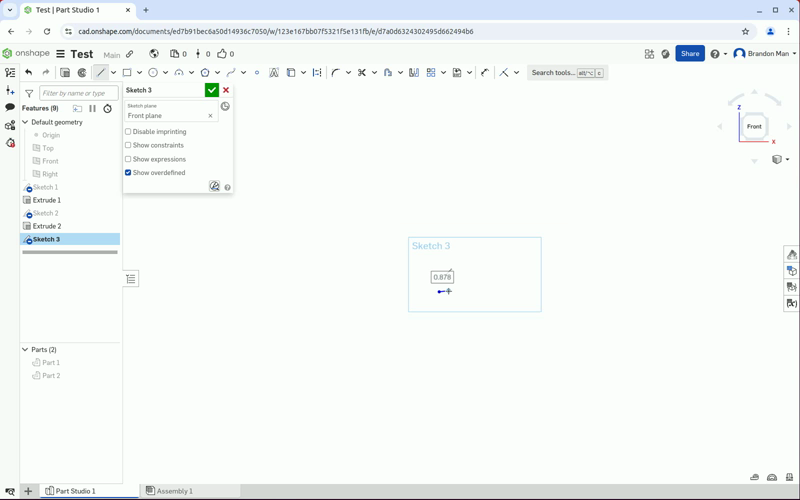
scroll(-6)
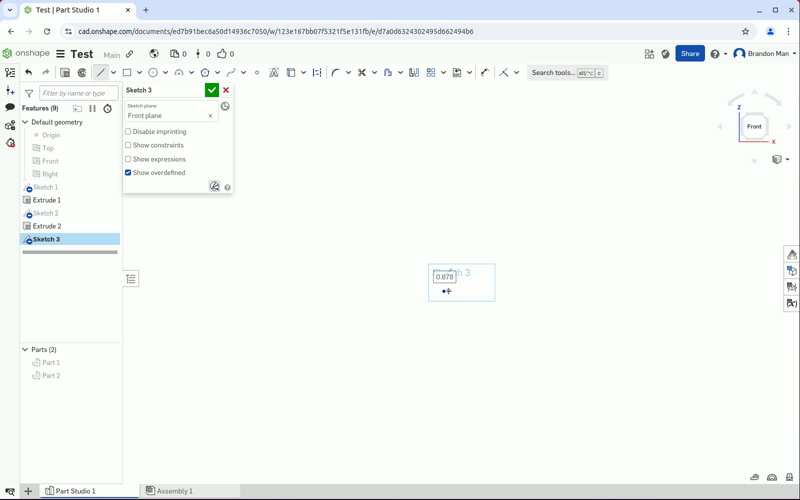
key_up(shift)
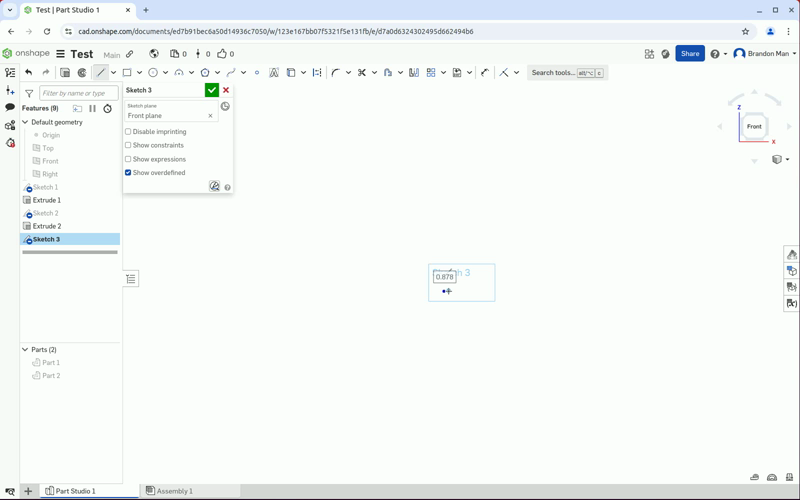
key(esc)
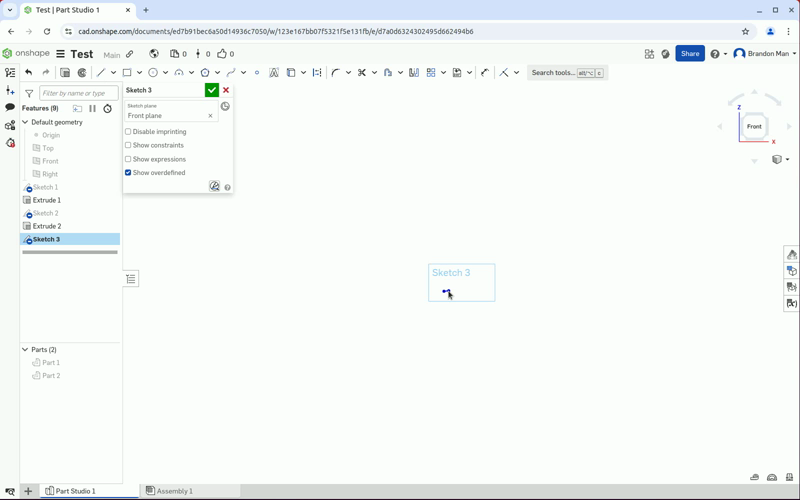
key(a)
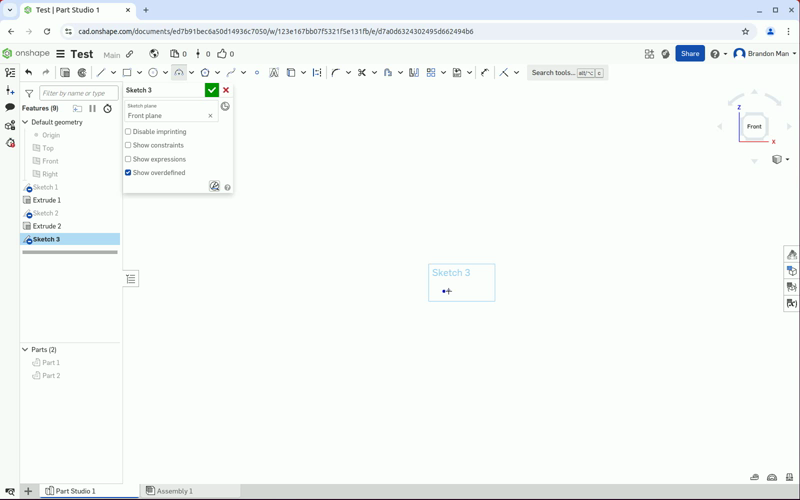
mouse_move(448, 290)
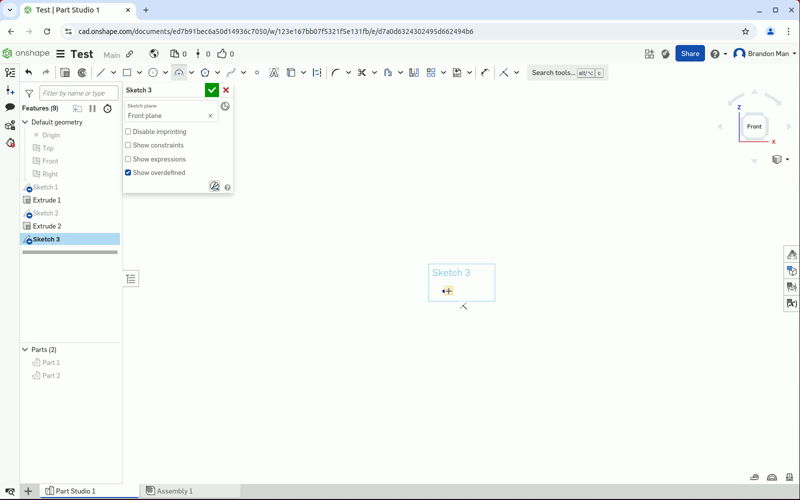
scroll(6)
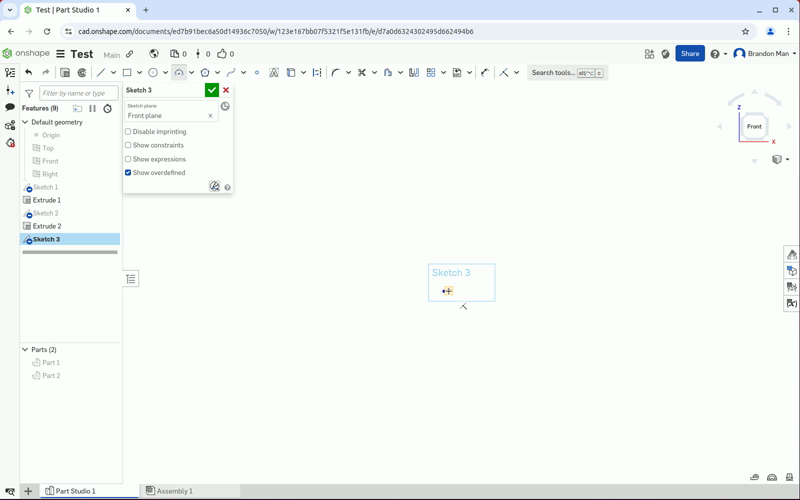
scroll(6)
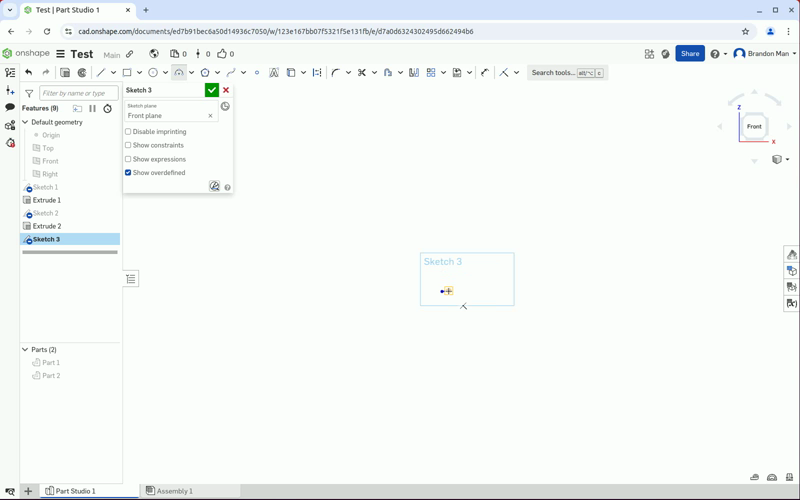
scroll(6)
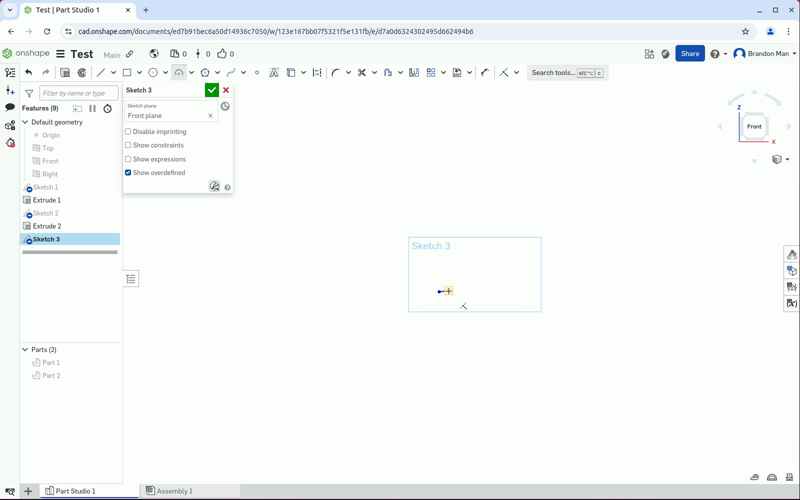
scroll(6)
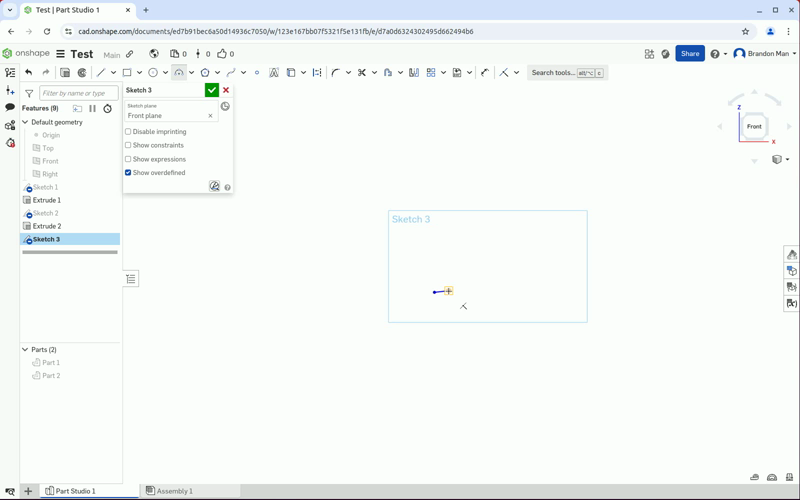
scroll(6)
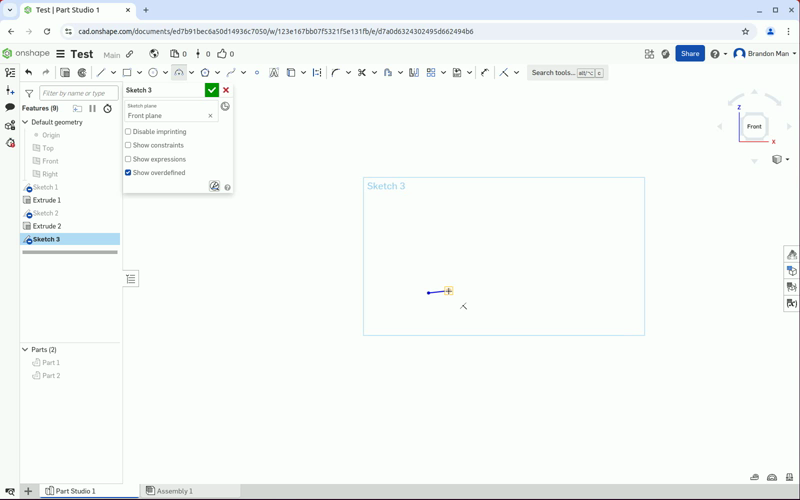
scroll(6)
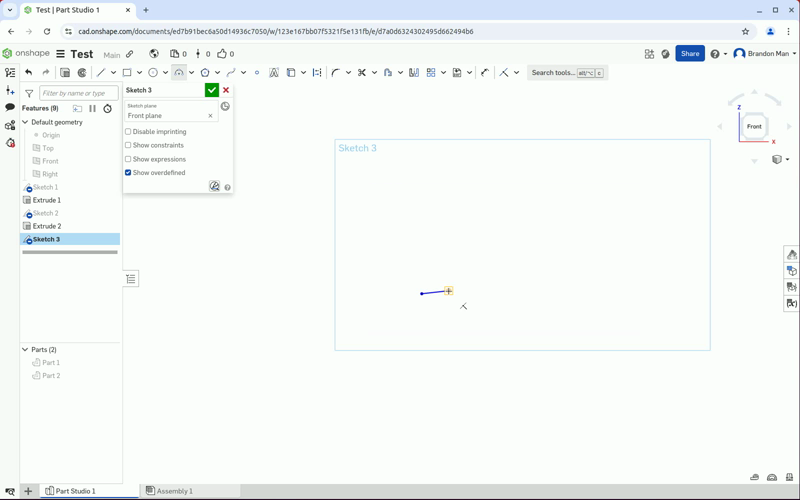
scroll(6)
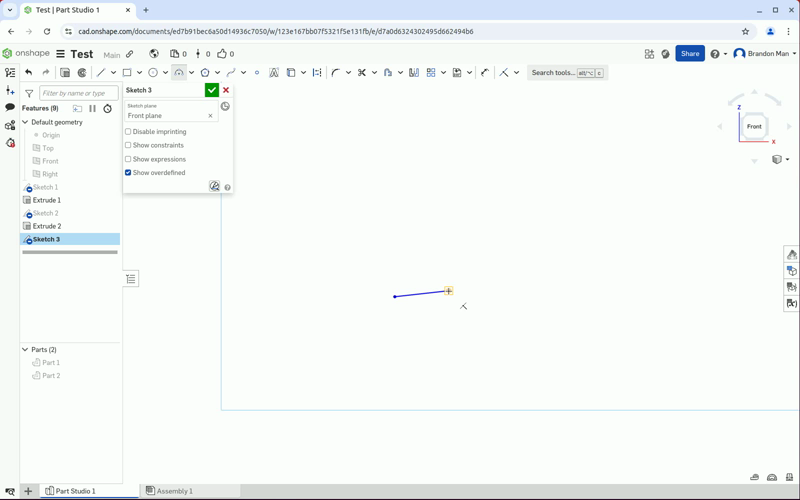
click(448, 290)
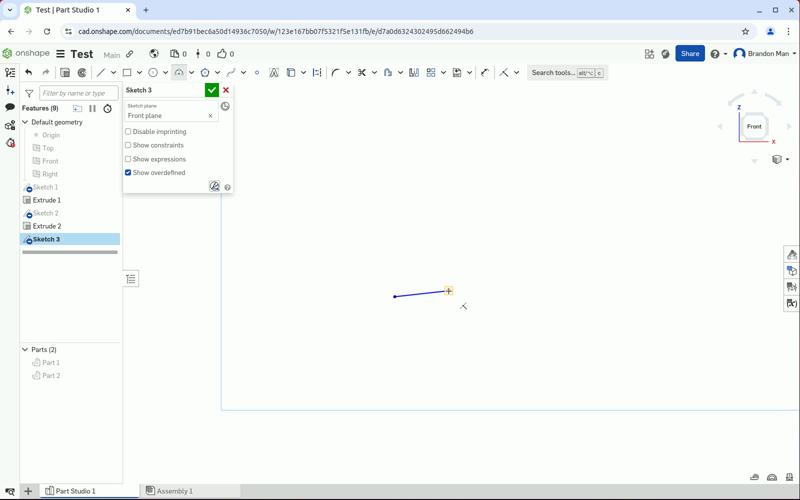
scroll(-6)
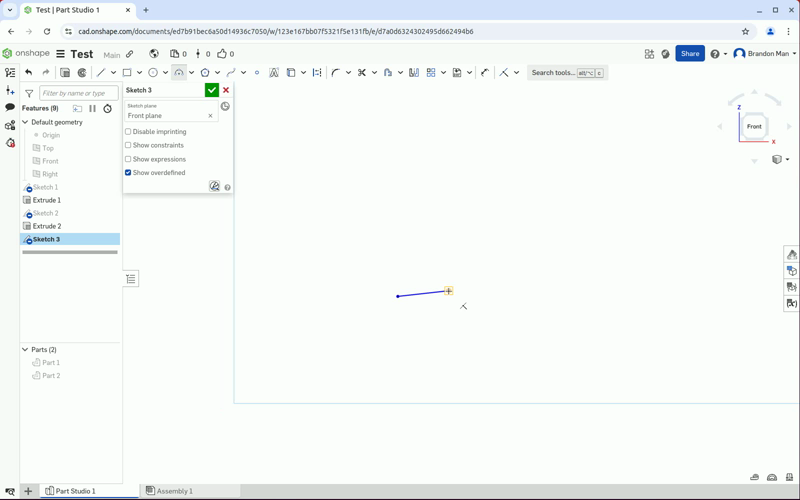
scroll(-6)
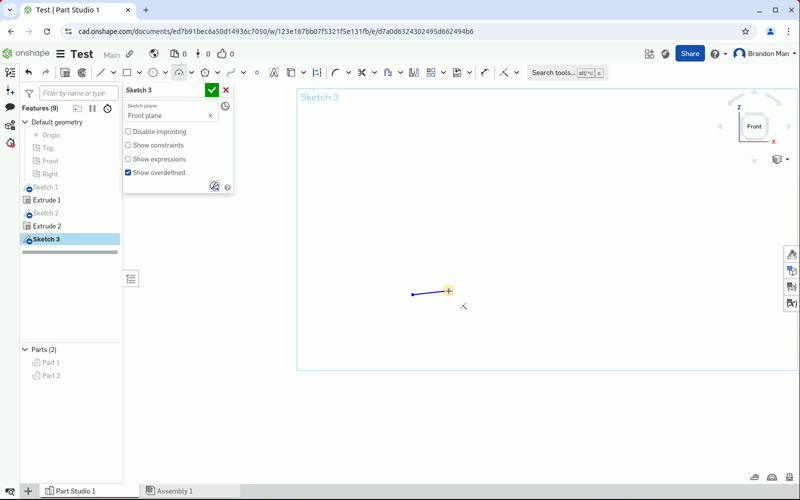
scroll(-6)
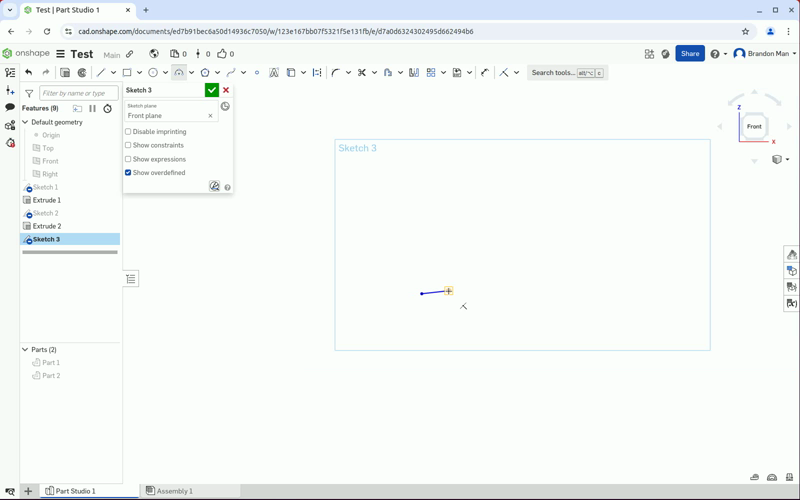
scroll(-6)
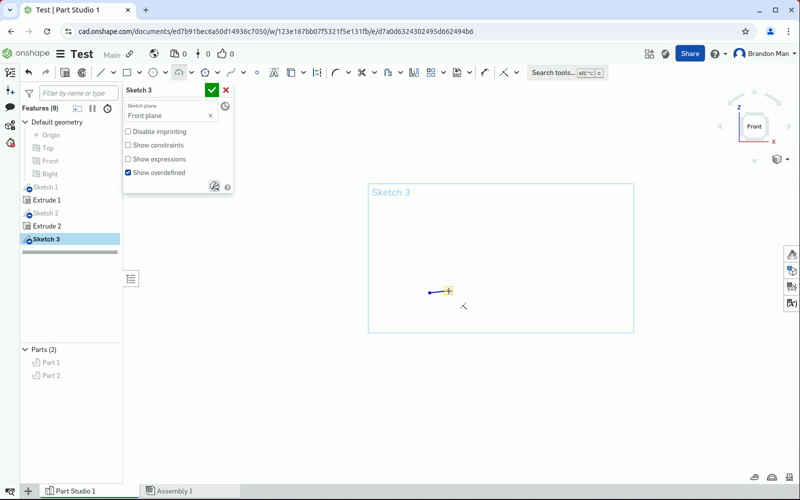
scroll(-6)
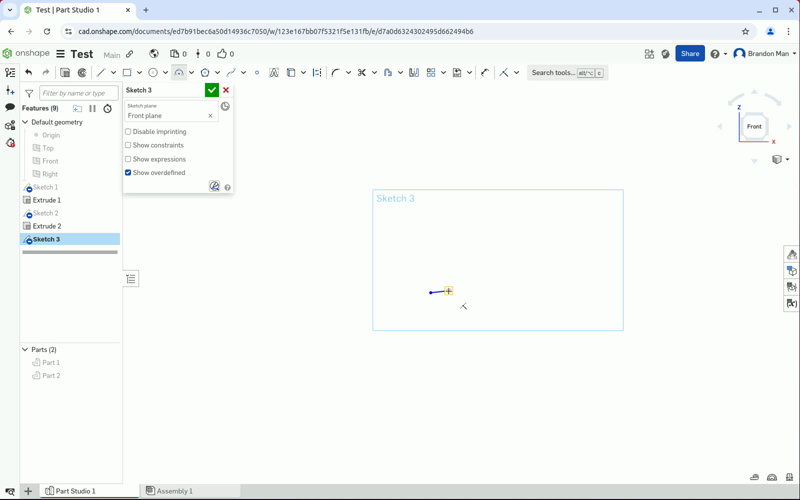
scroll(-6)
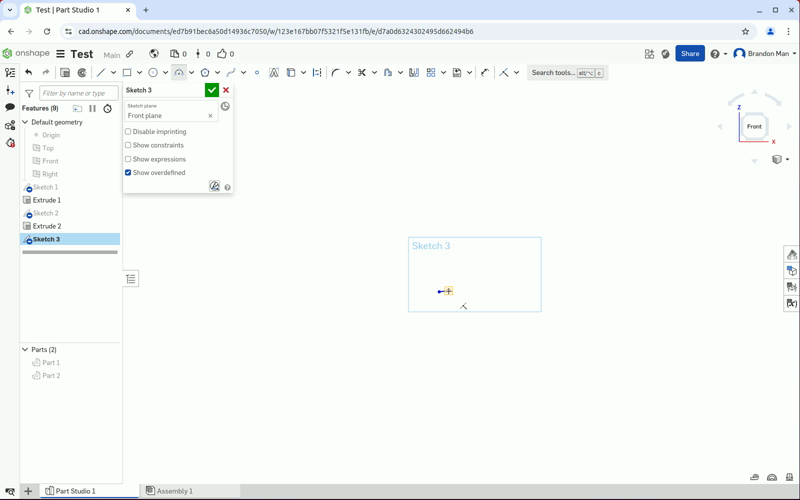
scroll(-6)
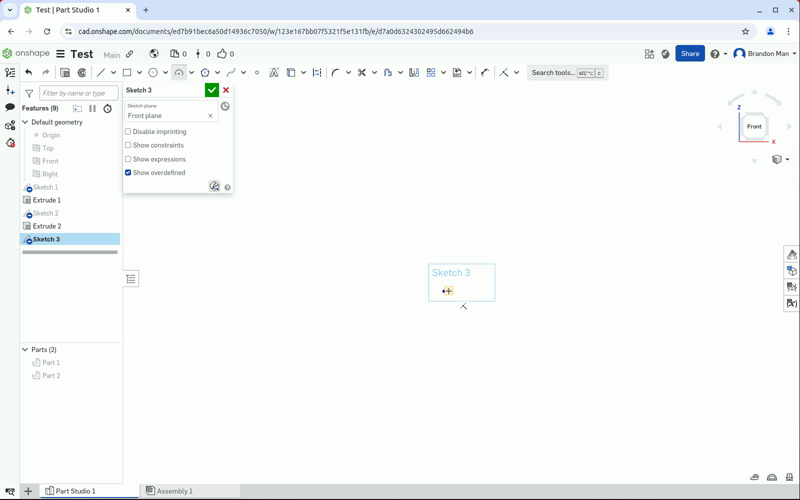
key_down(shift)
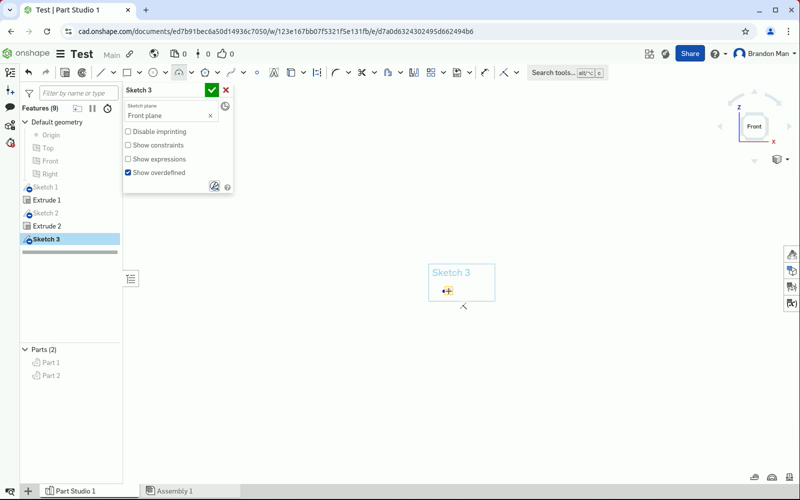
mouse_move(444, 286)
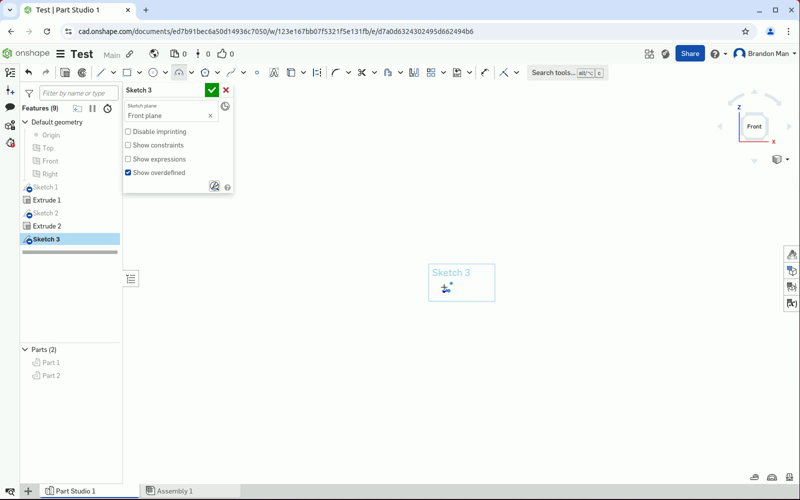
scroll(6)
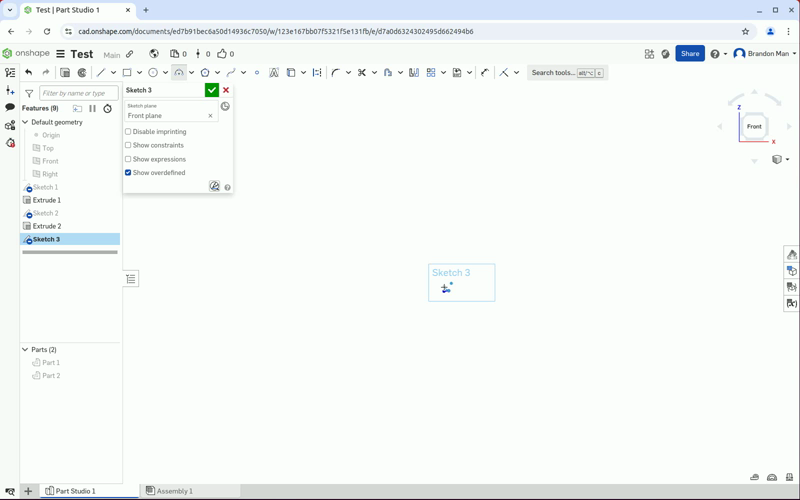
scroll(6)
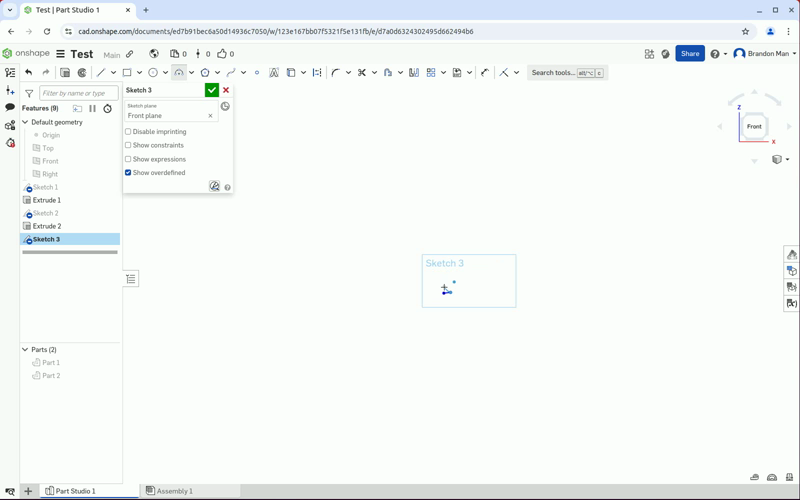
scroll(6)
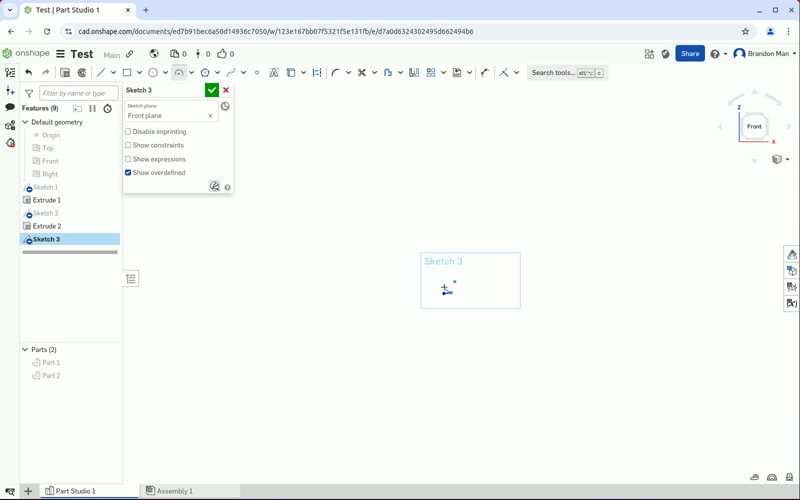
scroll(6)
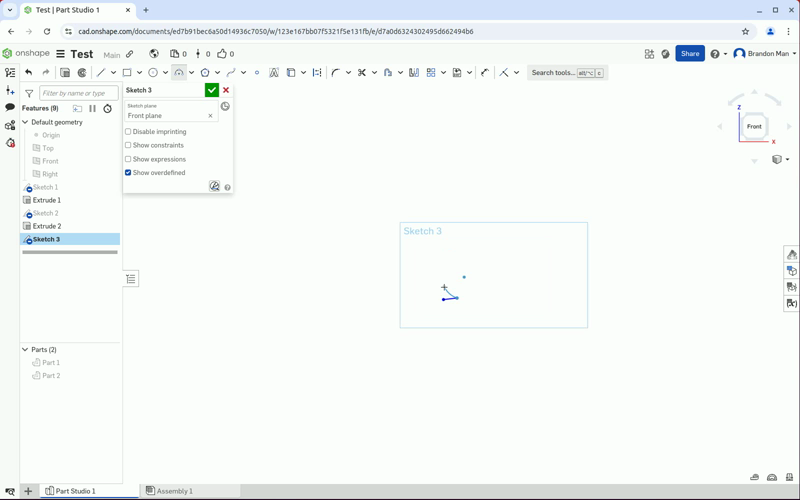
scroll(6)
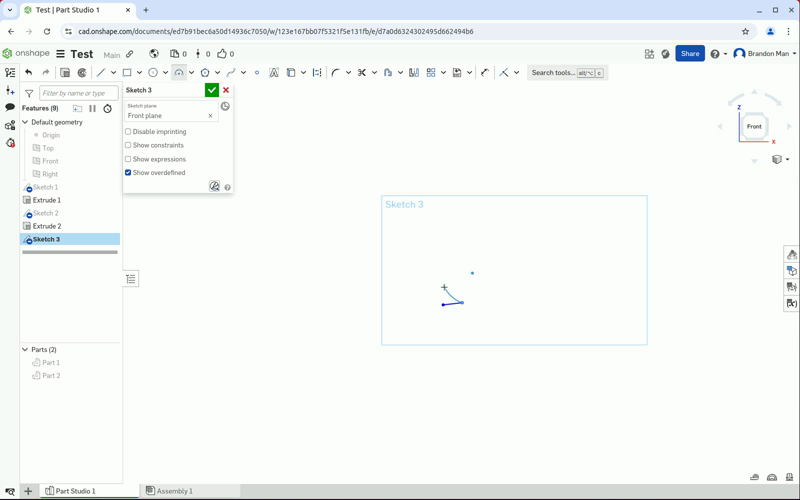
scroll(6)
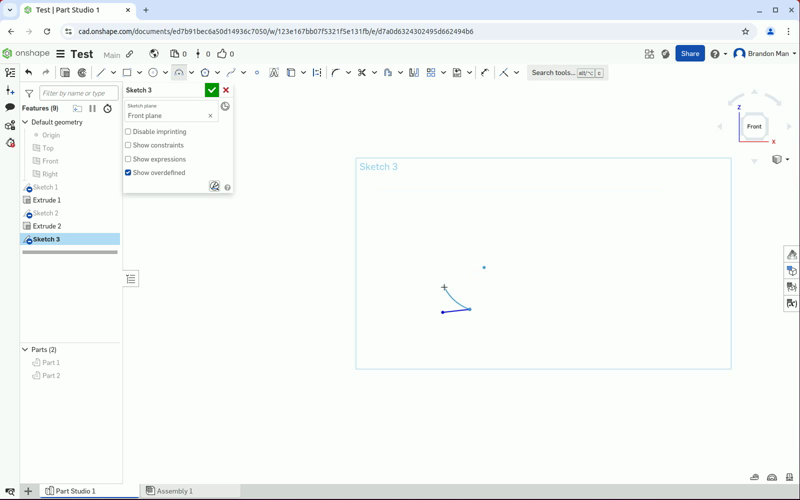
scroll(6)
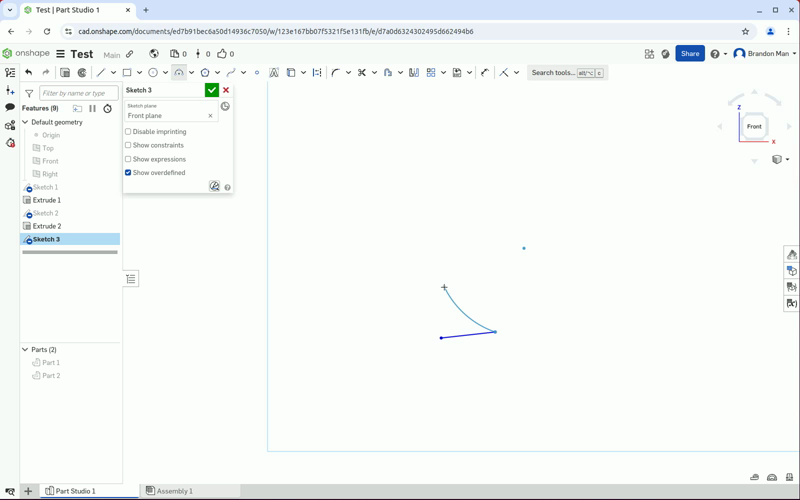
click(444, 286)
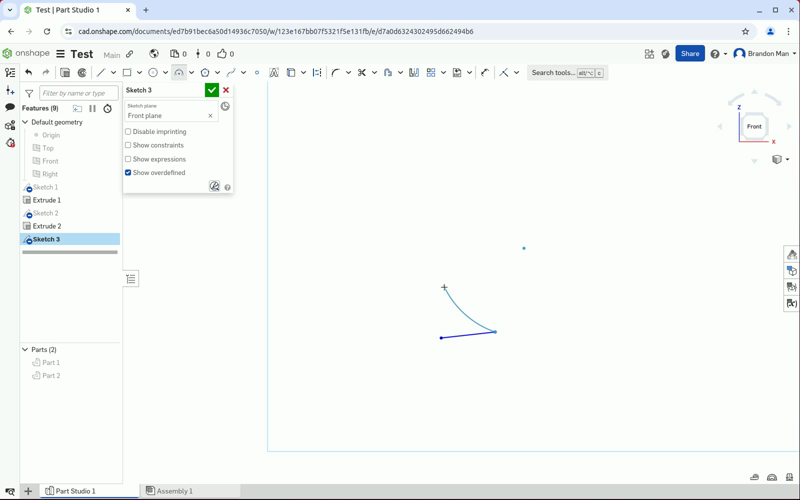
scroll(-6)
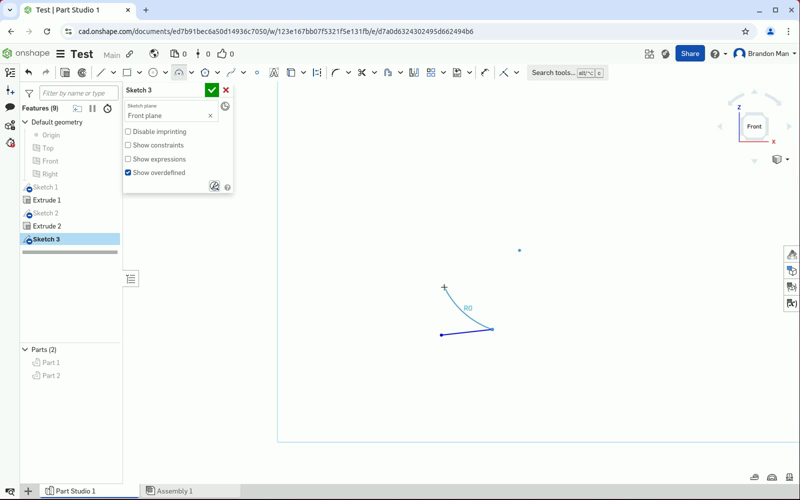
scroll(-6)
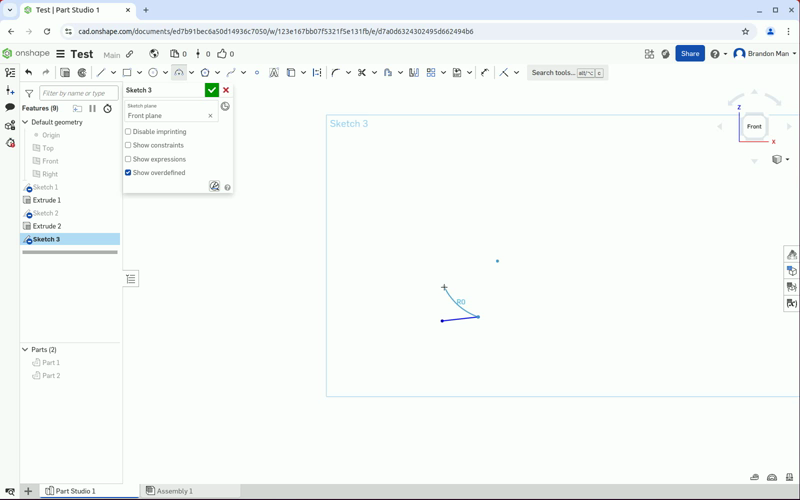
scroll(-6)
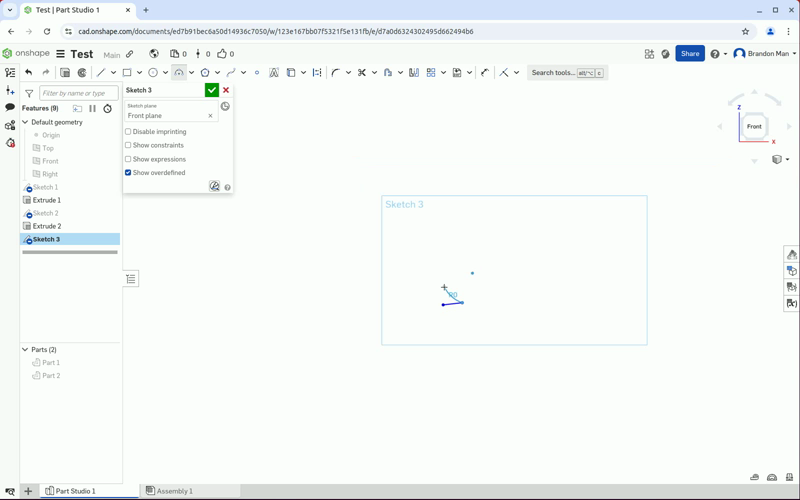
scroll(-6)
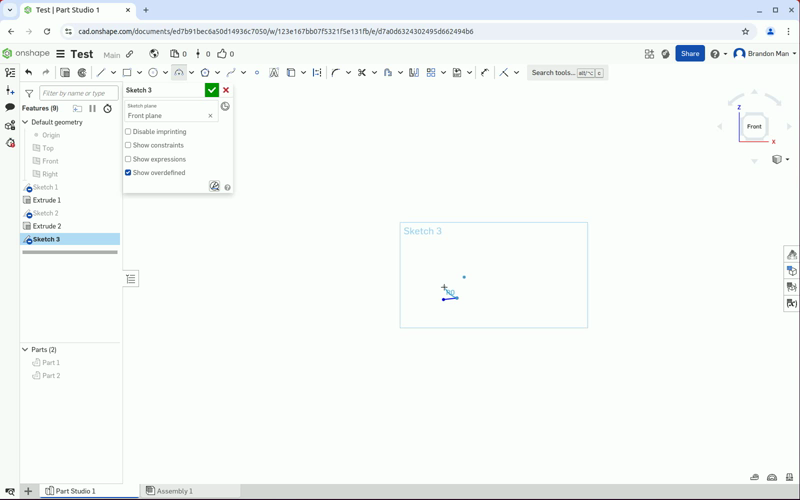
scroll(-6)
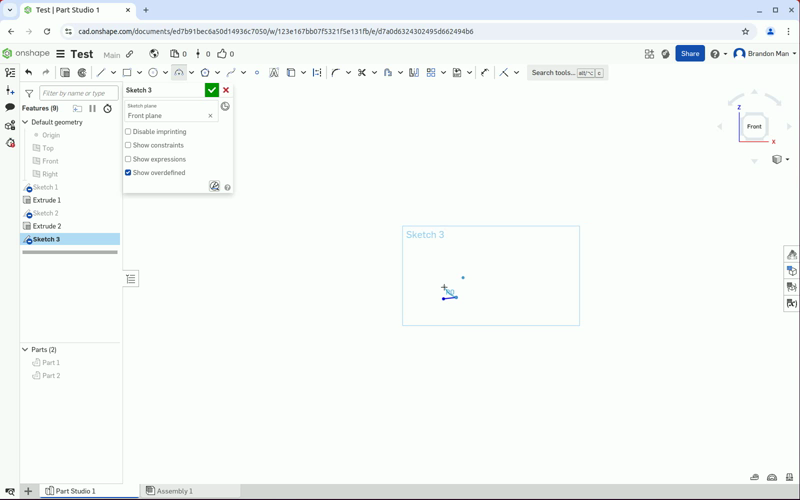
scroll(-6)
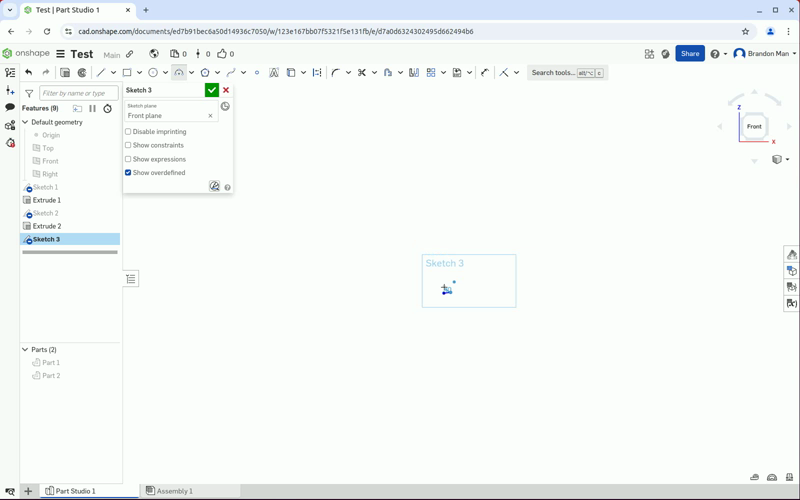
scroll(-6)
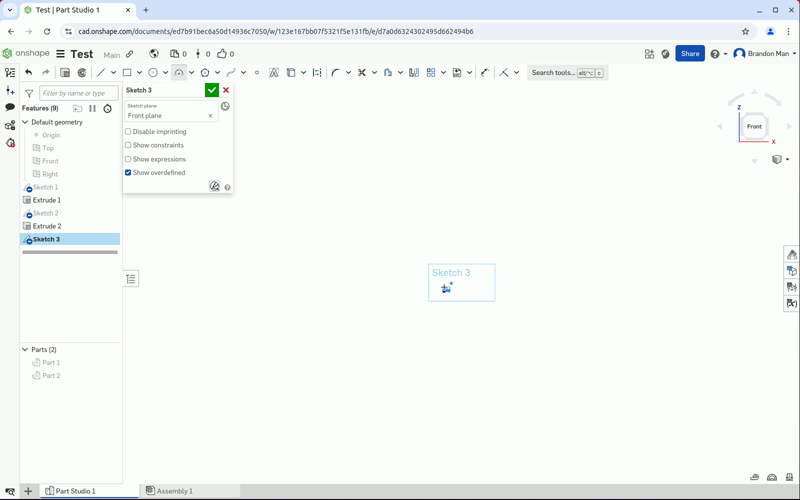
mouse_move(447, 287)
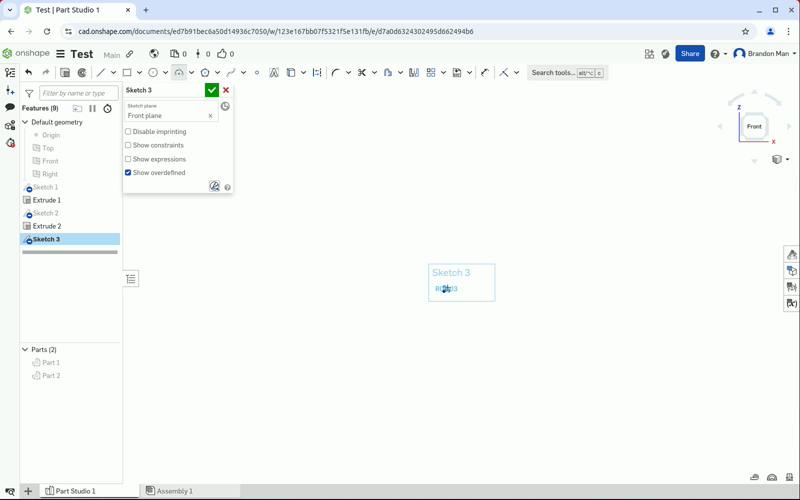
scroll(6)
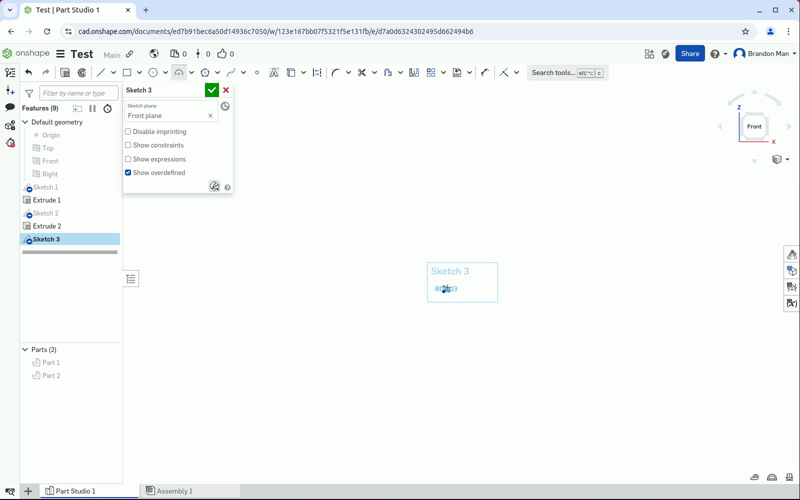
scroll(6)
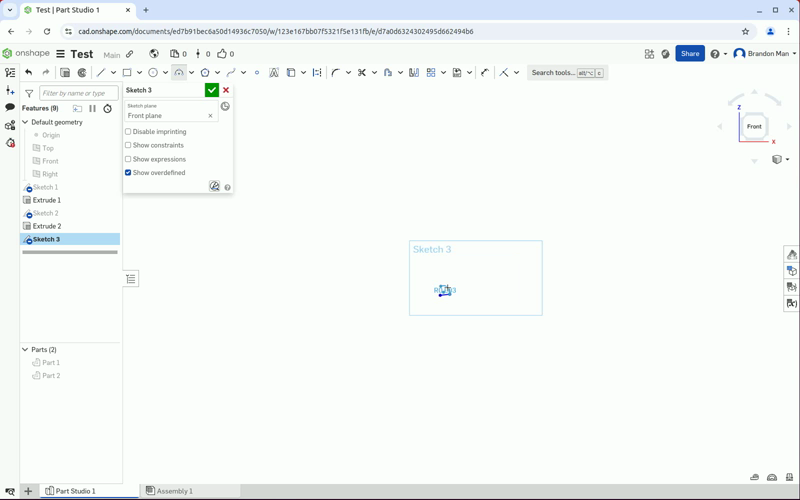
scroll(6)
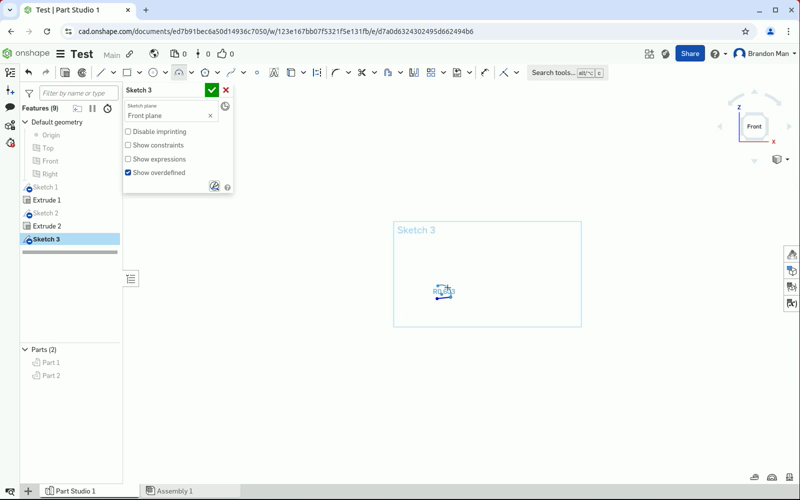
scroll(6)
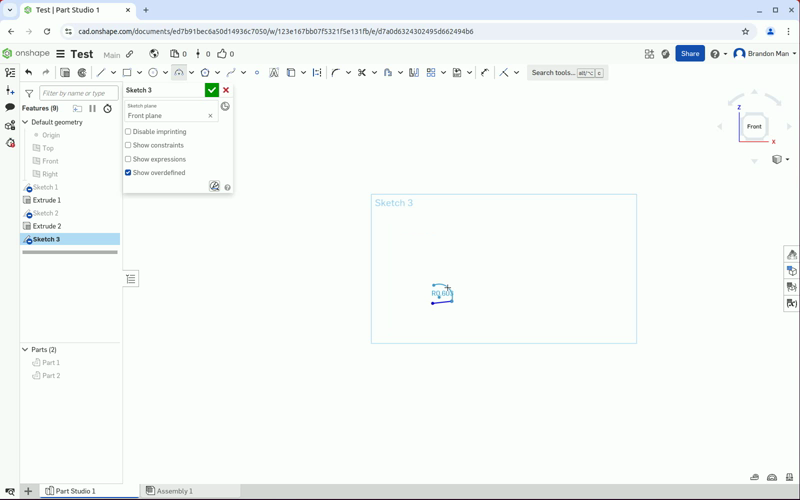
scroll(6)
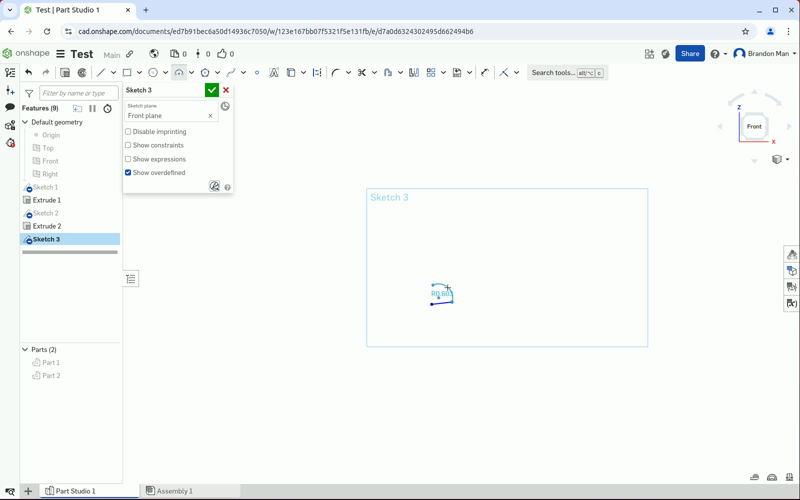
scroll(6)
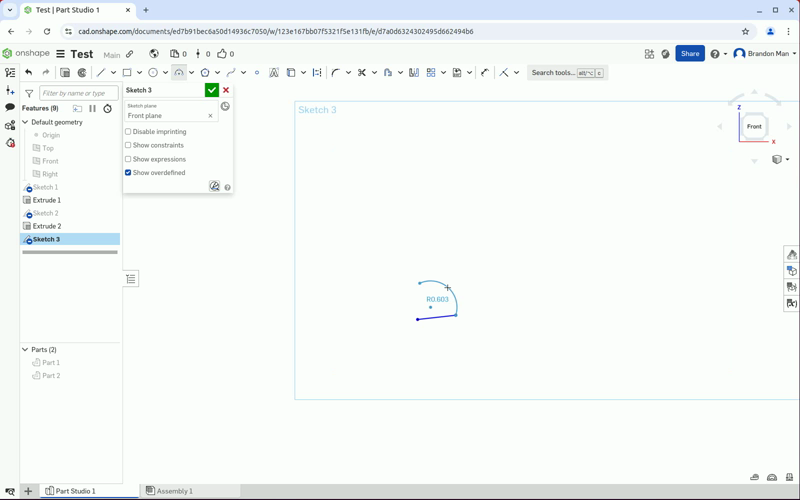
scroll(6)
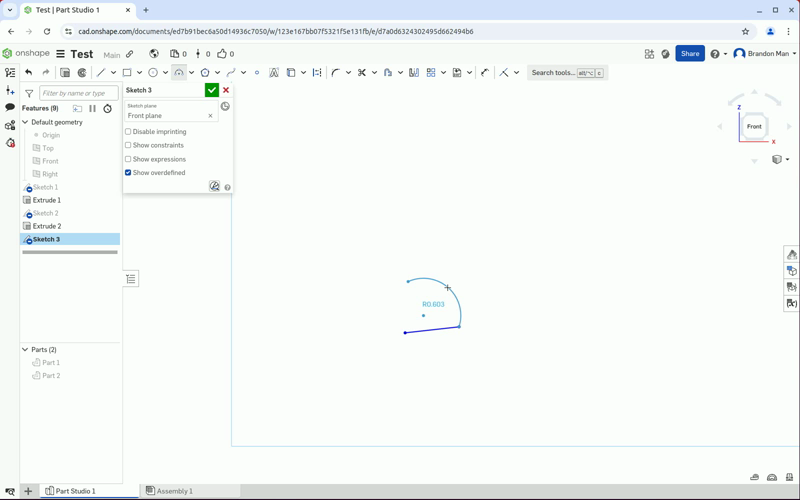
click(447, 287)
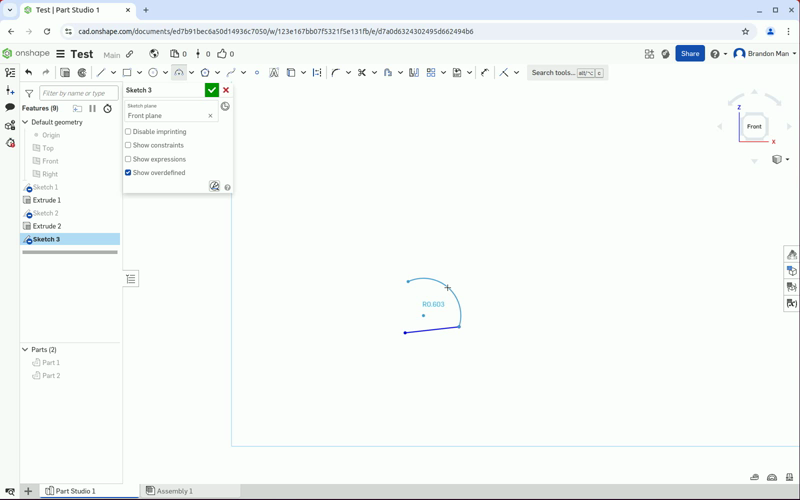
scroll(-6)
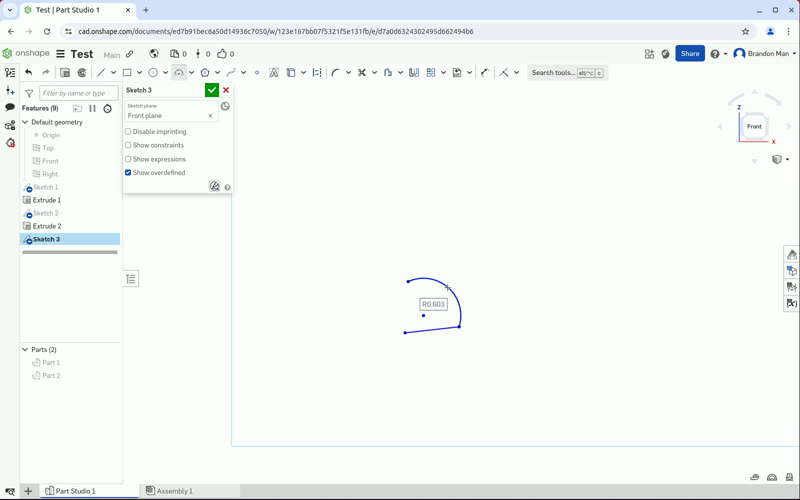
scroll(-6)
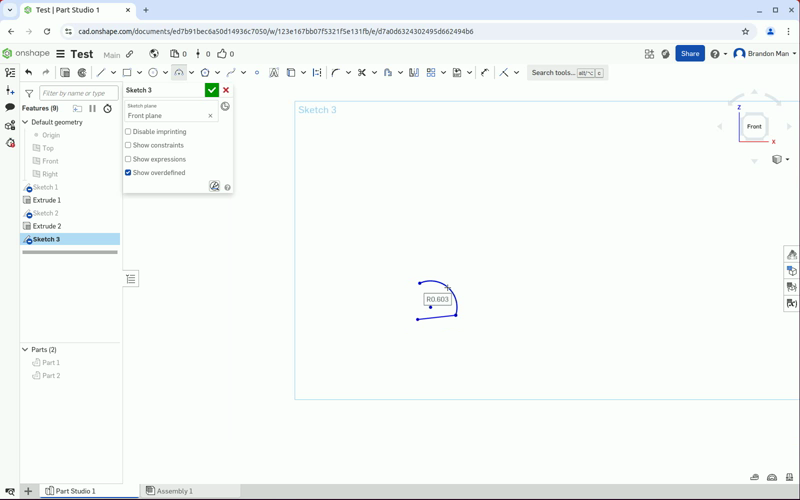
scroll(-6)
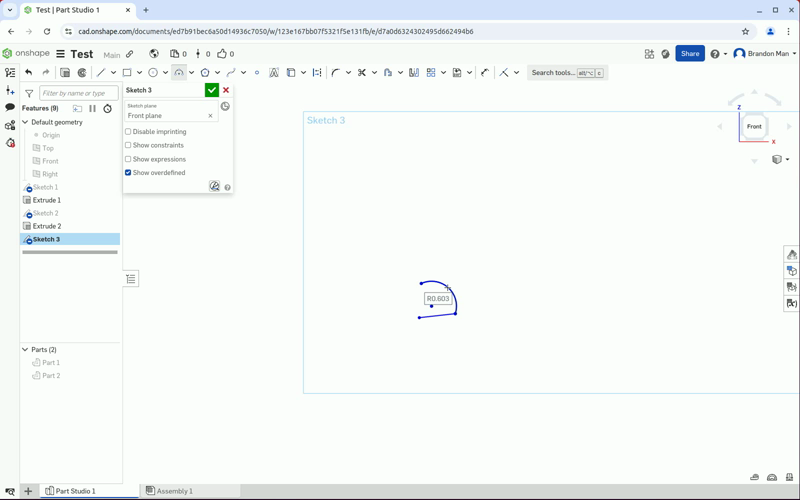
scroll(-6)
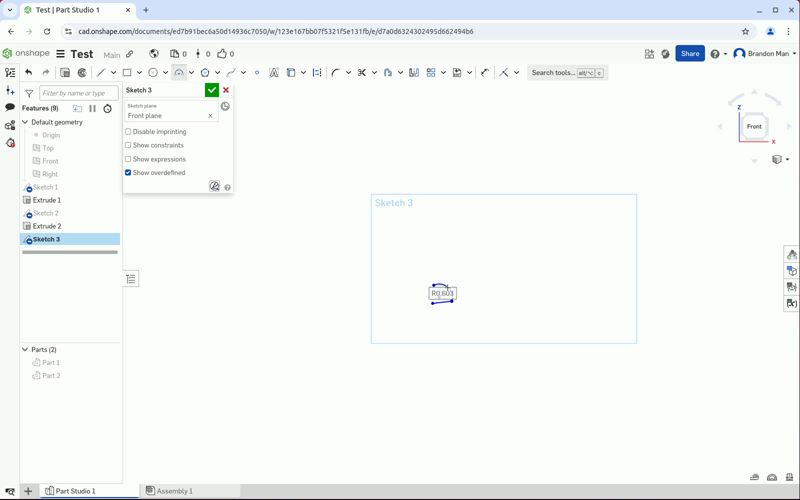
scroll(-6)
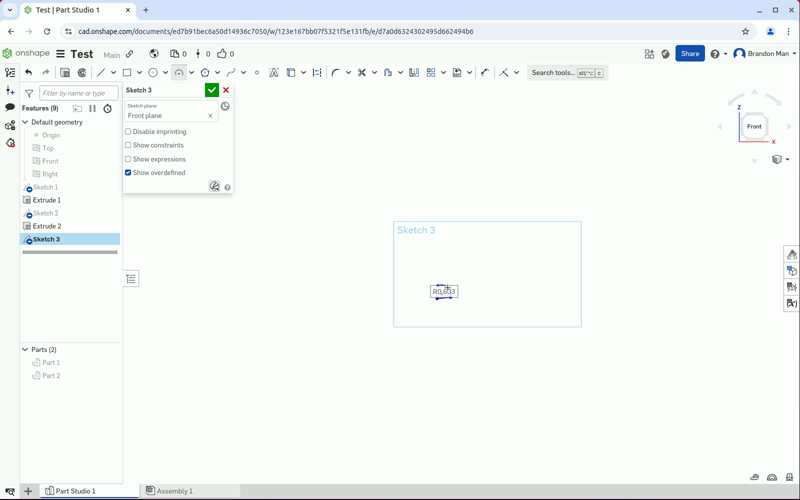
scroll(-6)
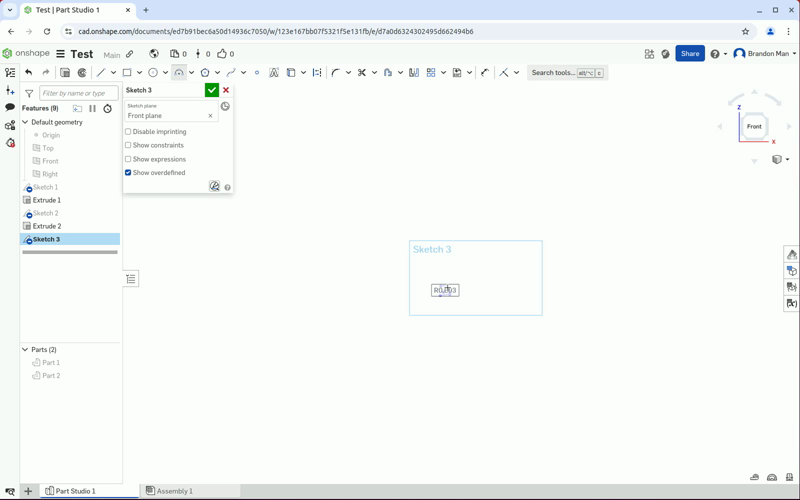
scroll(-6)
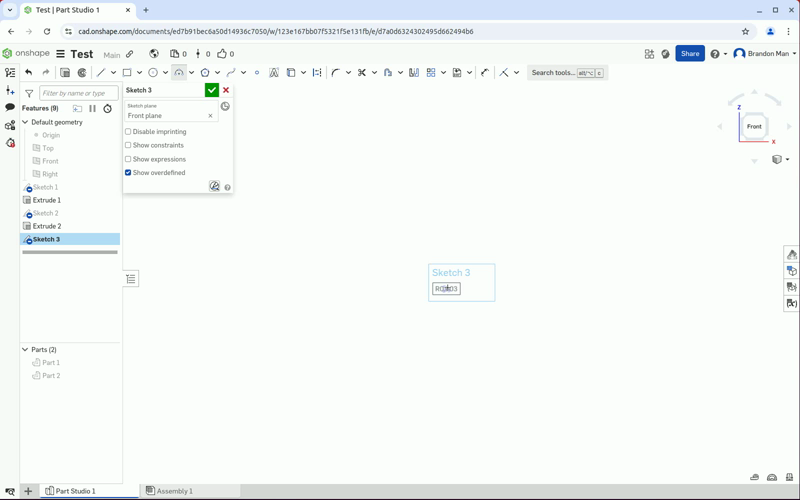
key_up(shift)
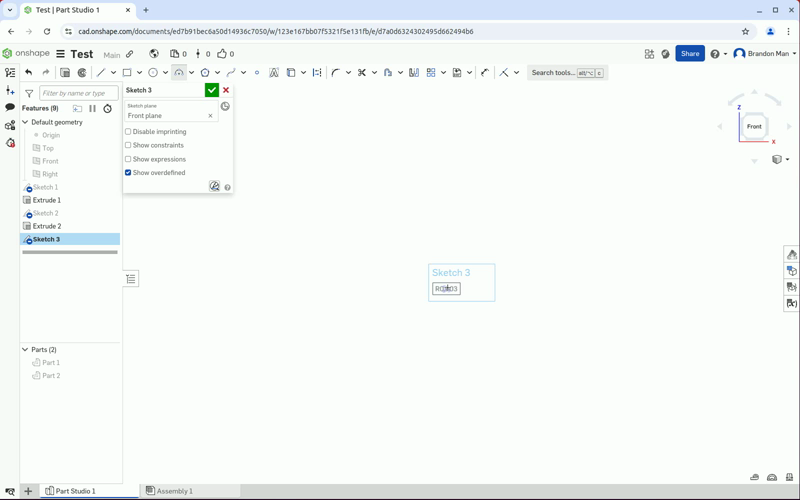
key(esc)
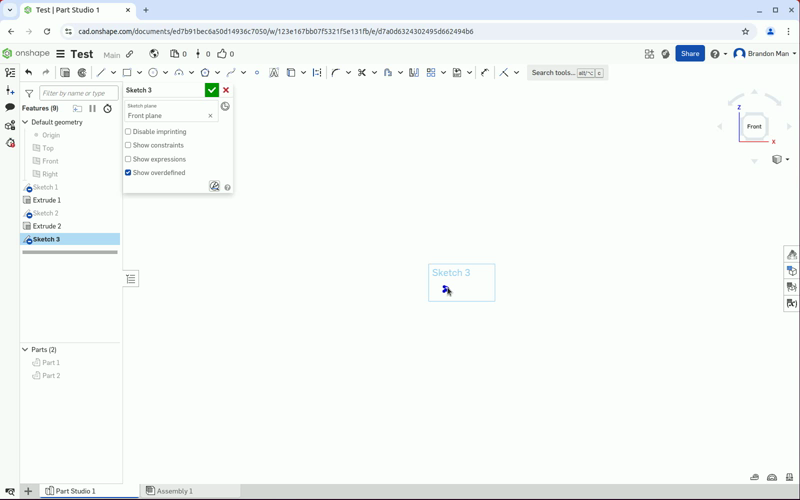
key(l)
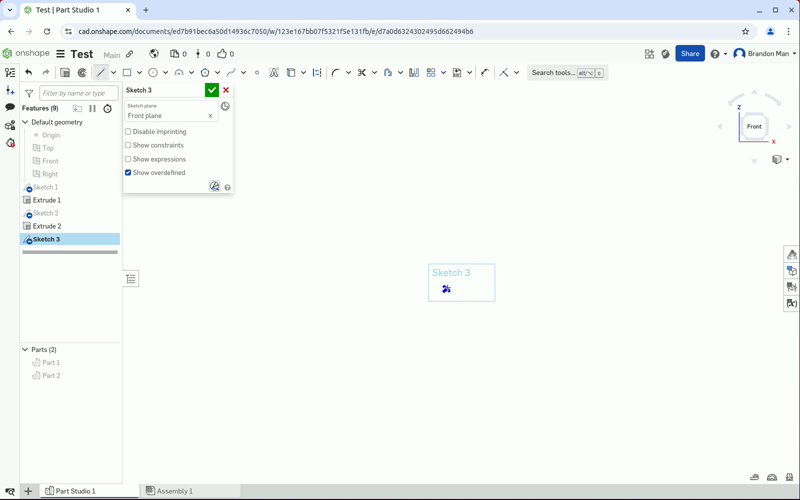
mouse_move(444, 286)
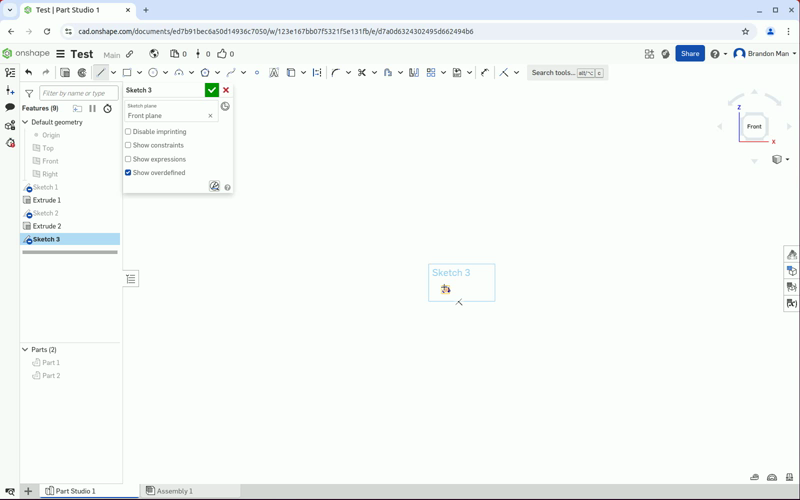
scroll(6)
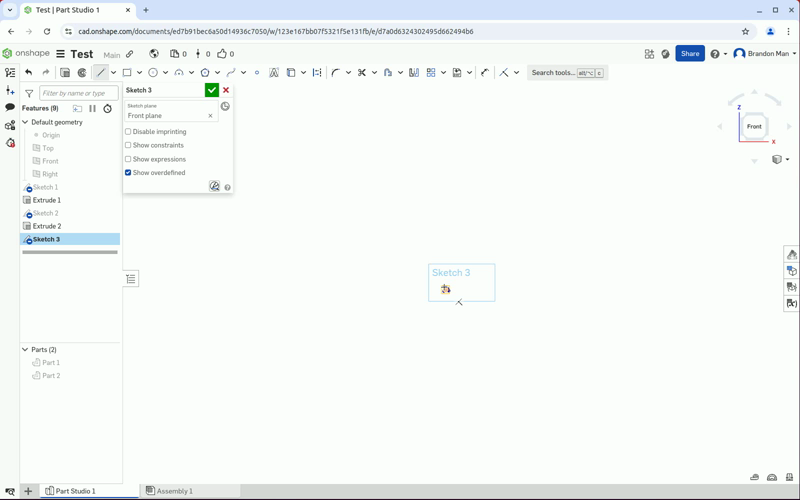
scroll(6)
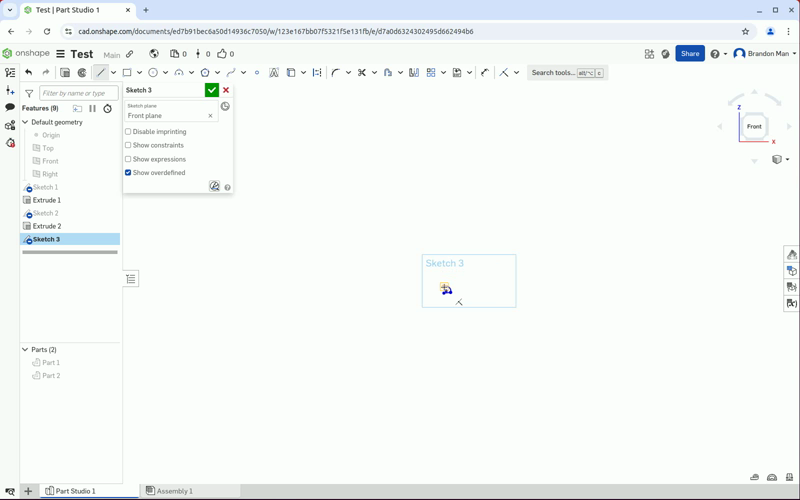
scroll(6)
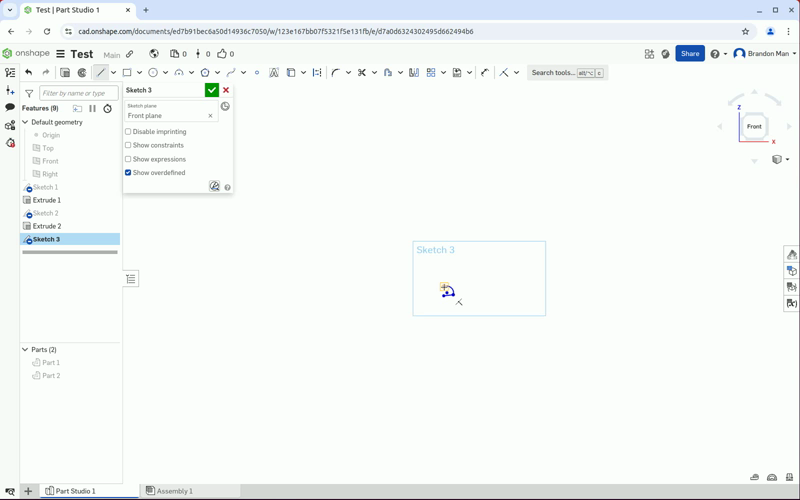
scroll(6)
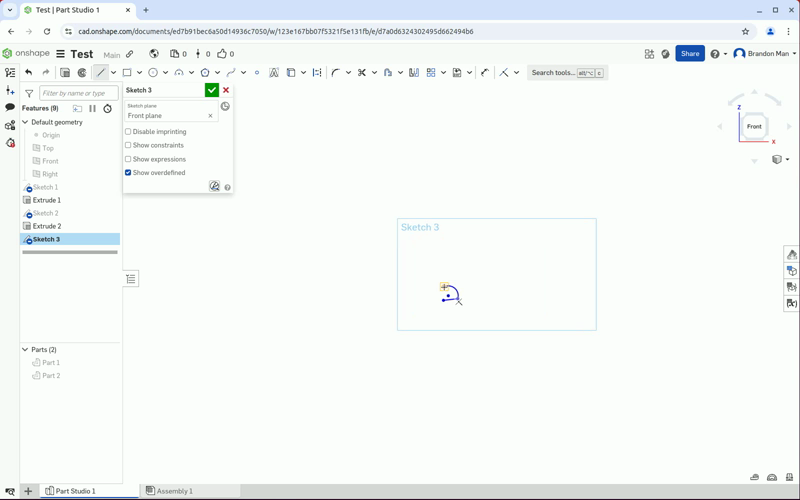
scroll(6)
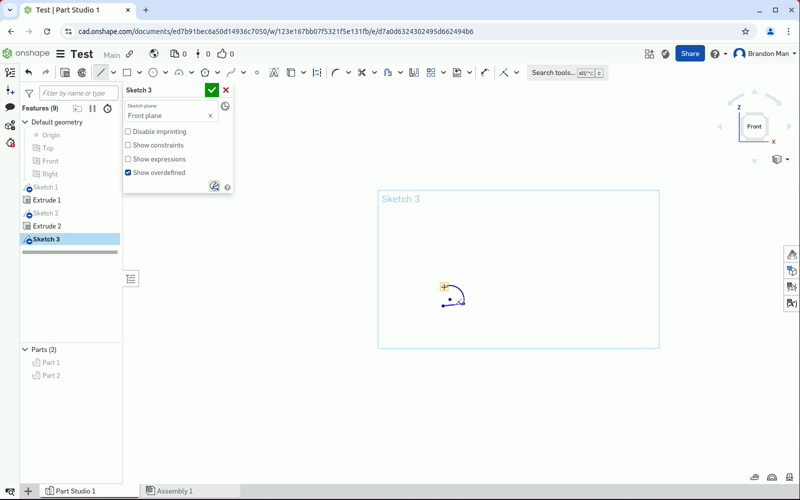
scroll(6)
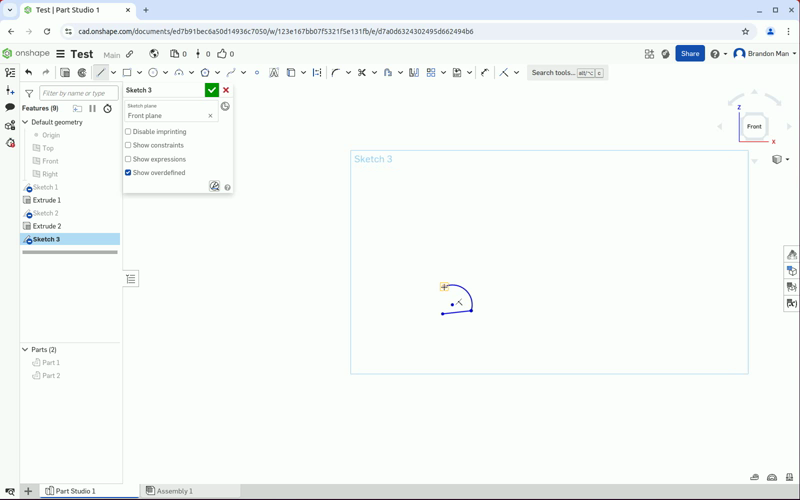
scroll(6)
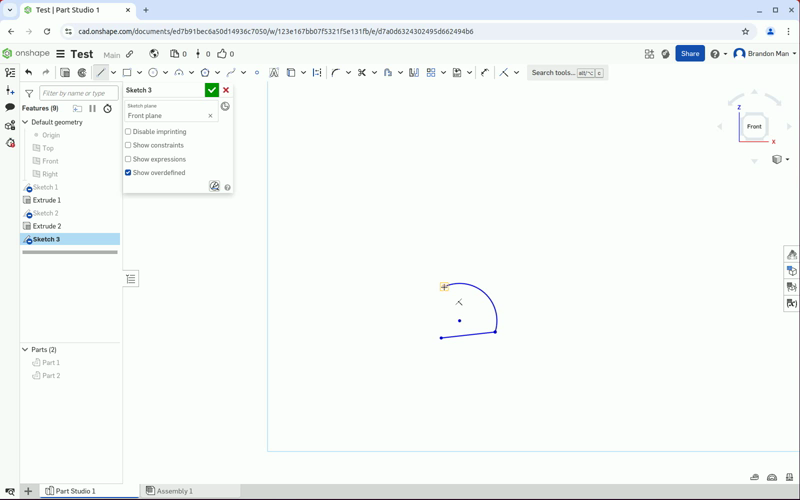
click(444, 286)
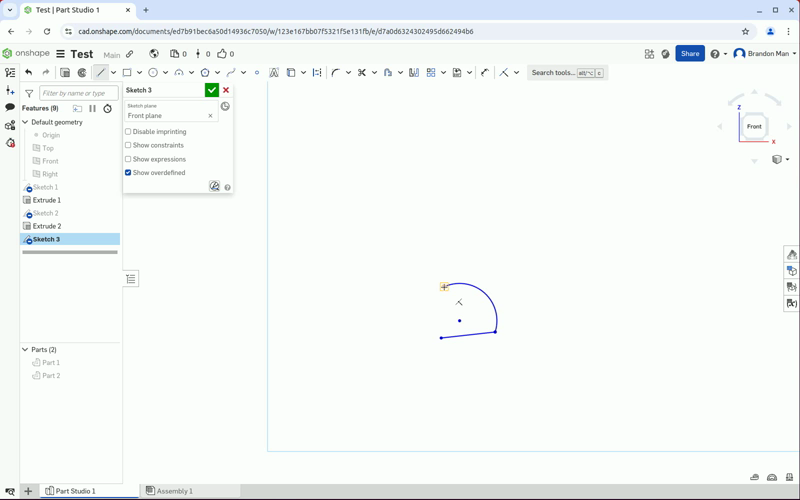
scroll(-6)
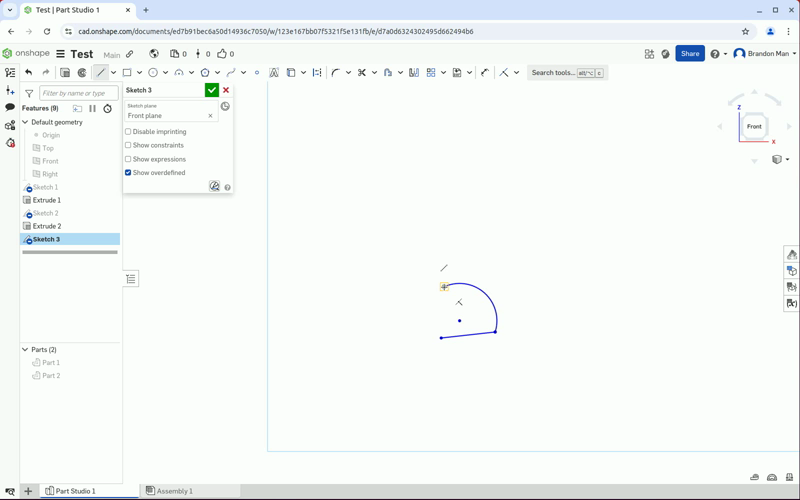
scroll(-6)
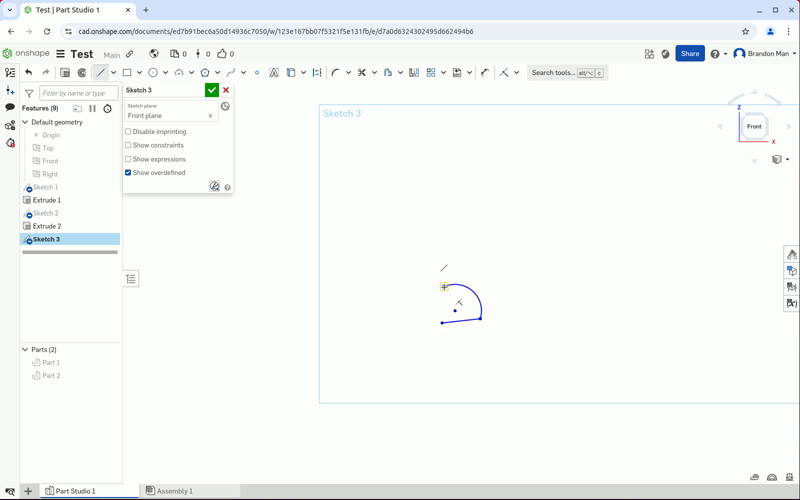
scroll(-6)
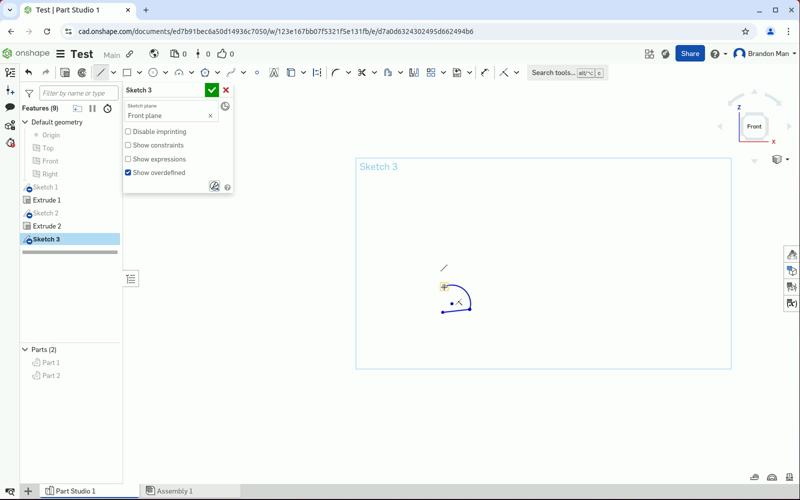
scroll(-6)
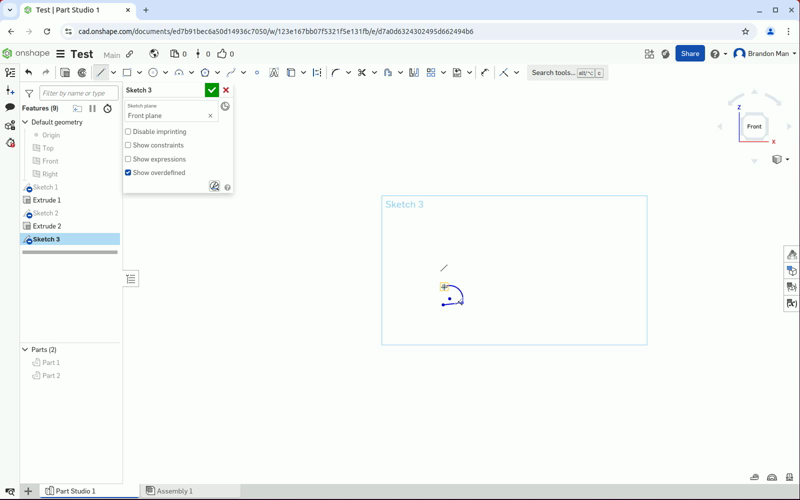
scroll(-6)
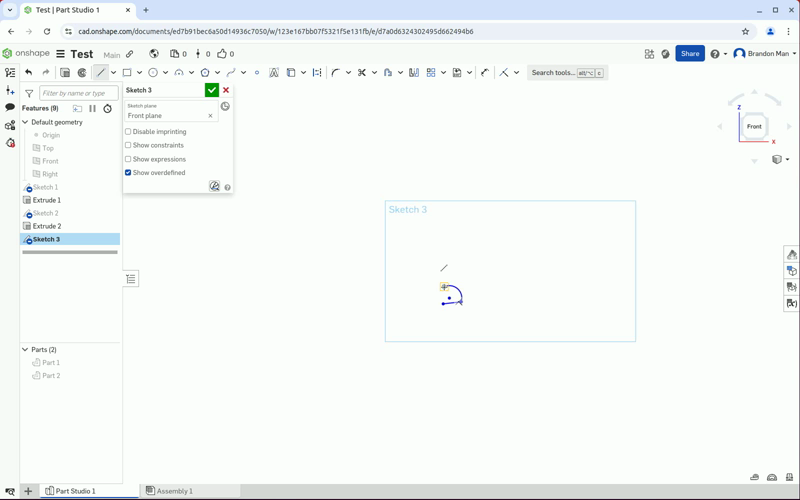
scroll(-6)
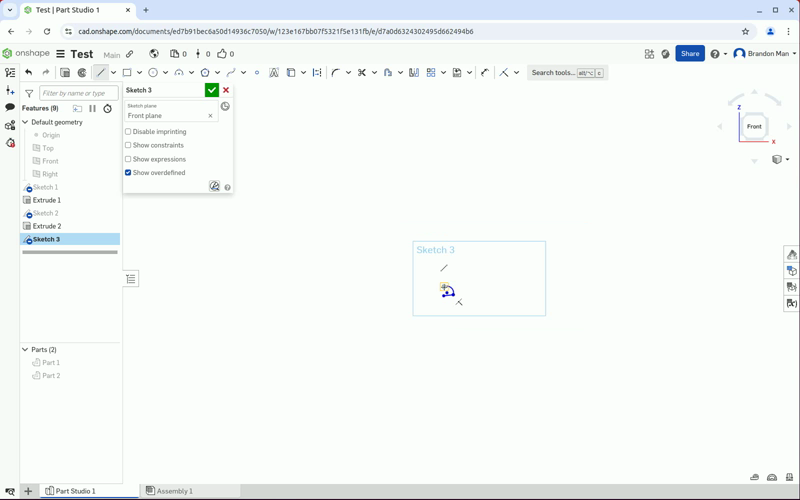
scroll(-6)
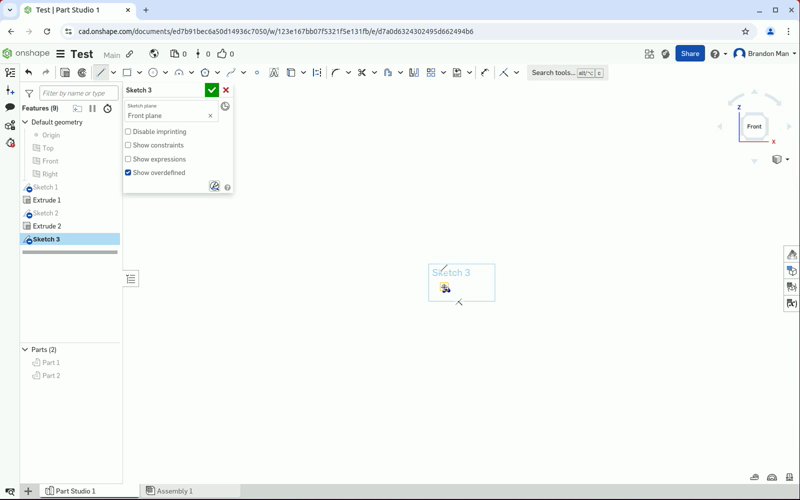
mouse_move(474, 286)
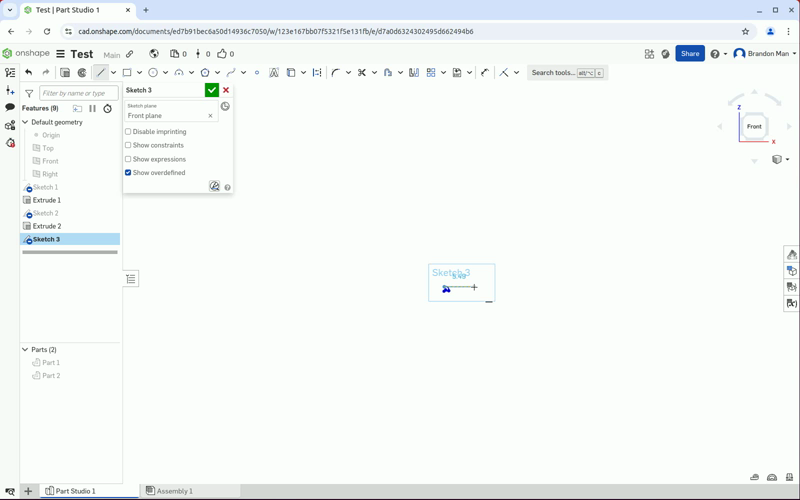
key_down(shift)
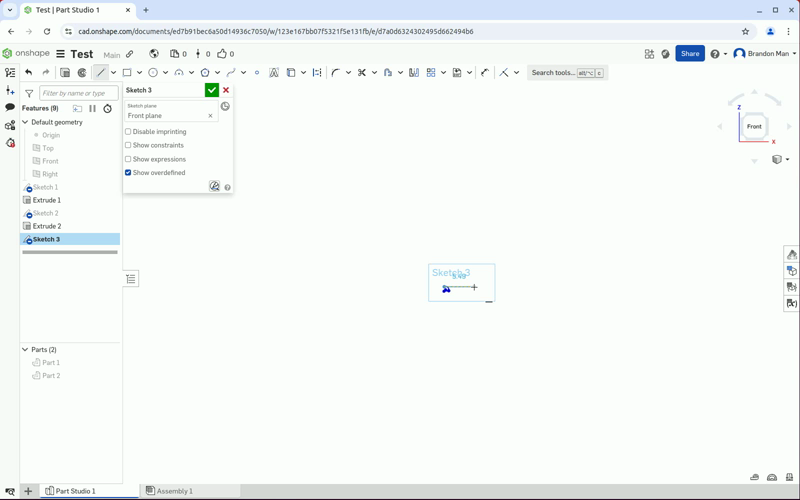
mouse_move(444, 291)
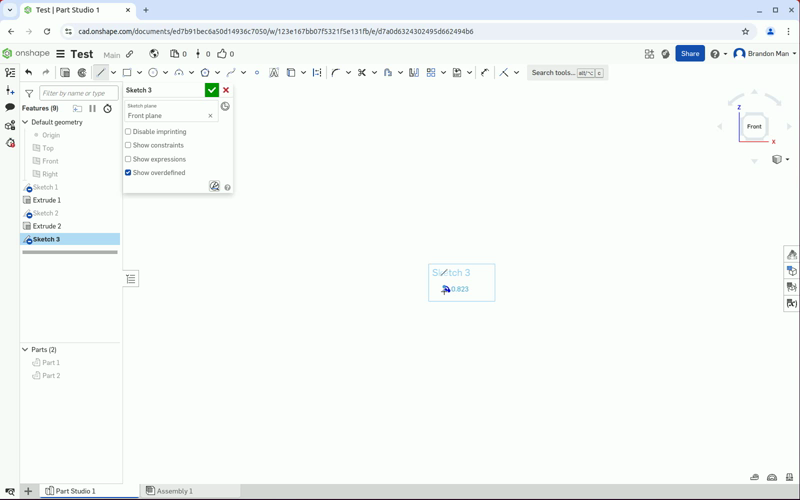
scroll(6)
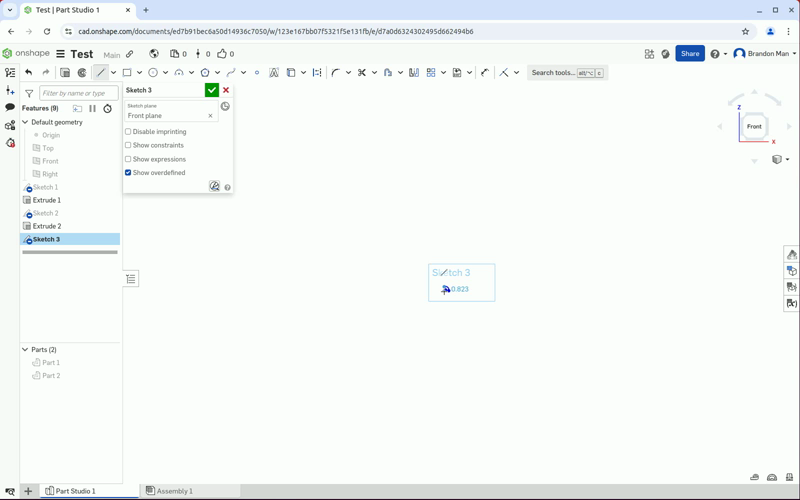
scroll(6)
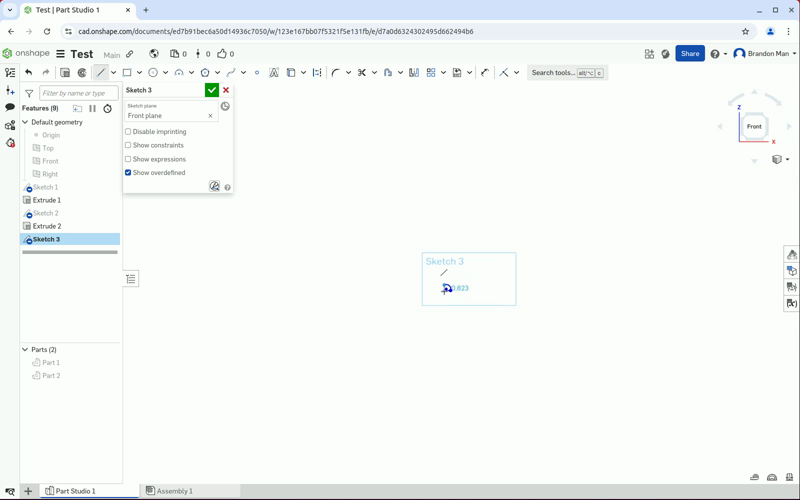
scroll(6)
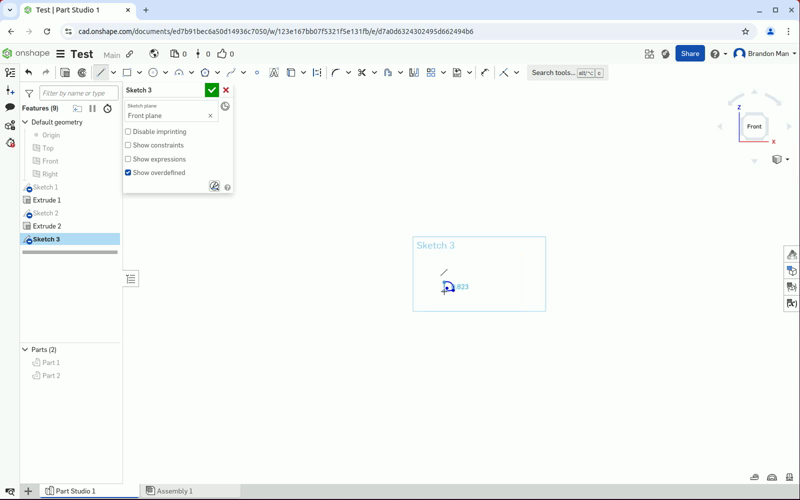
scroll(6)
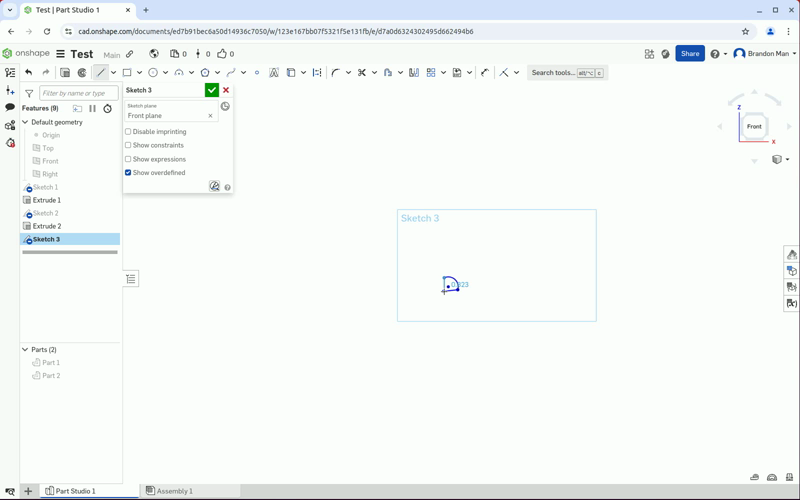
scroll(6)
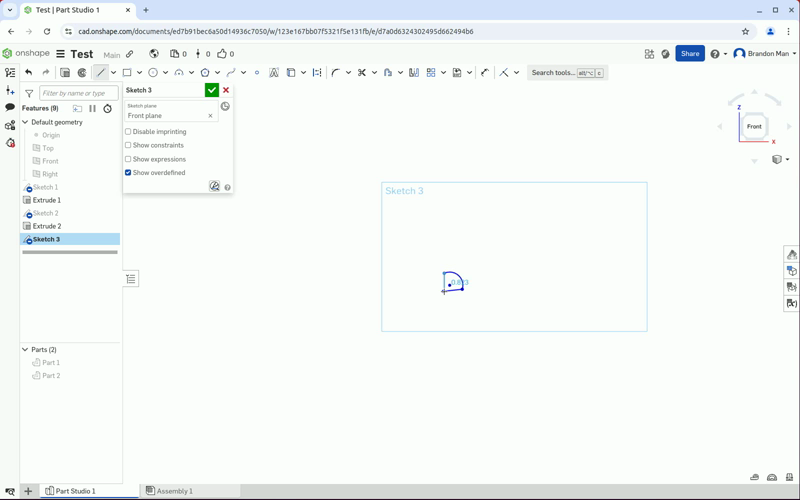
scroll(6)
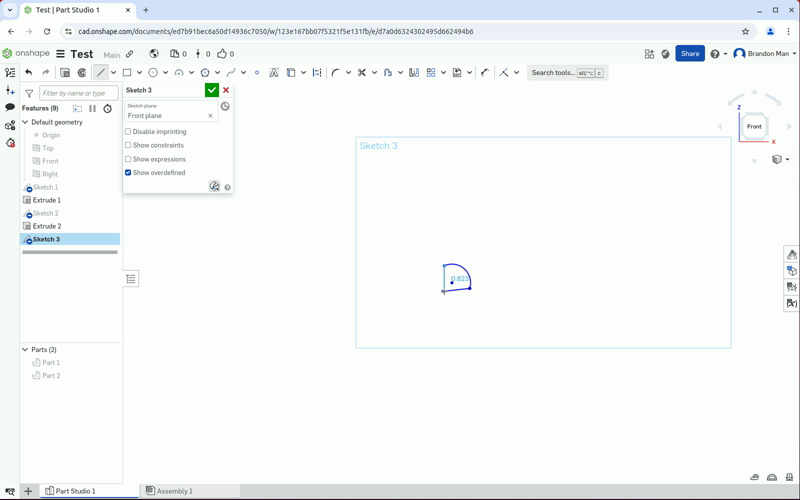
scroll(6)
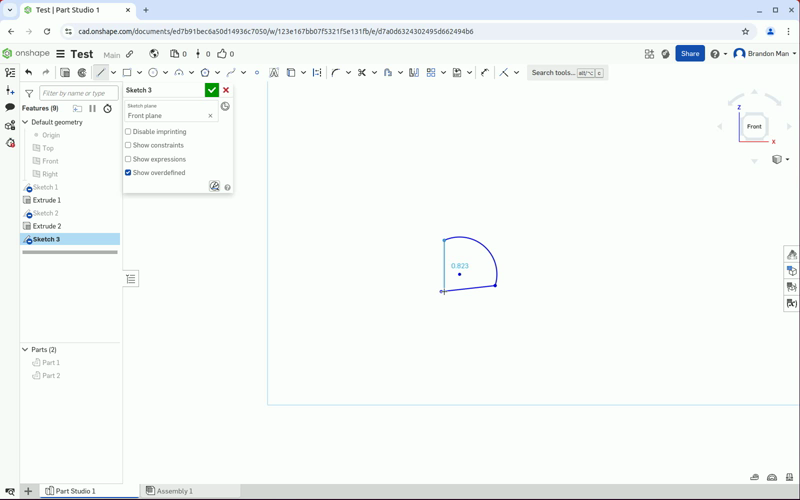
key_up(shift)
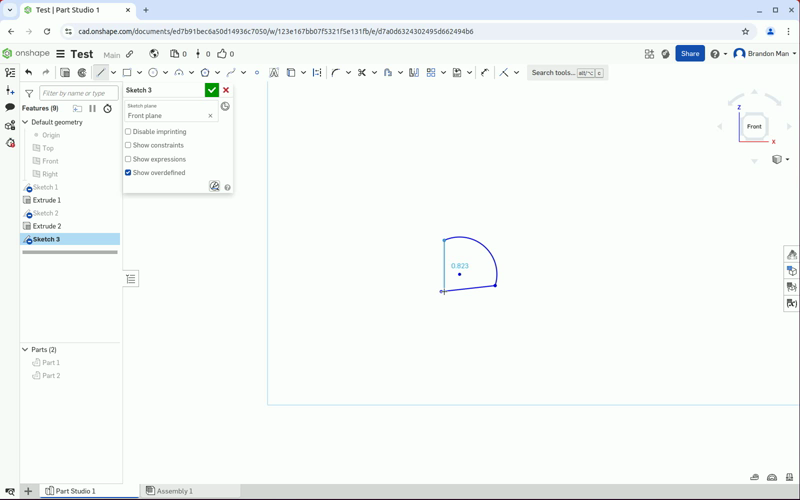
click(444, 291)
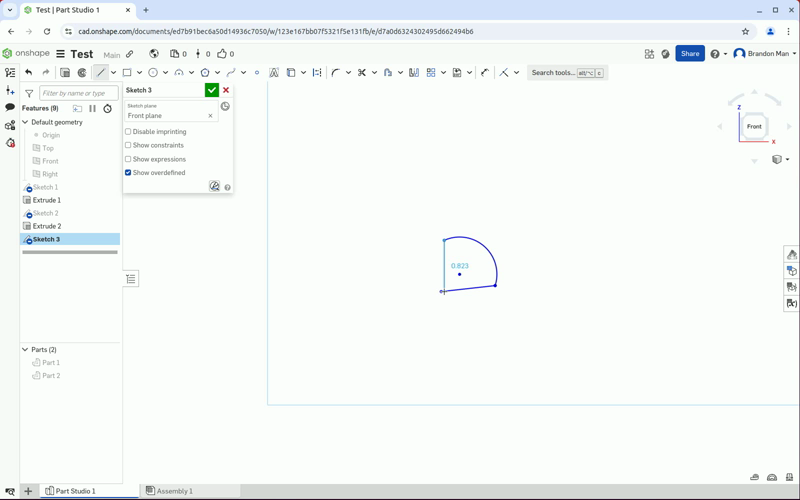
scroll(-6)
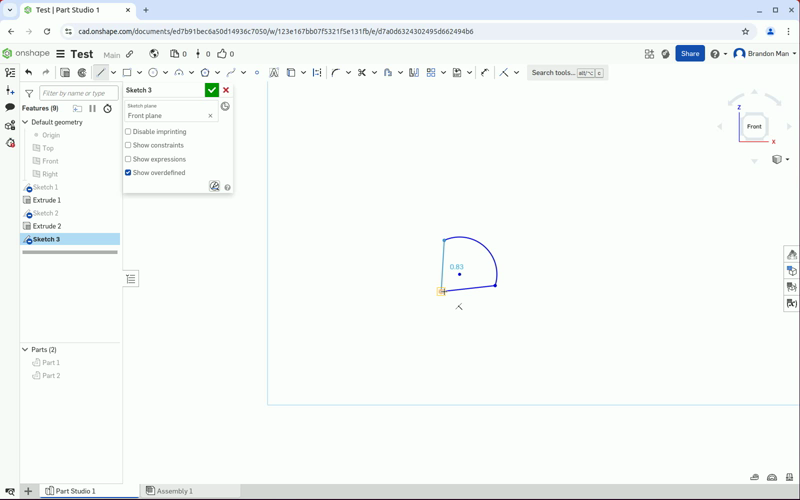
scroll(-6)
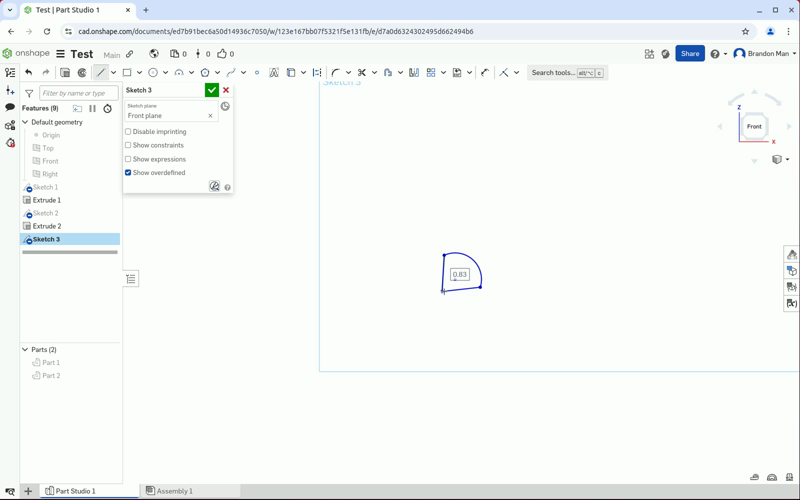
scroll(-6)
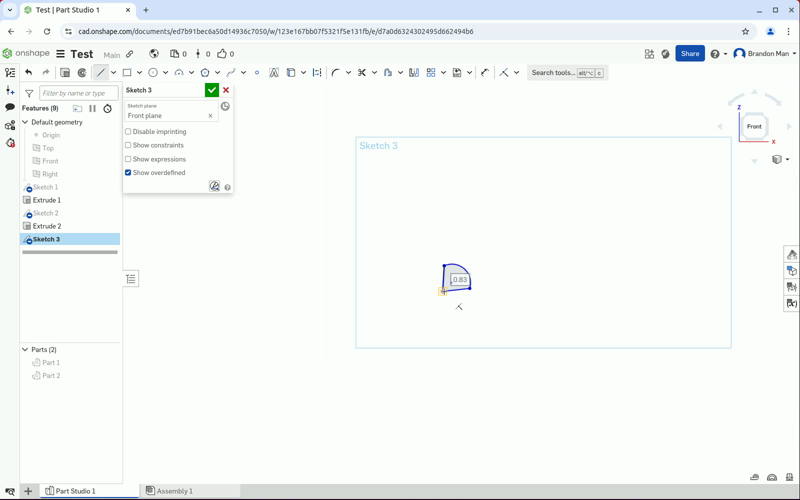
scroll(-6)
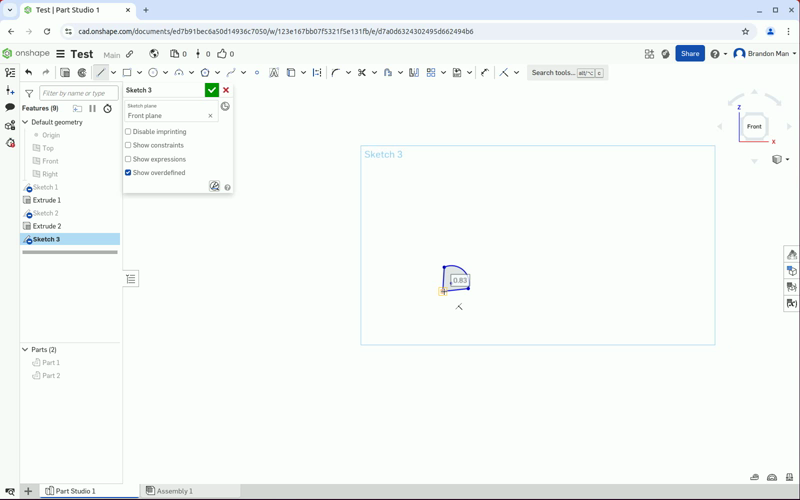
scroll(-6)
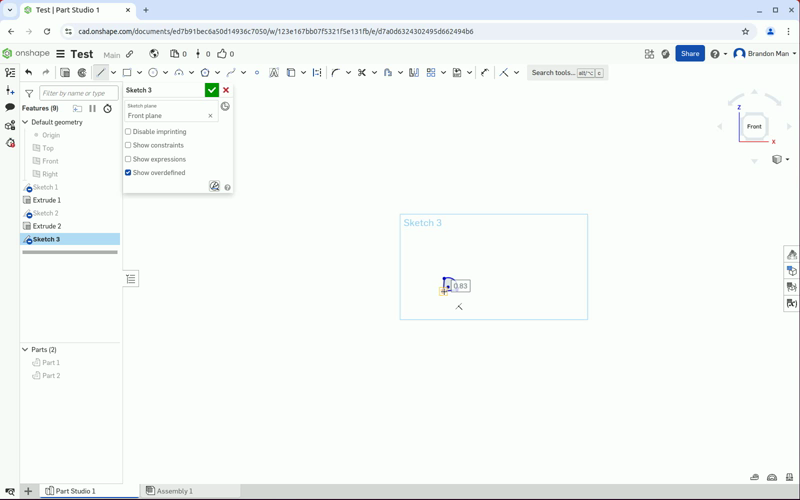
scroll(-6)
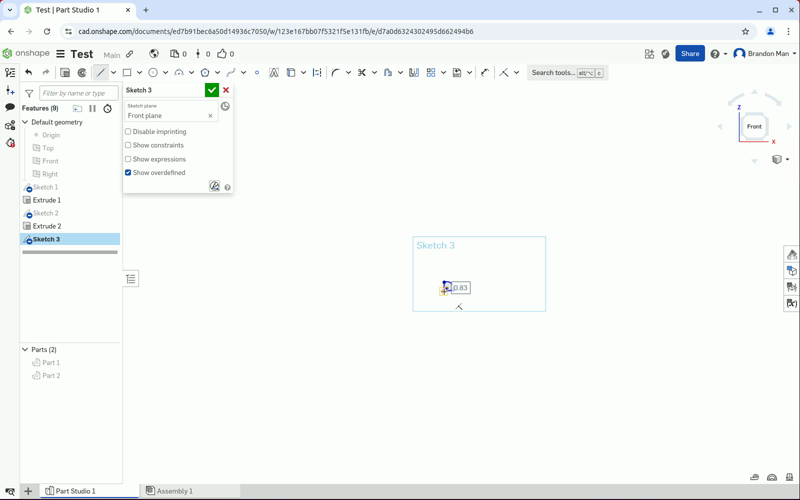
scroll(-6)
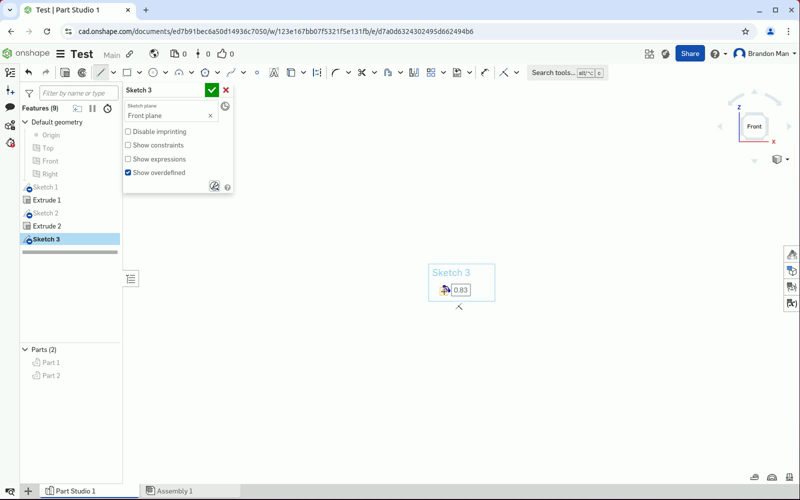
key(esc)
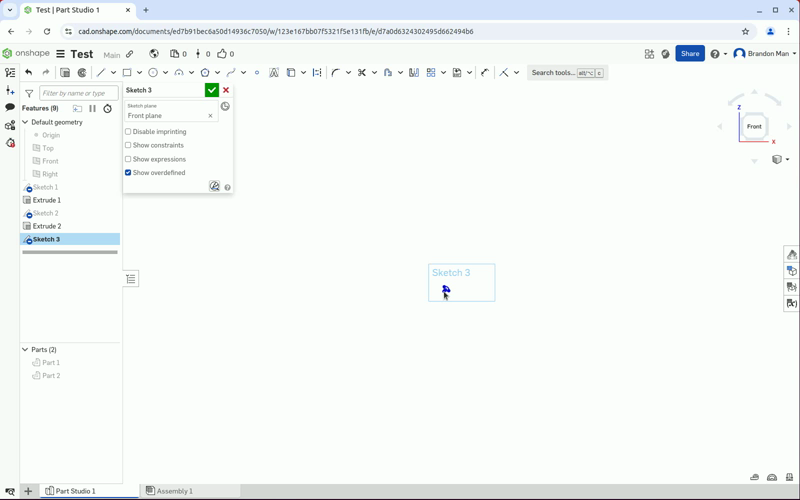
mouse_move(445, 286)
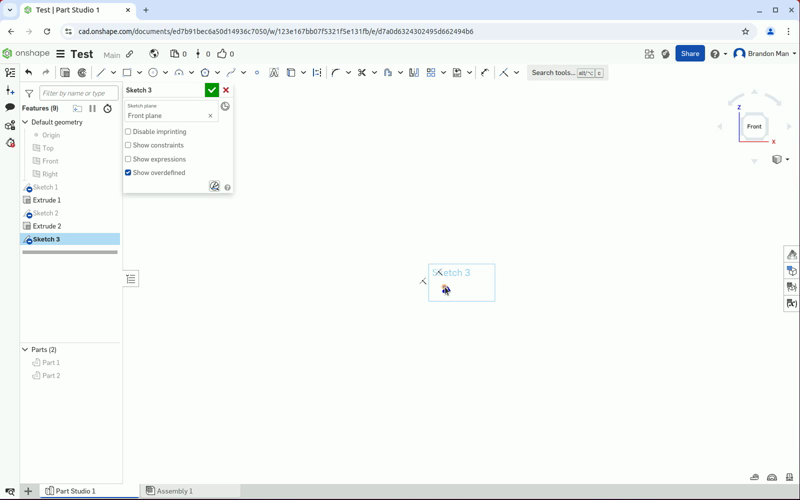
scroll(6)
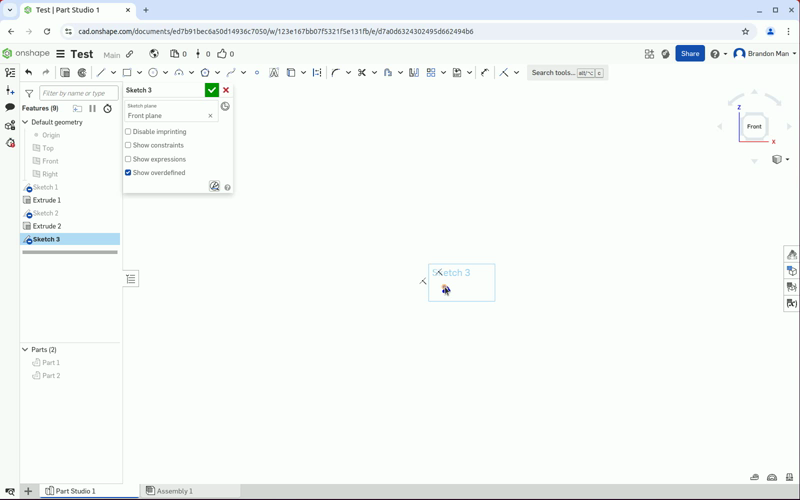
scroll(6)
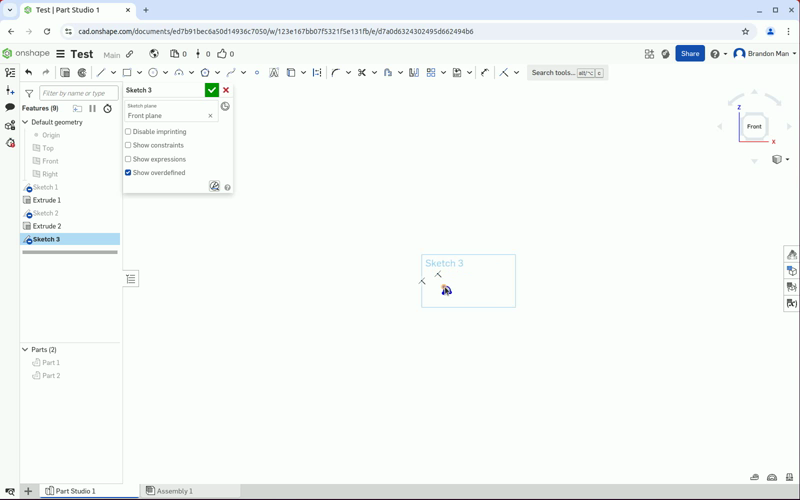
scroll(6)
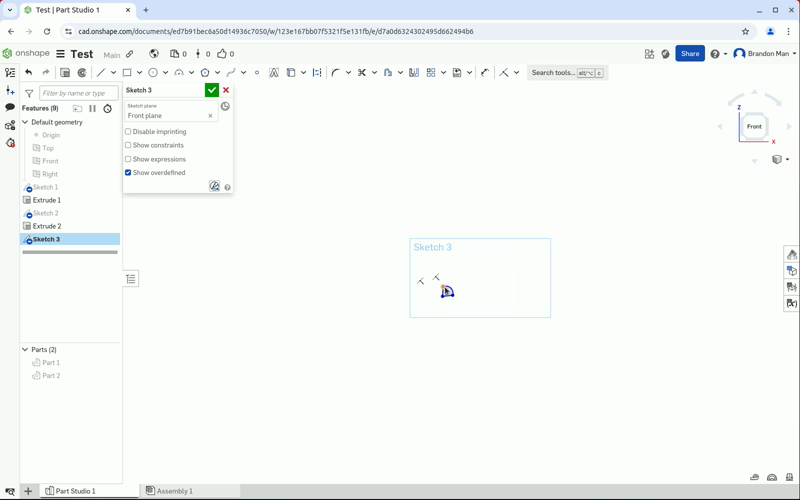
scroll(6)
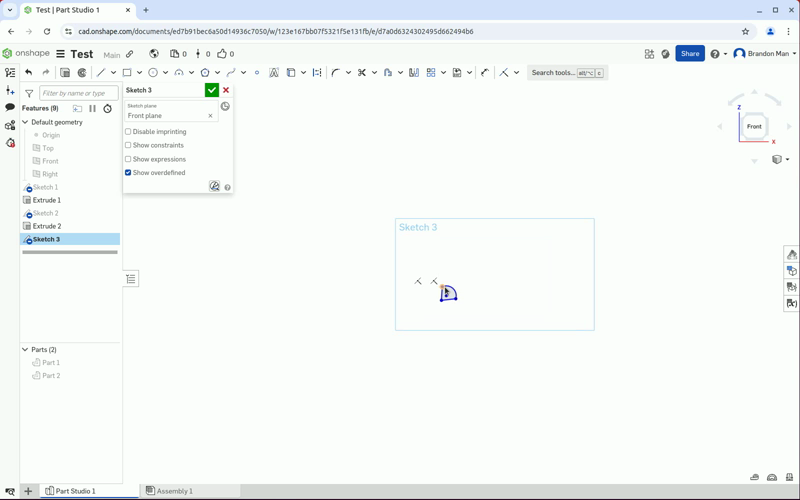
scroll(6)
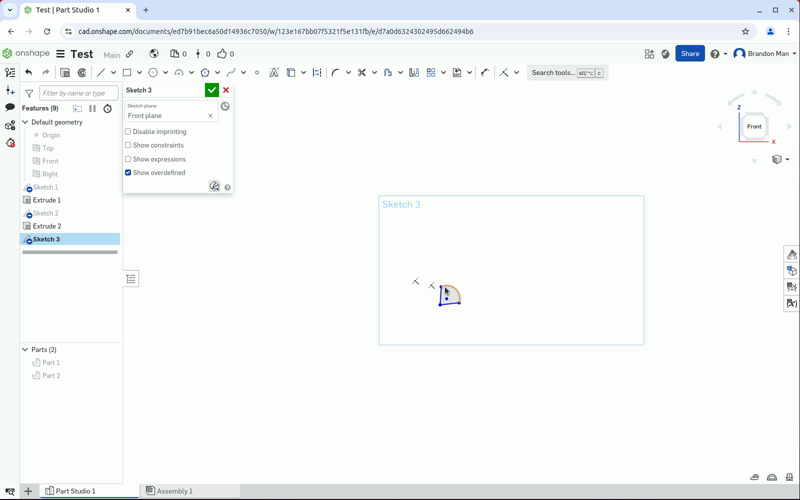
scroll(6)
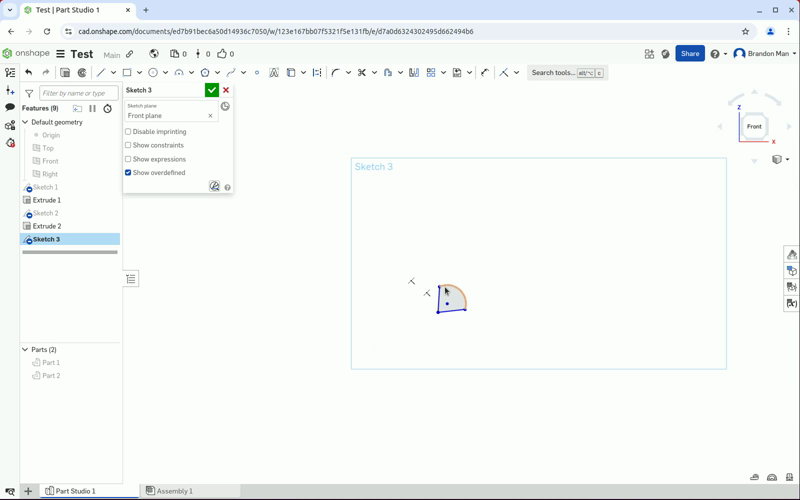
scroll(6)
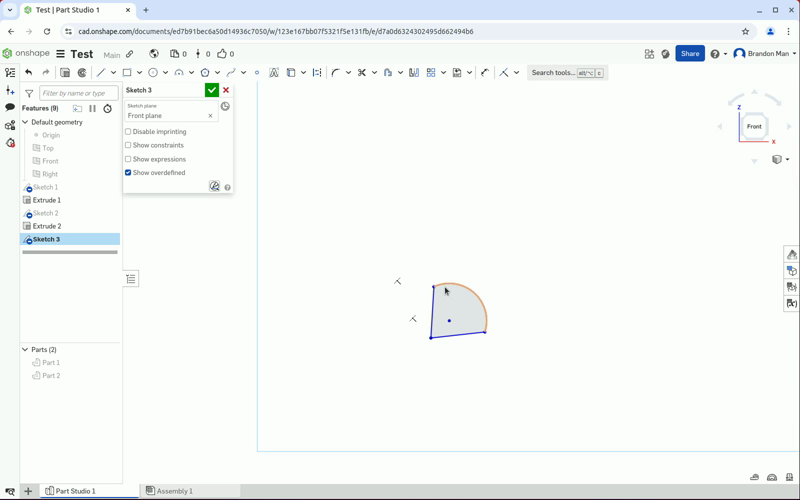
click(445, 286)
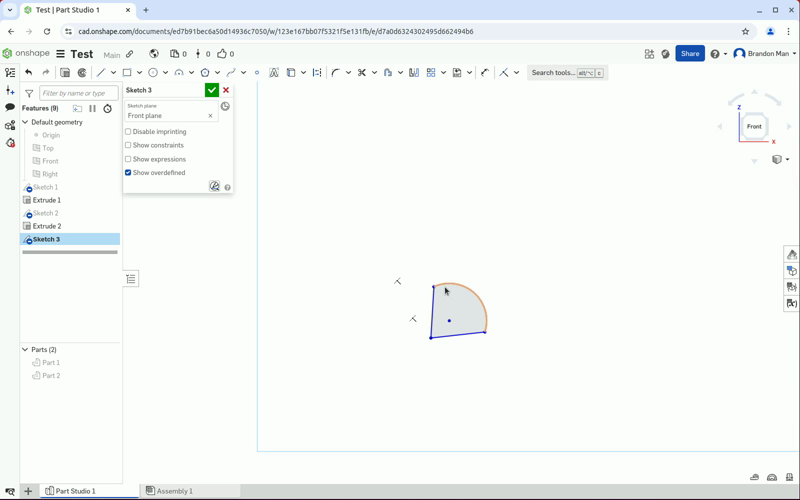
scroll(-6)
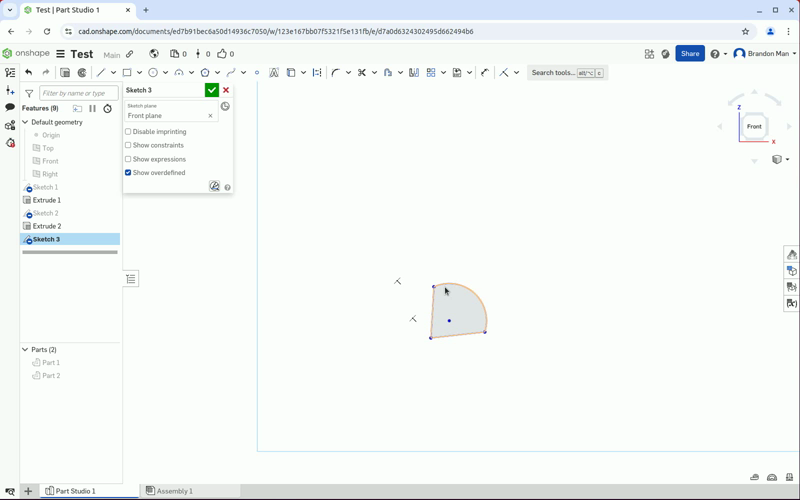
scroll(-6)
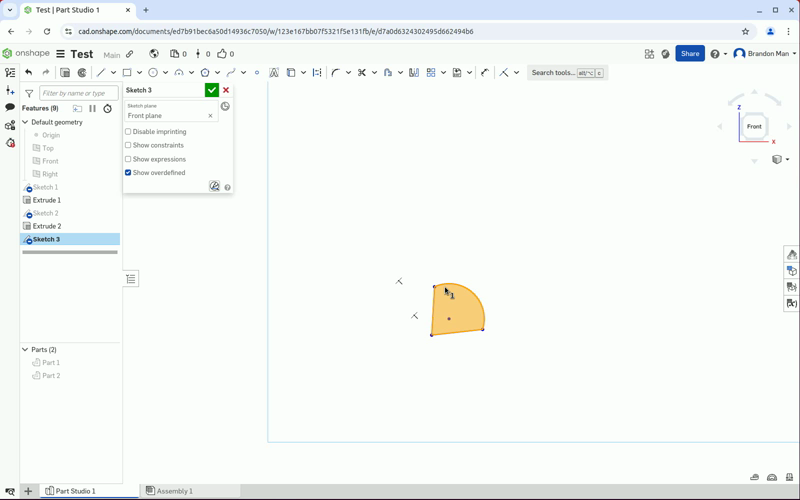
scroll(-6)
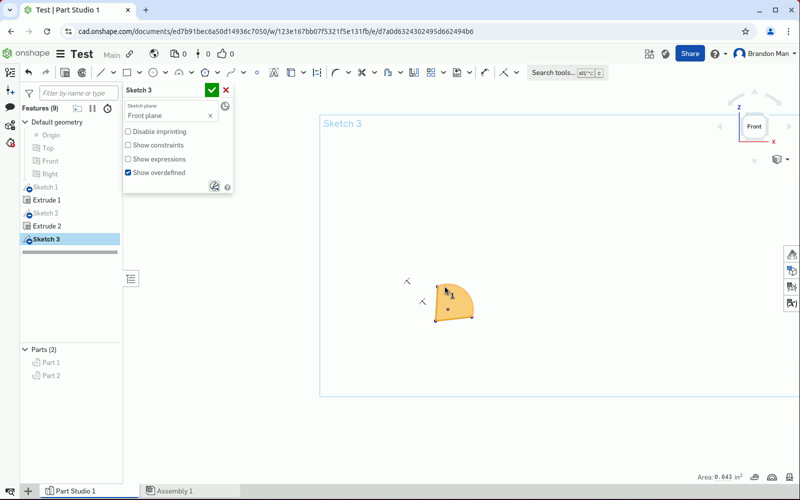
scroll(-6)
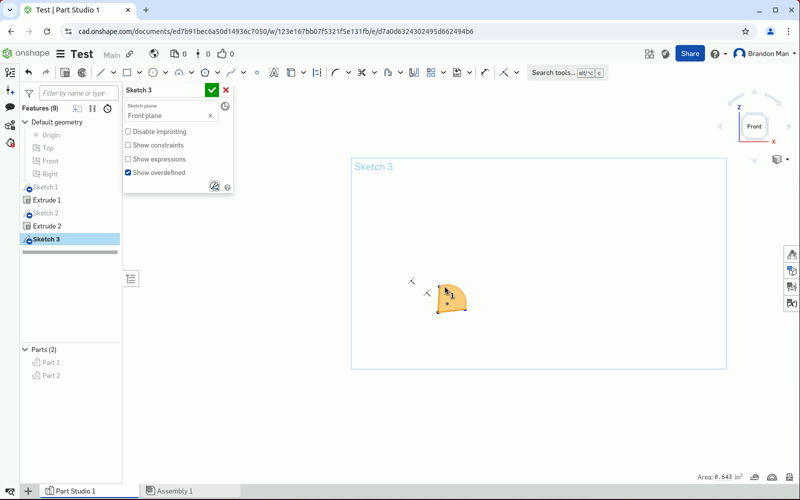
scroll(-6)
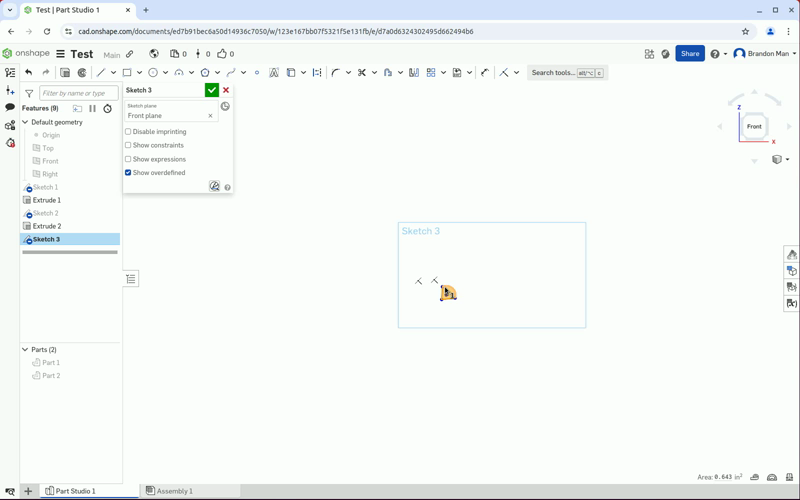
scroll(-6)
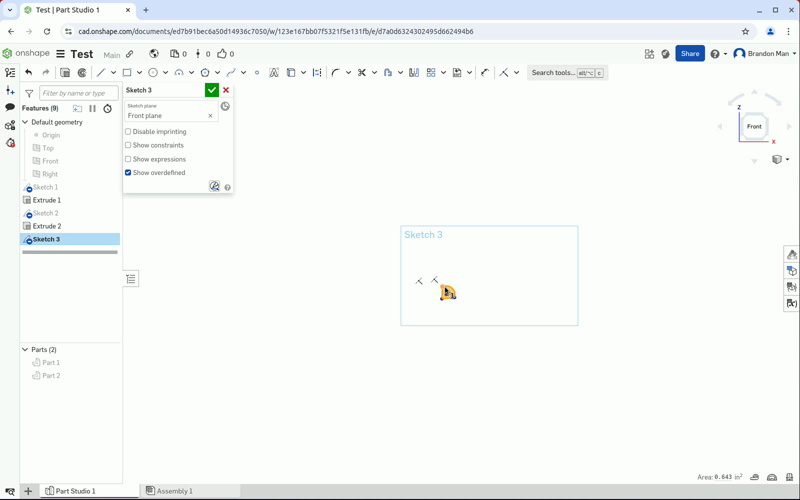
scroll(-6)
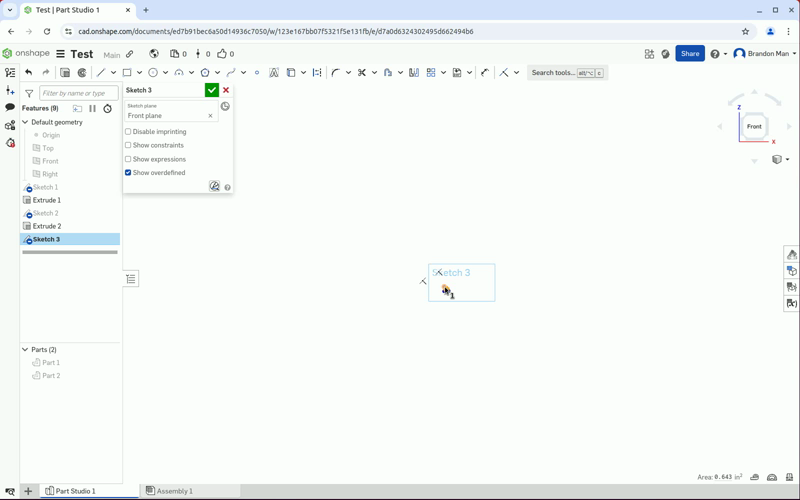
mouse_move(73, 352)
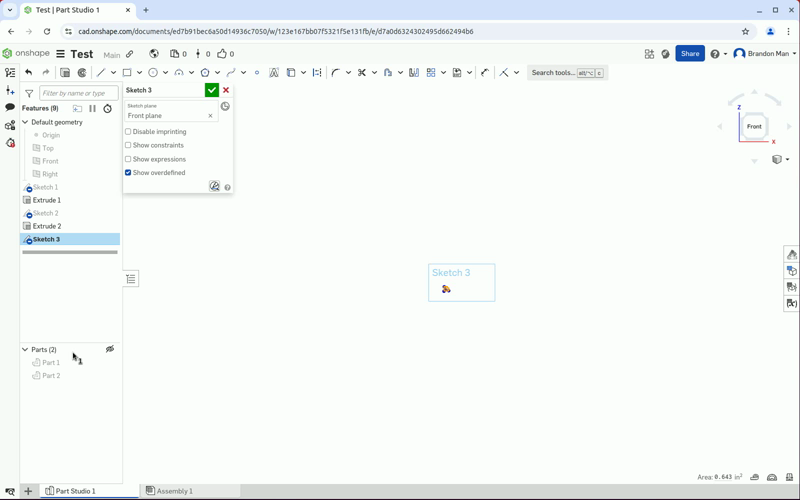
key(shift+y)
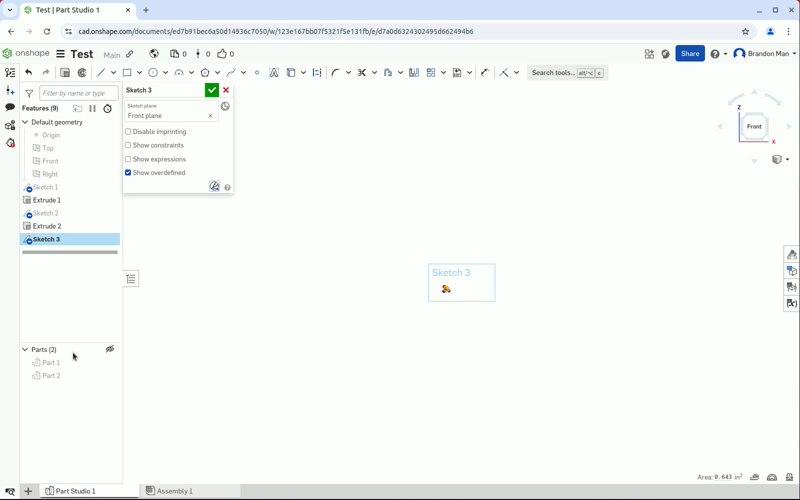
key(shift+e)
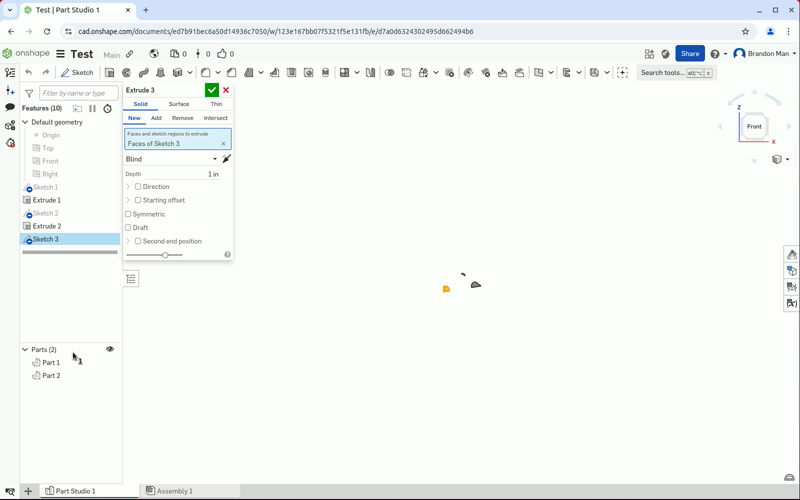
mouse_move(143, 106)
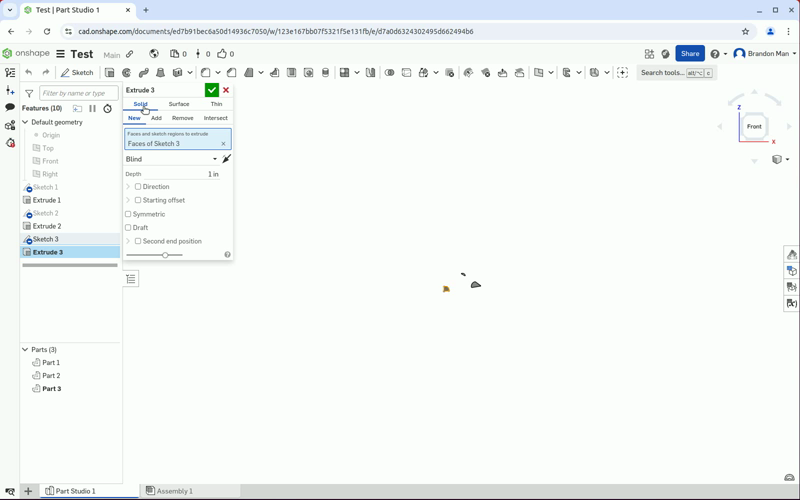
click(143, 106)
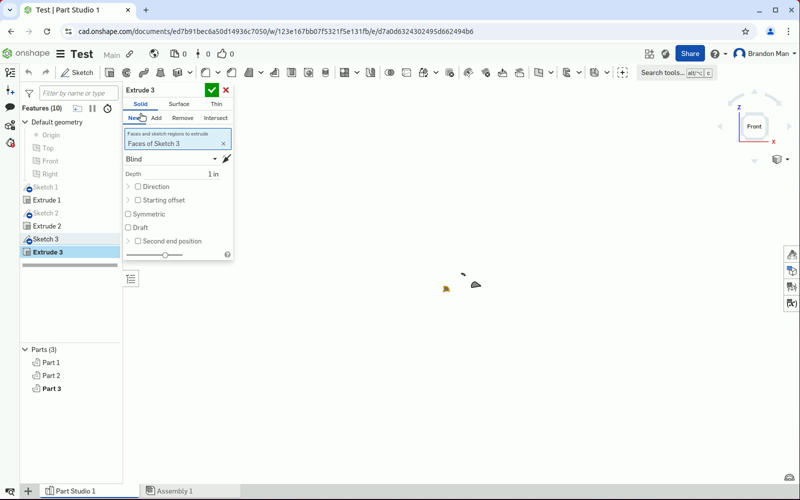
mouse_move(137, 120)
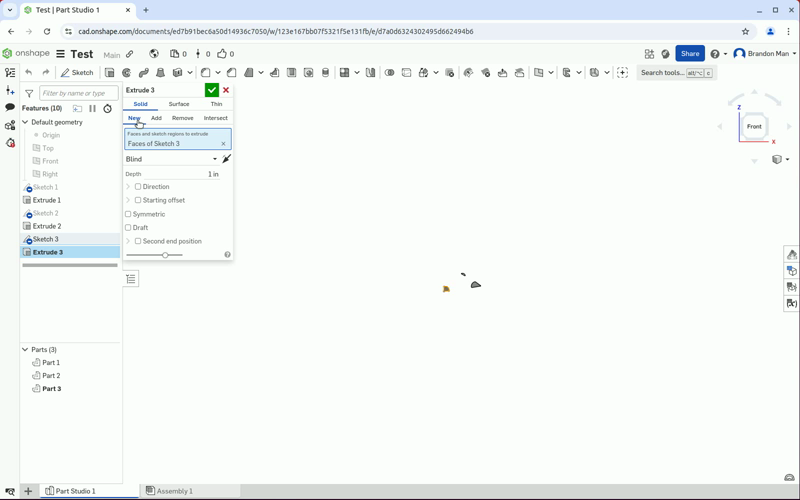
click(137, 120)
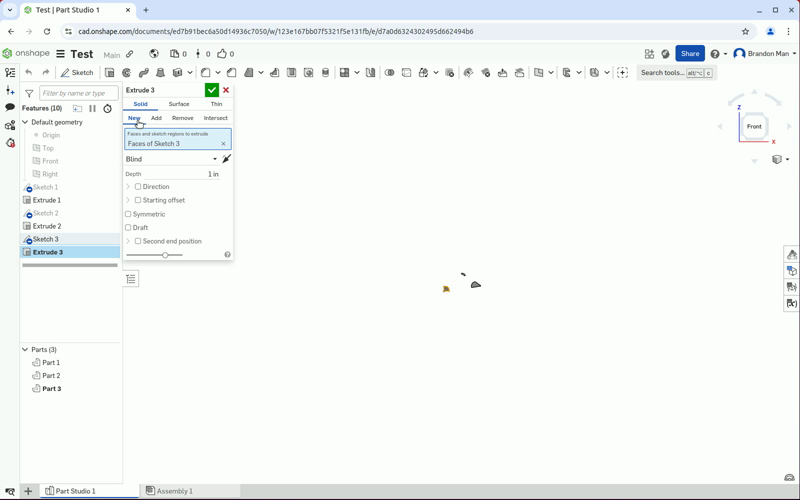
key(tab, 4)
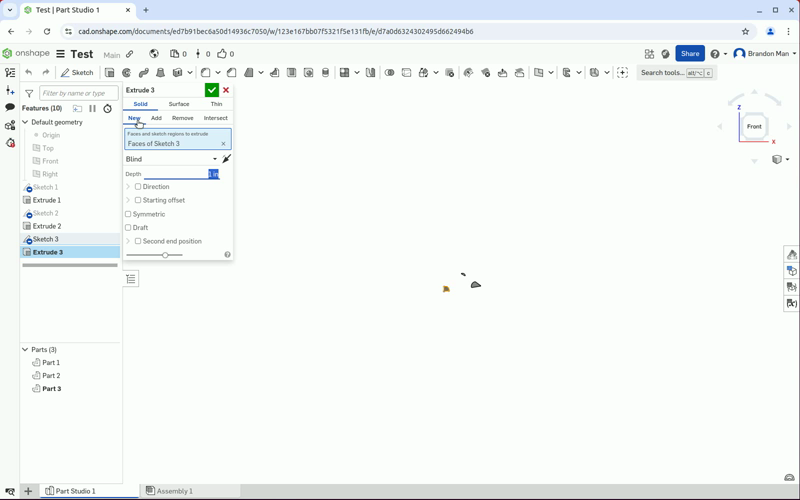
text(23.108)
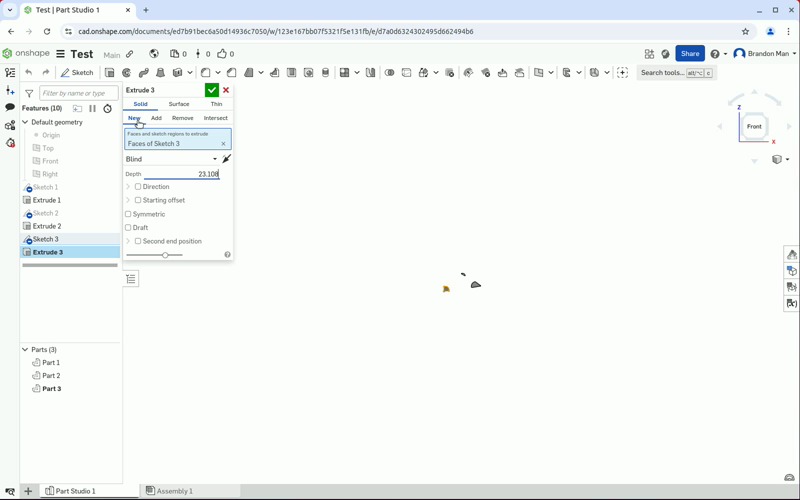
key(enter)
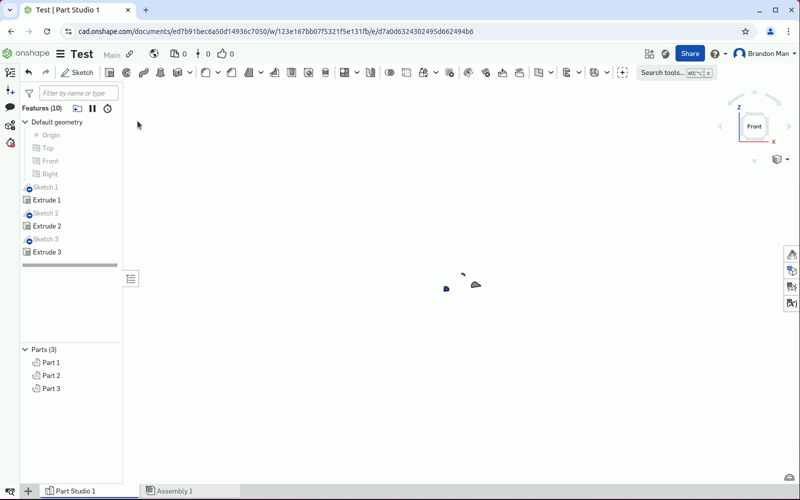
key(shift+h)
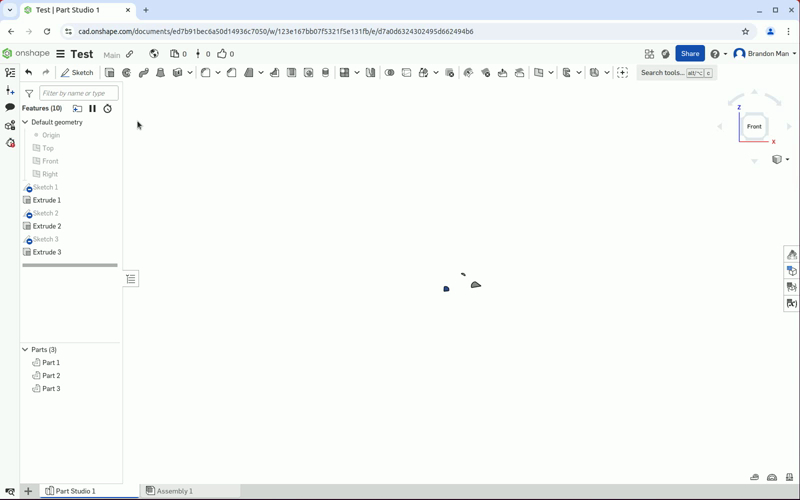
key(shift+h)
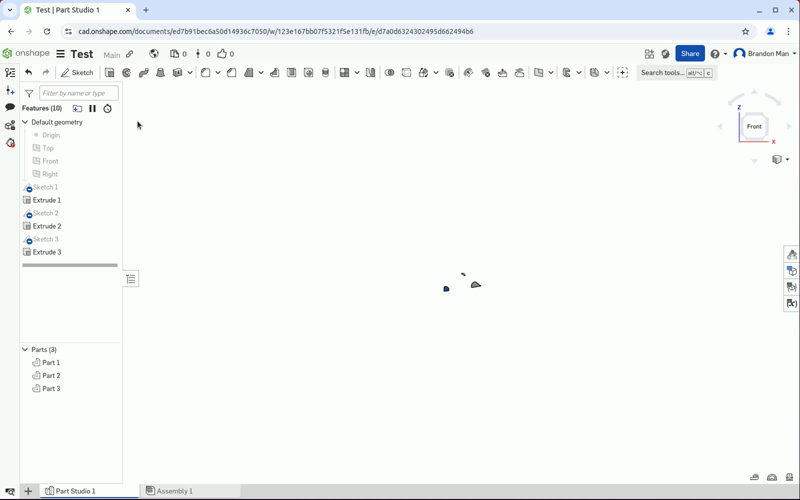
mouse_move(73, 189)
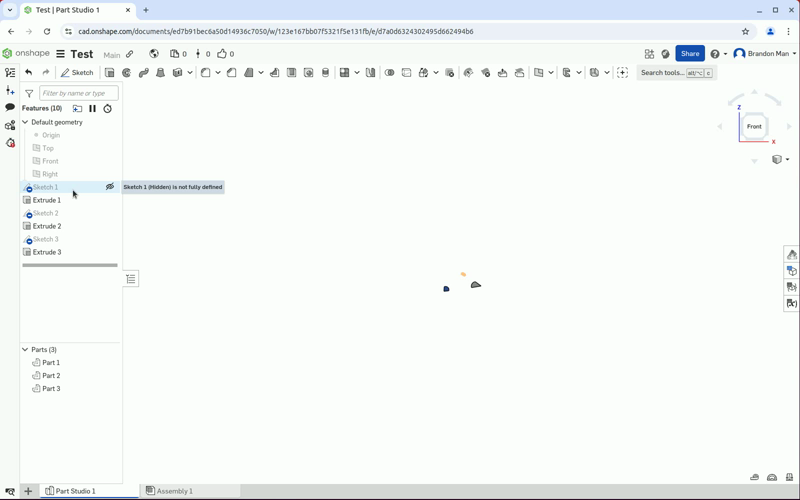
click(73, 189)
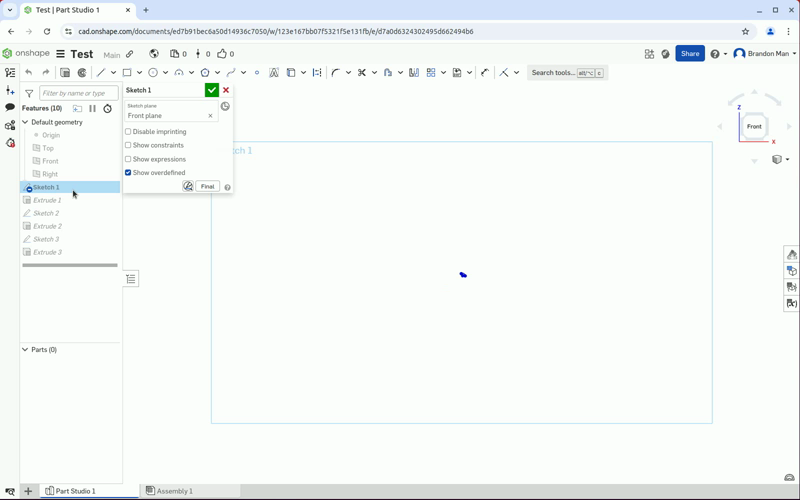
mouse_move(229, 92)
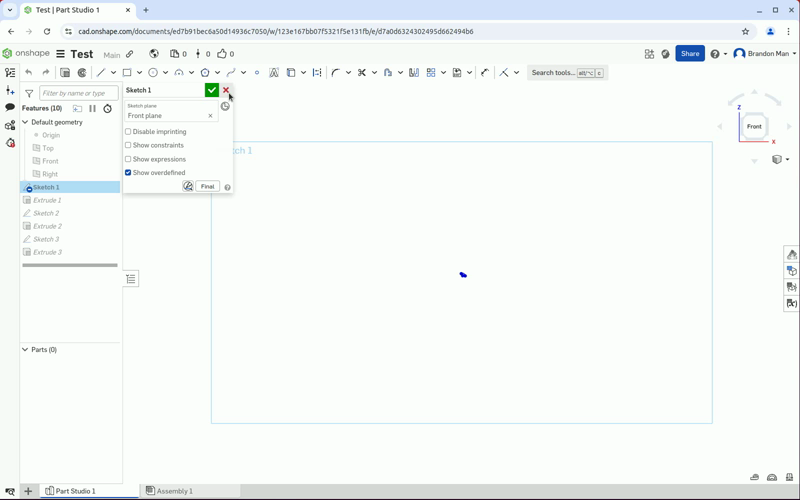
click(229, 92)
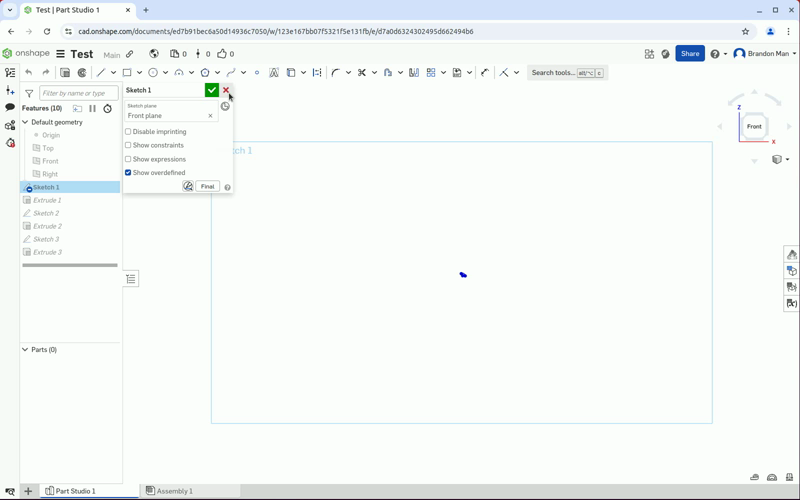
key(shift+s)
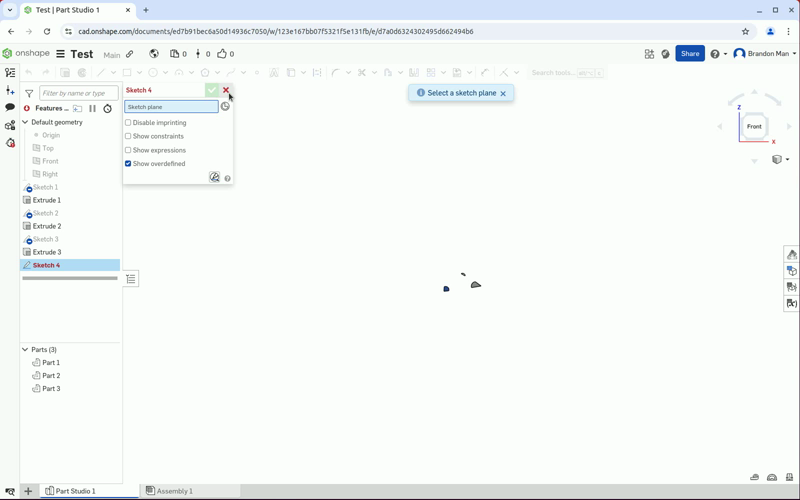
mouse_move(73, 163)
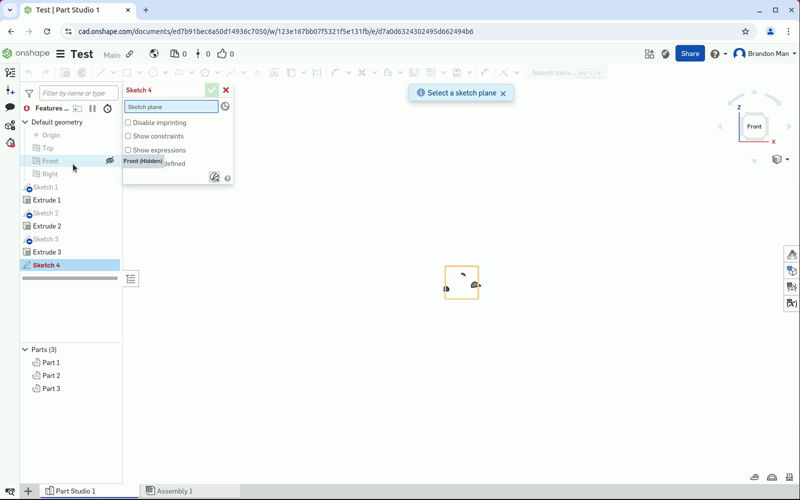
click(73, 163)
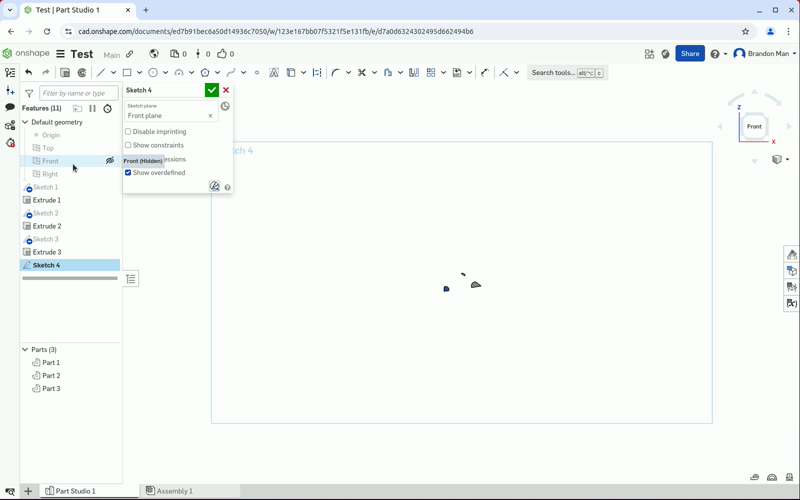
mouse_move(73, 352)
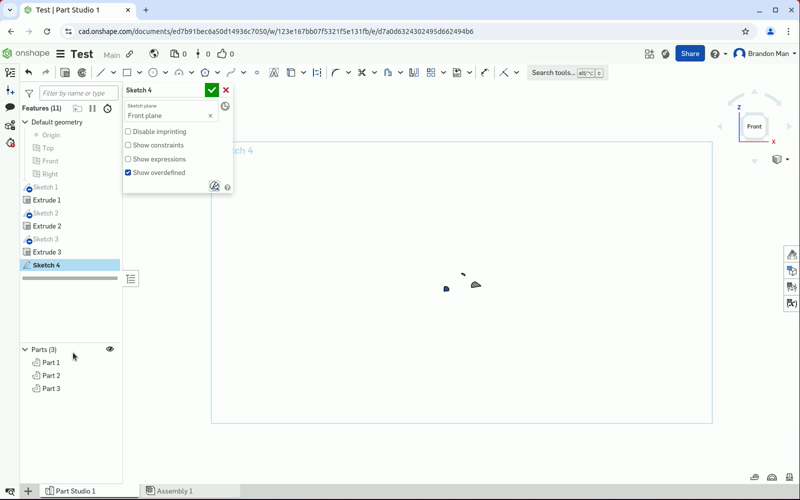
key(y)
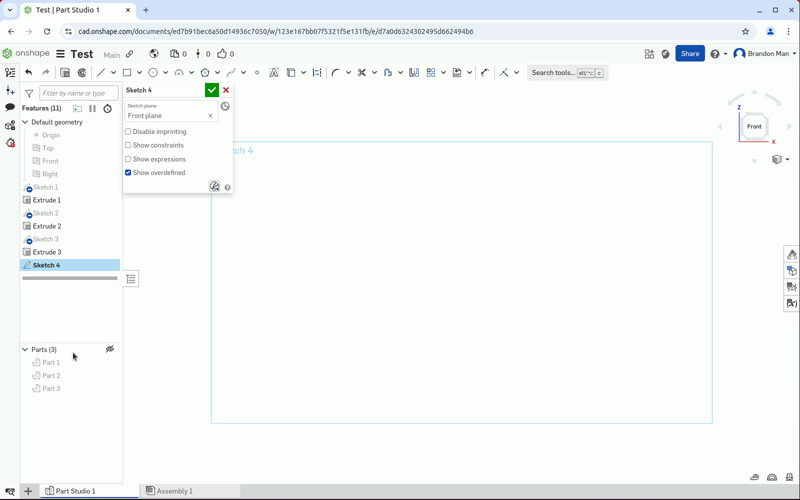
key(a)
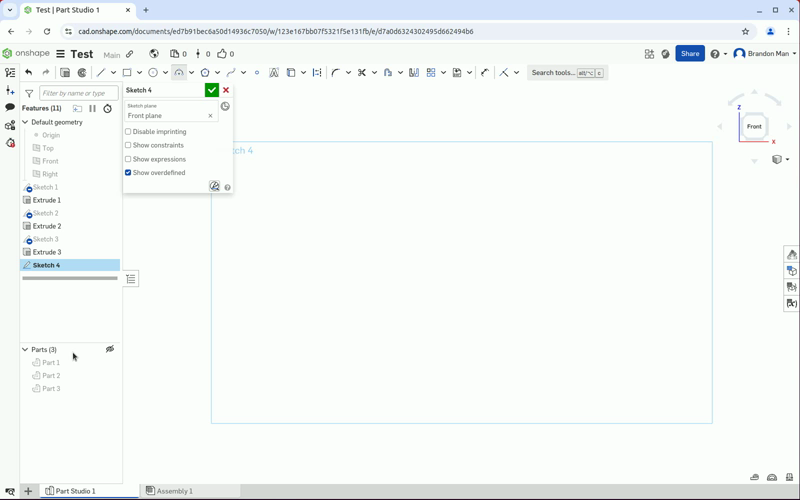
key_down(shift)
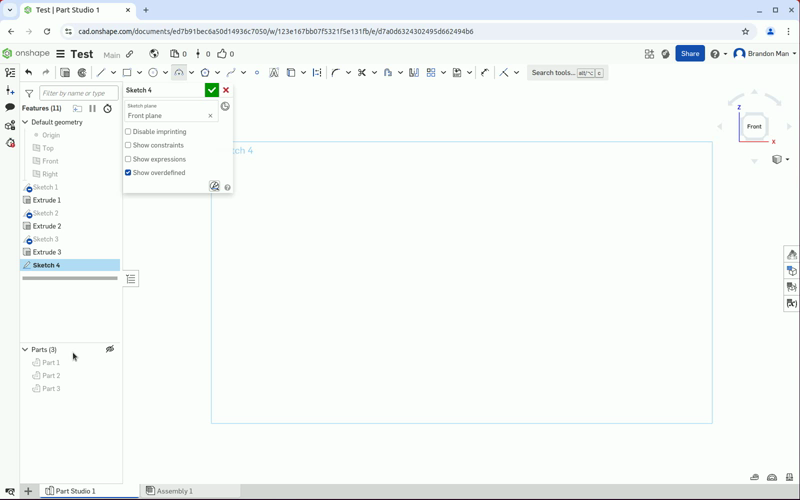
mouse_move(444, 287)
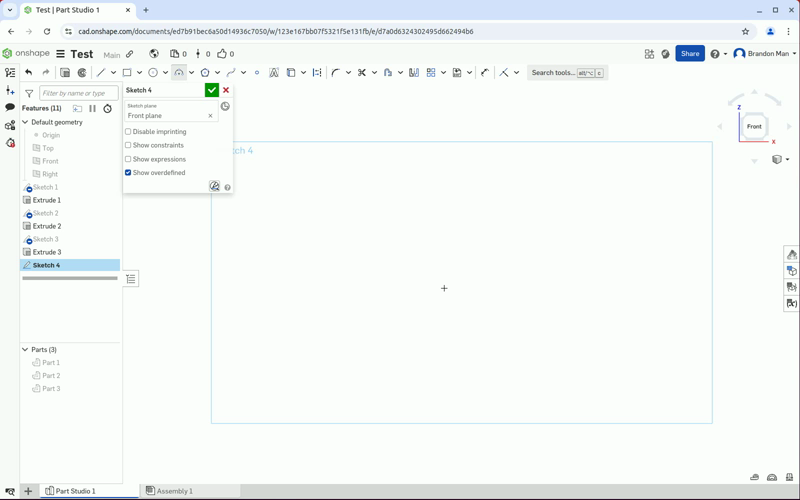
click(444, 287)
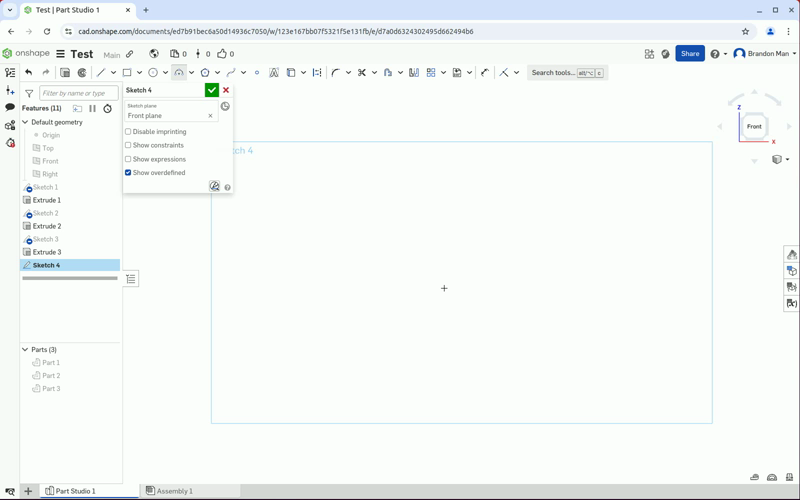
key_up(shift)
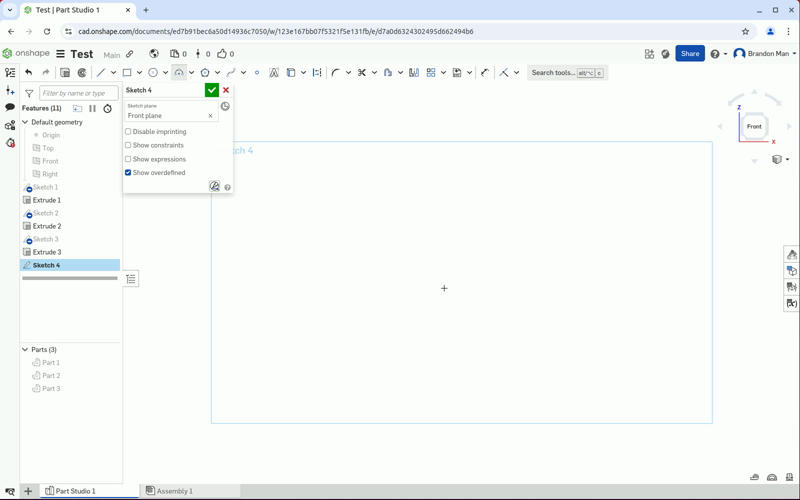
key_down(shift)
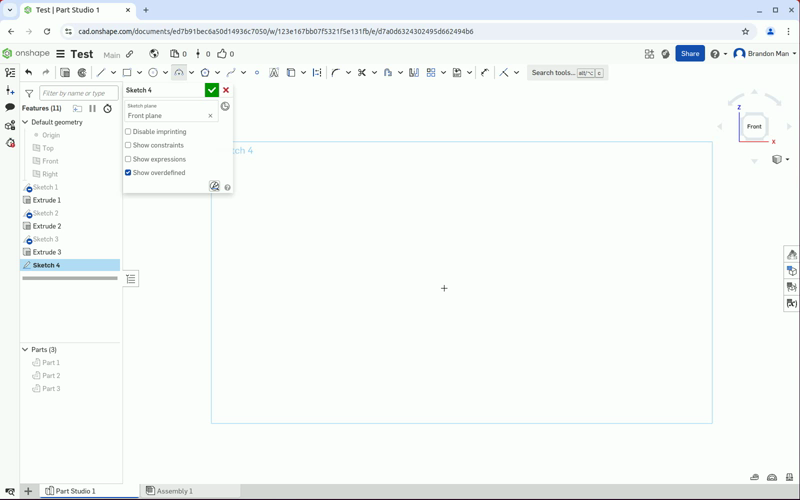
mouse_move(447, 290)
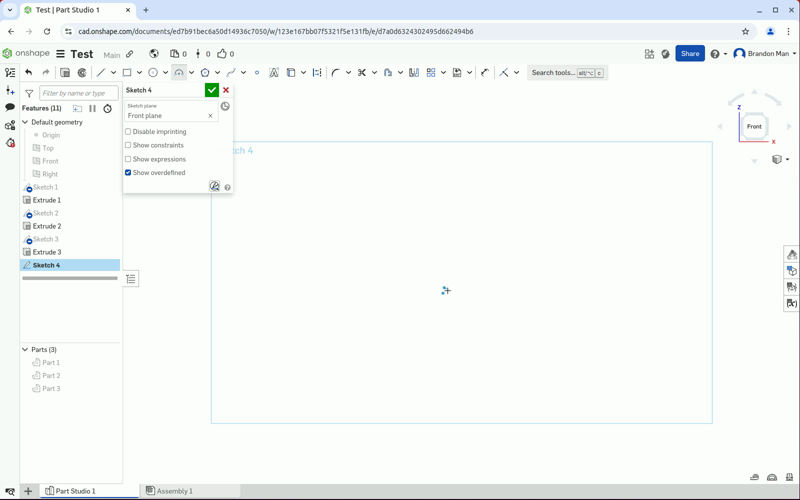
scroll(6)
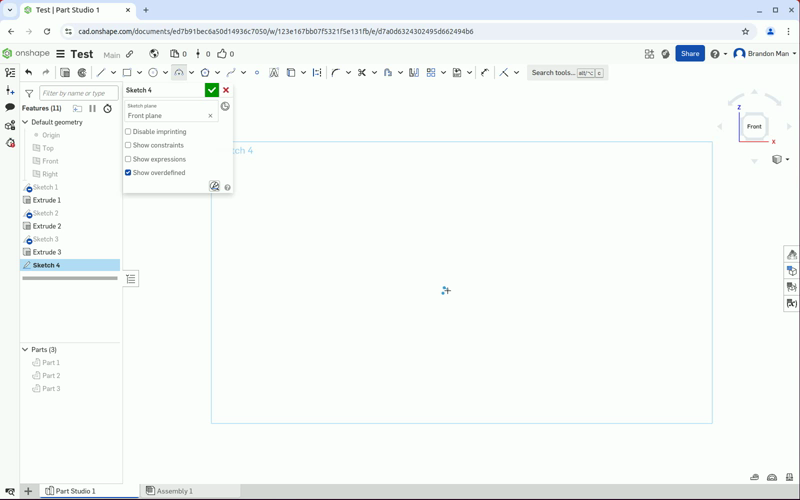
scroll(6)
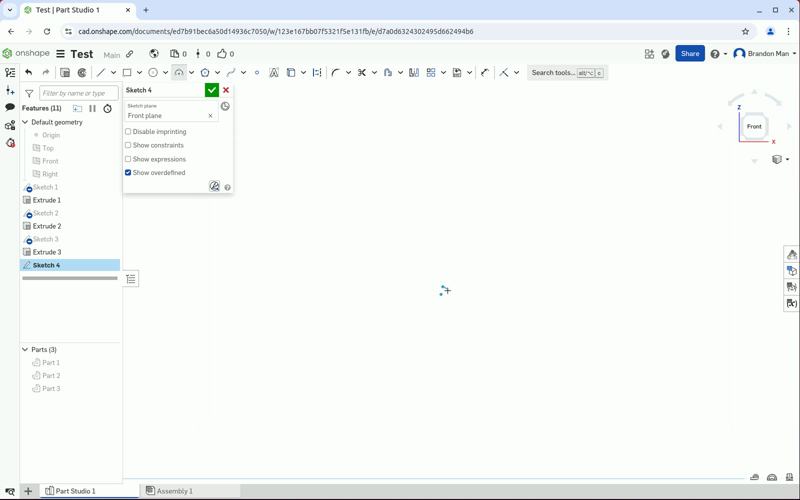
scroll(6)
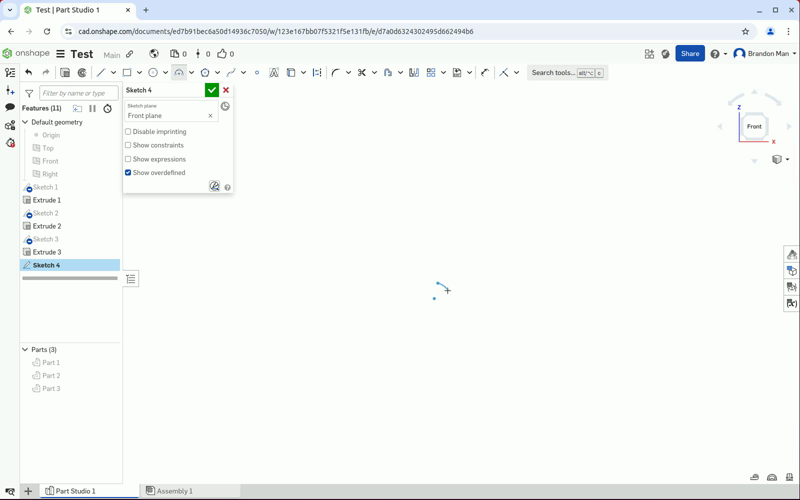
scroll(6)
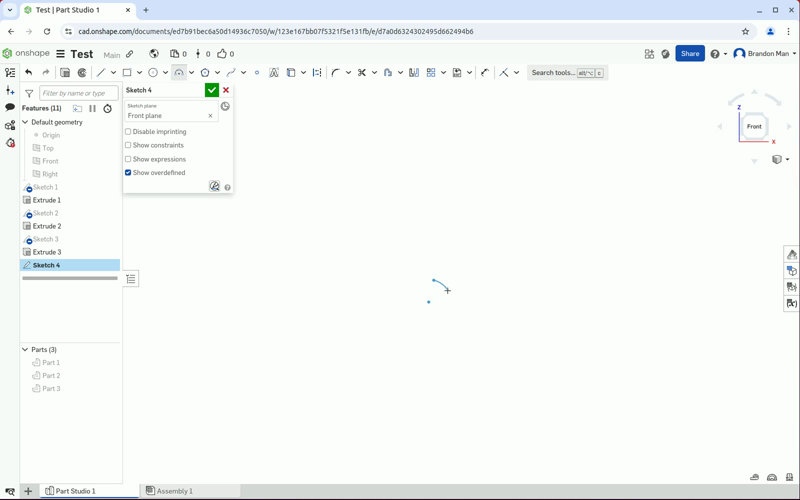
scroll(6)
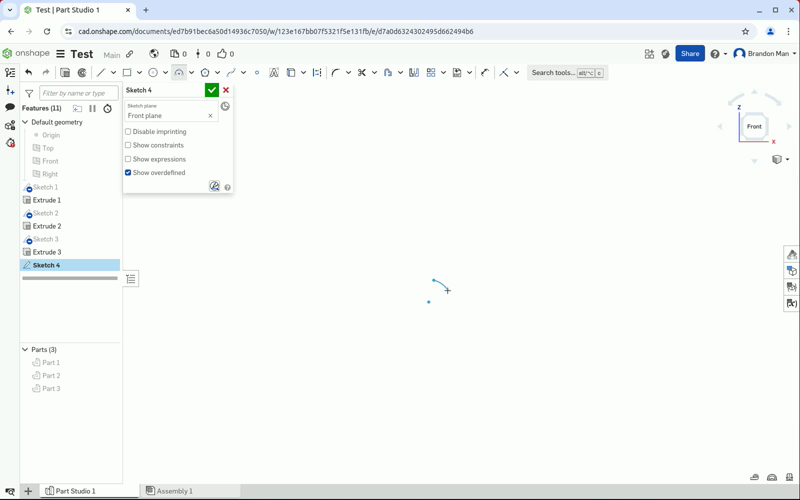
scroll(6)
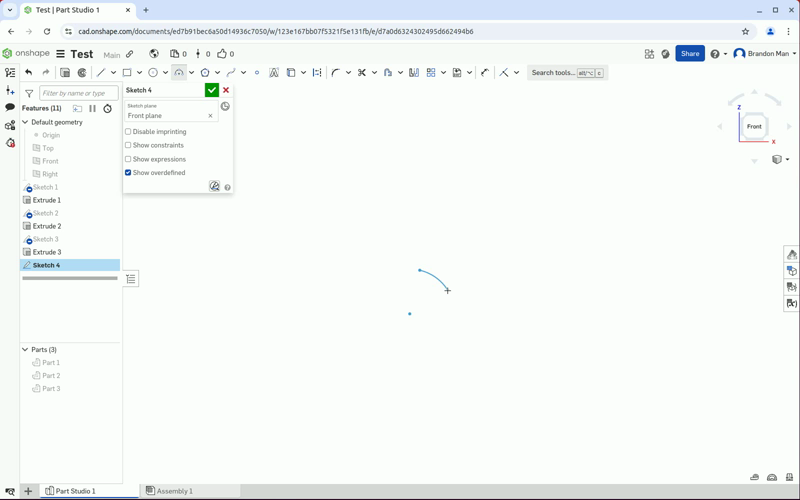
scroll(6)
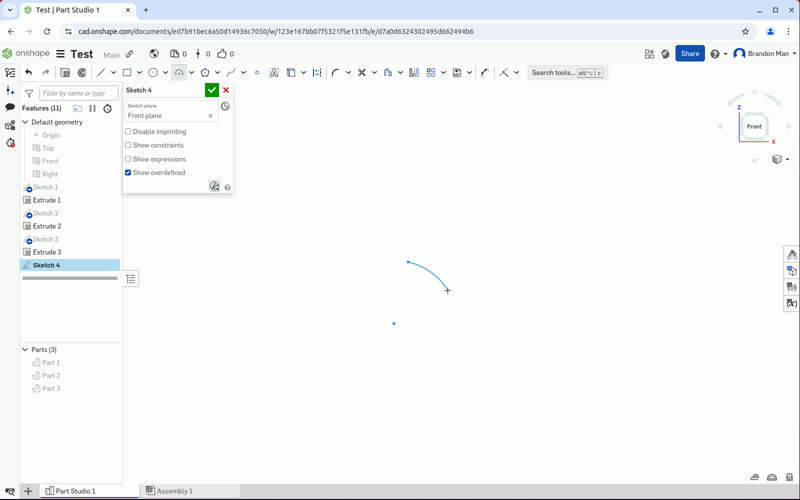
click(447, 290)
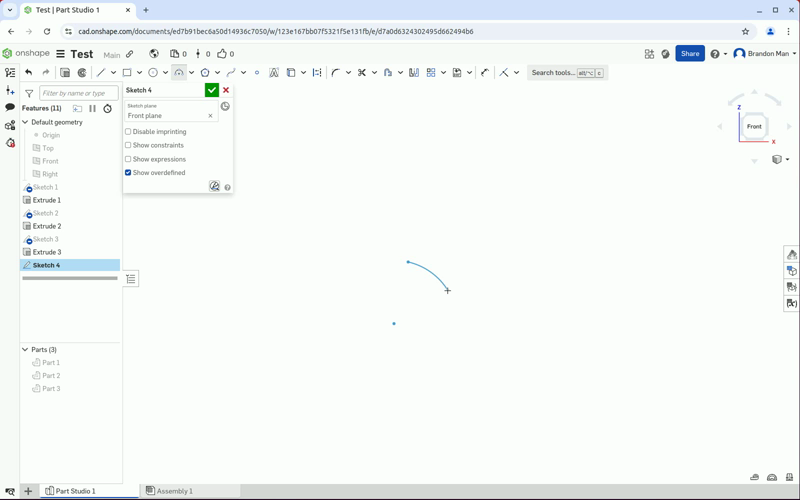
scroll(-6)
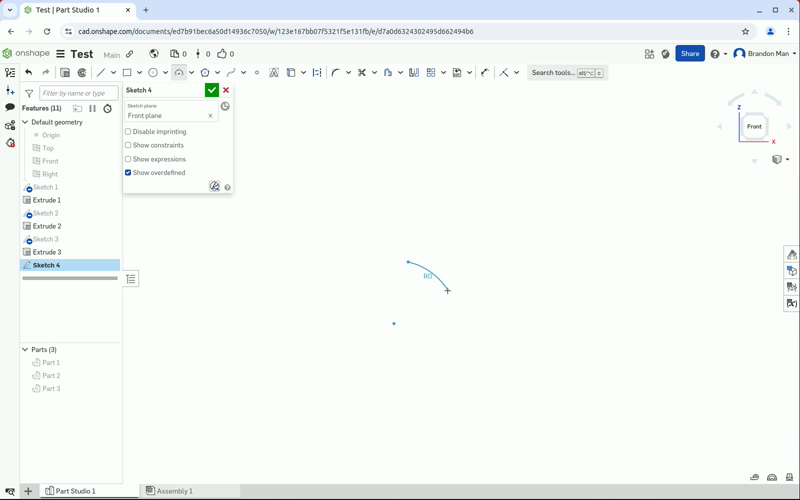
scroll(-6)
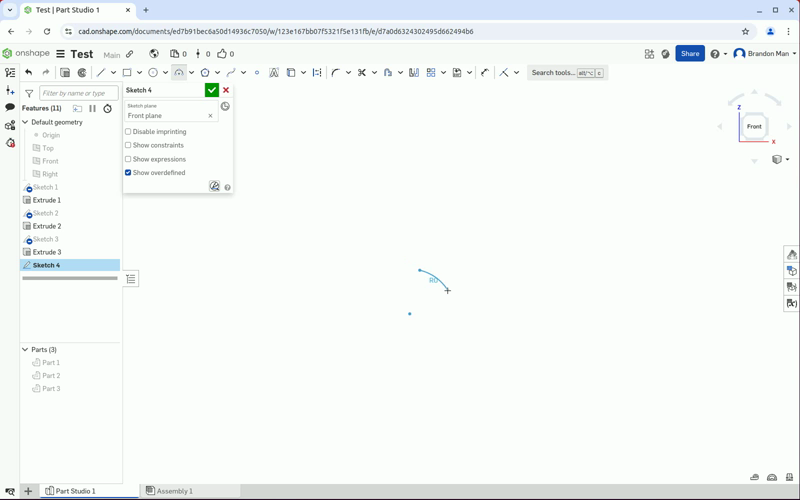
scroll(-6)
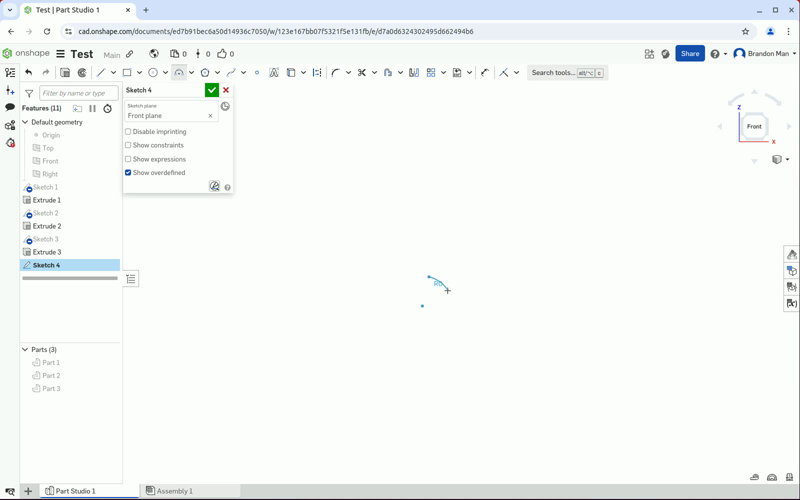
scroll(-6)
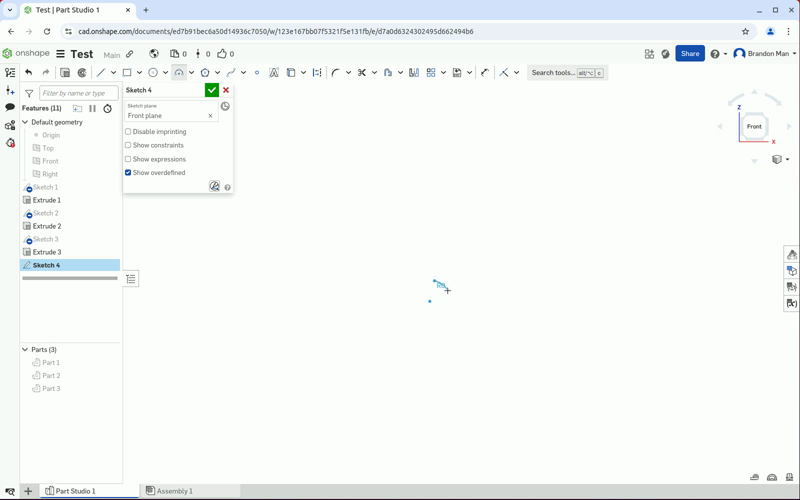
scroll(-6)
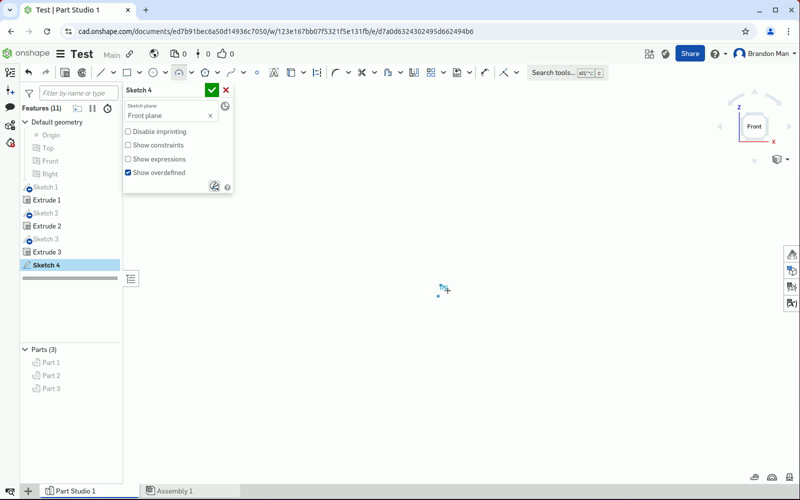
scroll(-6)
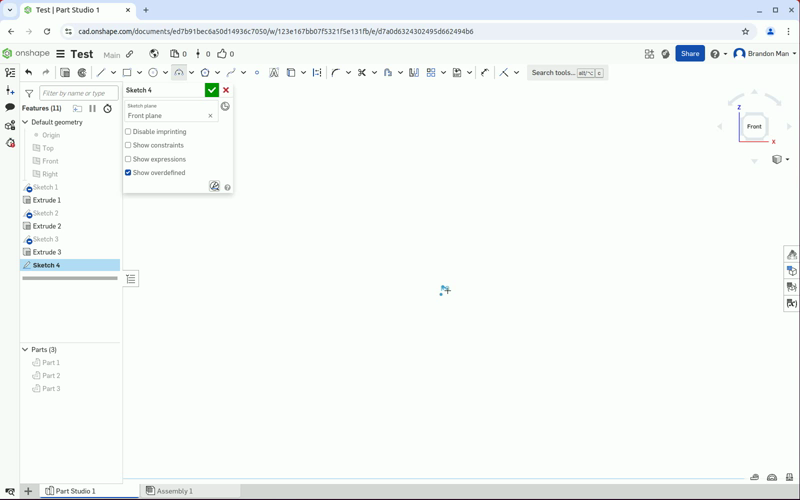
scroll(-6)
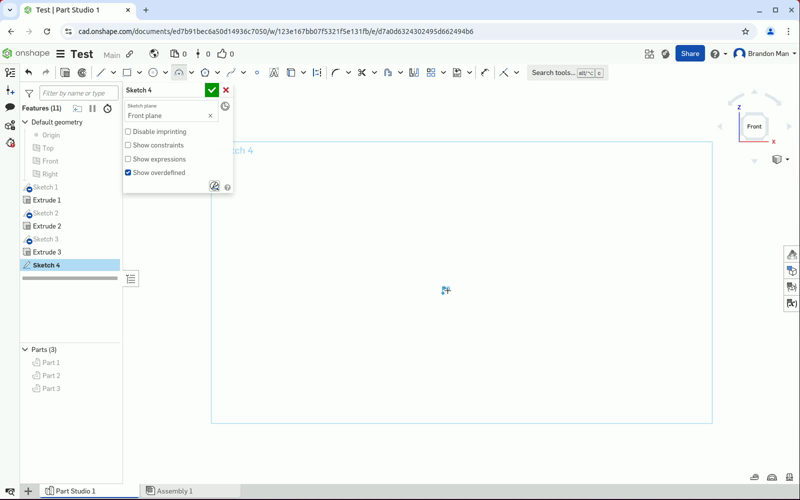
mouse_move(447, 288)
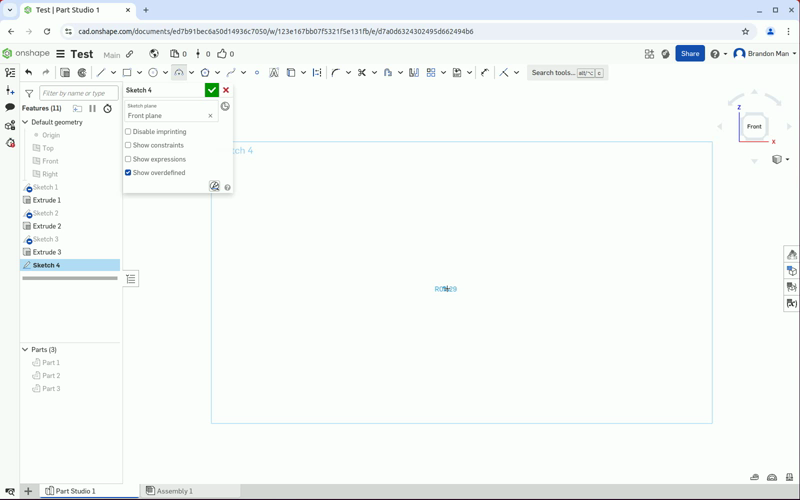
scroll(6)
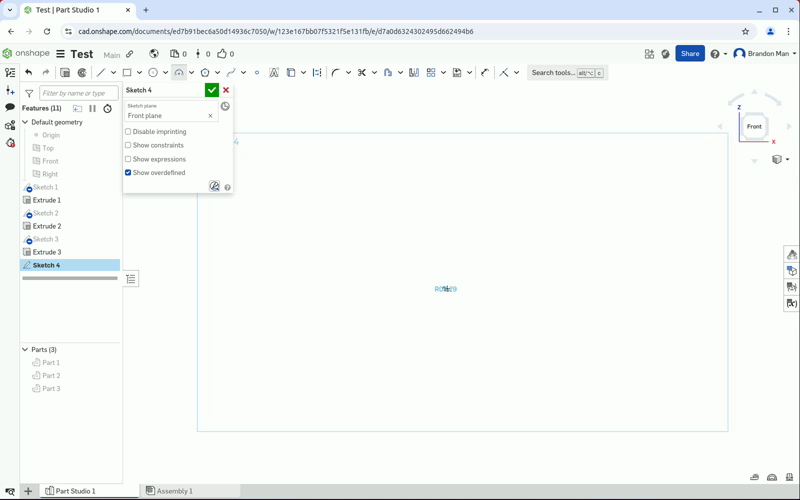
scroll(6)
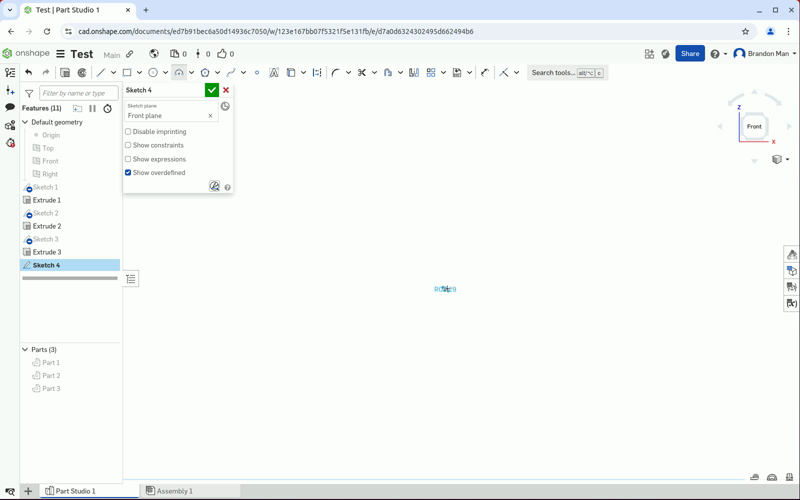
scroll(6)
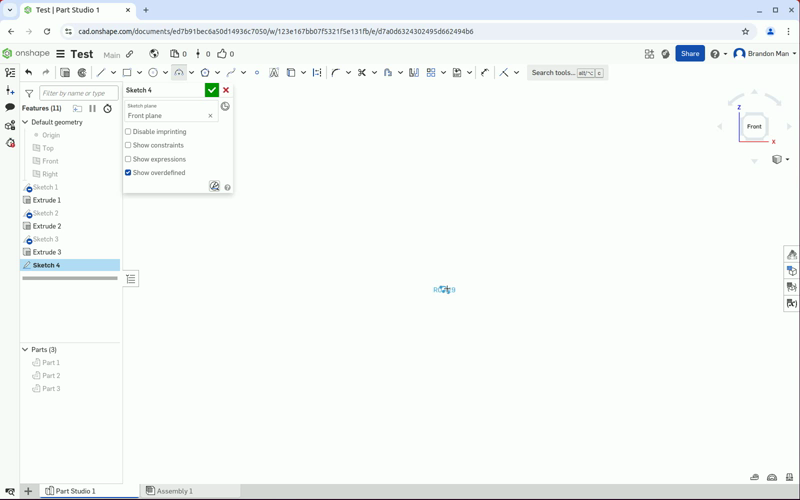
scroll(6)
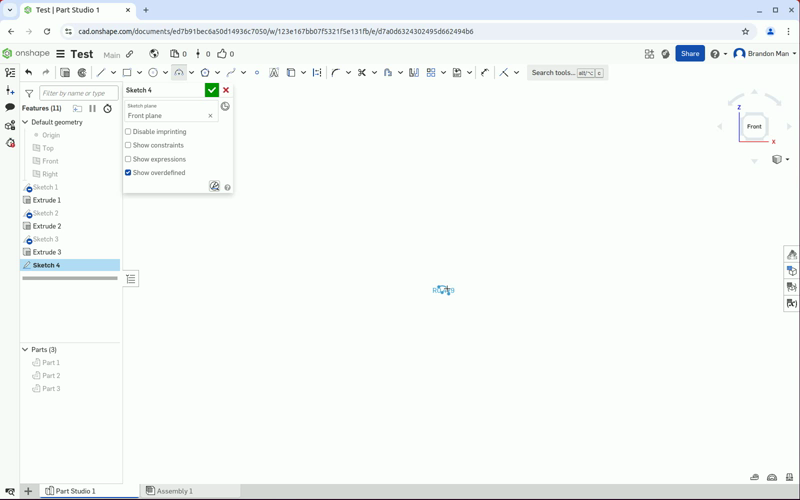
scroll(6)
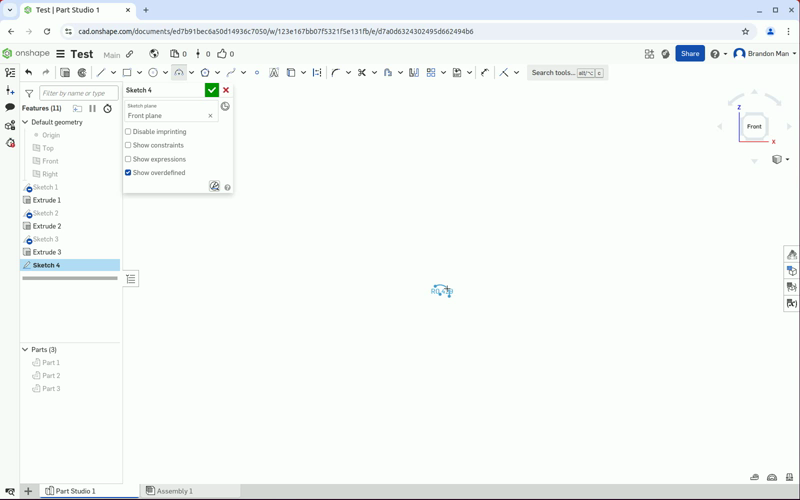
scroll(6)
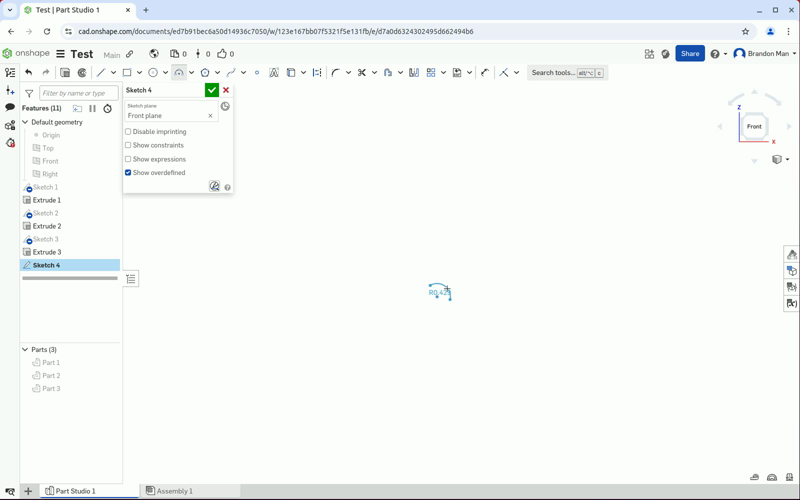
scroll(6)
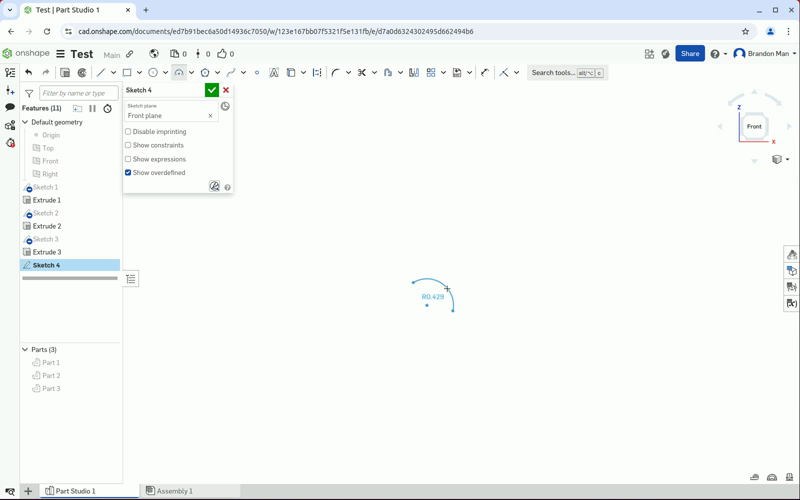
click(447, 288)
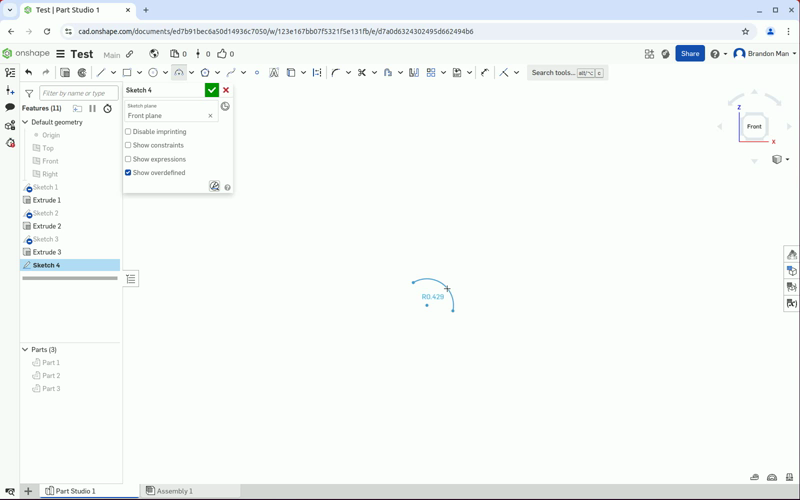
scroll(-6)
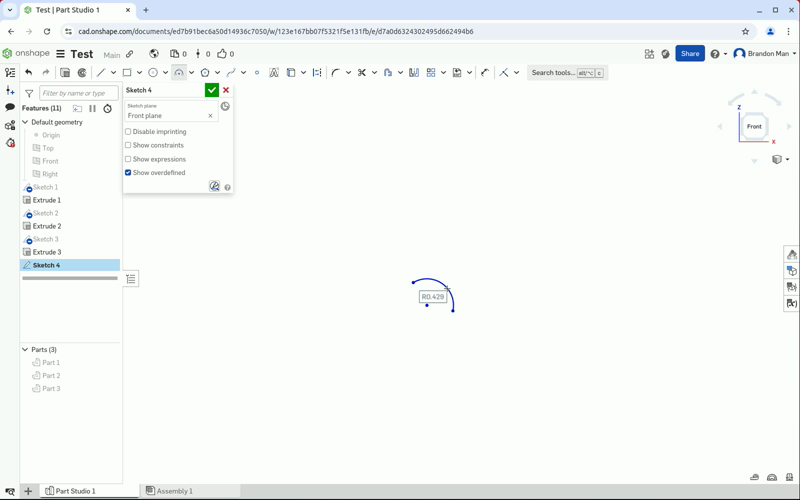
scroll(-6)
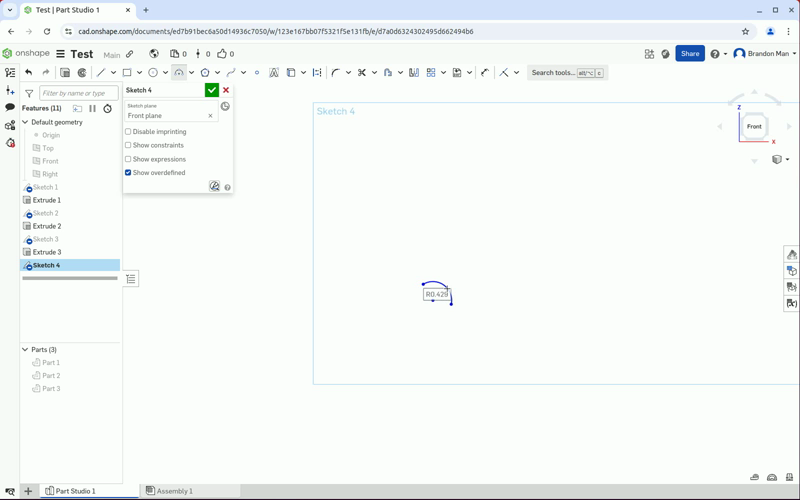
scroll(-6)
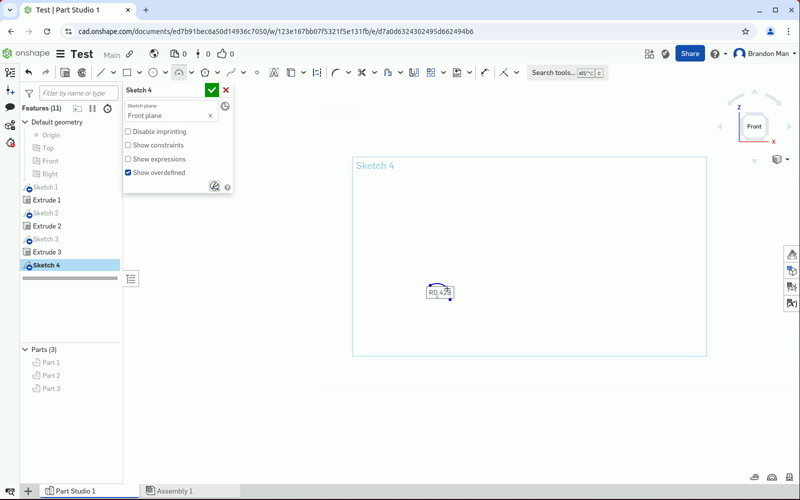
scroll(-6)
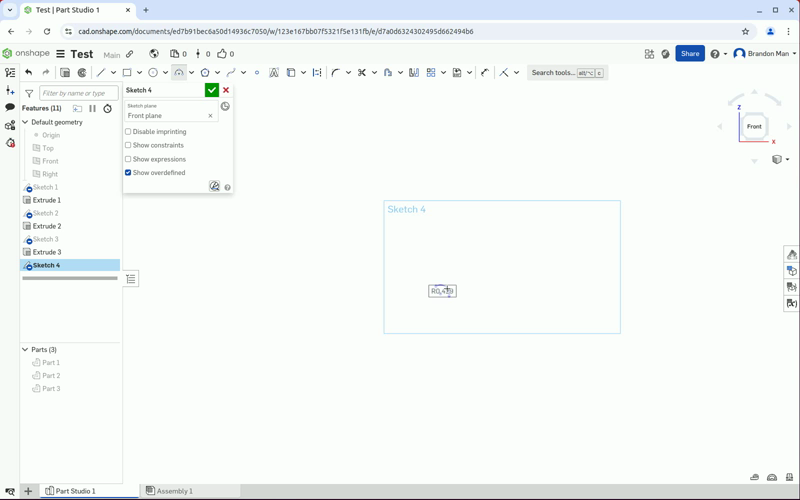
scroll(-6)
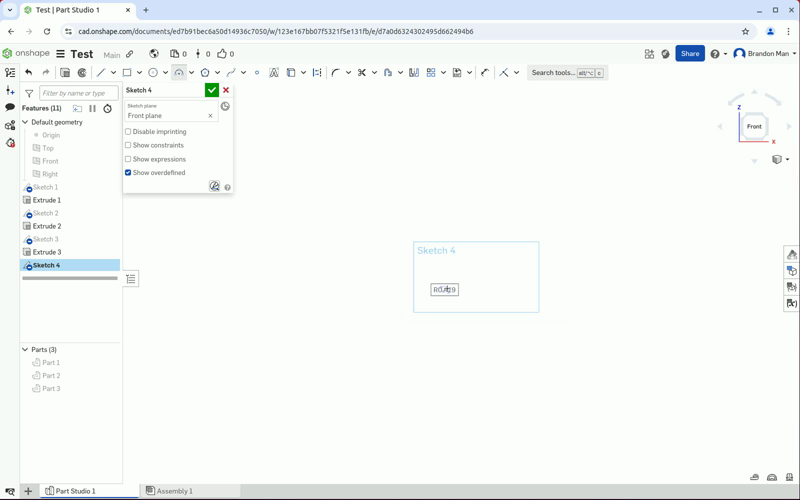
scroll(-6)
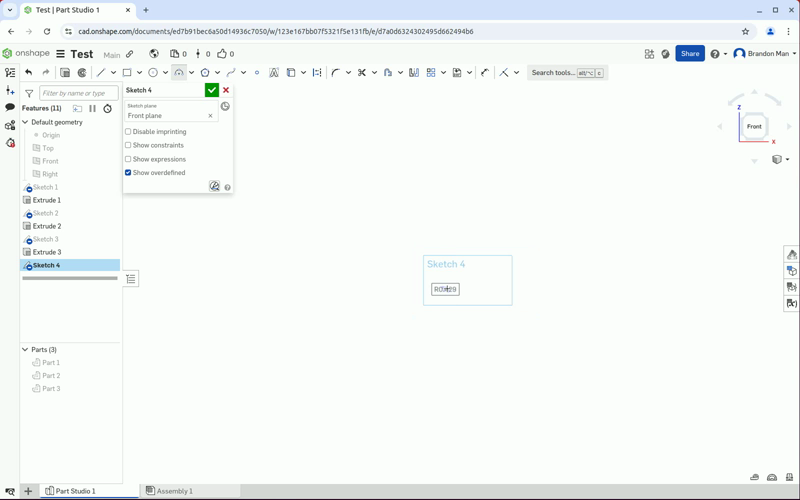
scroll(-6)
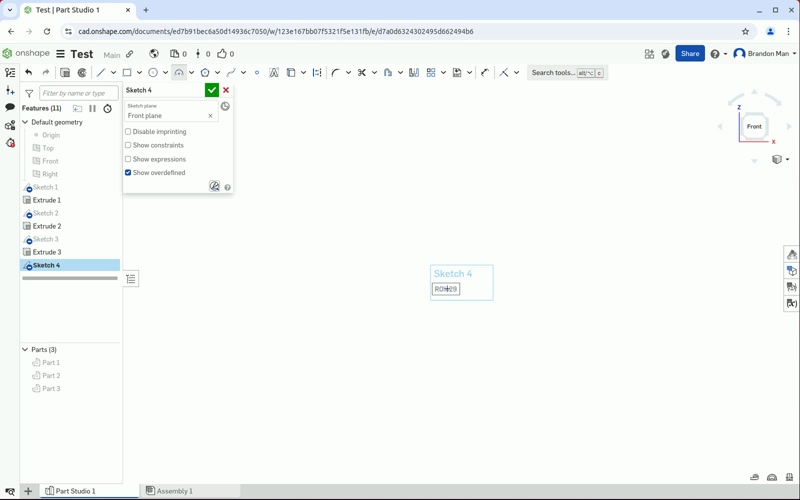
key_up(shift)
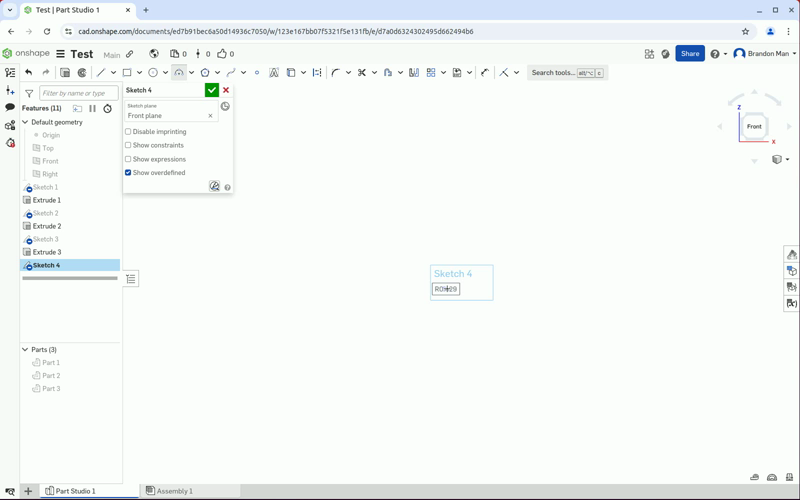
key(esc)
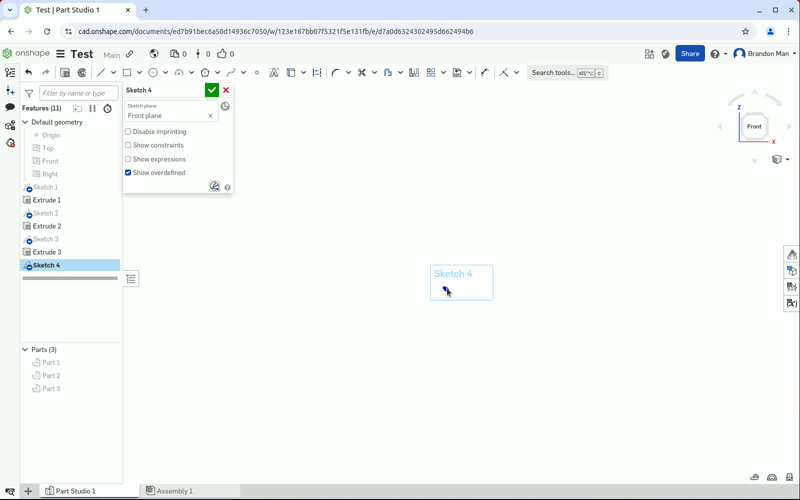
key(l)
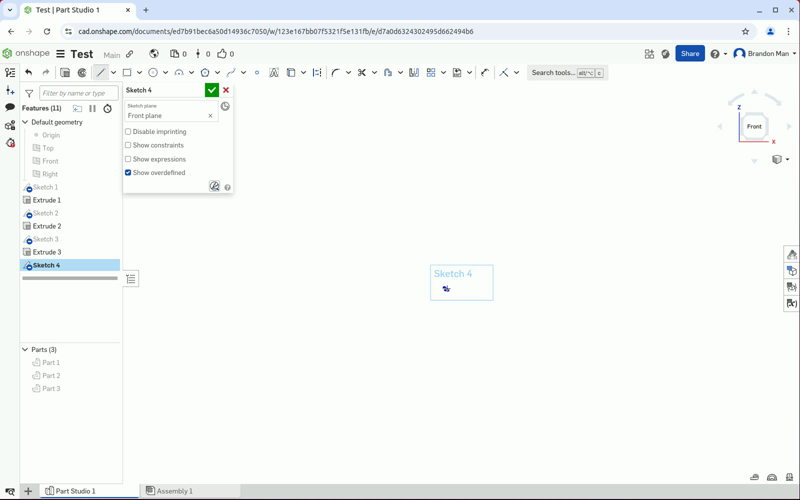
mouse_move(447, 290)
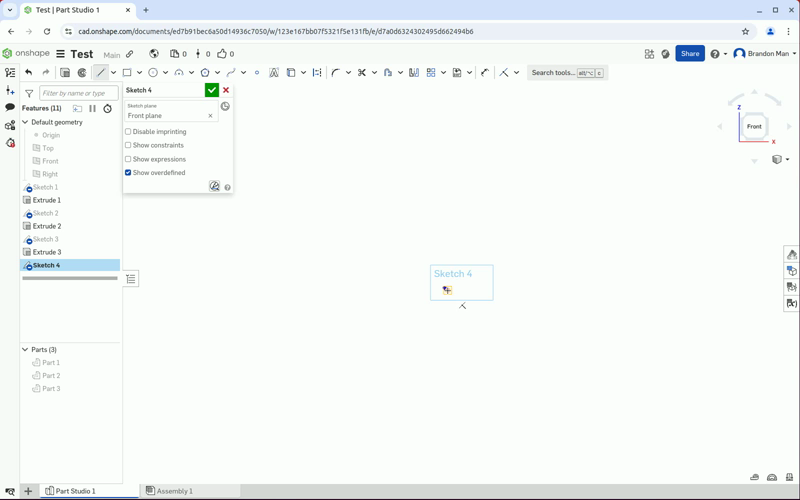
scroll(6)
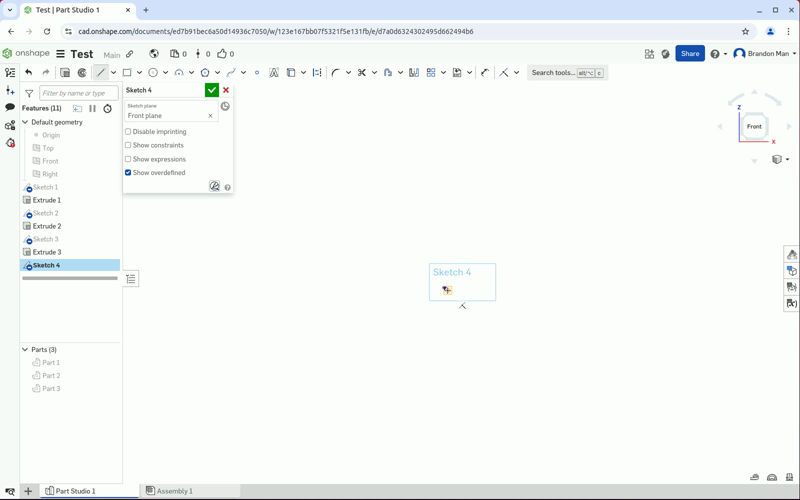
scroll(6)
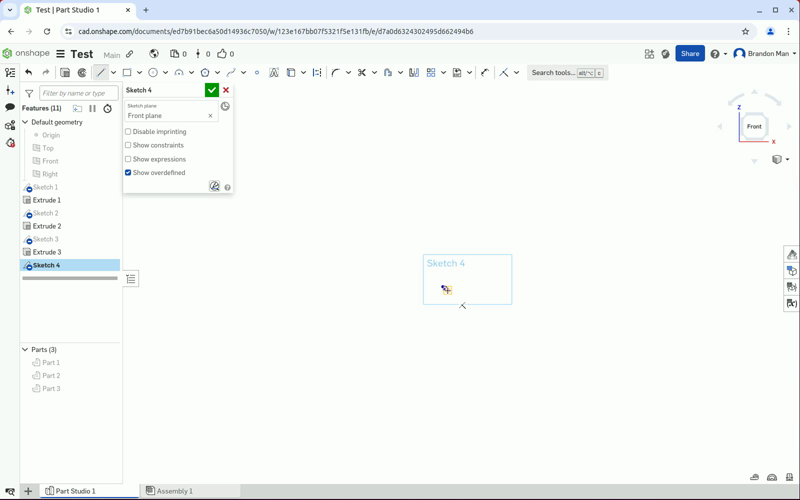
scroll(6)
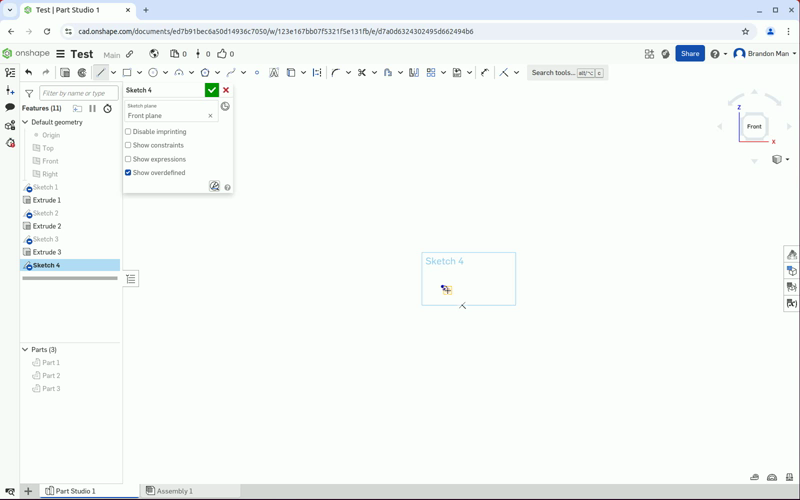
scroll(6)
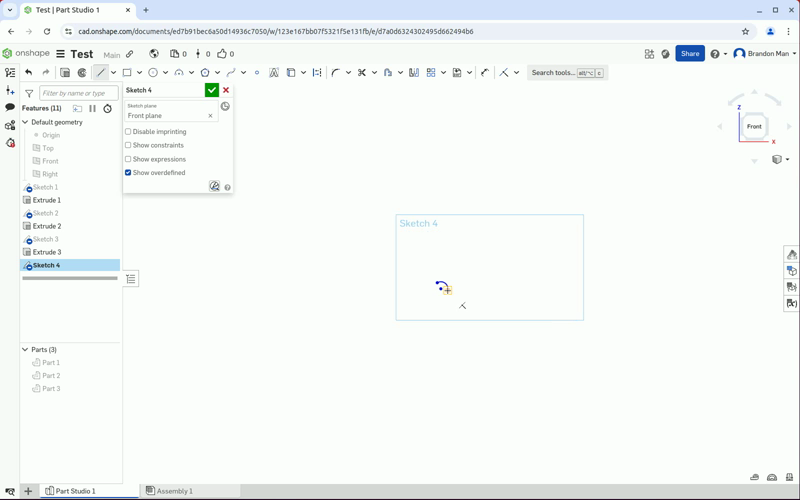
scroll(6)
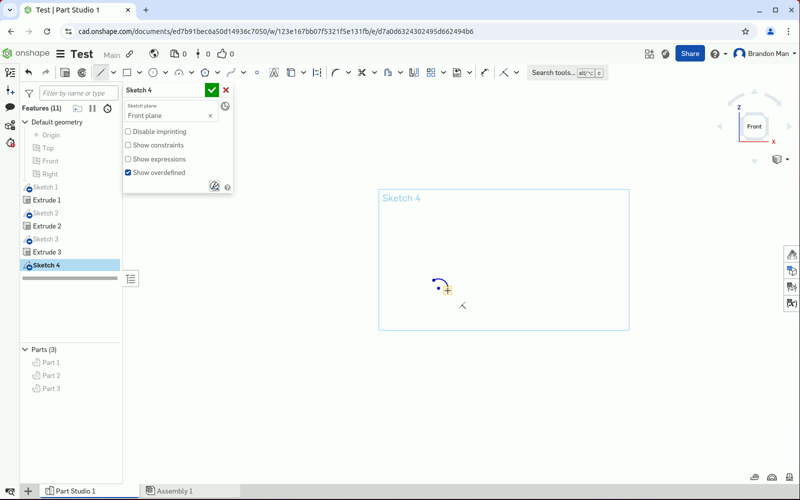
scroll(6)
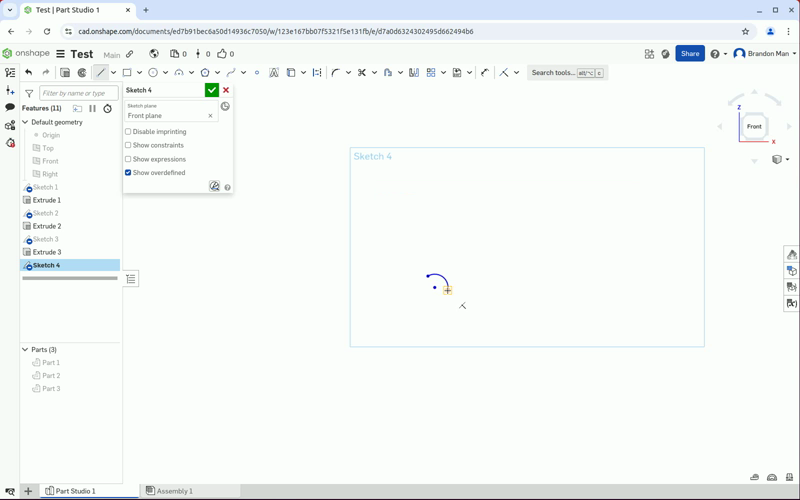
scroll(6)
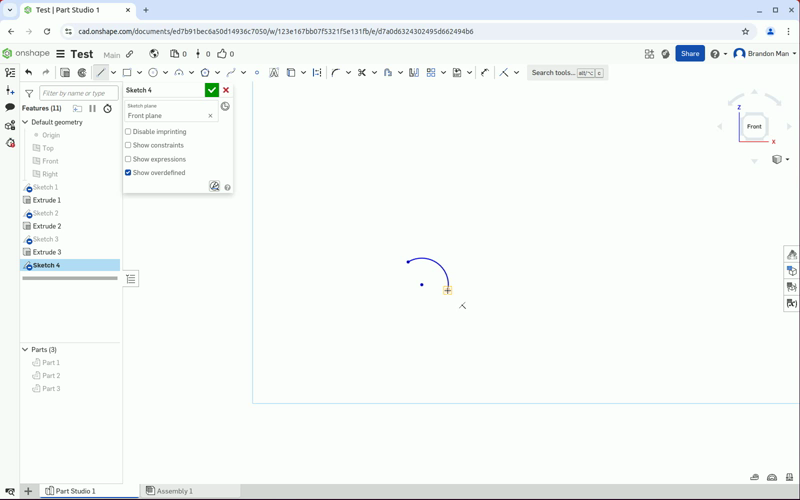
click(447, 290)
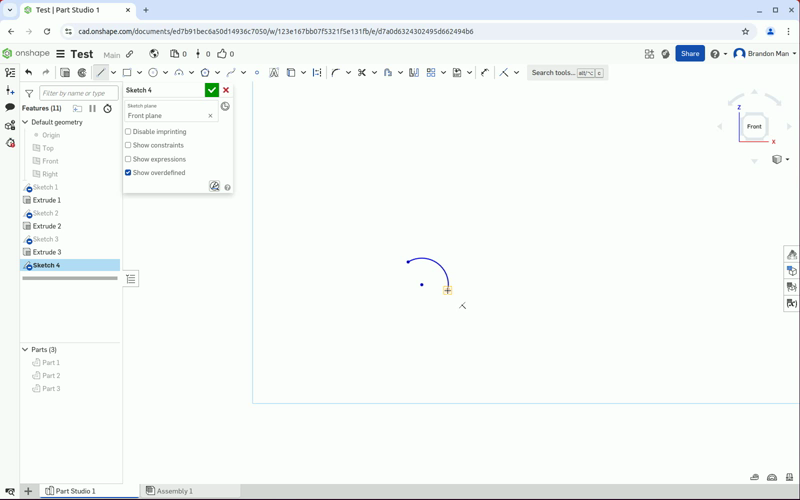
scroll(-6)
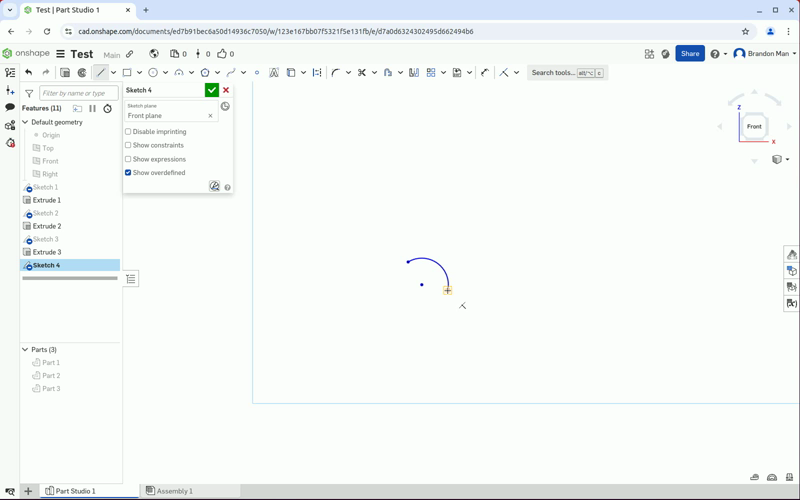
scroll(-6)
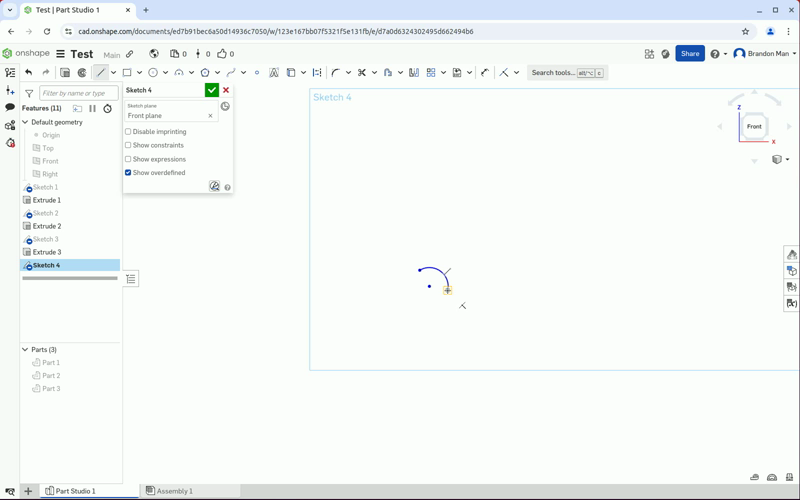
scroll(-6)
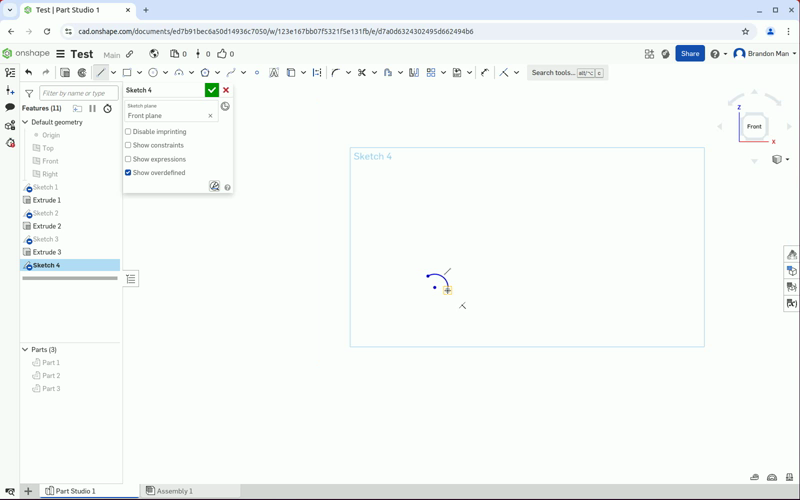
scroll(-6)
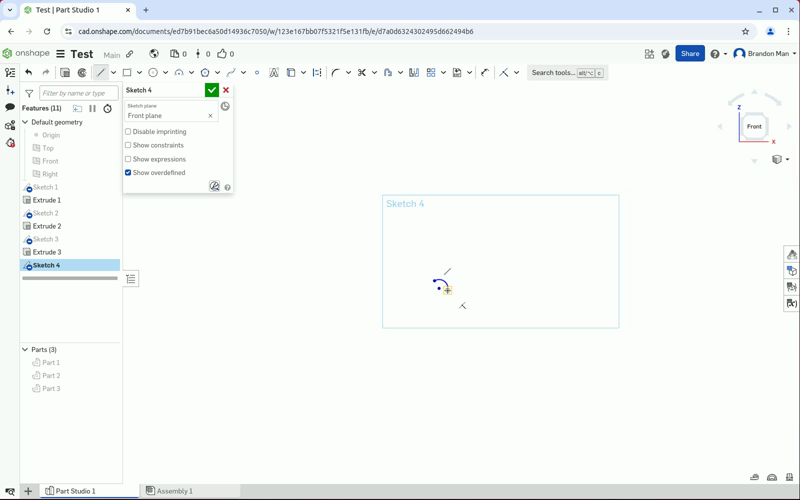
scroll(-6)
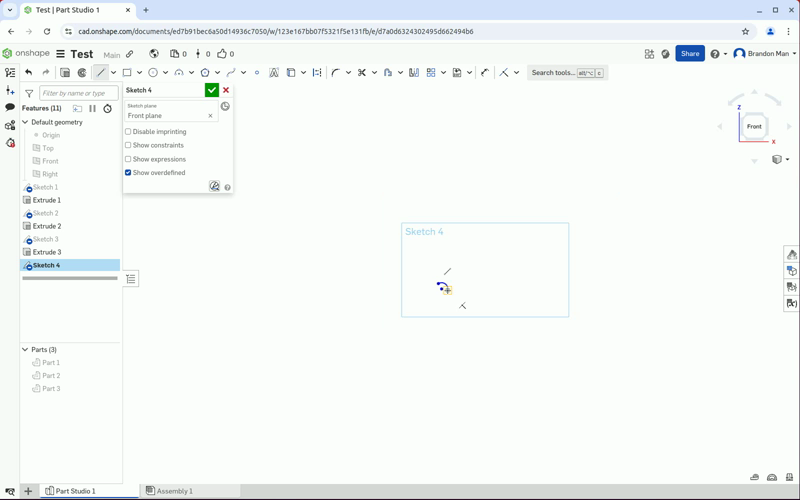
scroll(-6)
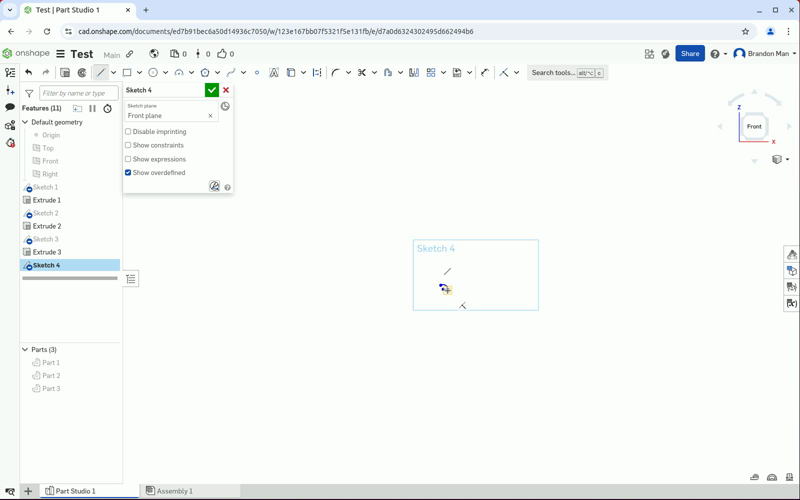
scroll(-6)
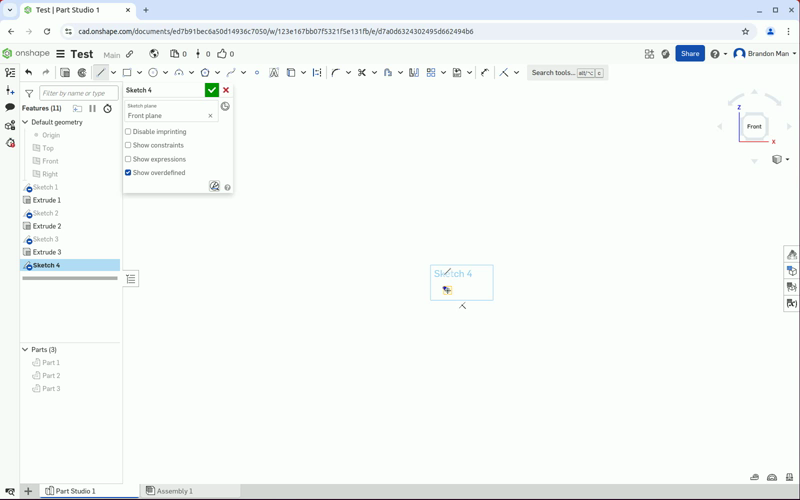
key_down(shift)
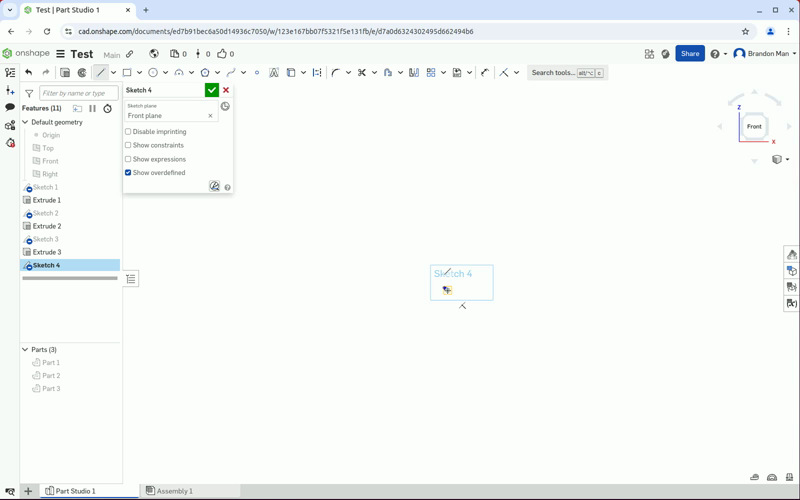
mouse_move(477, 290)
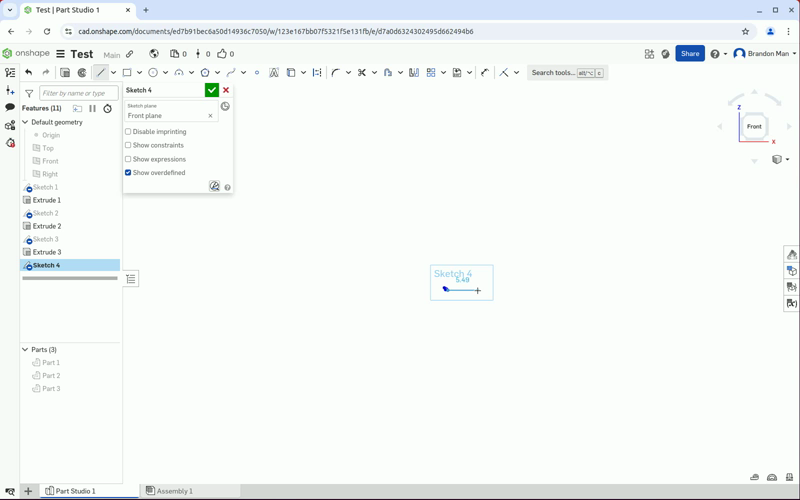
mouse_move(471, 286)
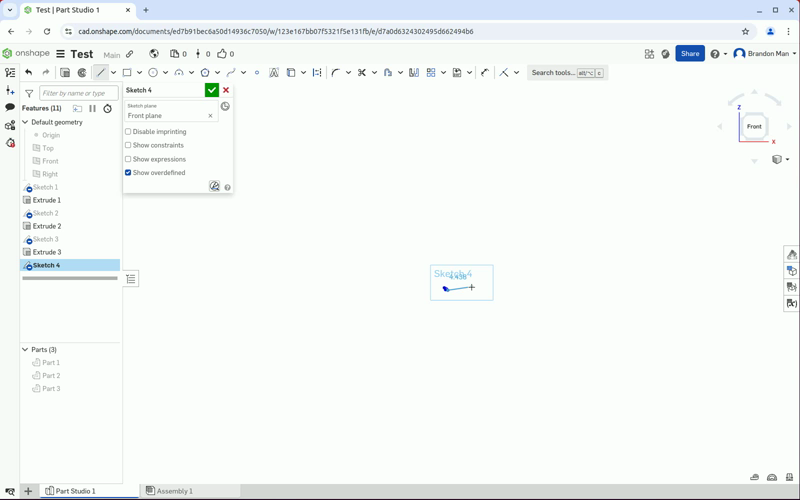
click(471, 286)
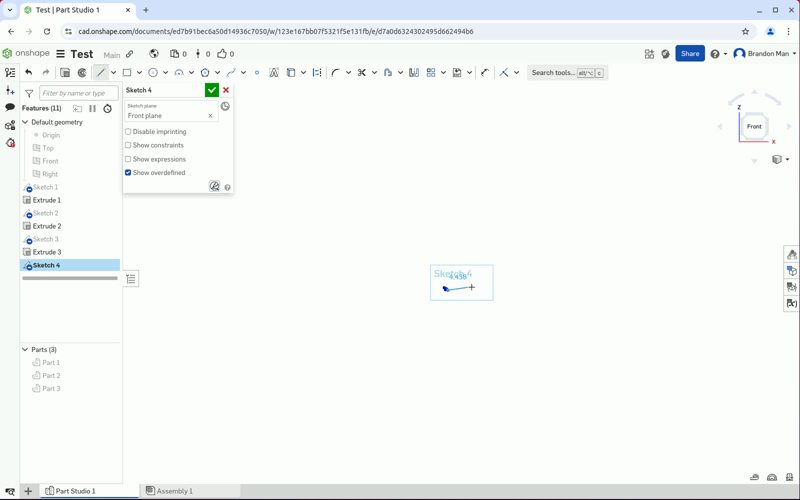
key_up(shift)
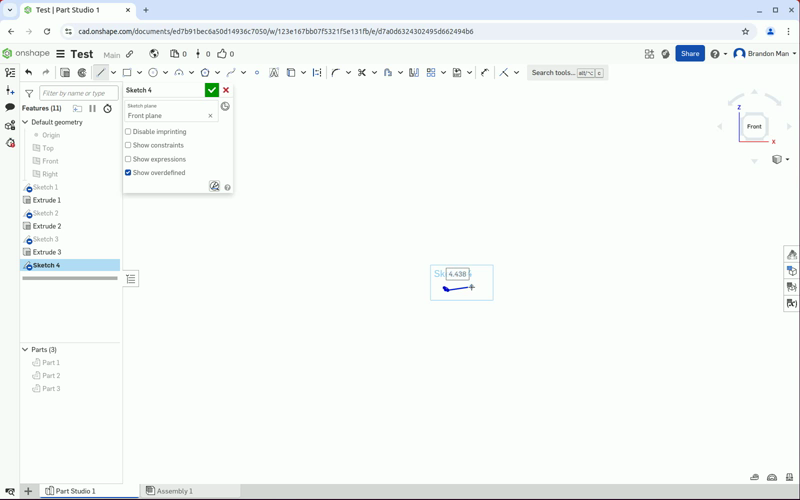
key(esc)
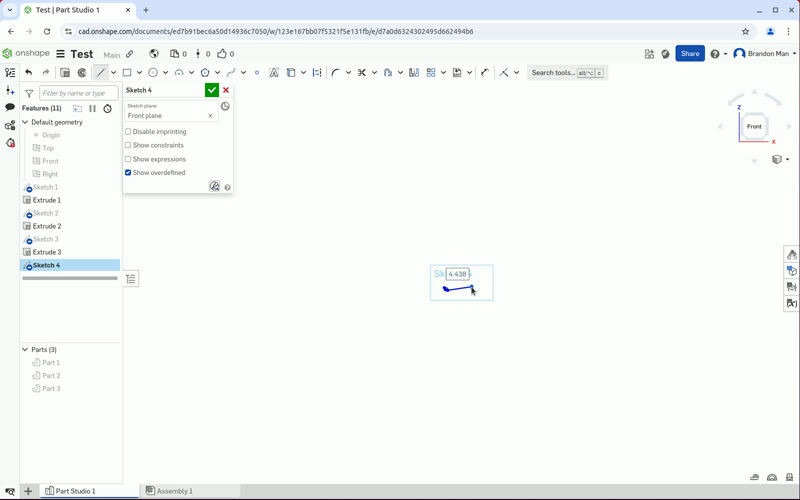
key(a)
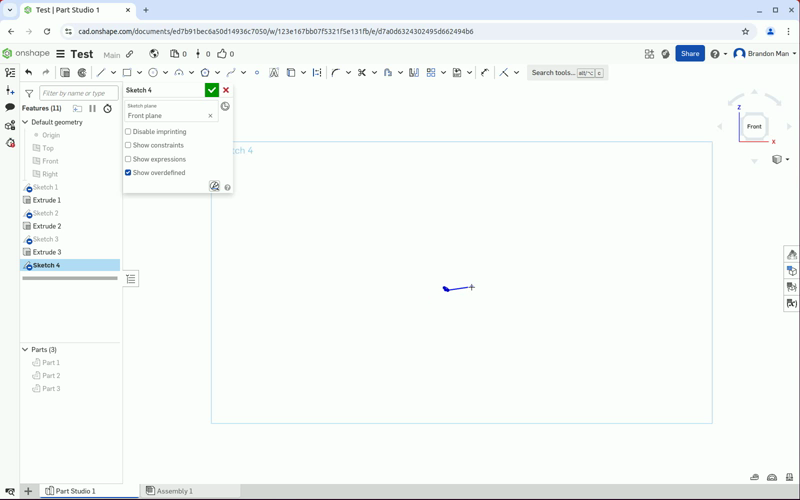
mouse_move(471, 286)
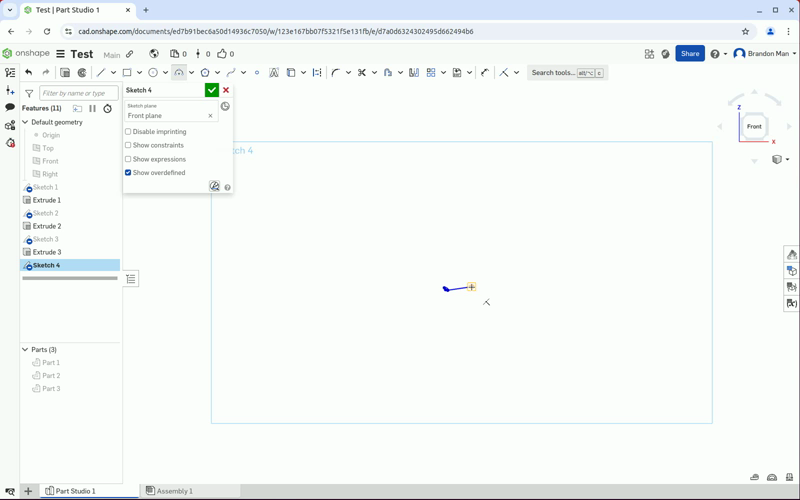
click(471, 286)
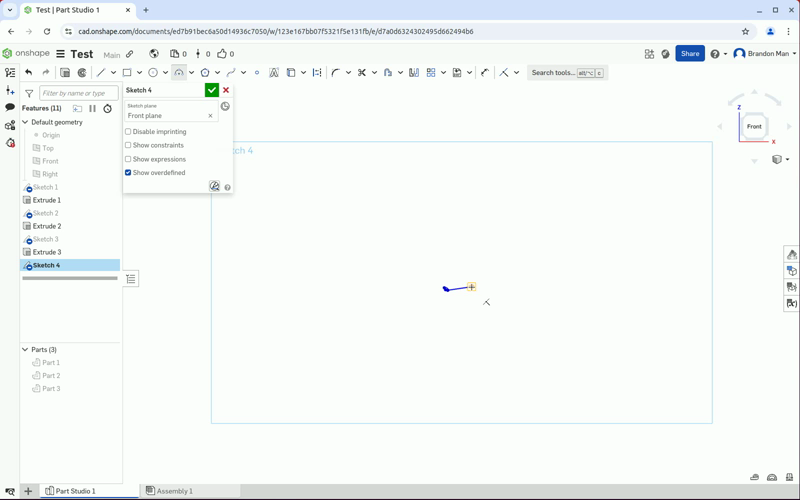
key_down(shift)
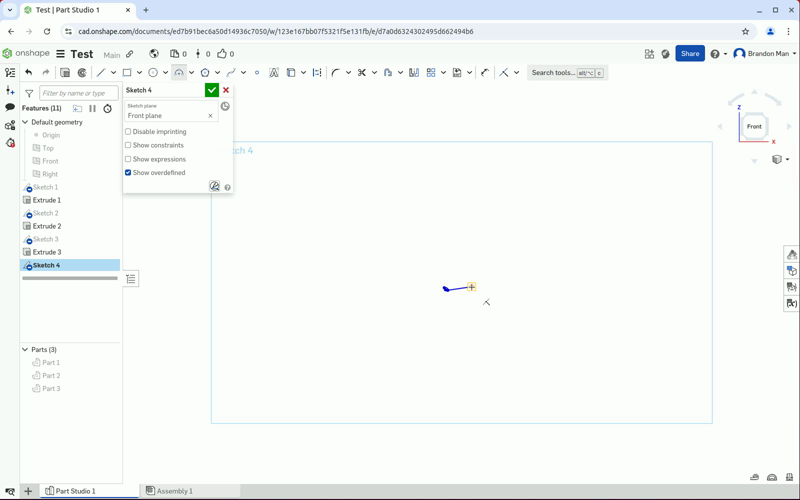
mouse_move(474, 282)
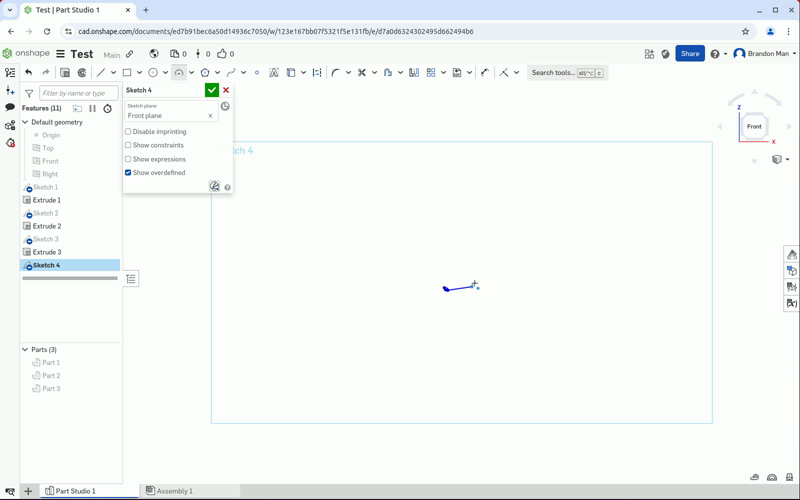
scroll(6)
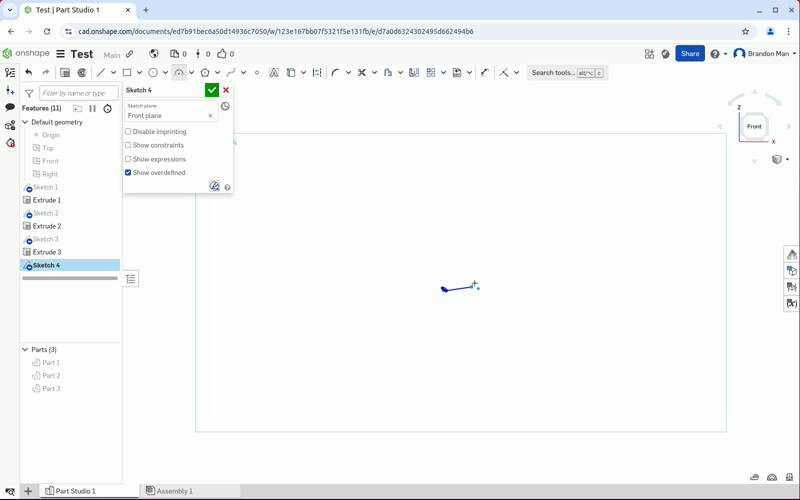
scroll(6)
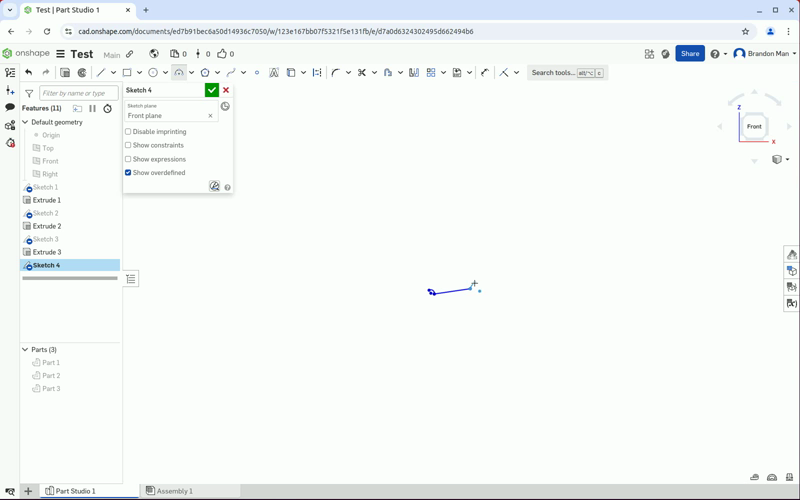
scroll(6)
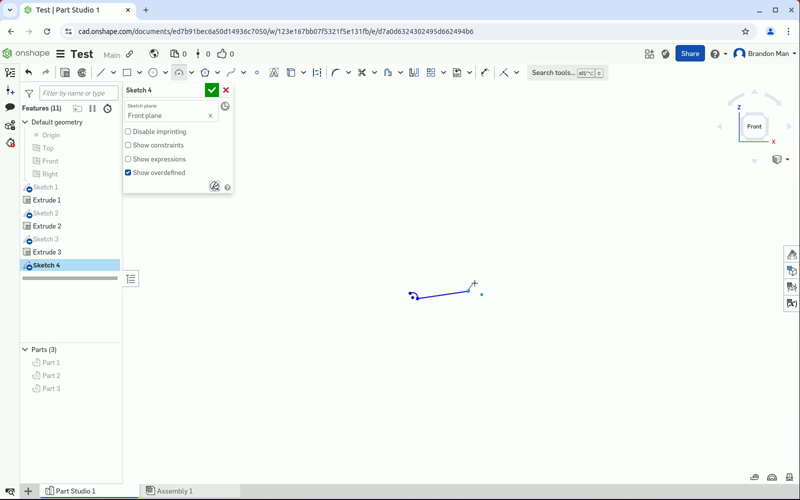
scroll(6)
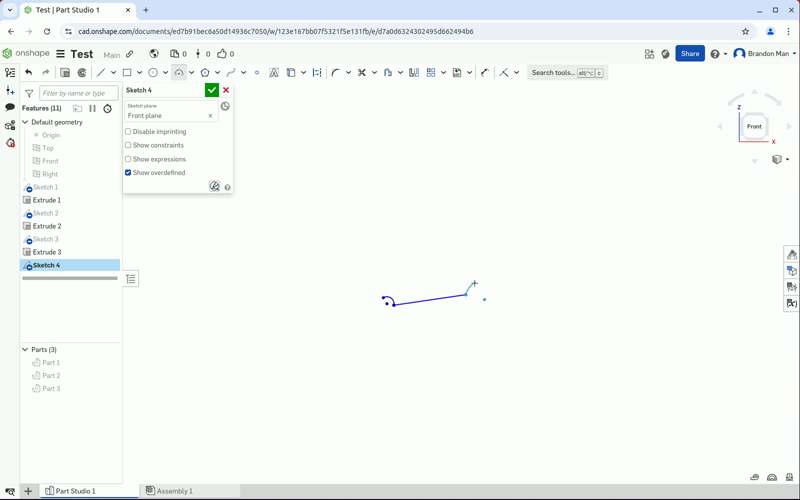
scroll(6)
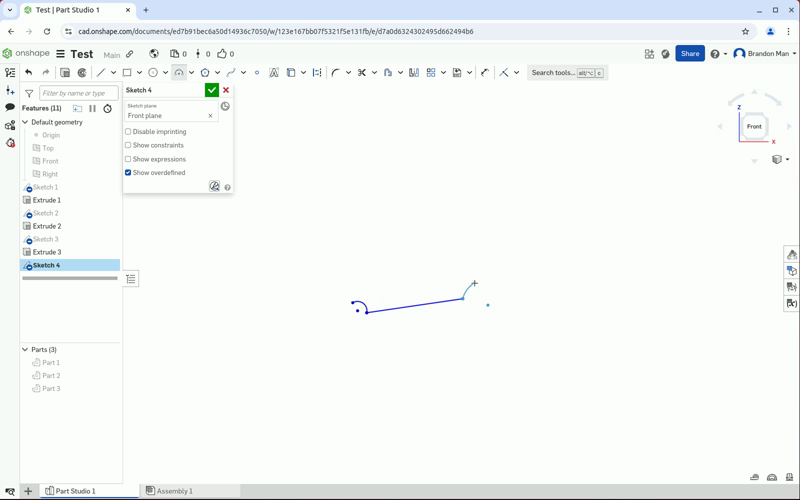
scroll(6)
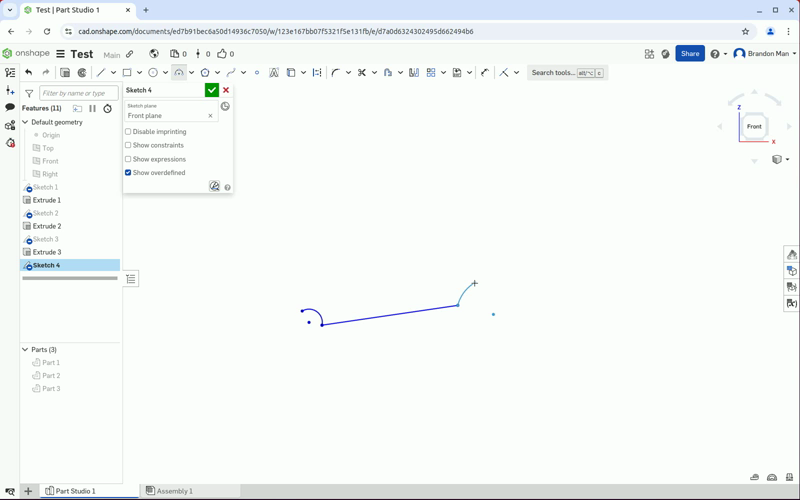
scroll(6)
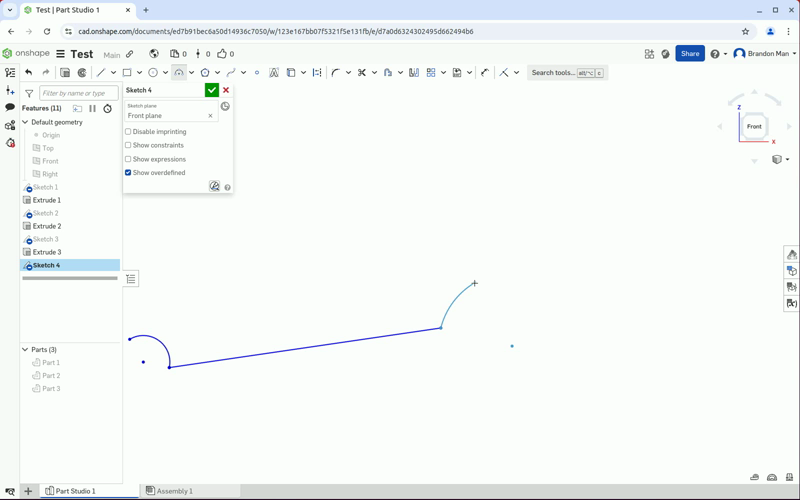
click(474, 282)
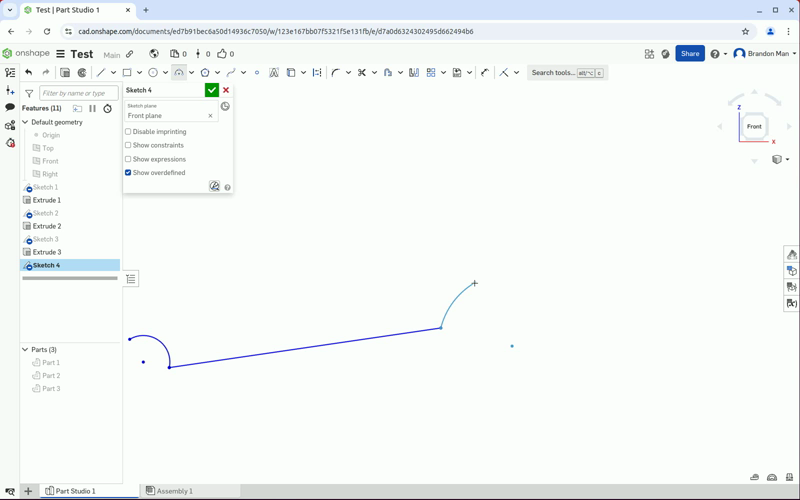
scroll(-6)
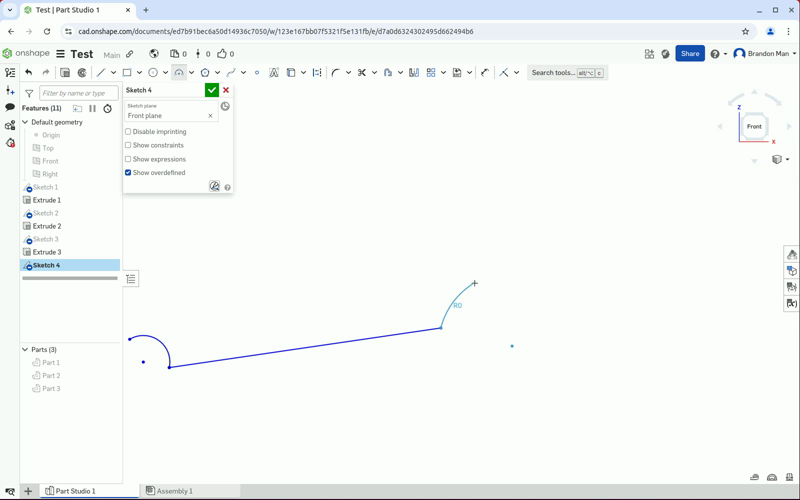
scroll(-6)
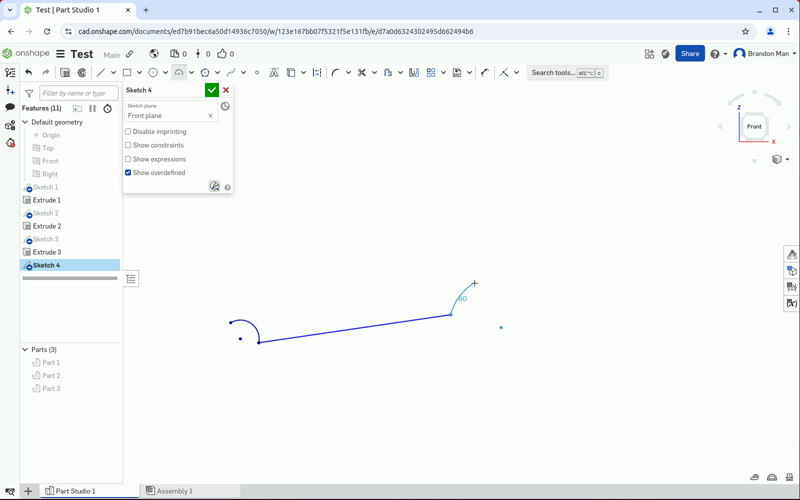
scroll(-6)
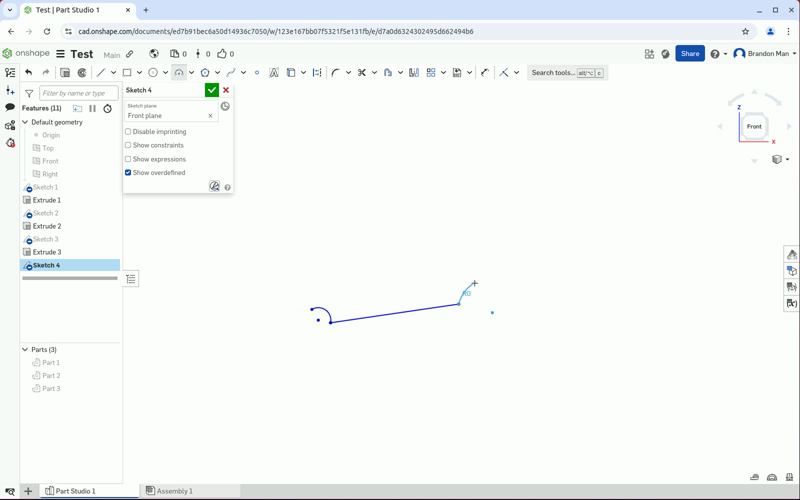
scroll(-6)
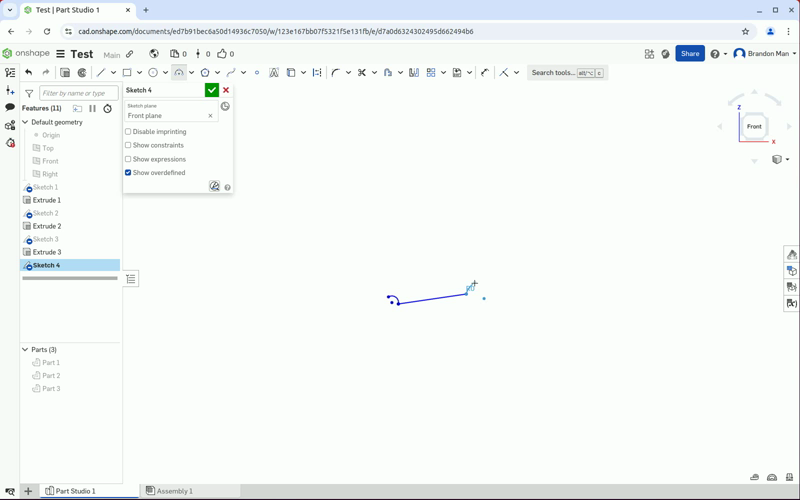
scroll(-6)
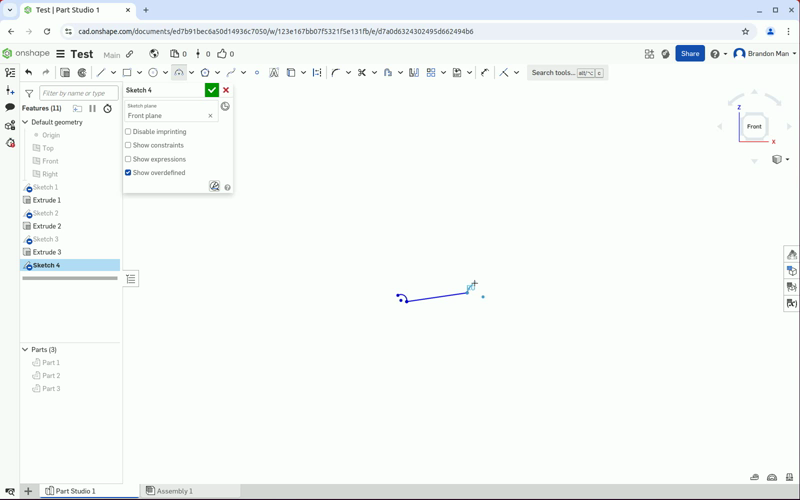
scroll(-6)
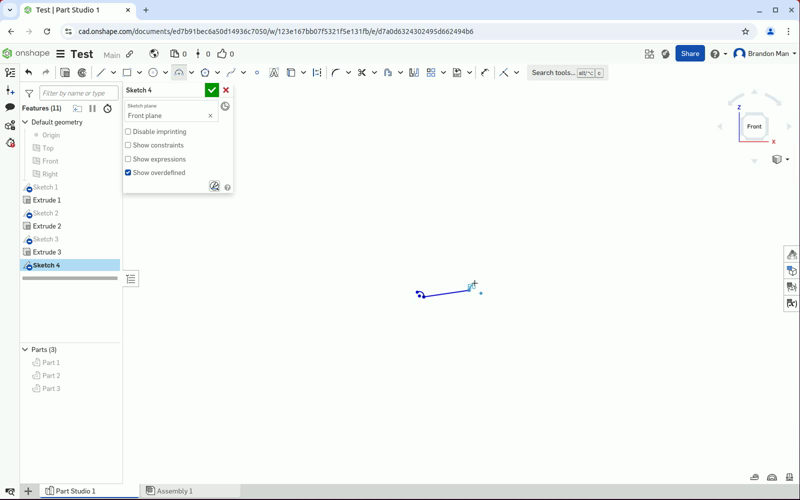
scroll(-6)
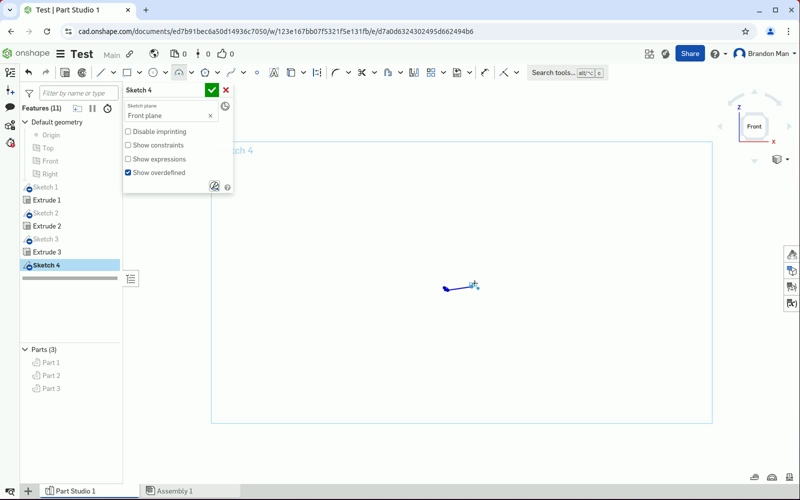
mouse_move(472, 284)
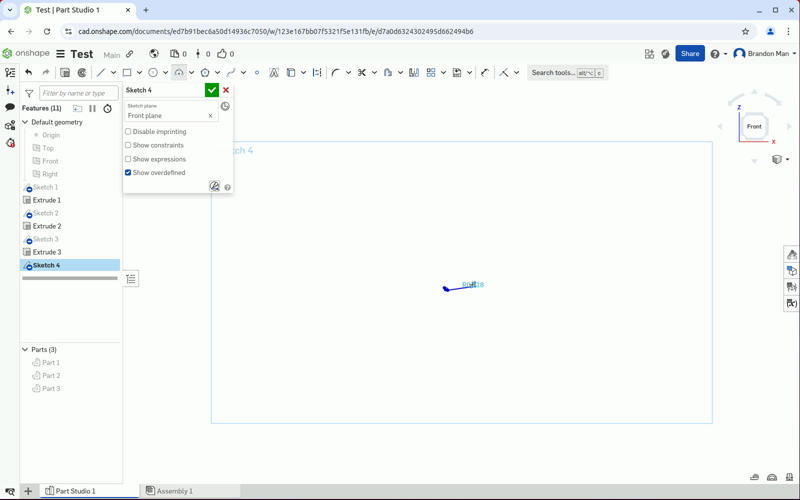
scroll(6)
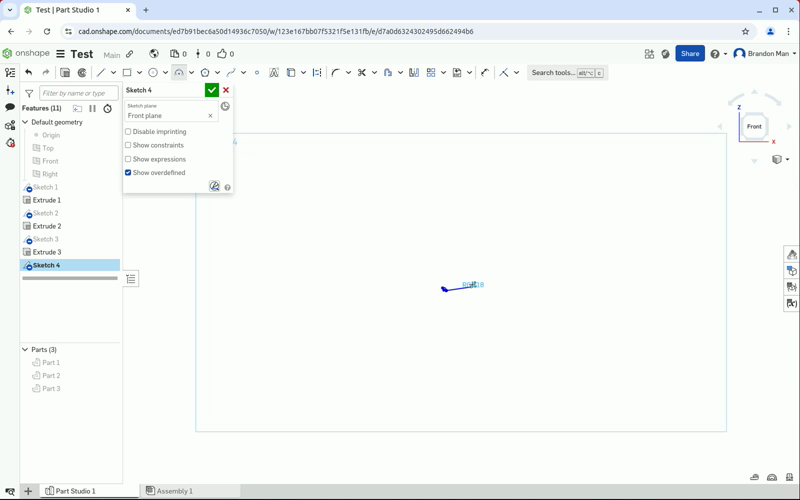
scroll(6)
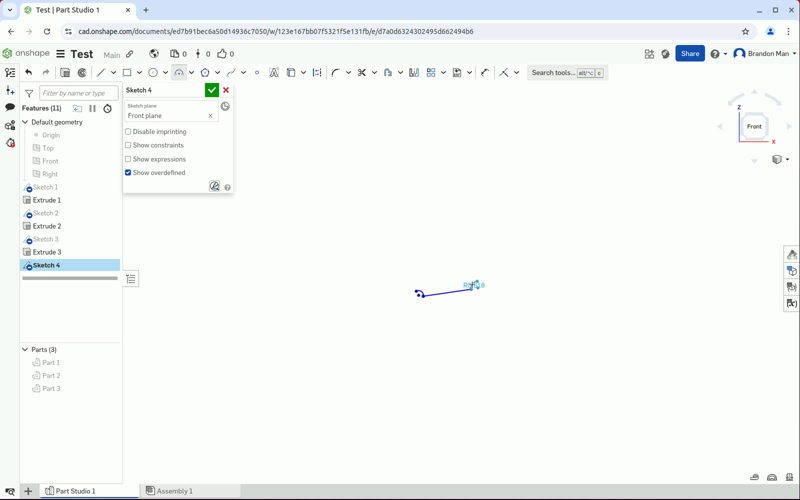
scroll(6)
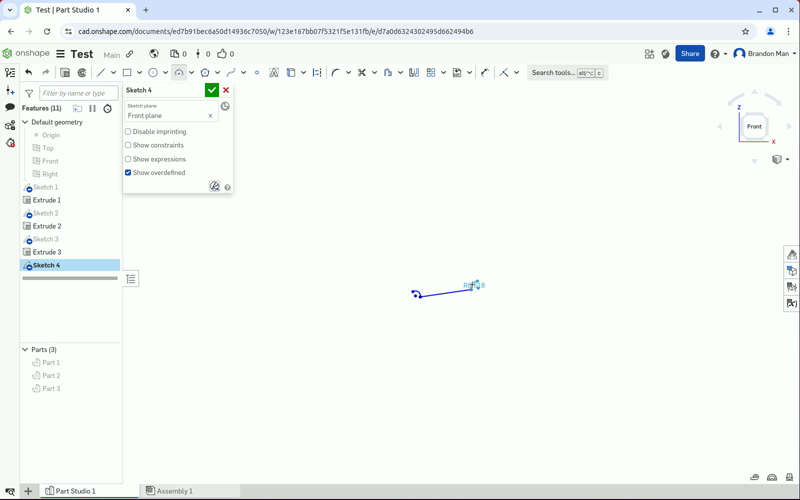
scroll(6)
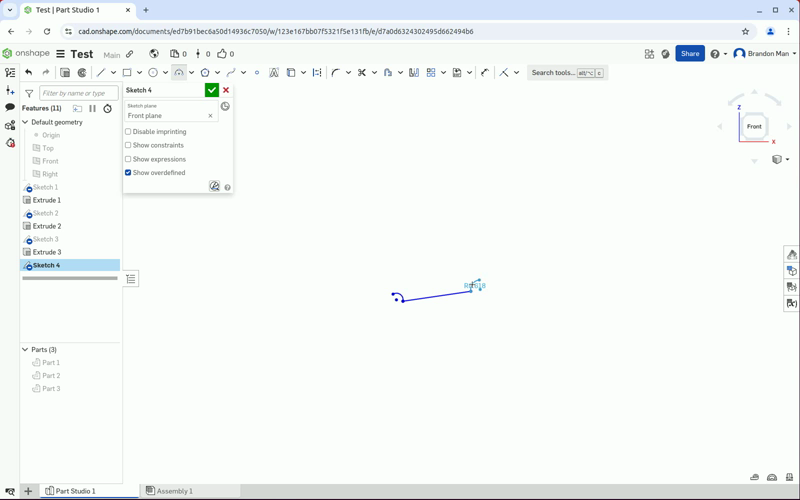
scroll(6)
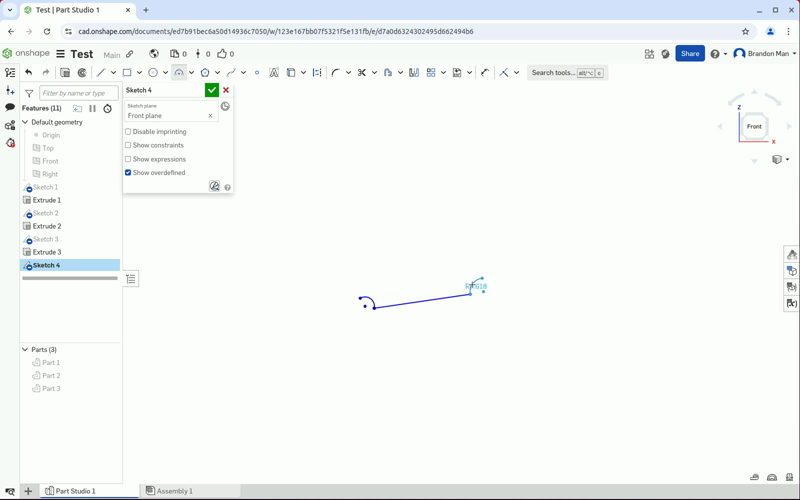
scroll(6)
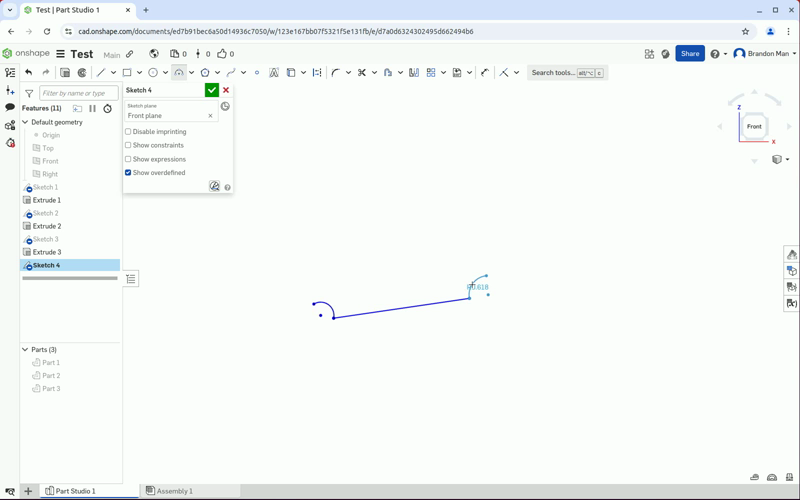
scroll(6)
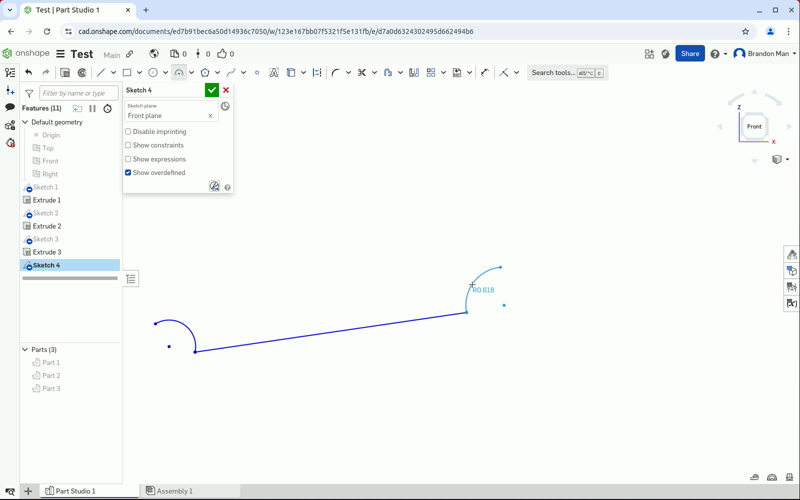
click(472, 284)
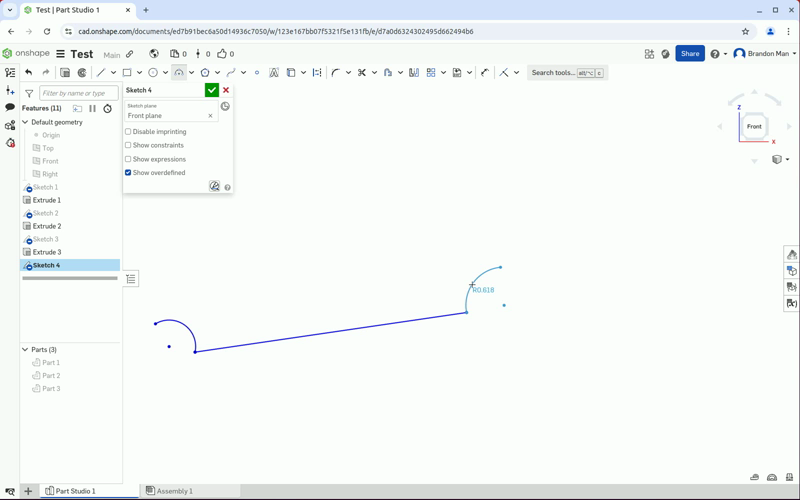
scroll(-6)
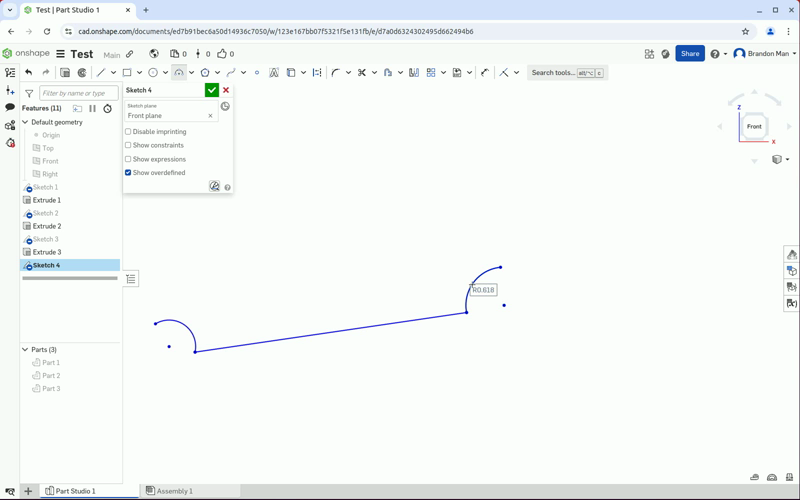
scroll(-6)
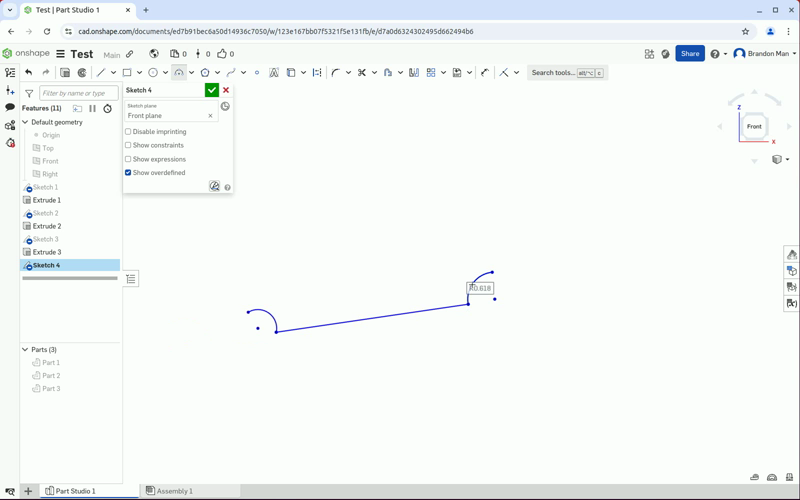
scroll(-6)
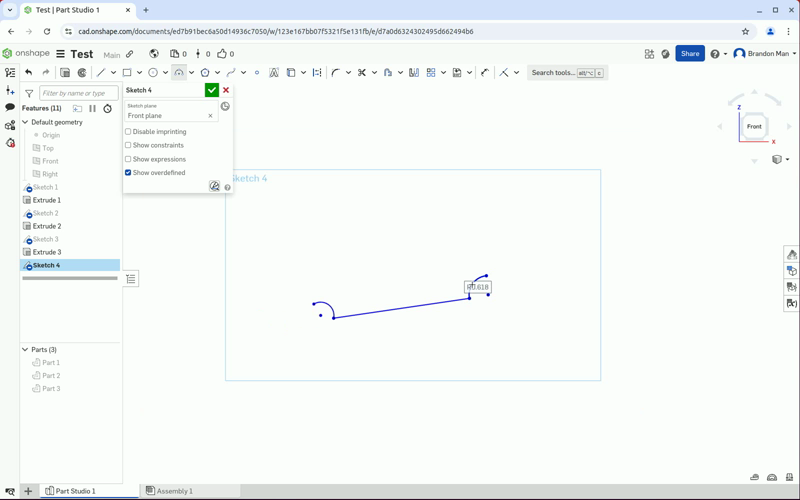
scroll(-6)
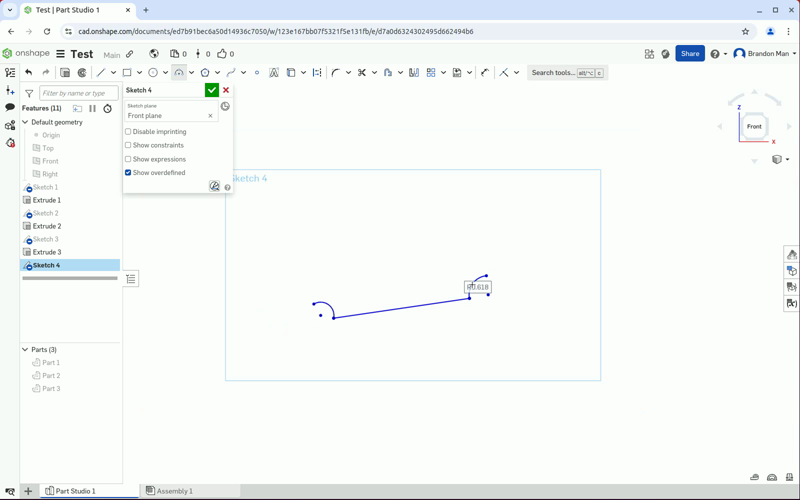
scroll(-6)
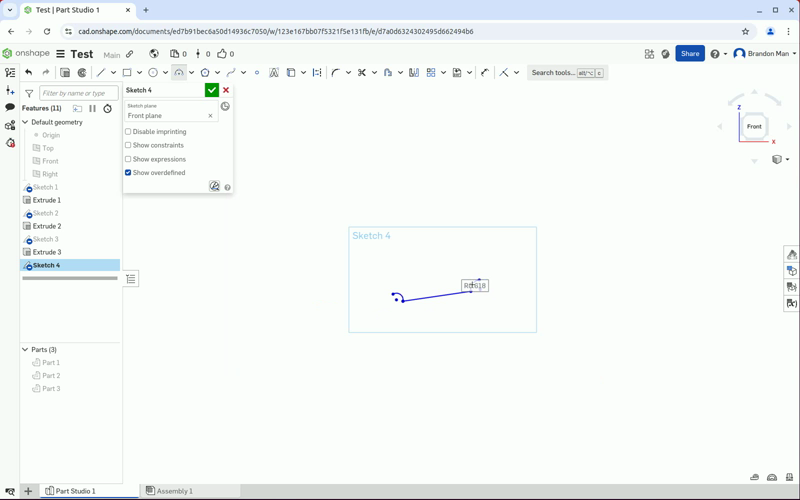
scroll(-6)
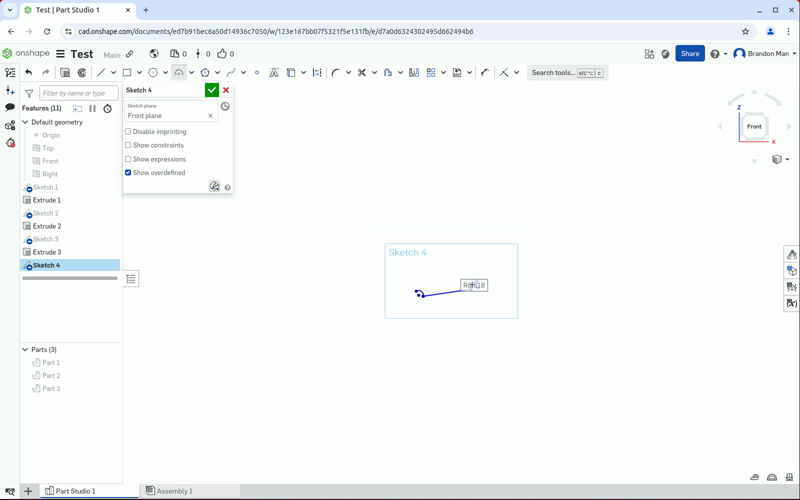
scroll(-6)
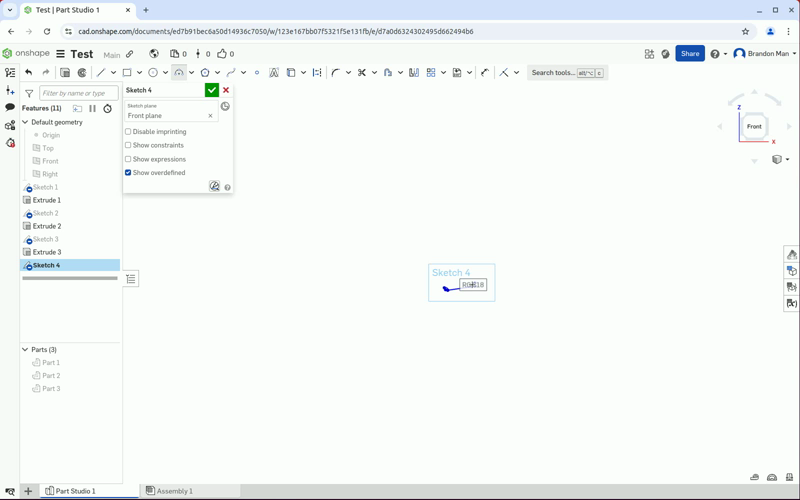
key_up(shift)
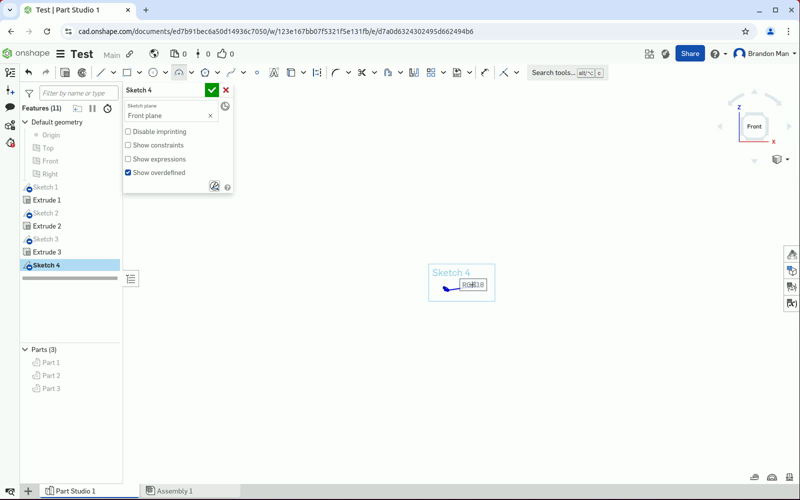
key(esc)
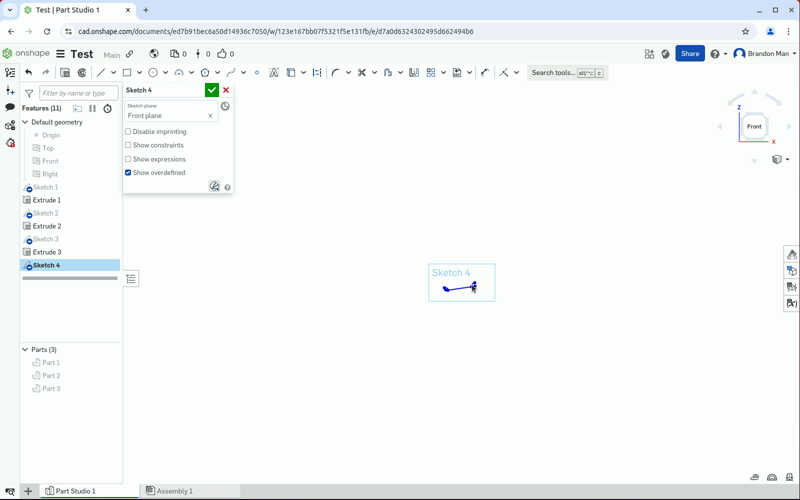
key(l)
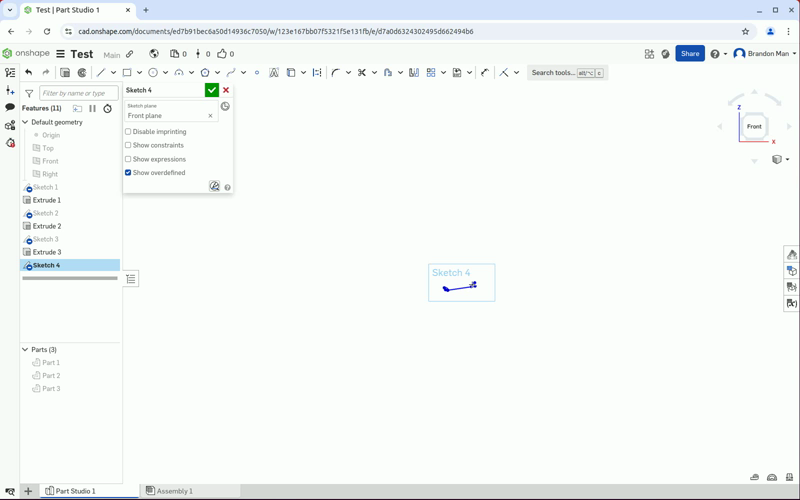
mouse_move(474, 282)
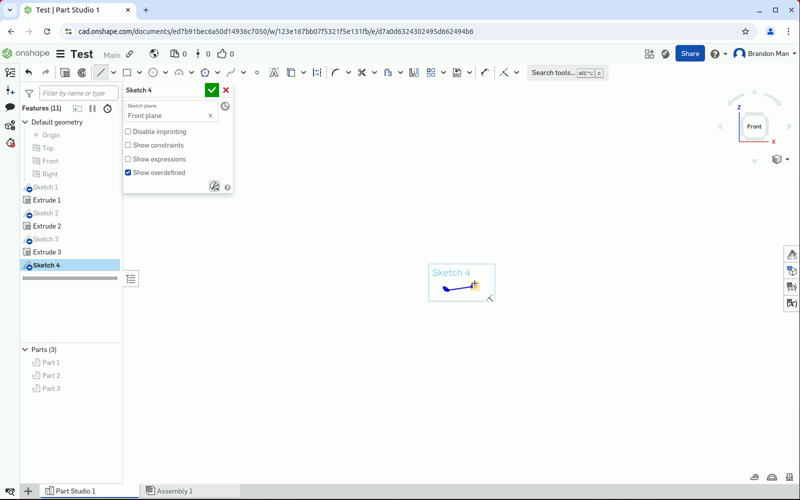
scroll(6)
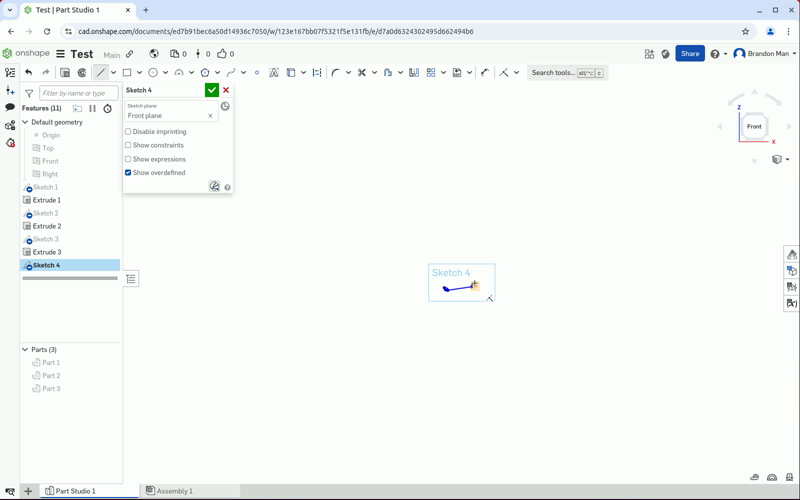
scroll(6)
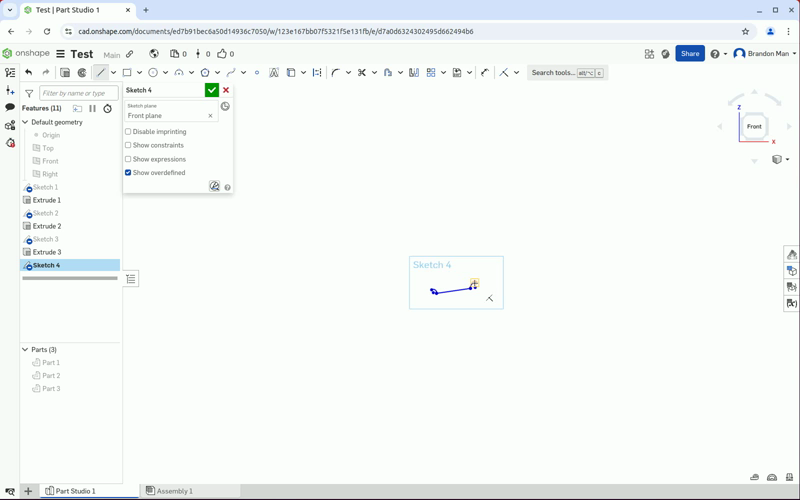
scroll(6)
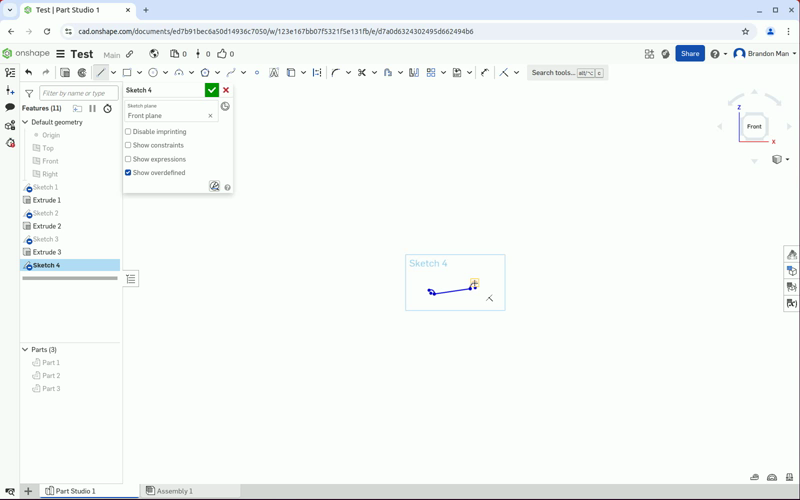
scroll(6)
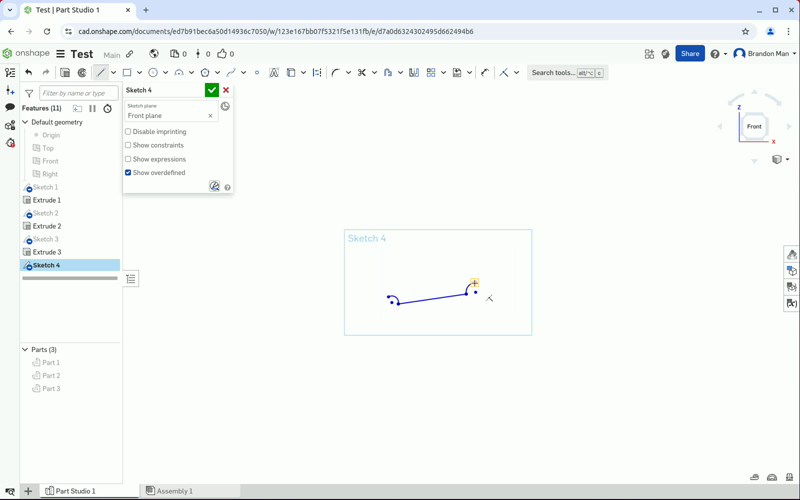
scroll(6)
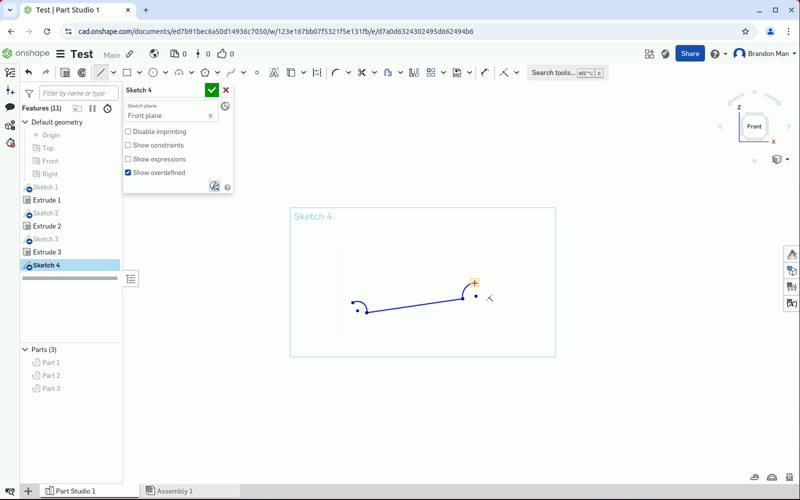
scroll(6)
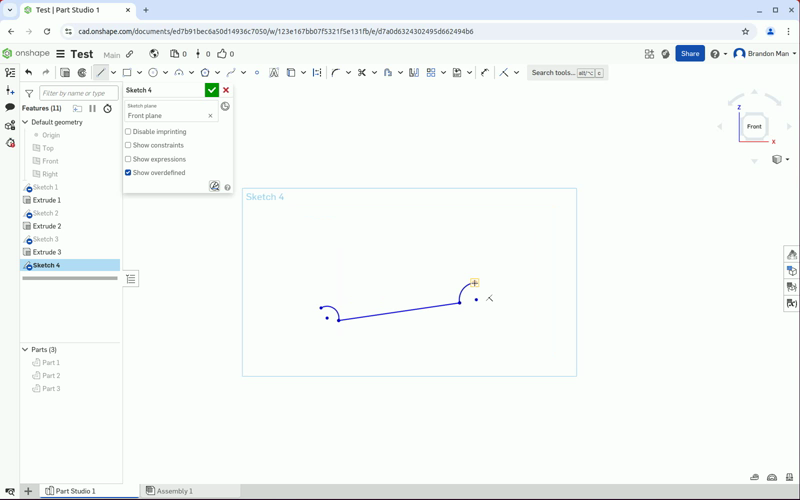
scroll(6)
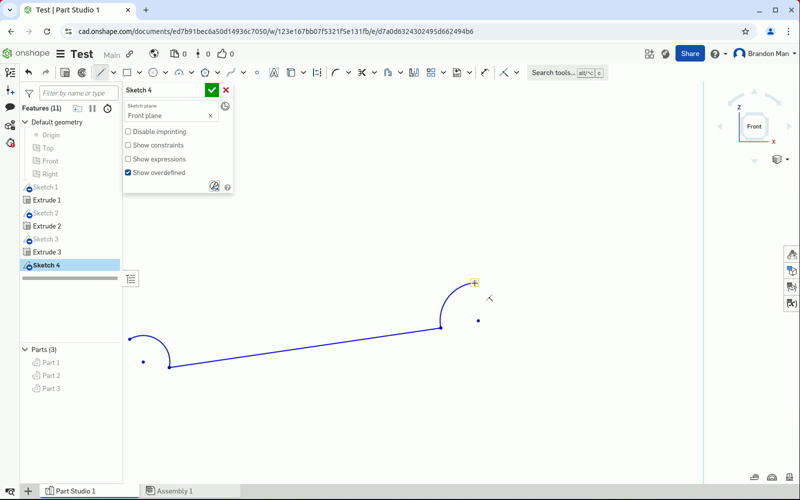
click(474, 282)
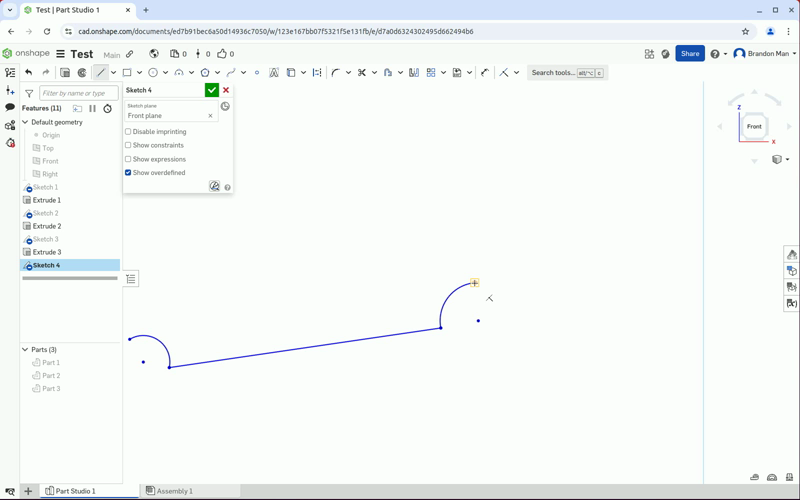
scroll(-6)
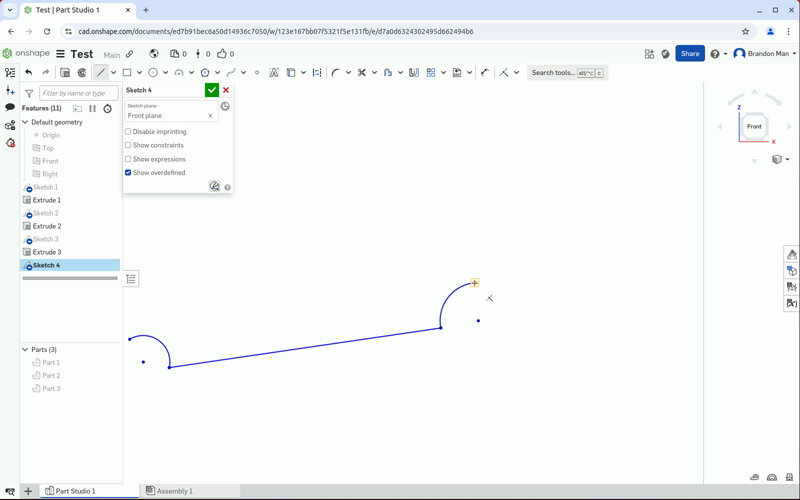
scroll(-6)
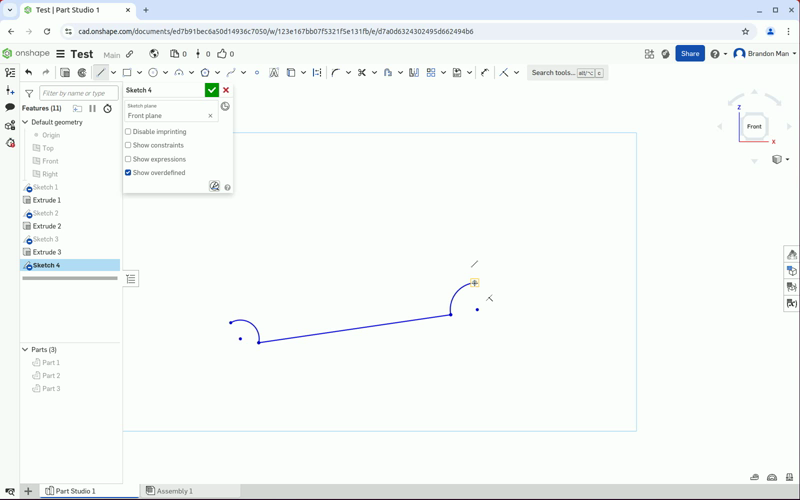
scroll(-6)
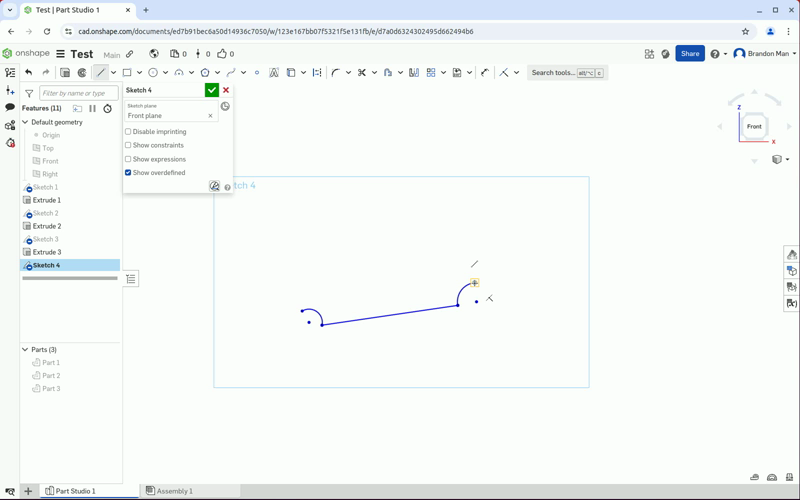
scroll(-6)
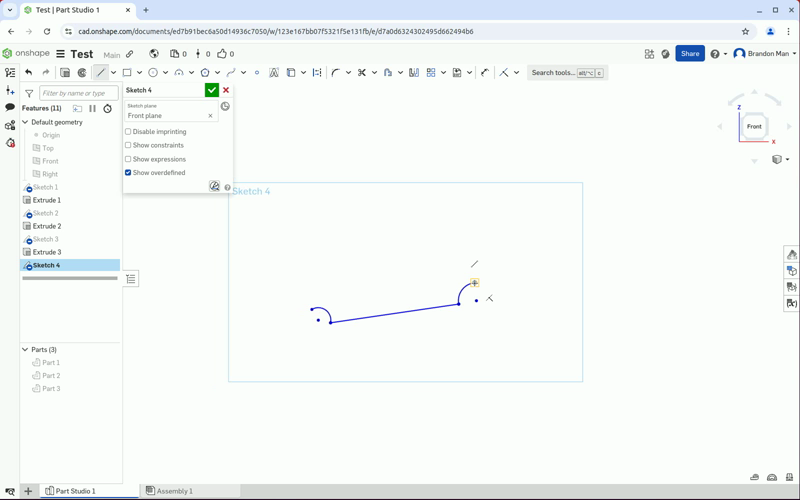
scroll(-6)
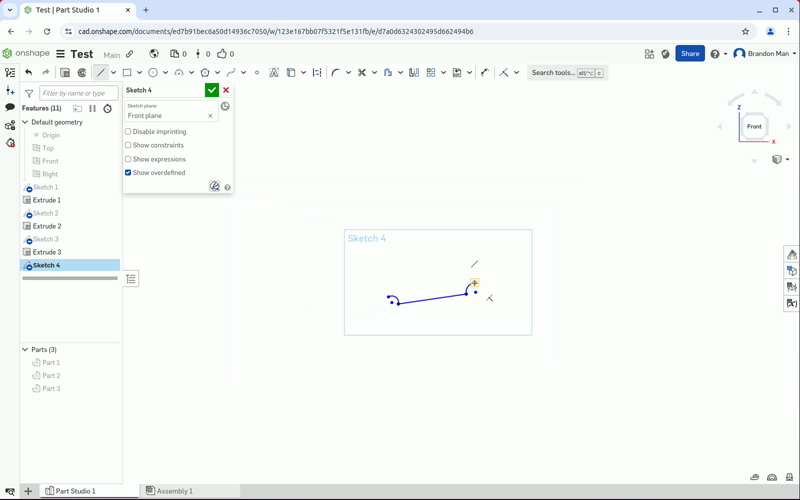
scroll(-6)
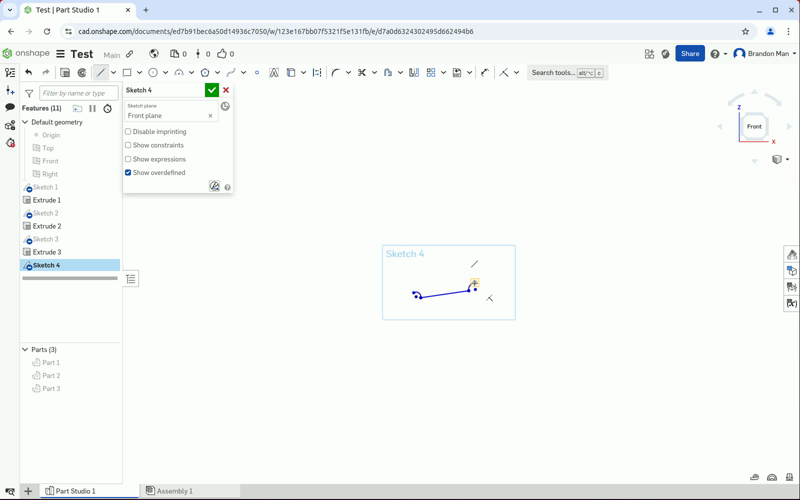
scroll(-6)
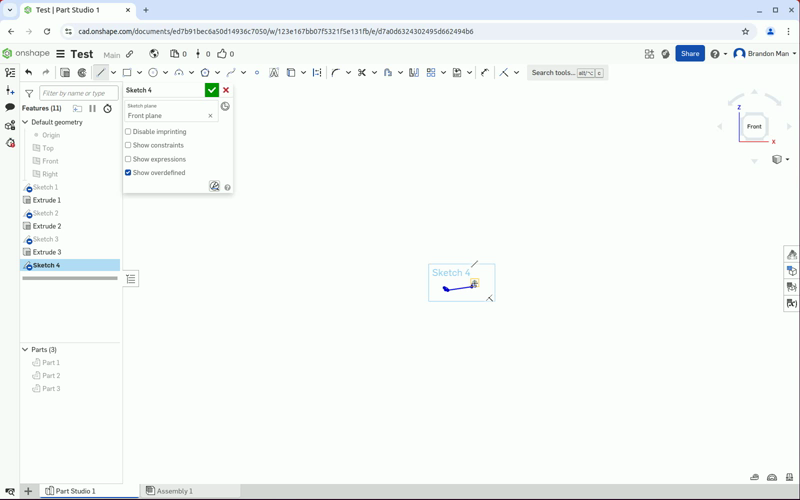
key_down(shift)
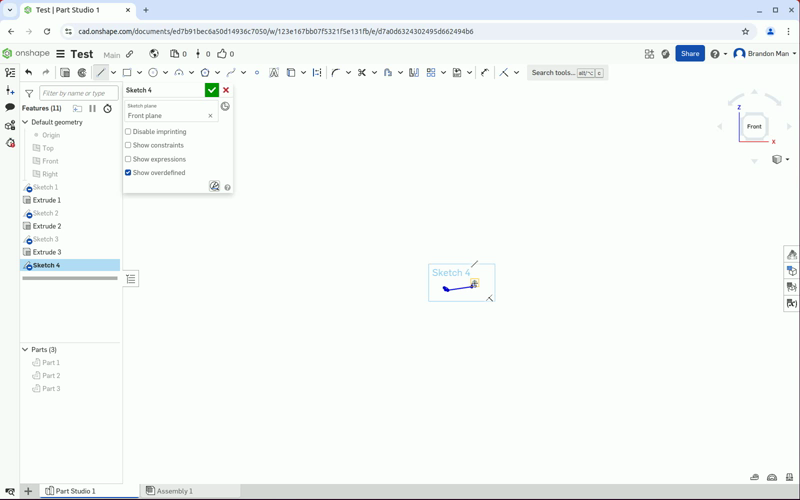
mouse_move(504, 282)
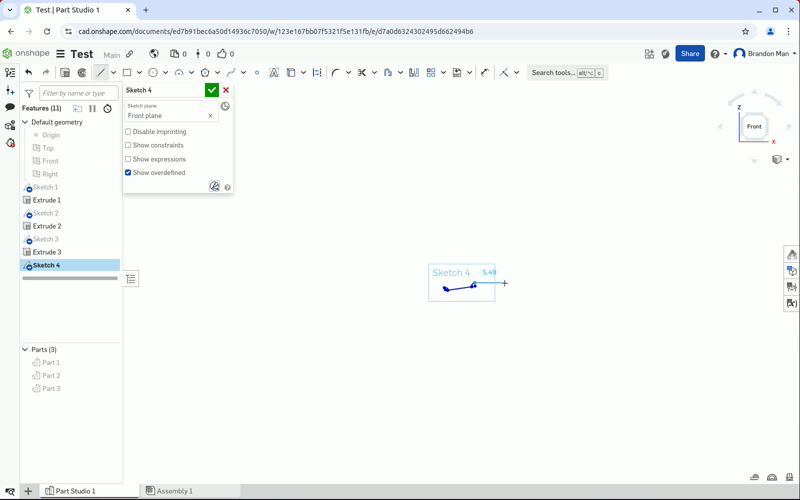
mouse_move(464, 275)
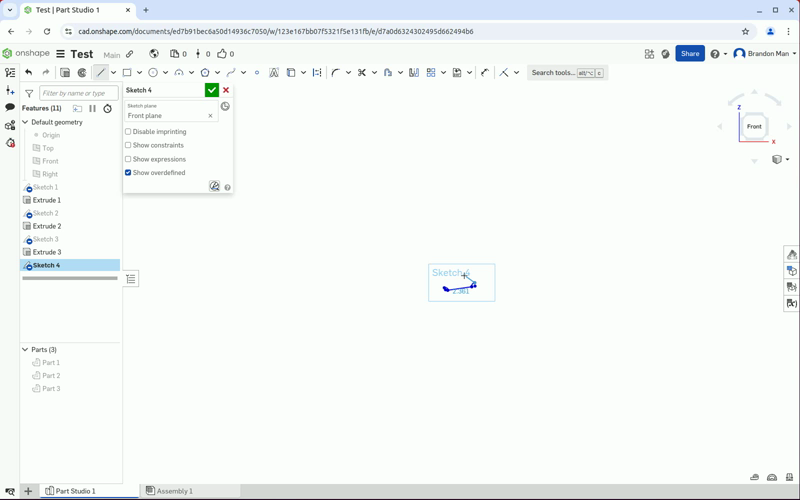
click(464, 275)
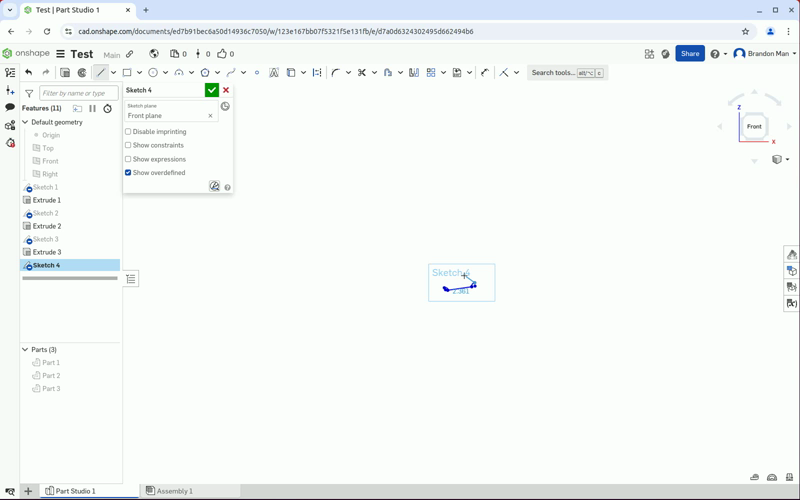
key_up(shift)
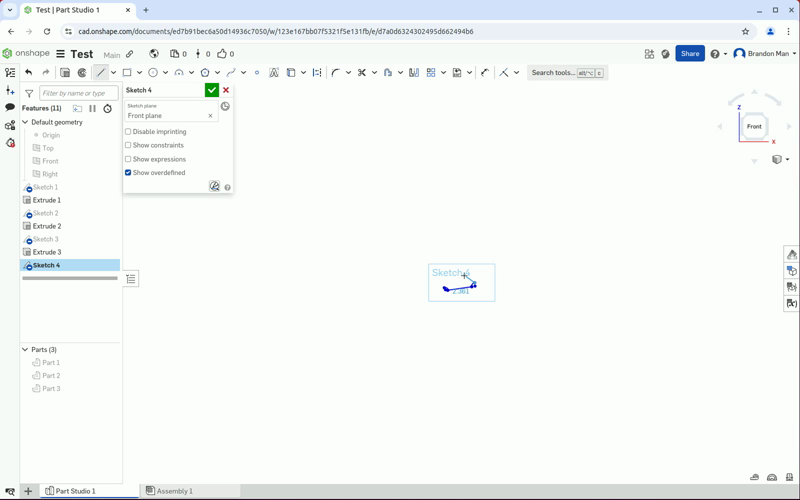
key_down(shift)
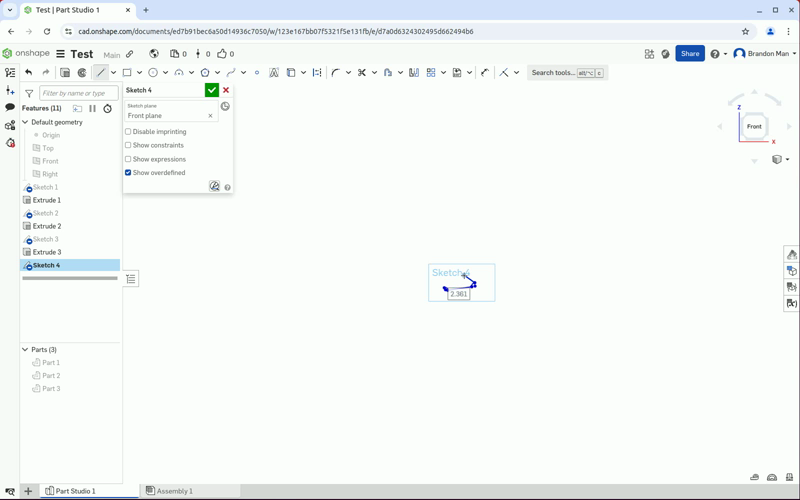
mouse_move(494, 275)
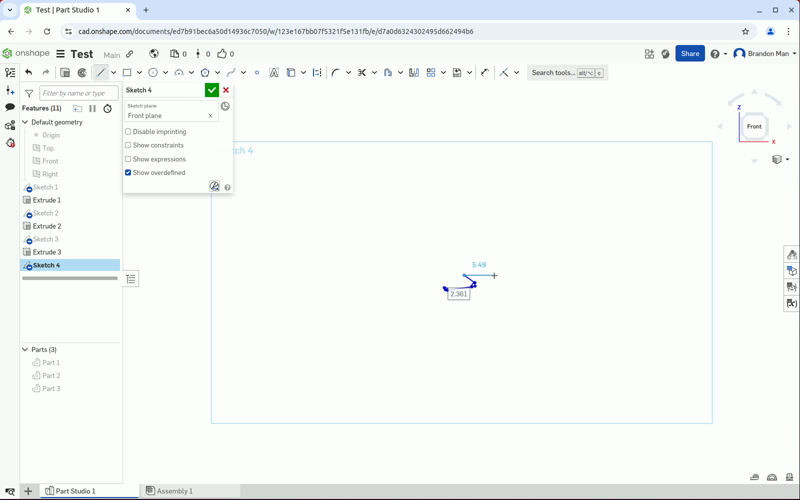
mouse_move(461, 273)
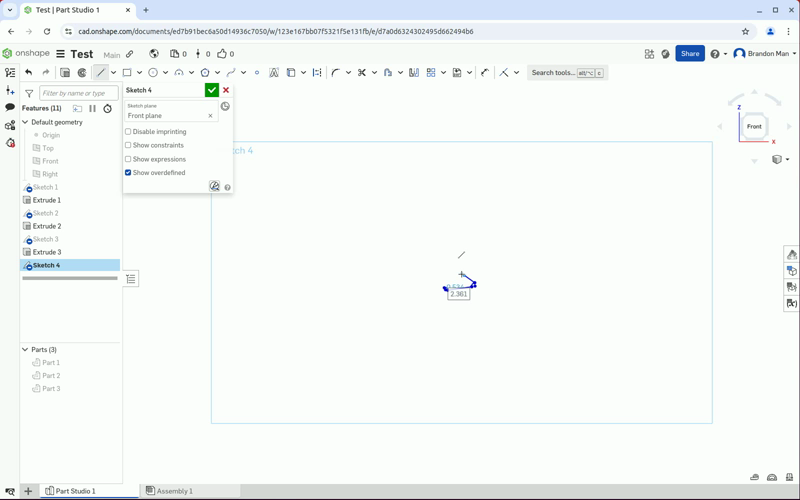
scroll(6)
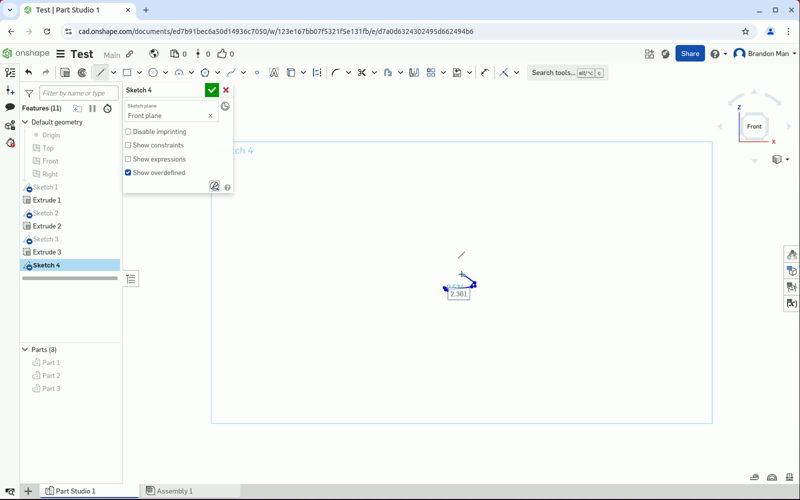
scroll(6)
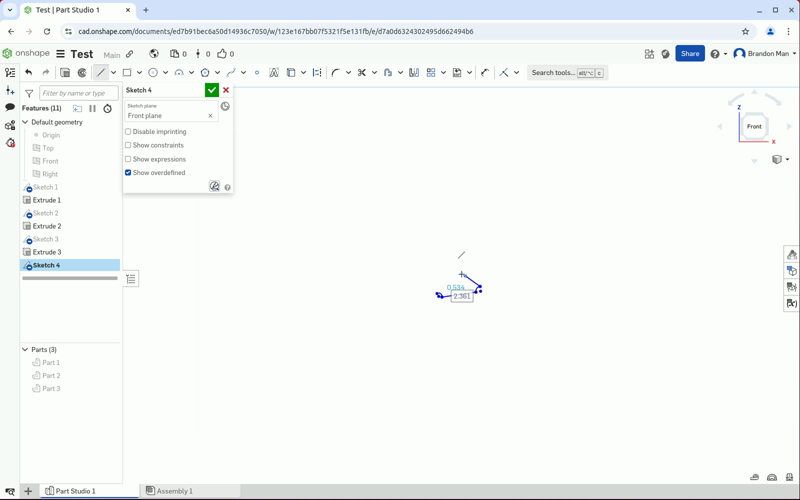
scroll(6)
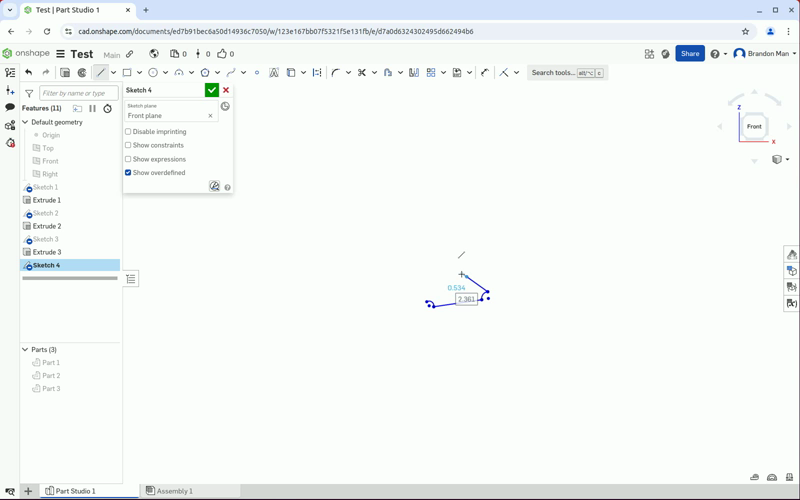
scroll(6)
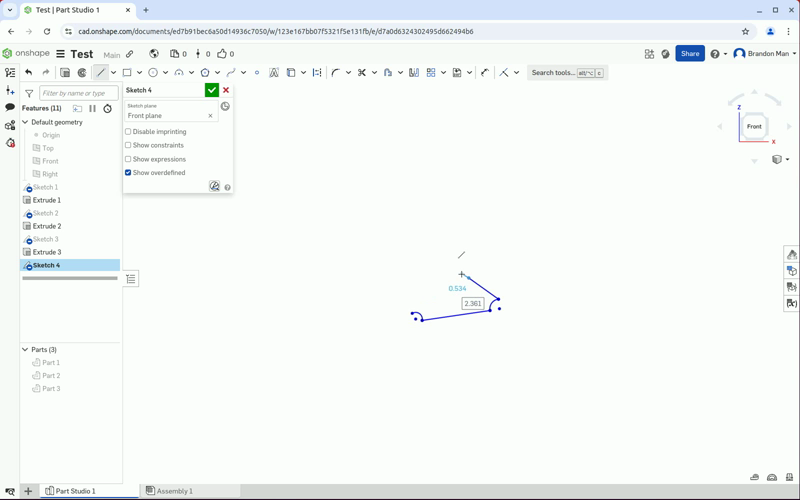
scroll(6)
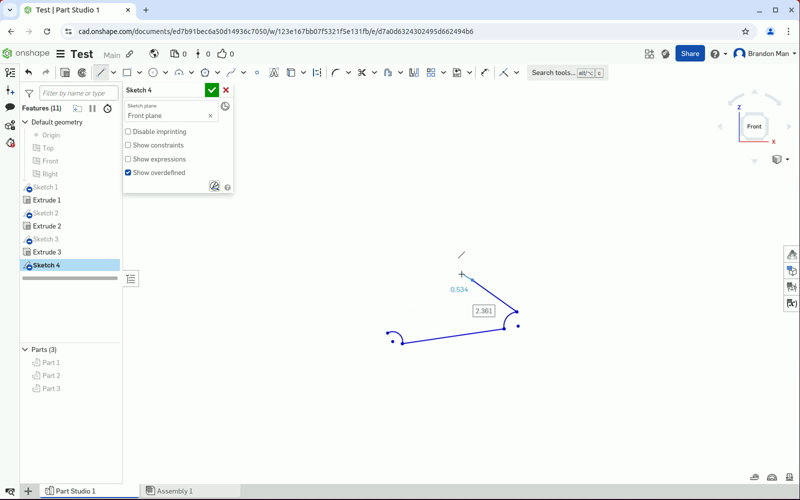
scroll(6)
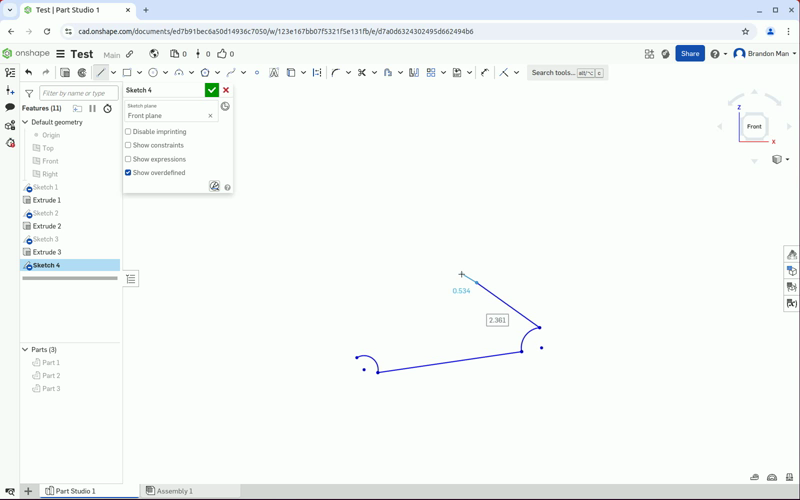
scroll(6)
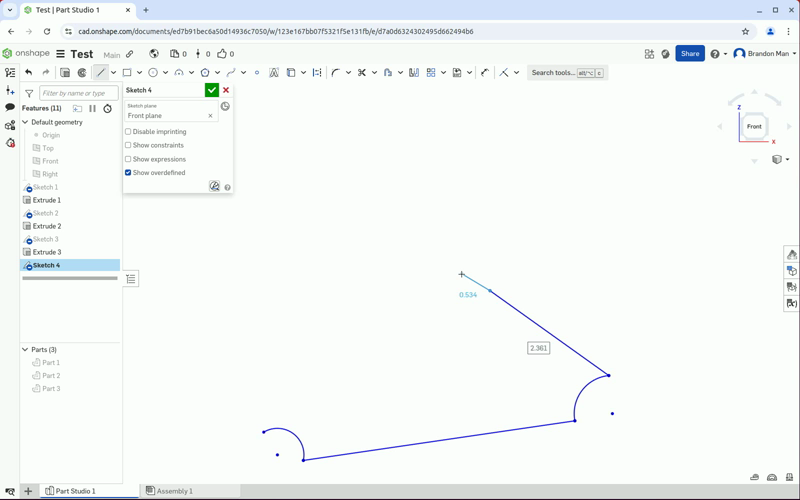
click(461, 273)
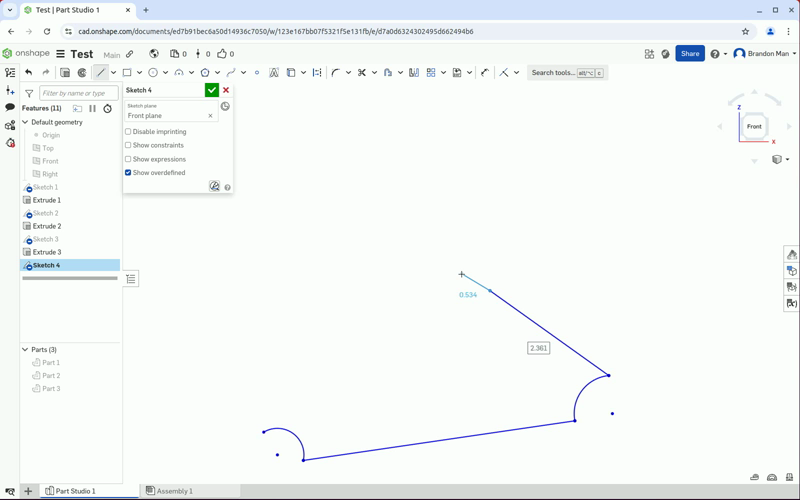
scroll(-6)
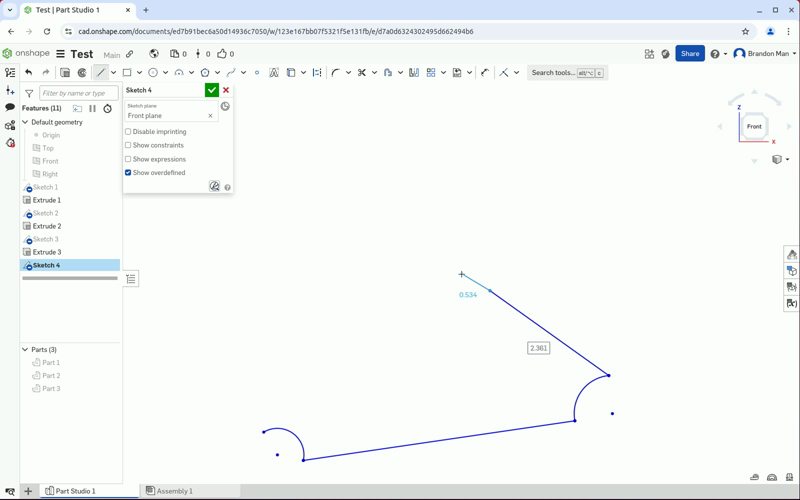
scroll(-6)
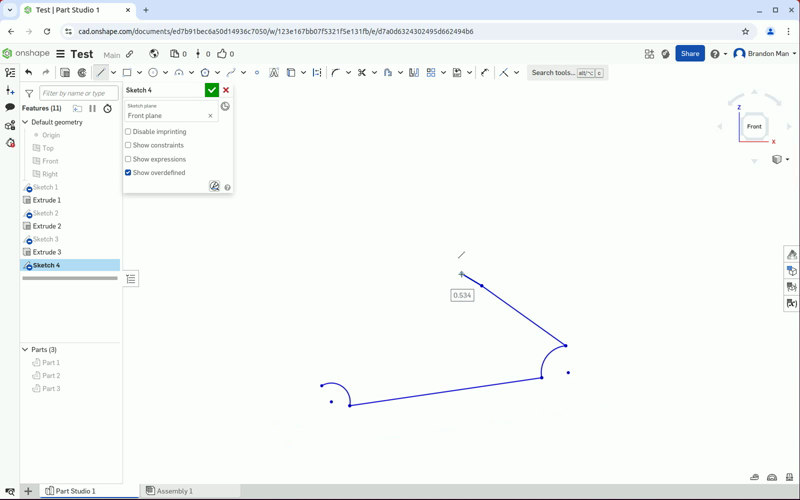
scroll(-6)
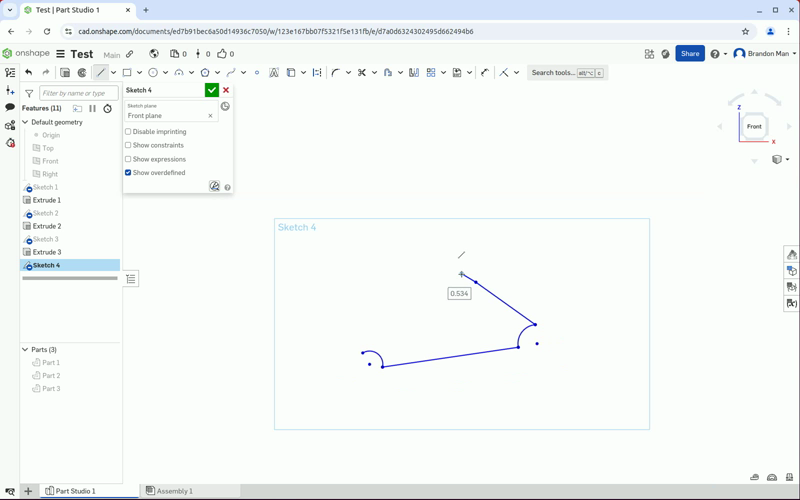
scroll(-6)
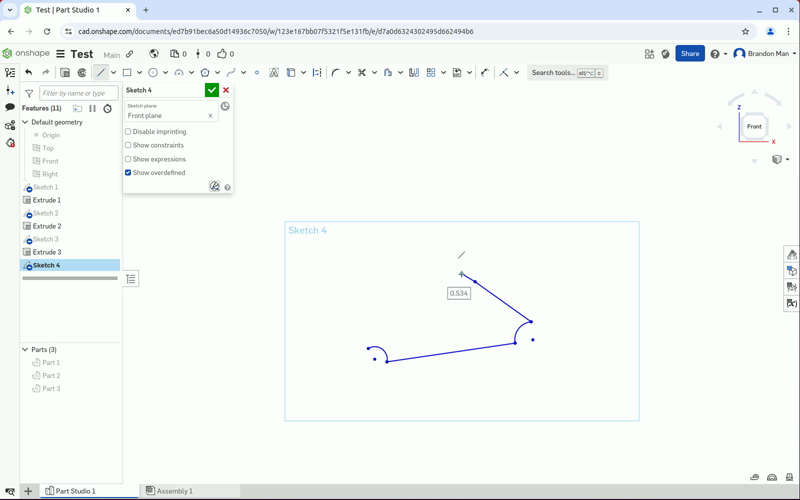
scroll(-6)
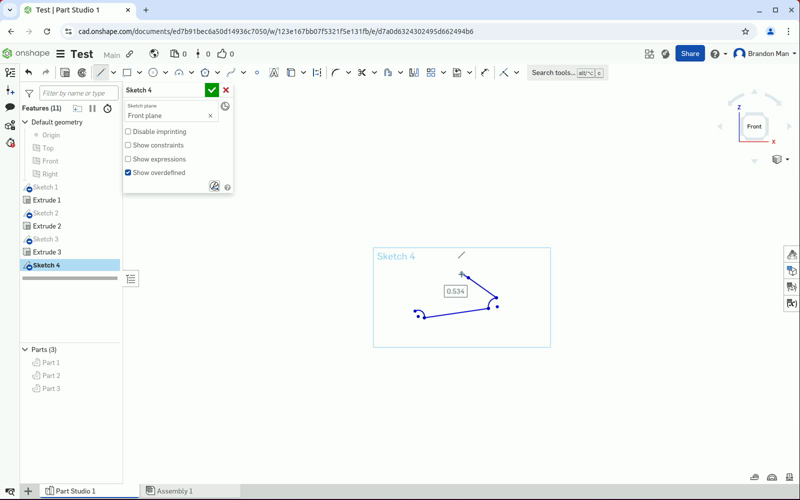
scroll(-6)
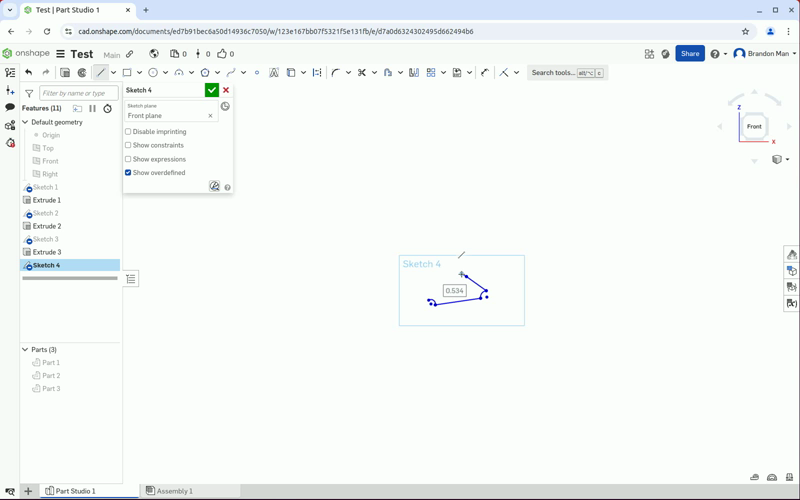
scroll(-6)
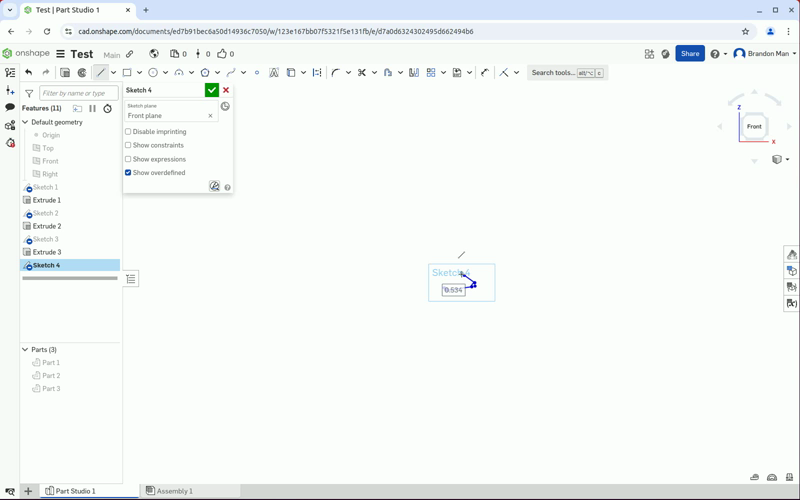
key_up(shift)
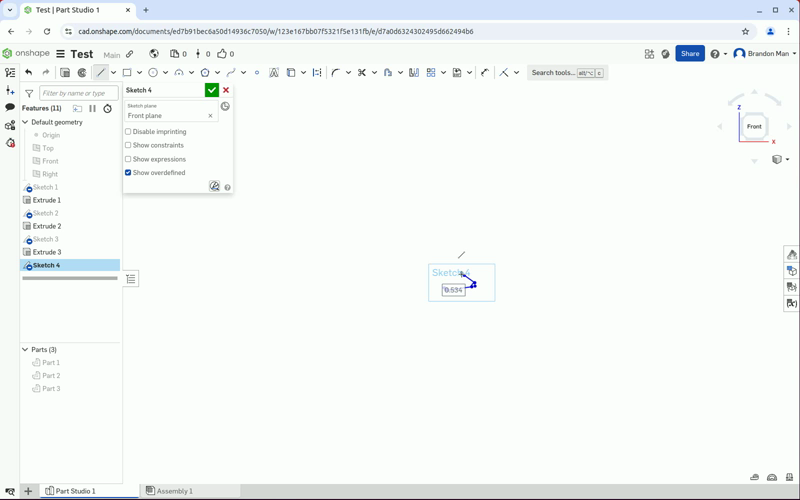
key_down(shift)
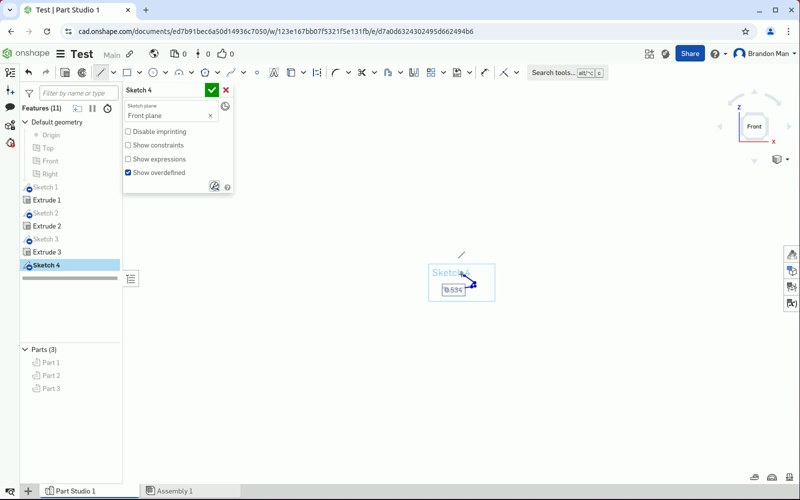
mouse_move(492, 273)
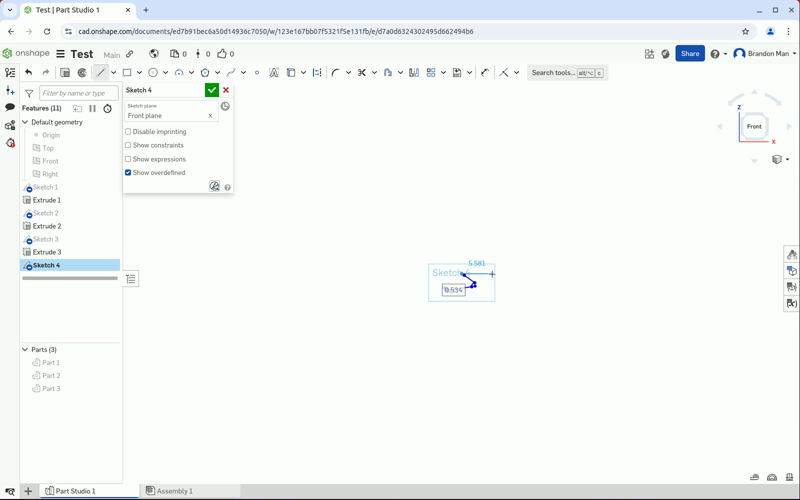
mouse_move(444, 273)
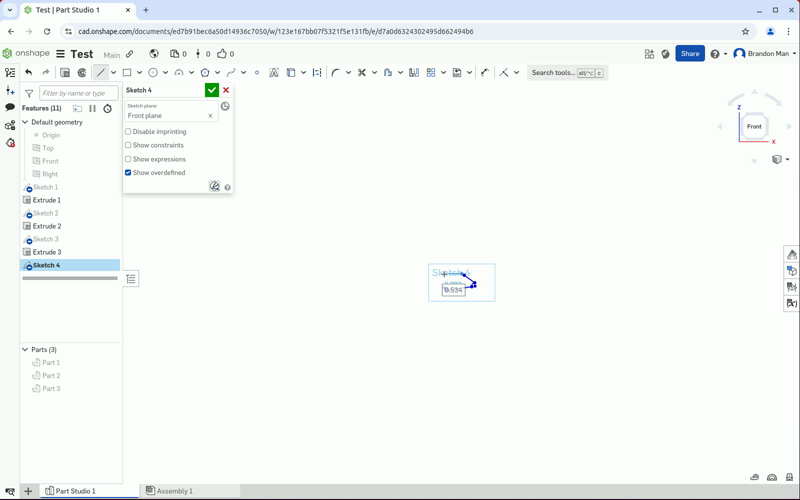
click(444, 273)
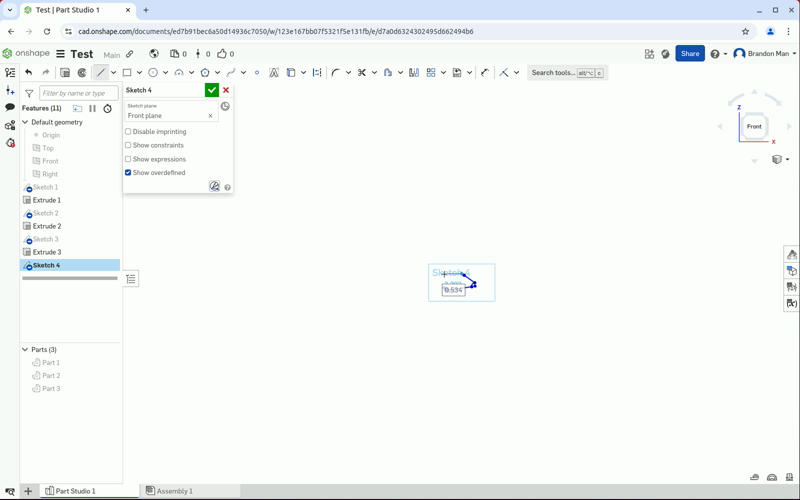
key_up(shift)
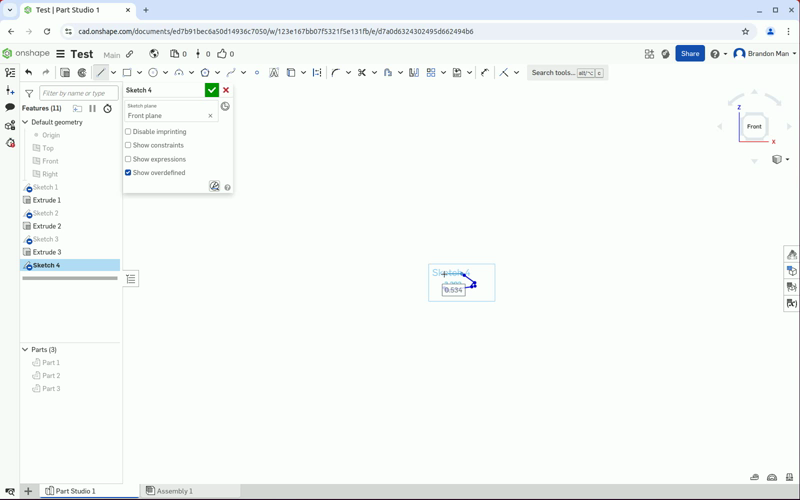
mouse_move(474, 273)
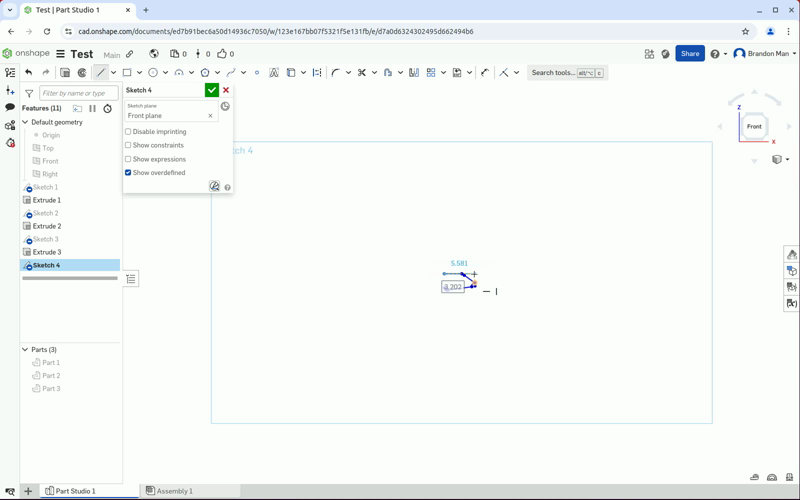
key_down(shift)
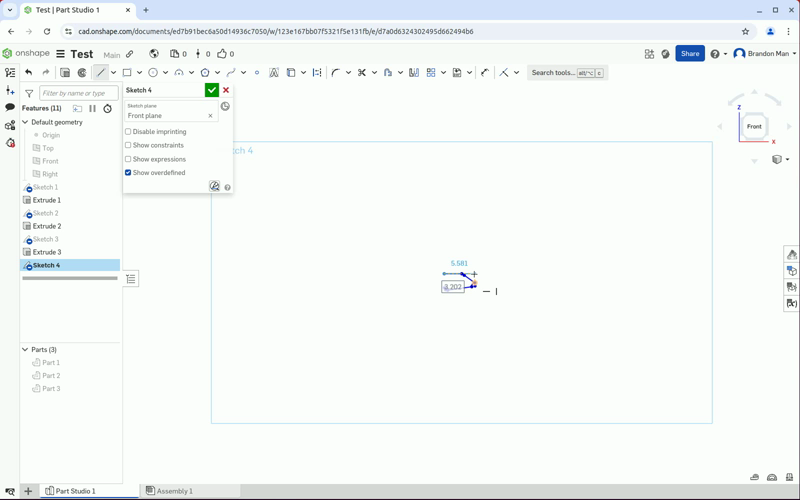
mouse_move(444, 287)
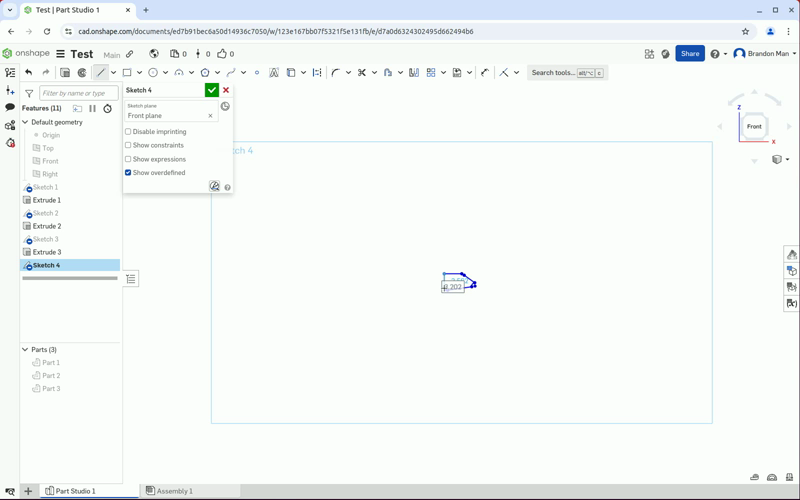
scroll(6)
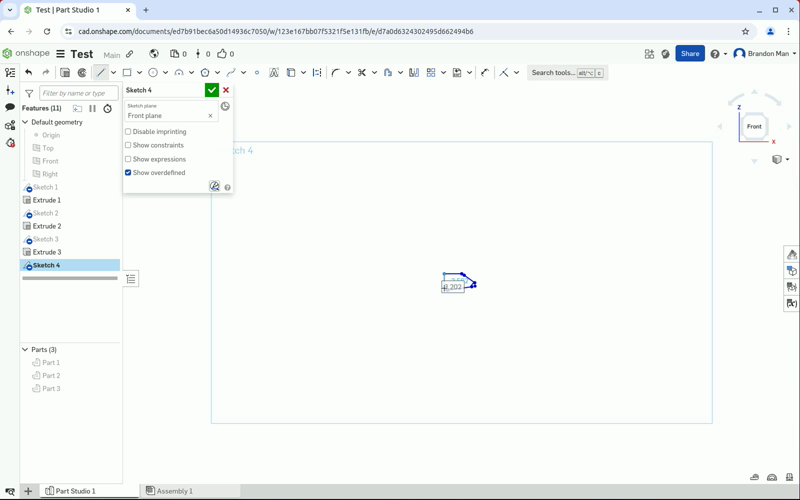
scroll(6)
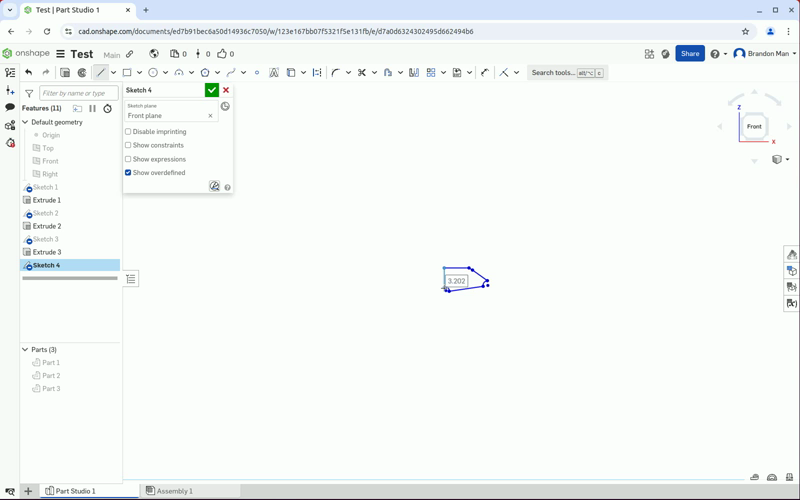
scroll(6)
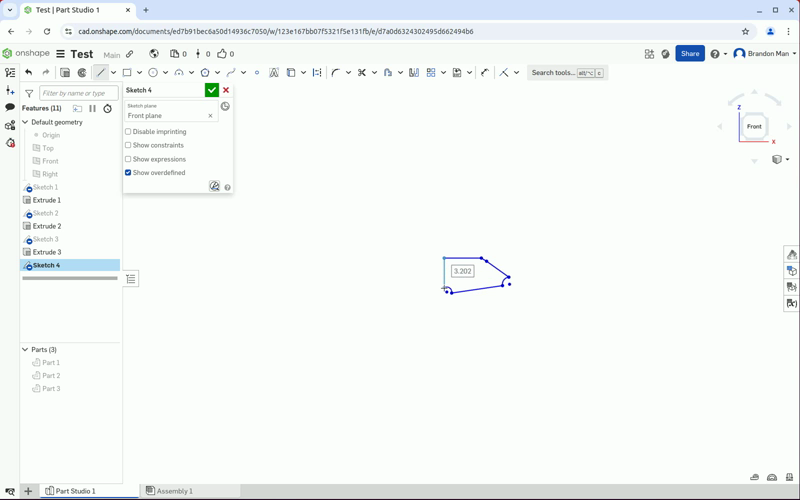
scroll(6)
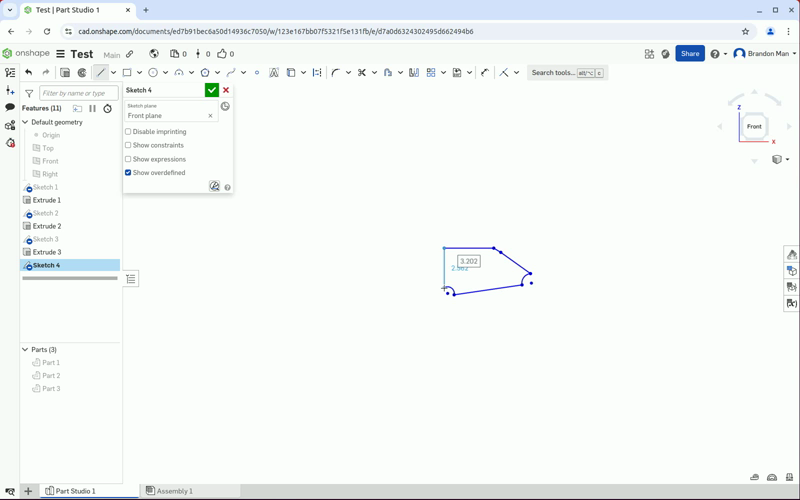
scroll(6)
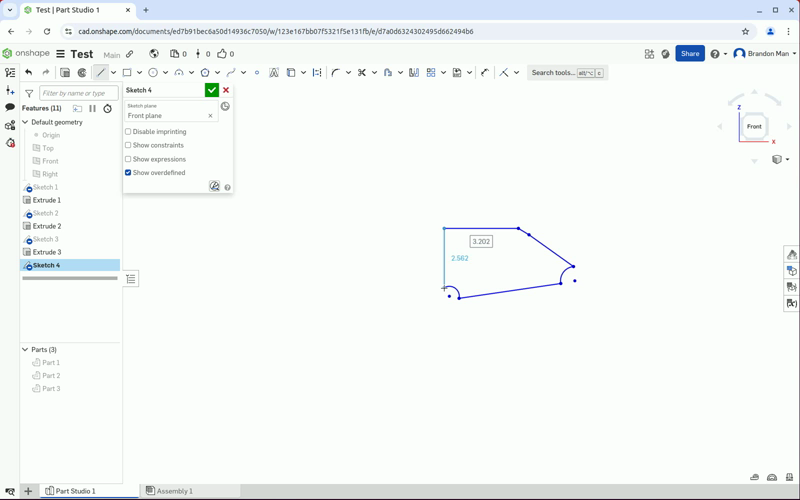
scroll(6)
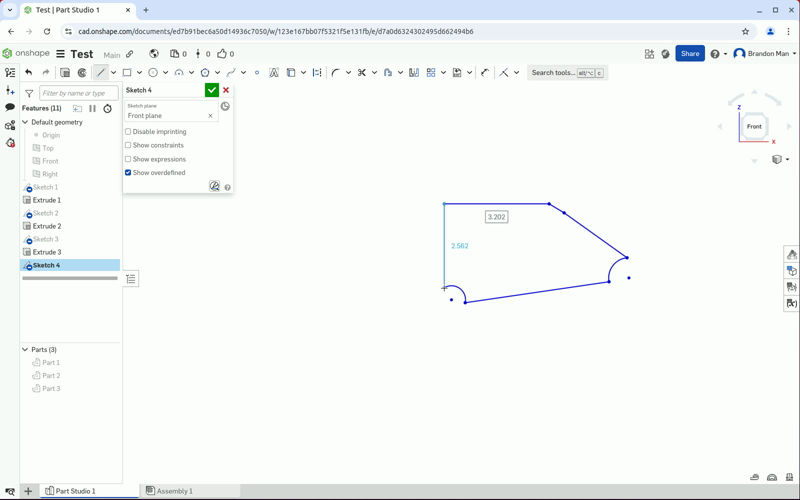
scroll(6)
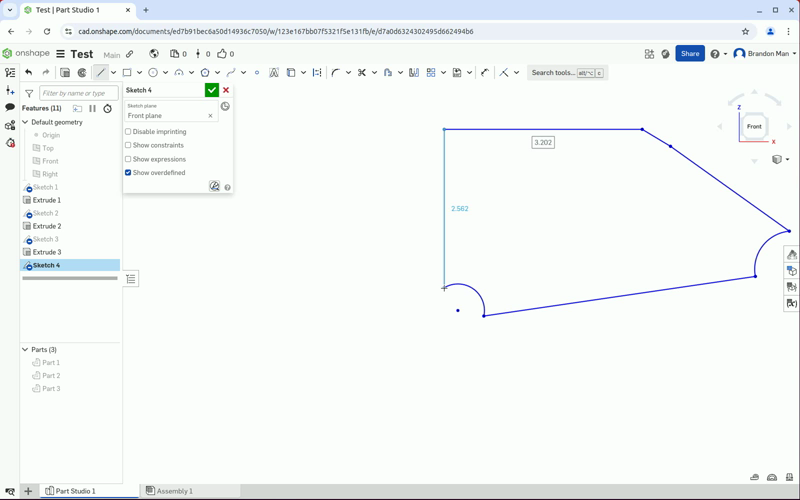
key_up(shift)
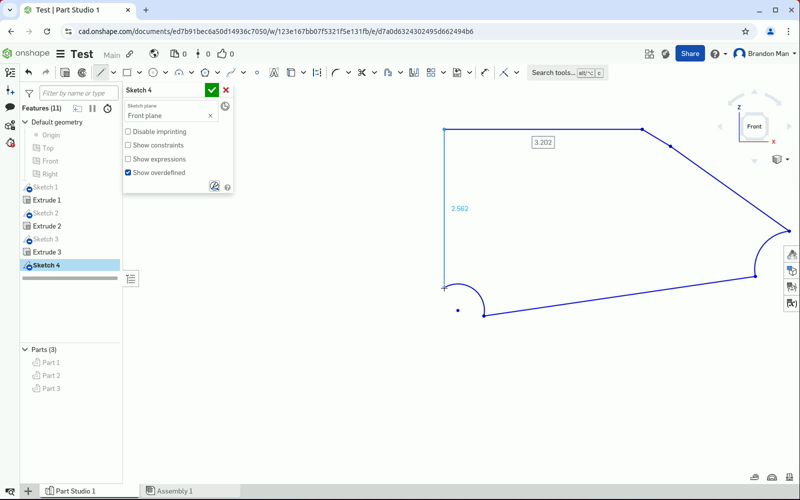
click(444, 287)
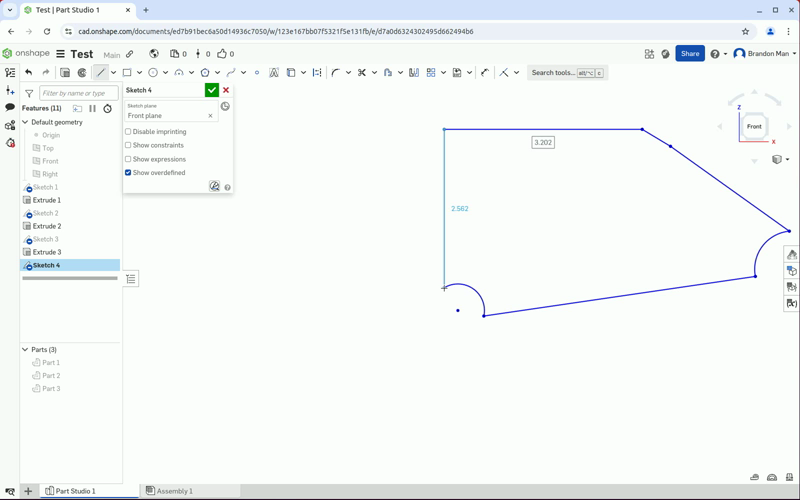
scroll(-6)
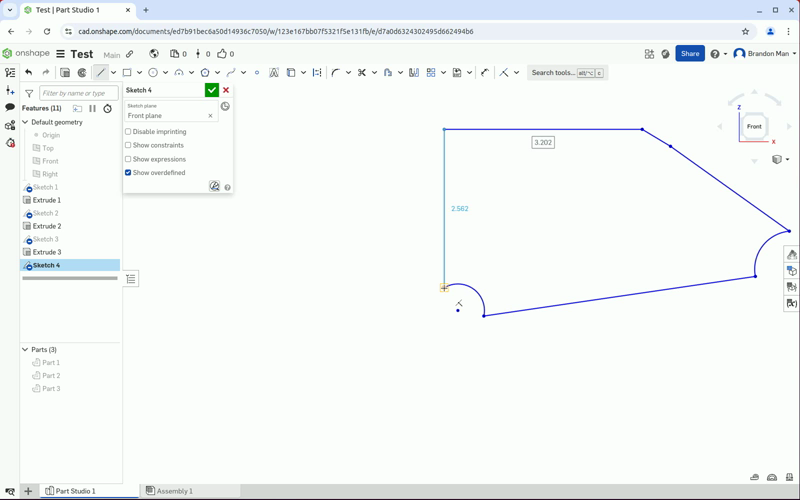
scroll(-6)
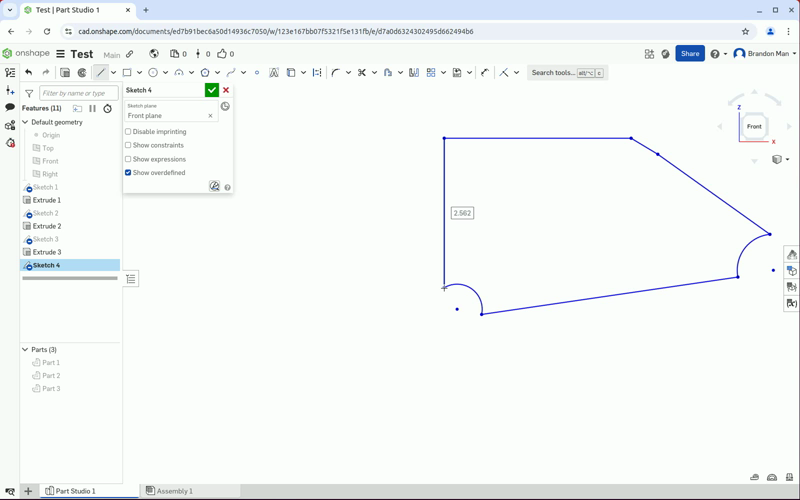
scroll(-6)
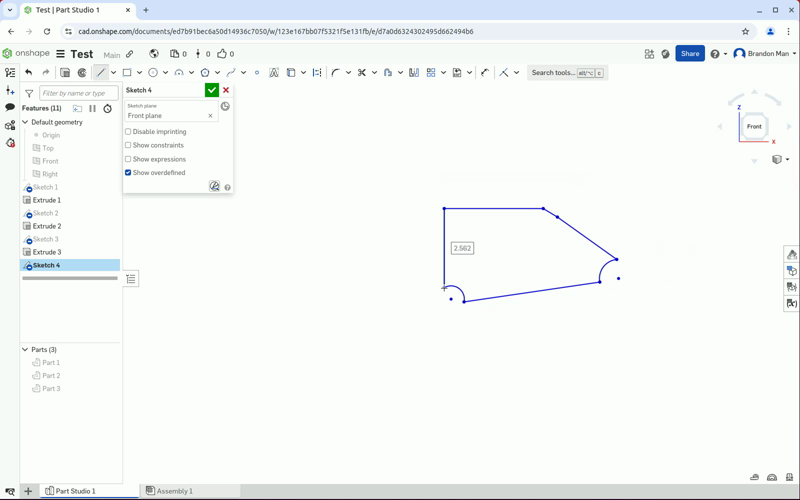
scroll(-6)
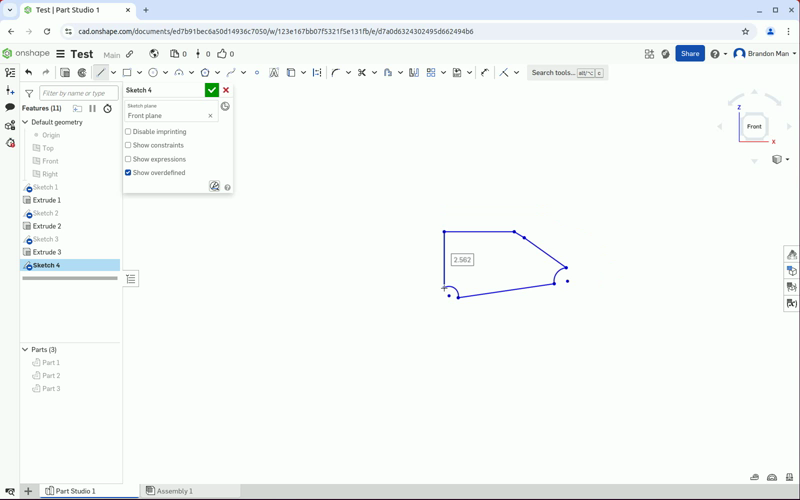
scroll(-6)
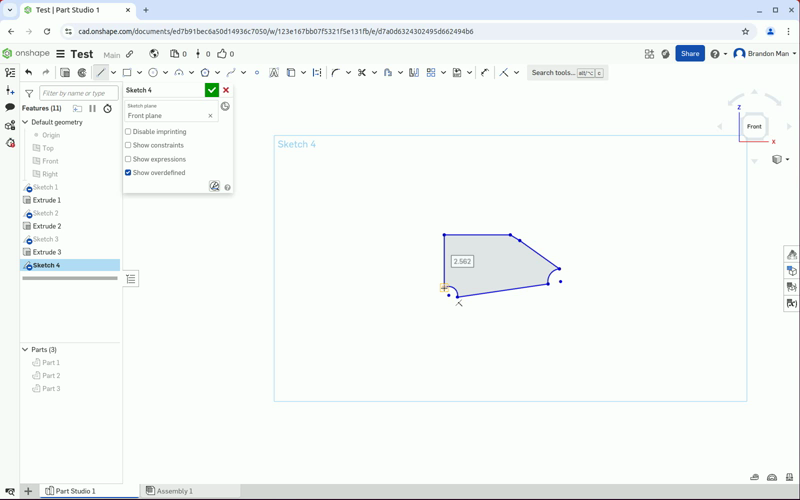
scroll(-6)
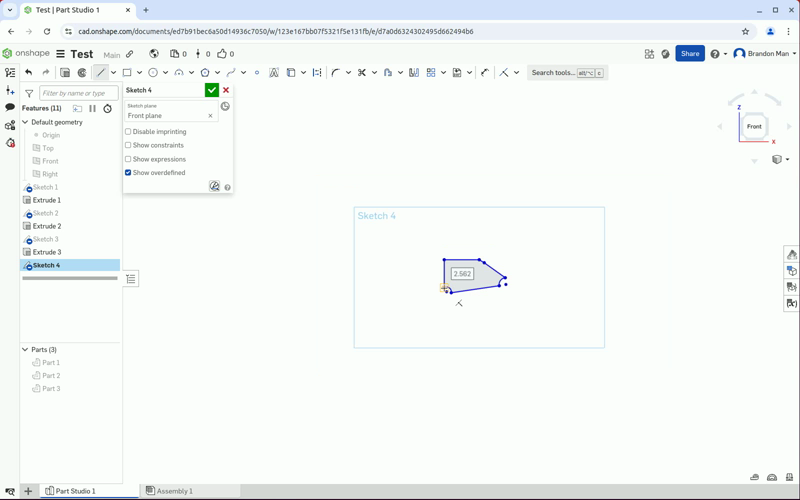
scroll(-6)
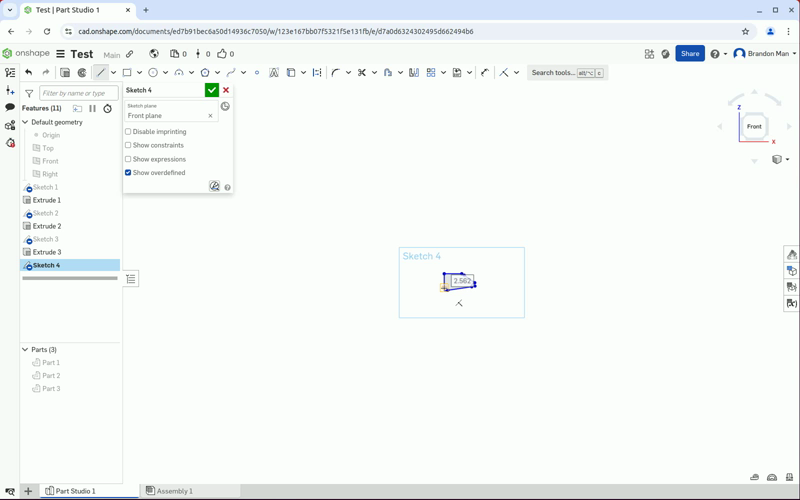
key(esc)
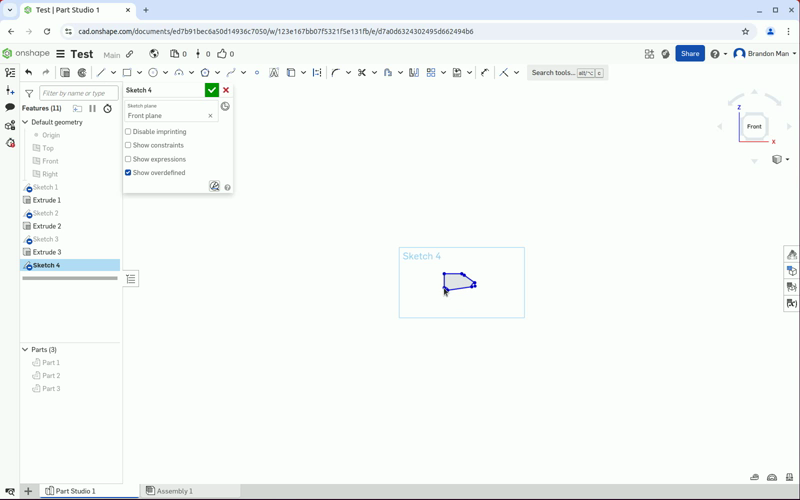
mouse_move(446, 285)
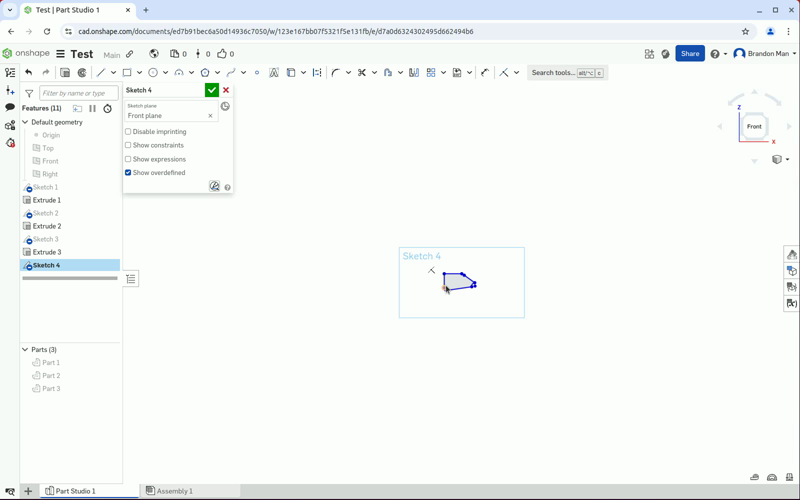
scroll(6)
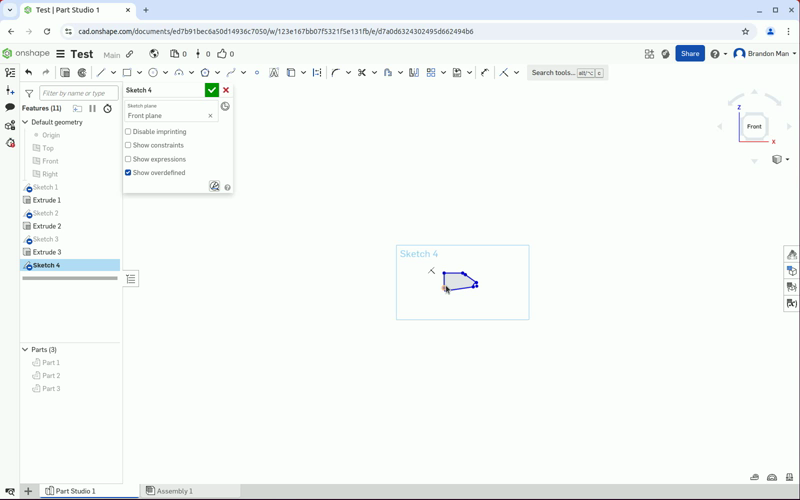
scroll(6)
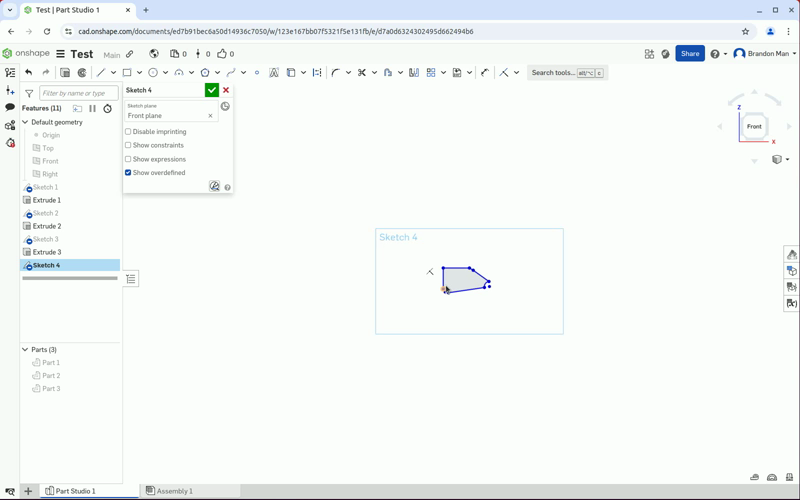
scroll(6)
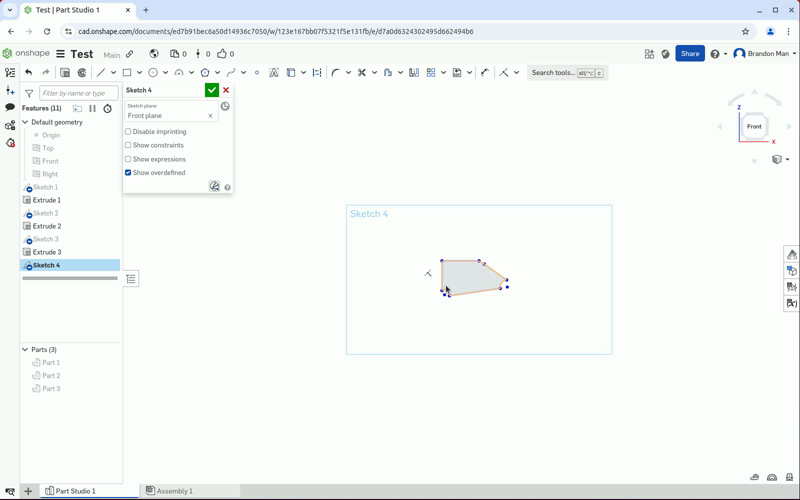
scroll(6)
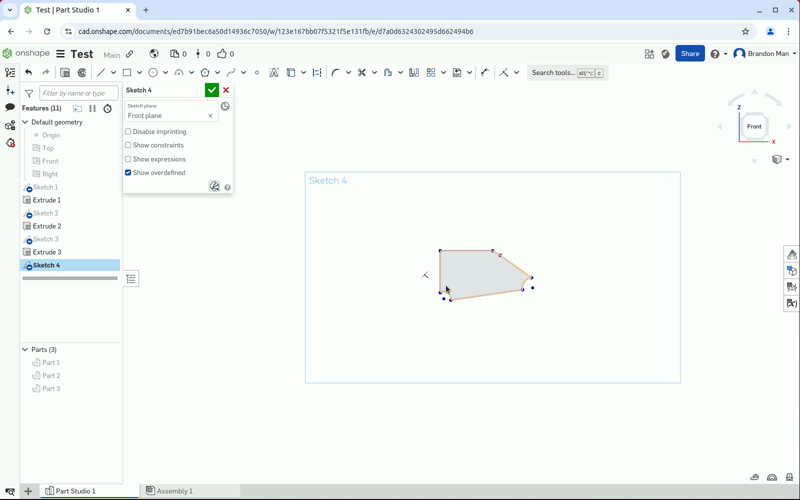
scroll(6)
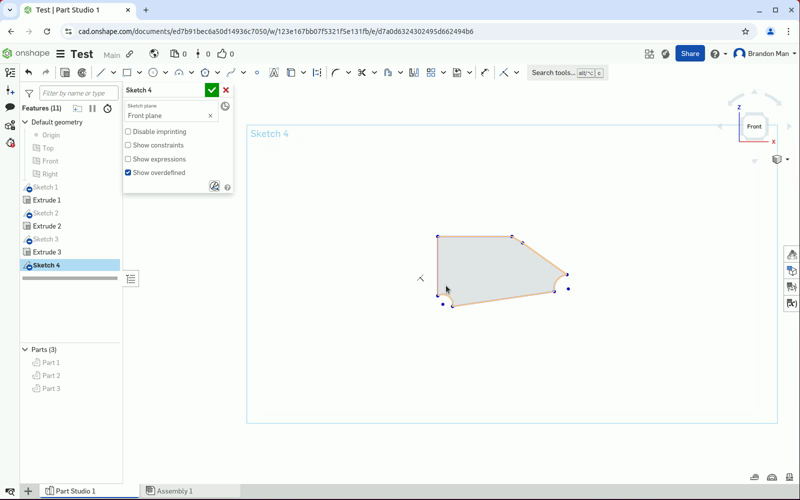
scroll(6)
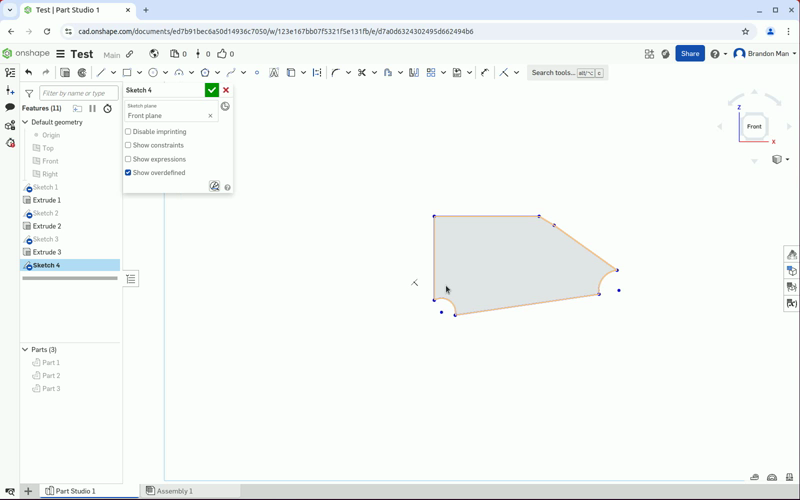
scroll(6)
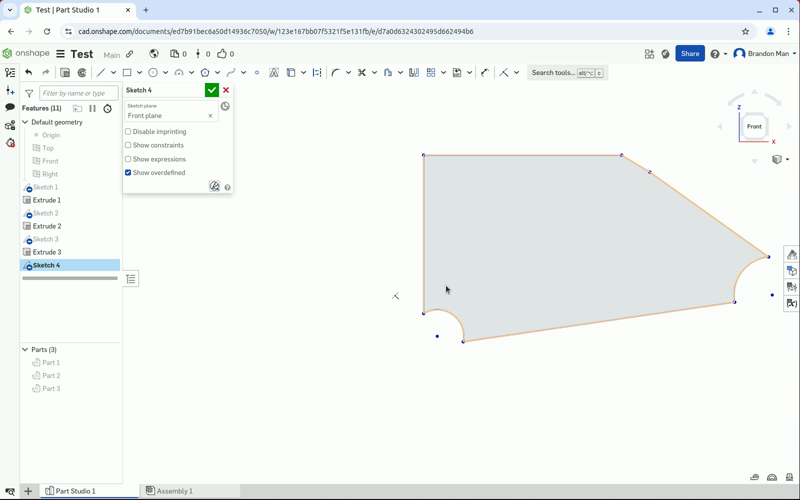
click(446, 285)
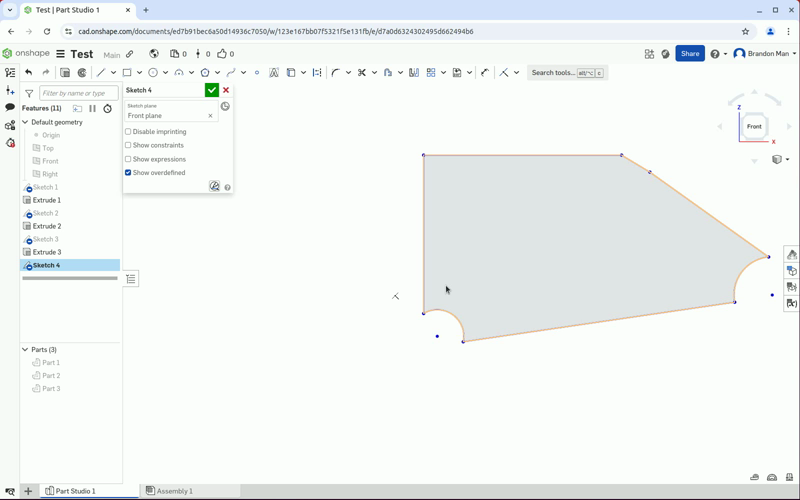
scroll(-6)
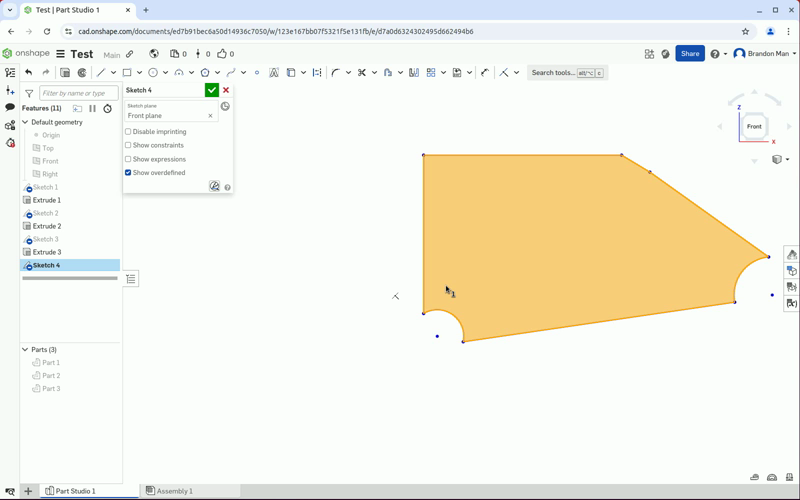
scroll(-6)
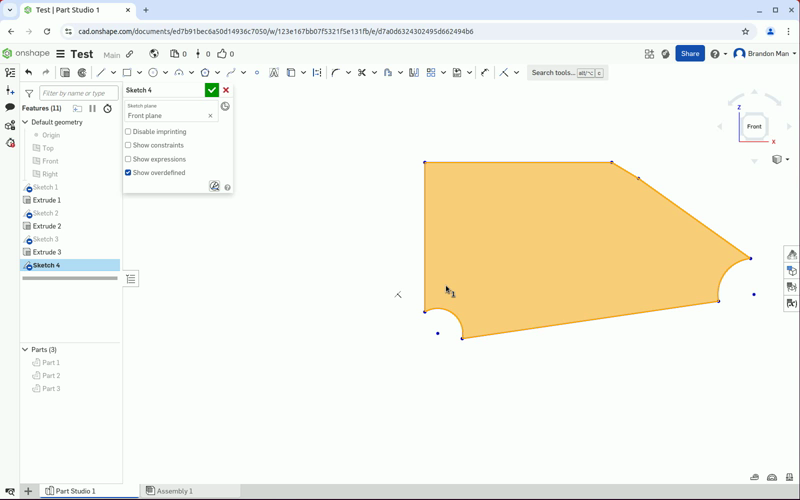
scroll(-6)
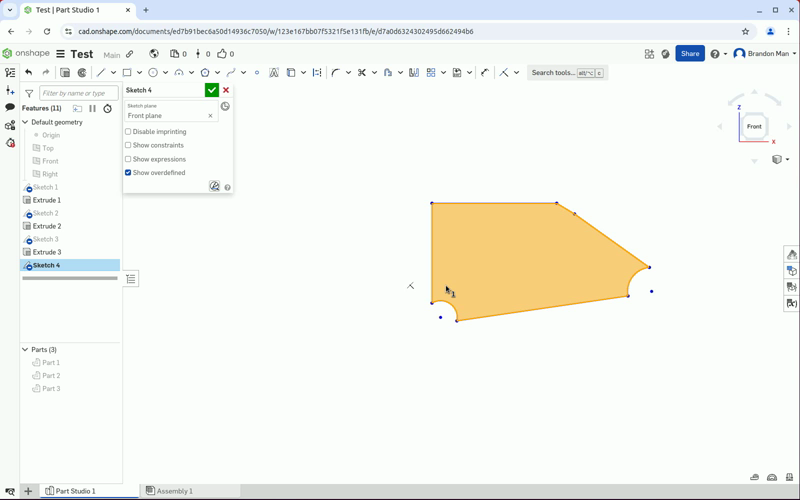
scroll(-6)
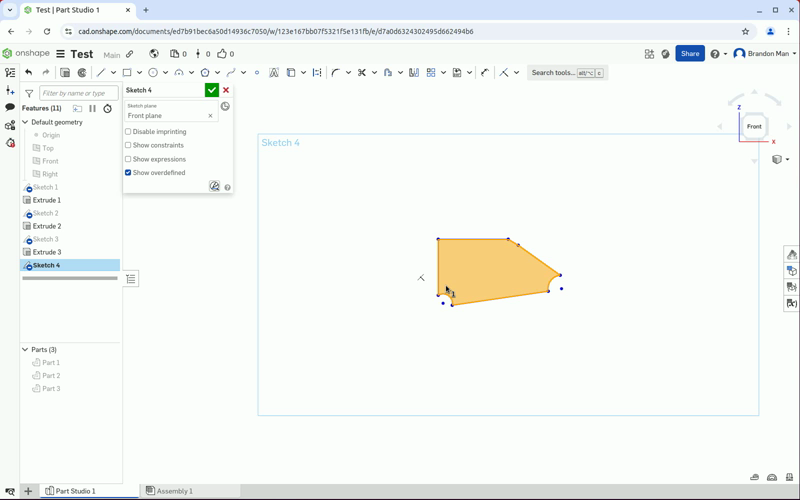
scroll(-6)
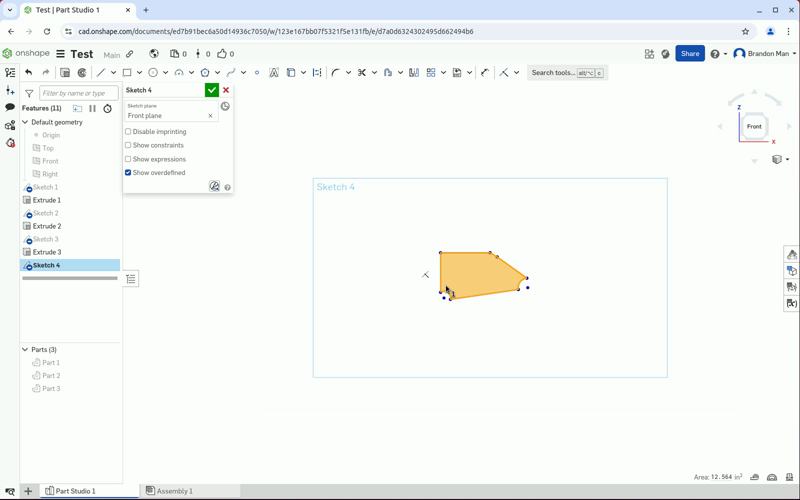
scroll(-6)
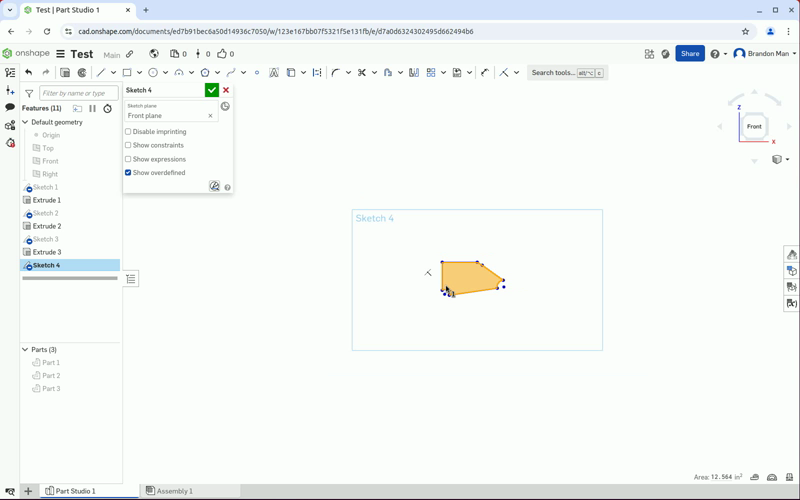
scroll(-6)
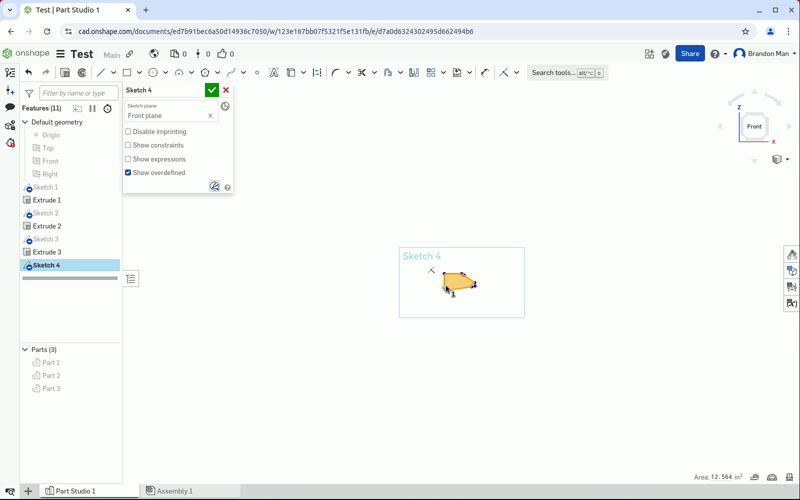
mouse_move(73, 352)
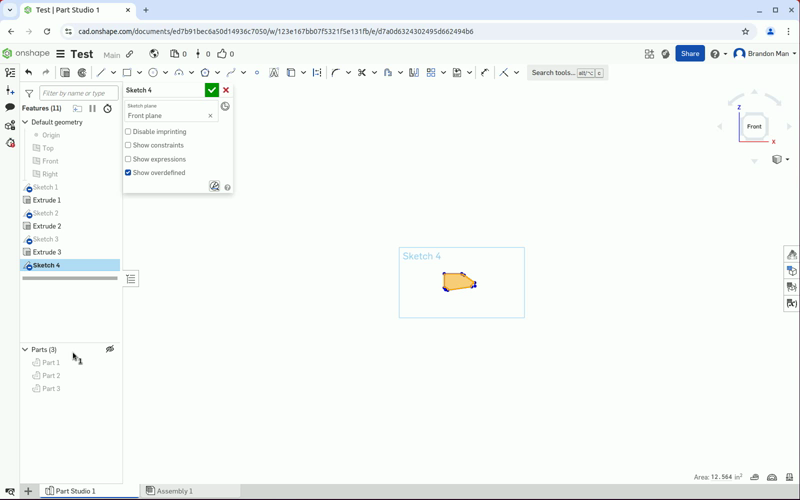
key(shift+y)
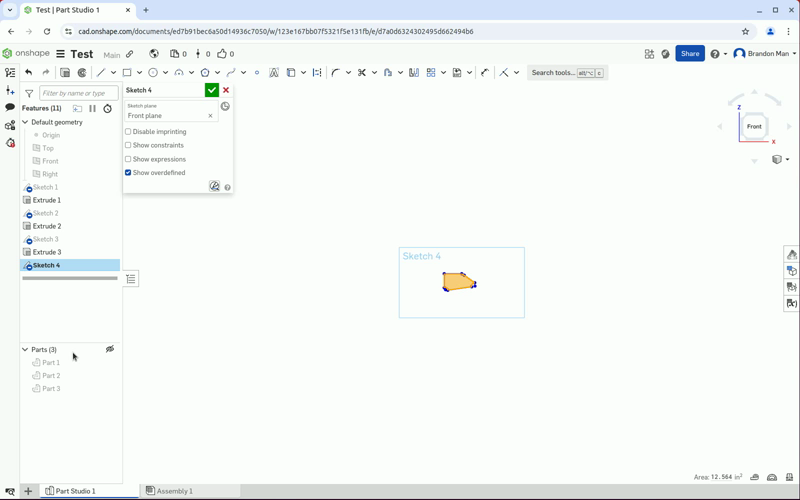
key(shift+e)
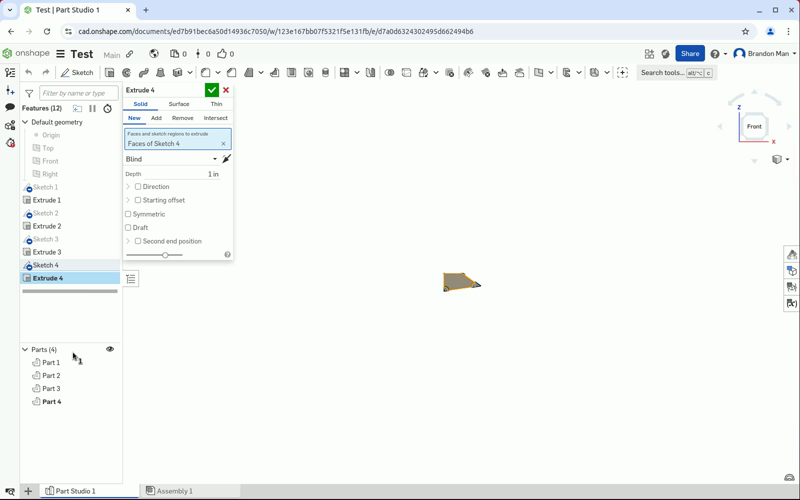
mouse_move(143, 106)
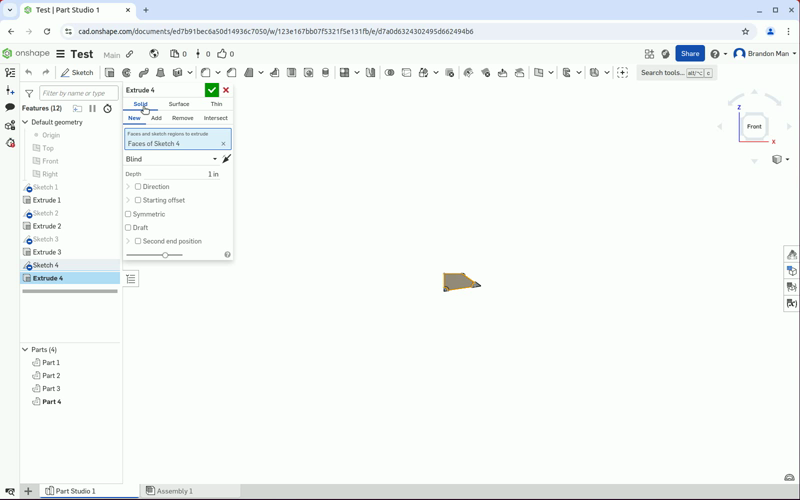
click(143, 106)
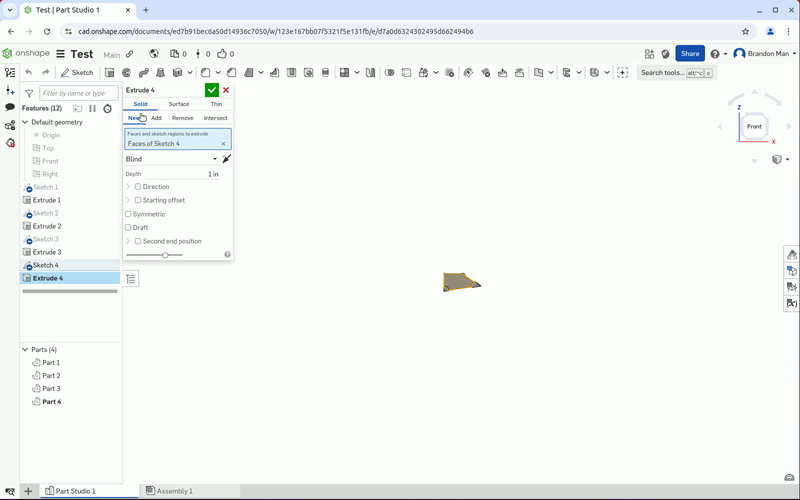
mouse_move(137, 120)
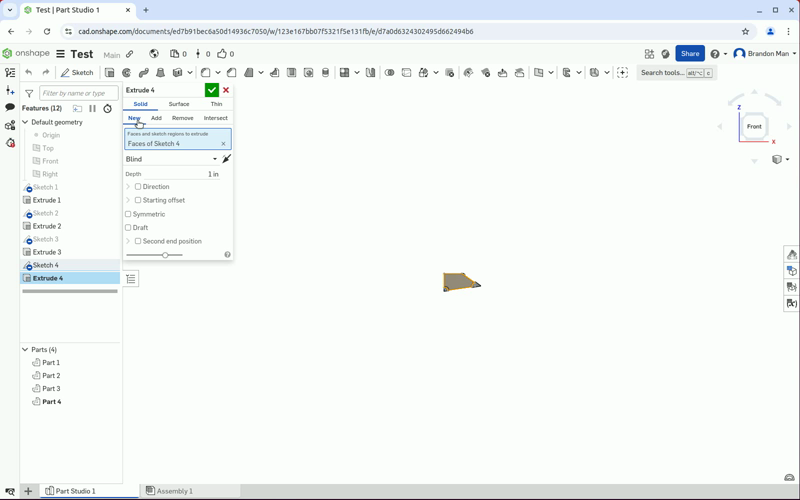
click(137, 120)
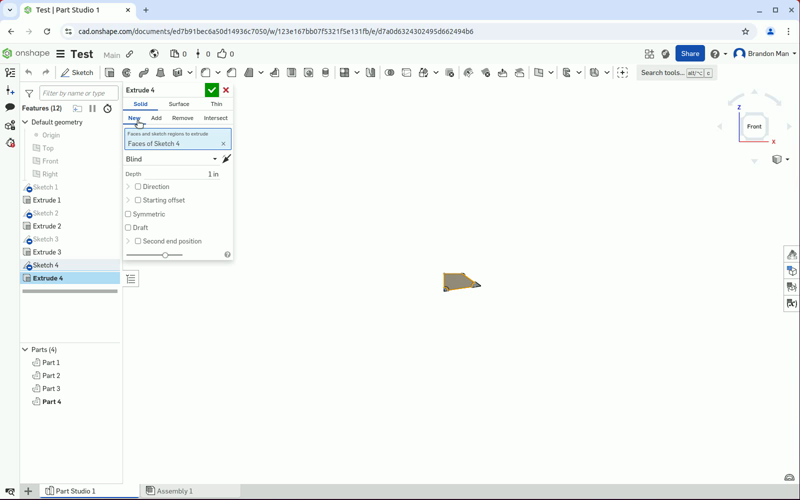
key(tab, 4)
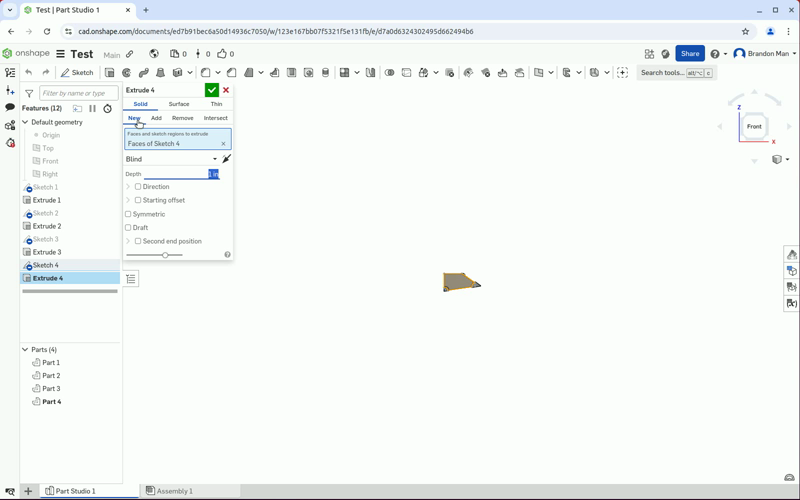
text(23.108)
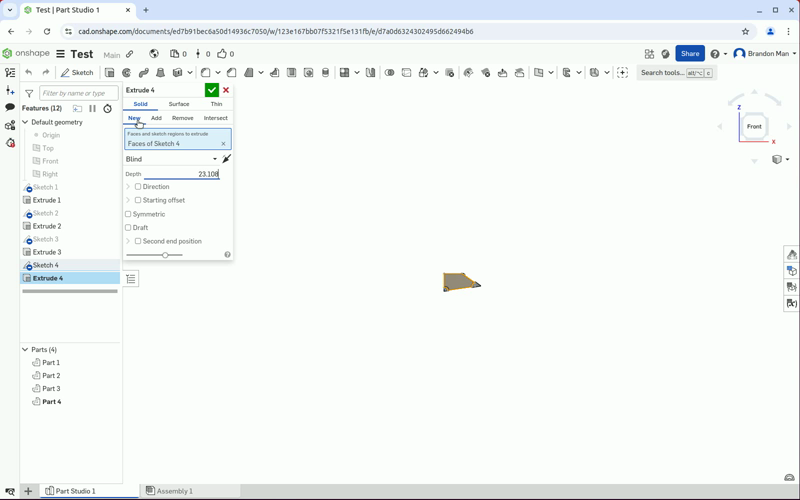
key(enter)
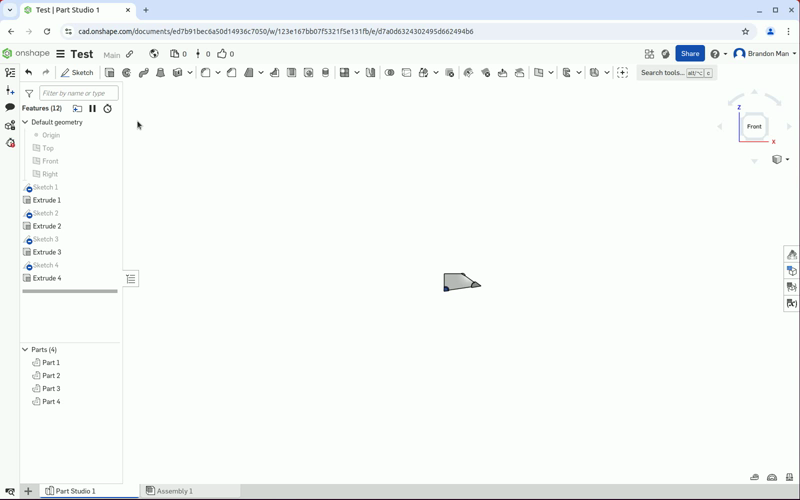
key(shift+h)
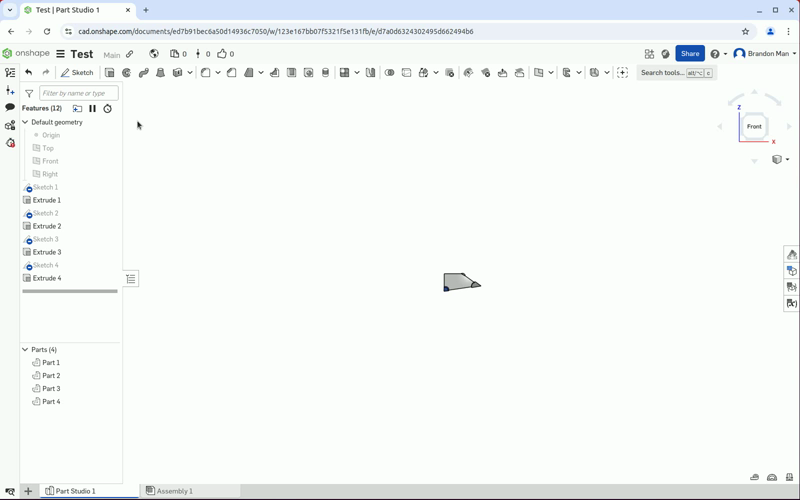
key(shift+h)
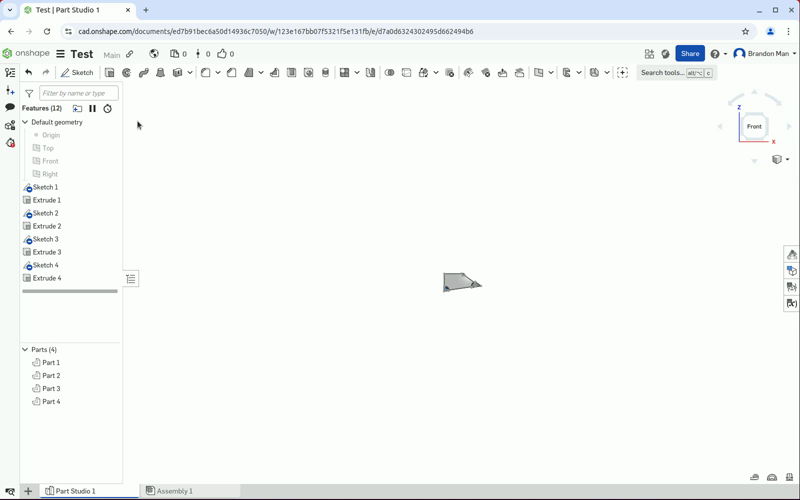
key(shift+7)
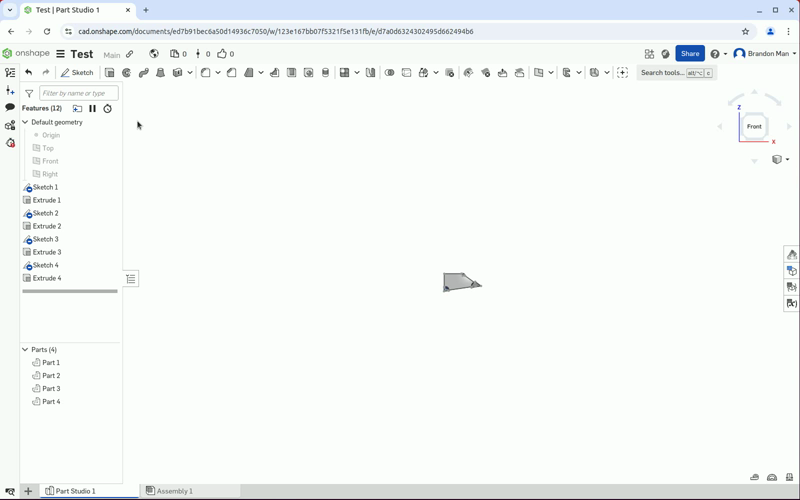
key(left, 2)
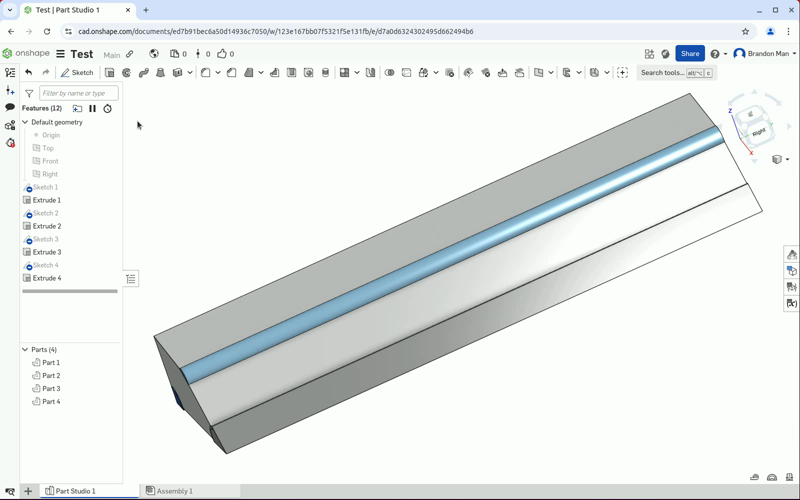
key(down, 2)
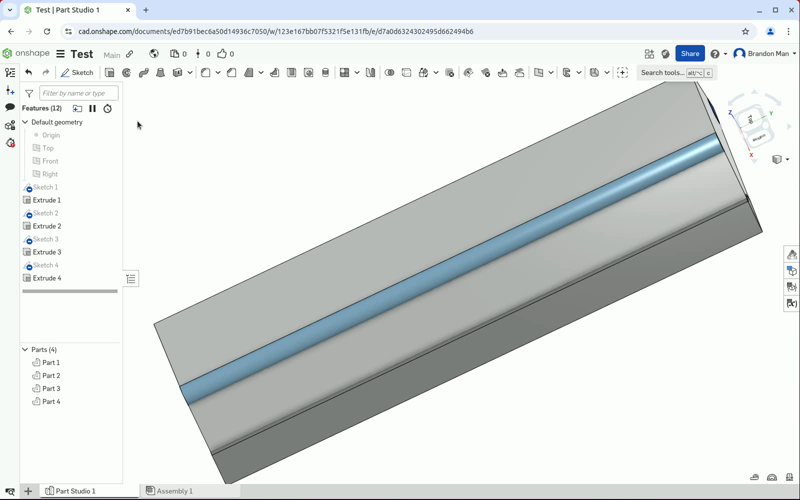
key(up, 2)
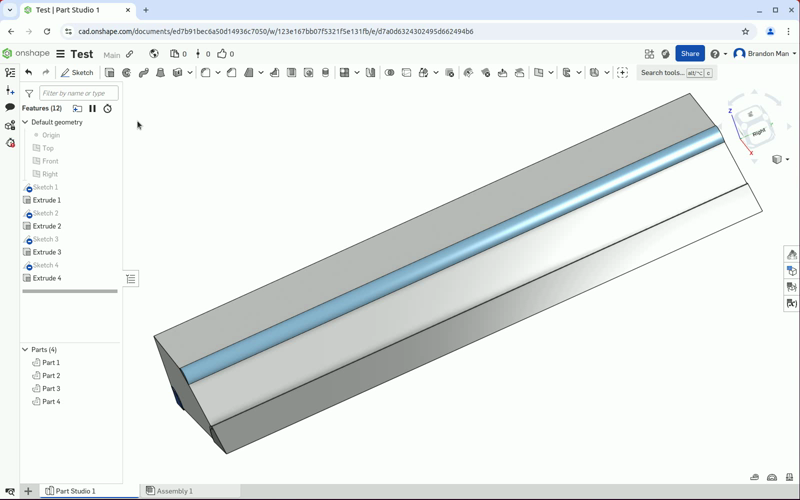
key(right, 2)
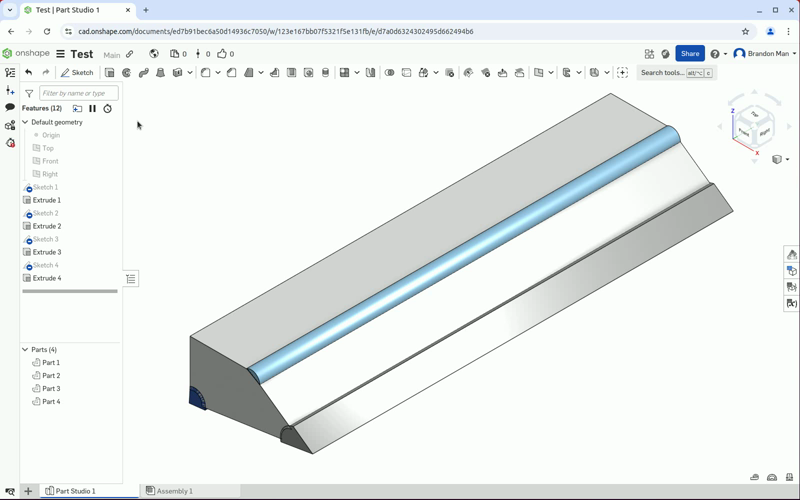
mouse_move(73, 189)
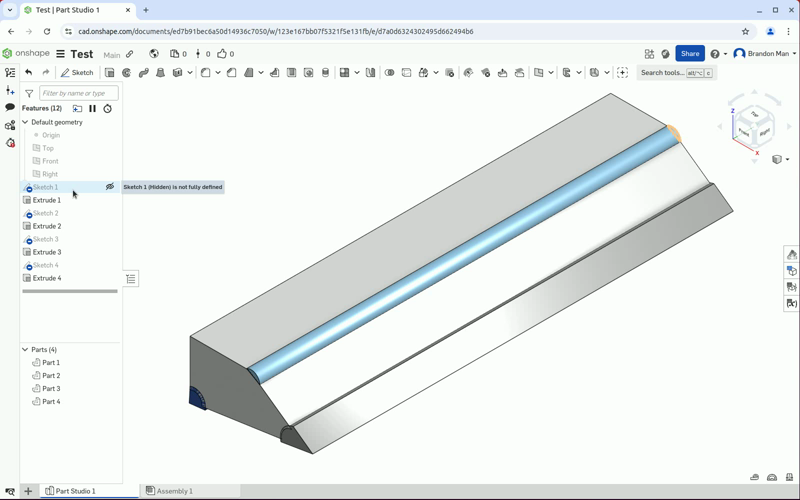
click(73, 189)